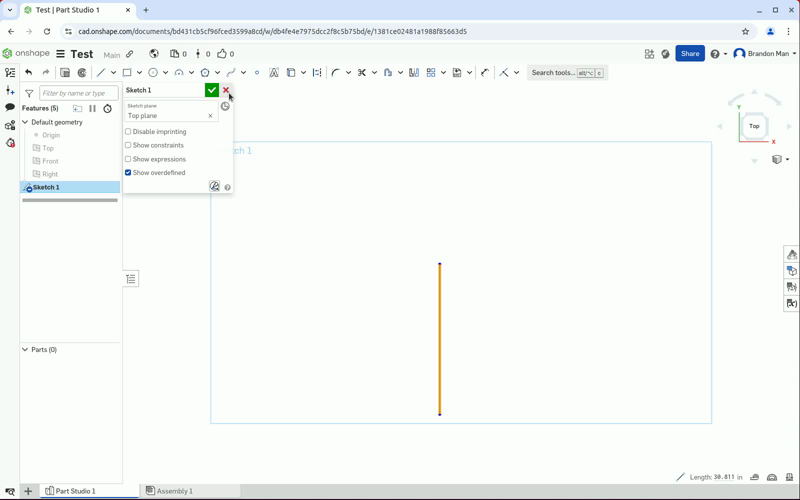
key(shift+h)
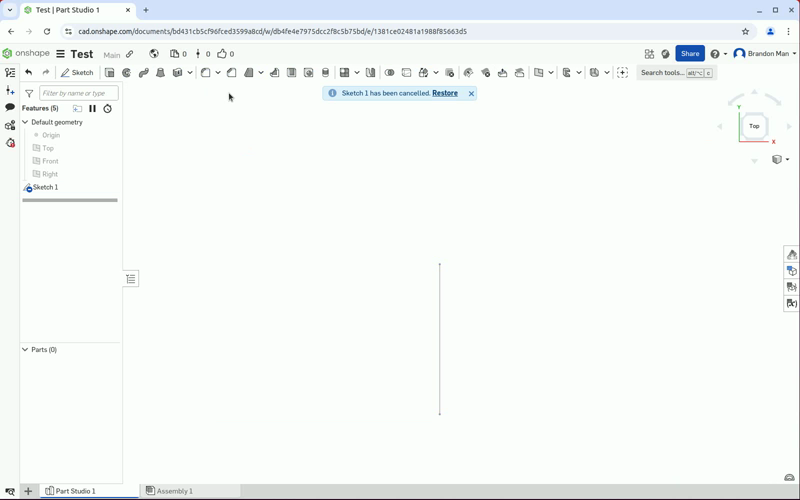
key(shift+s)
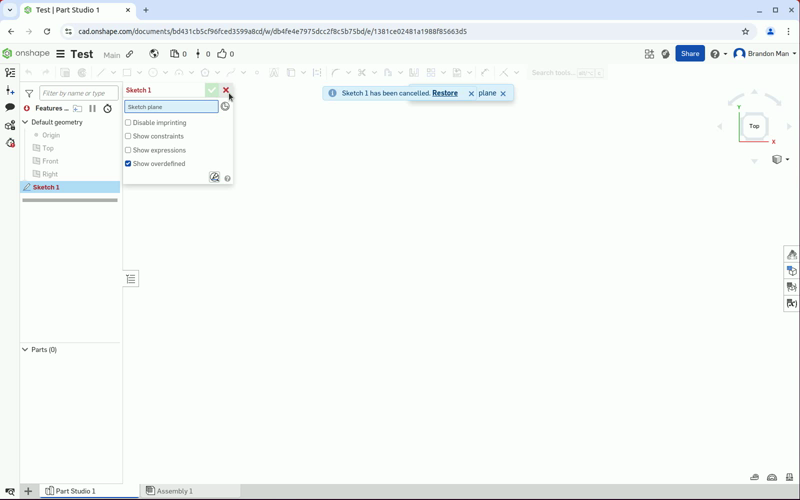
mouse_move(73, 150)
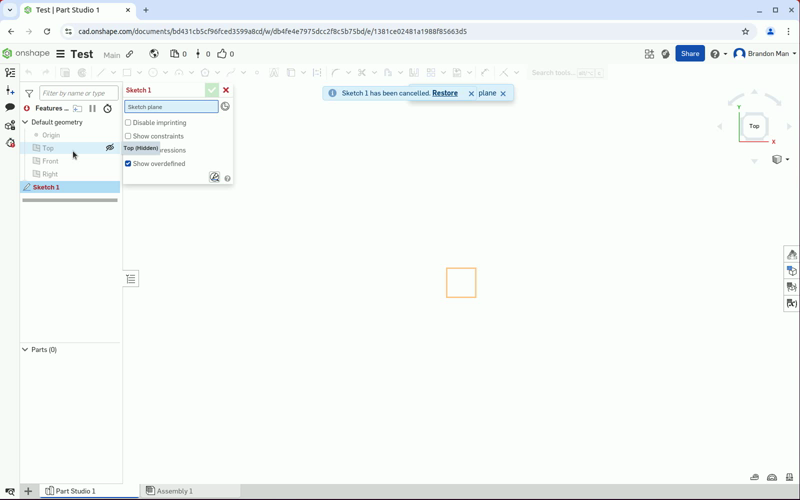
click(73, 150)
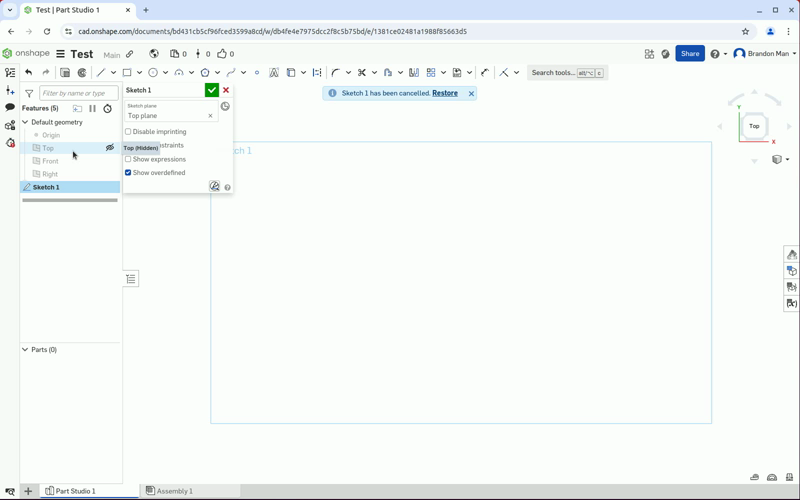
mouse_move(73, 352)
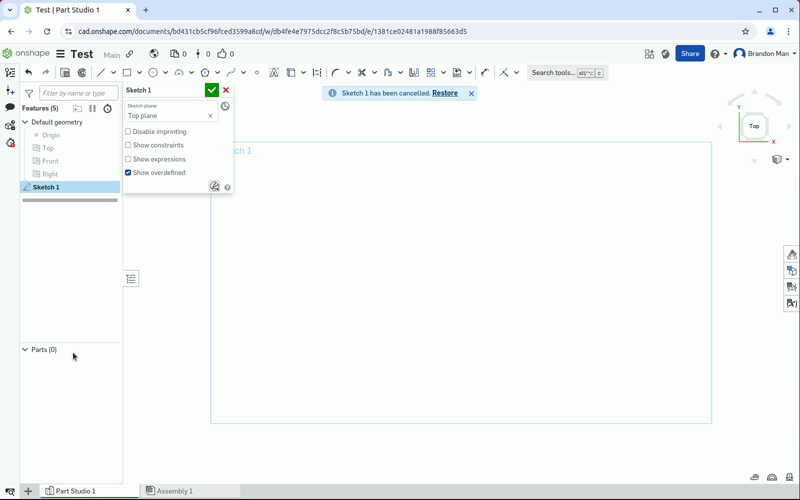
key(y)
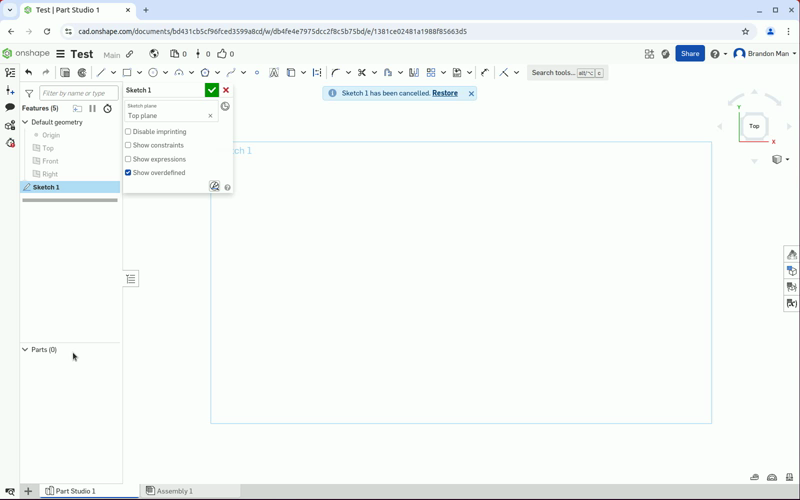
key(l)
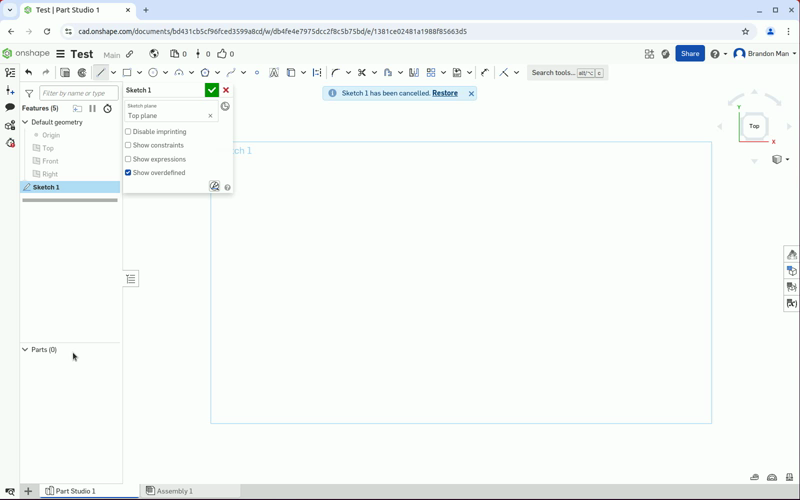
key_down(shift)
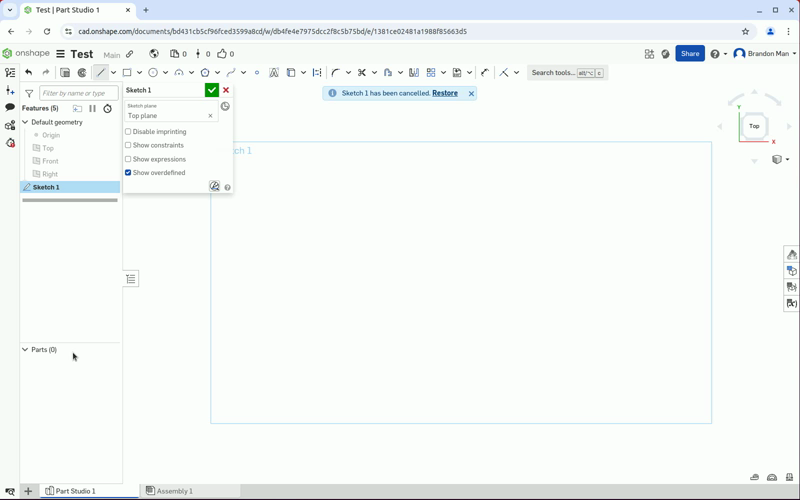
mouse_move(351, 335)
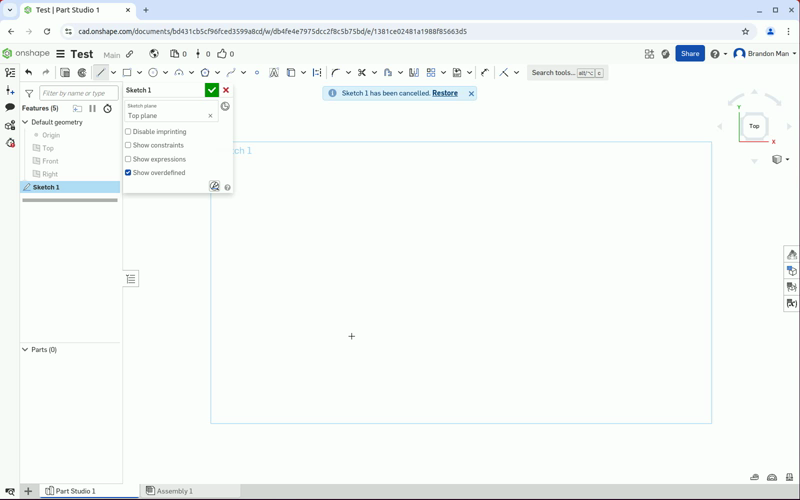
click(351, 335)
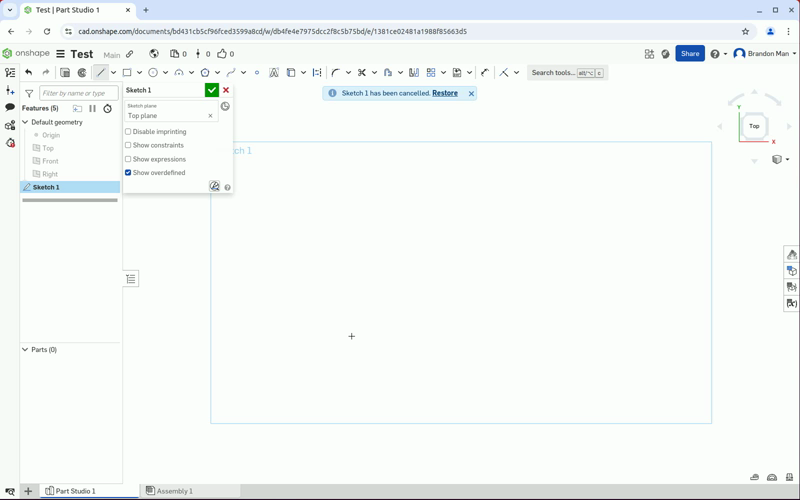
key_up(shift)
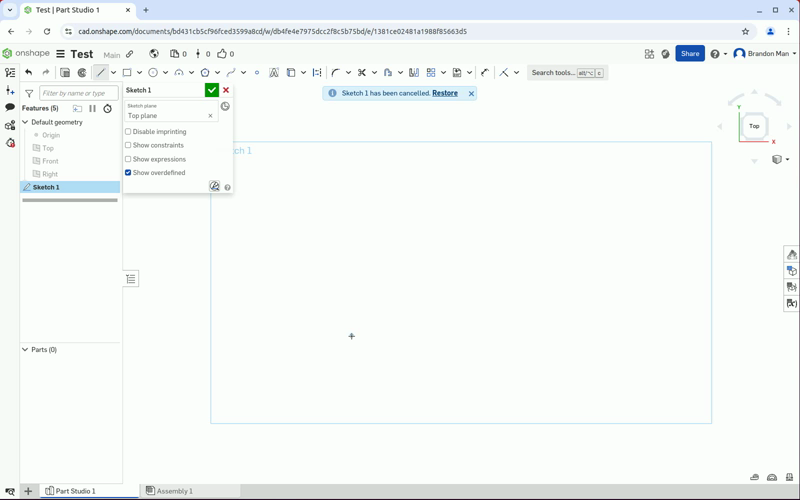
key_down(shift)
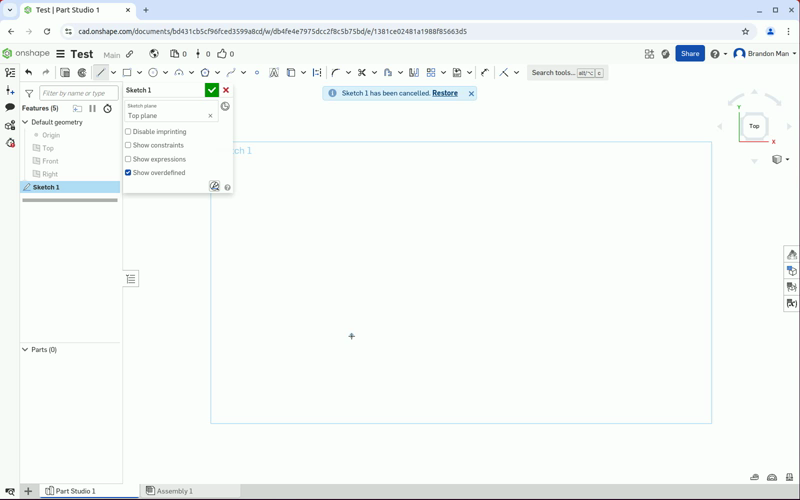
mouse_move(569, 335)
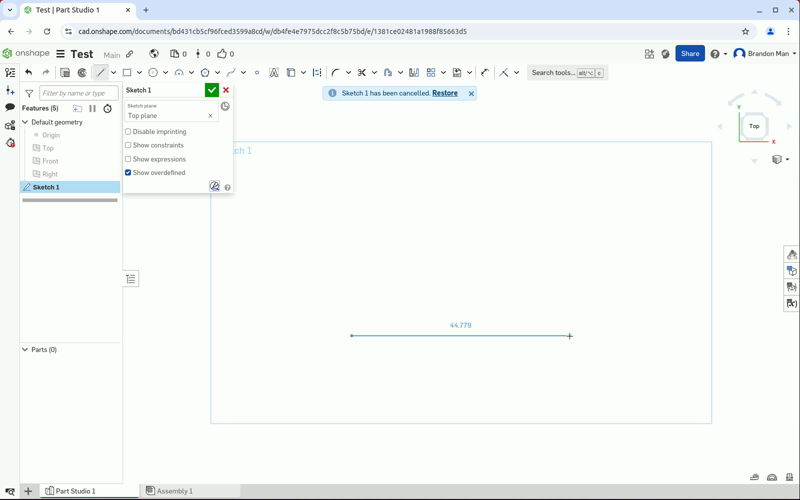
click(569, 335)
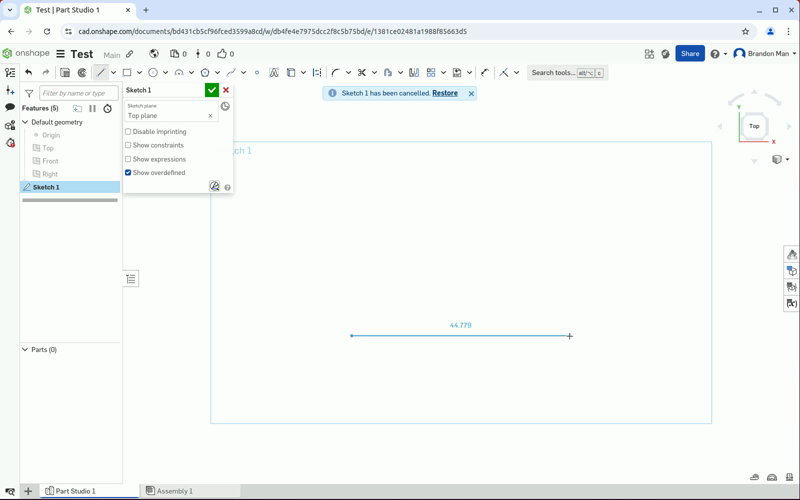
key_up(shift)
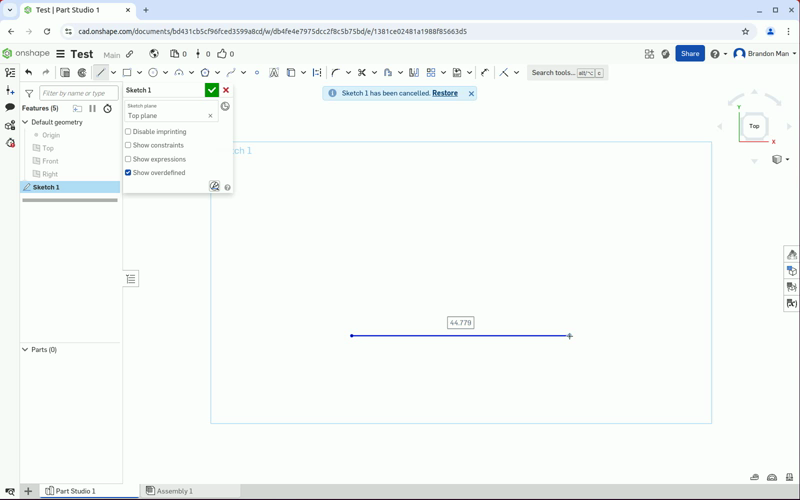
key_down(shift)
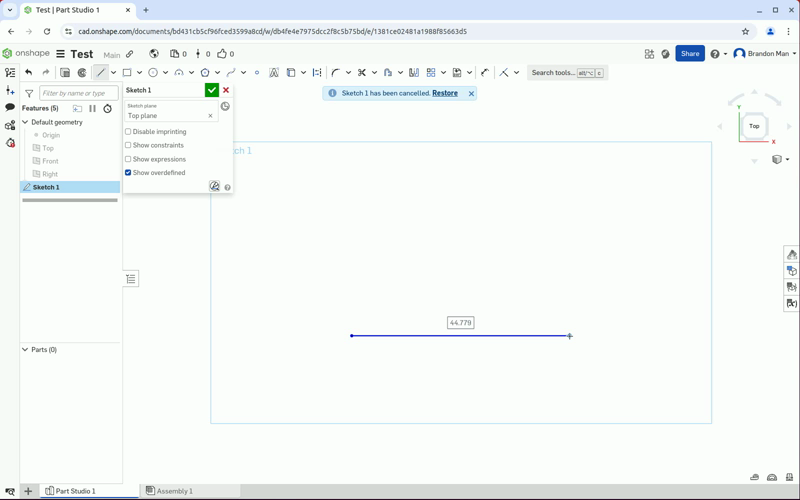
mouse_move(569, 230)
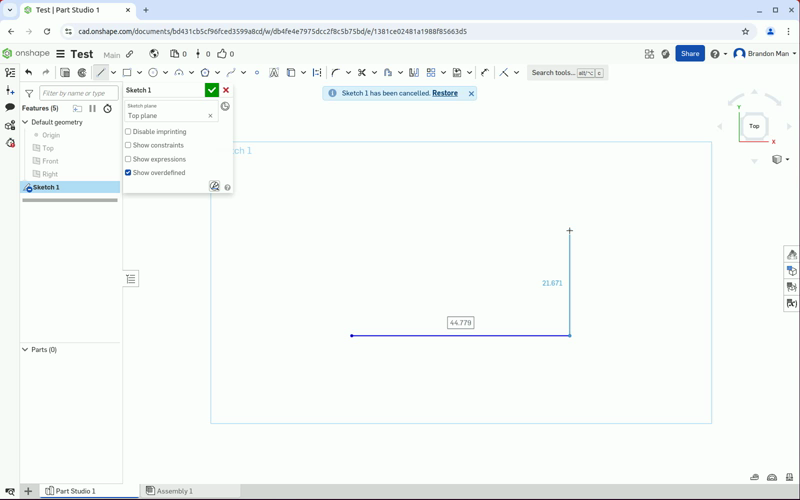
click(569, 230)
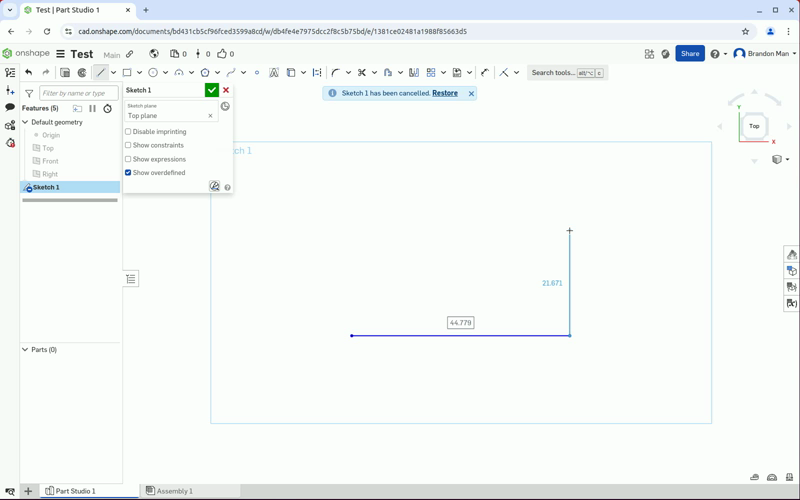
key_up(shift)
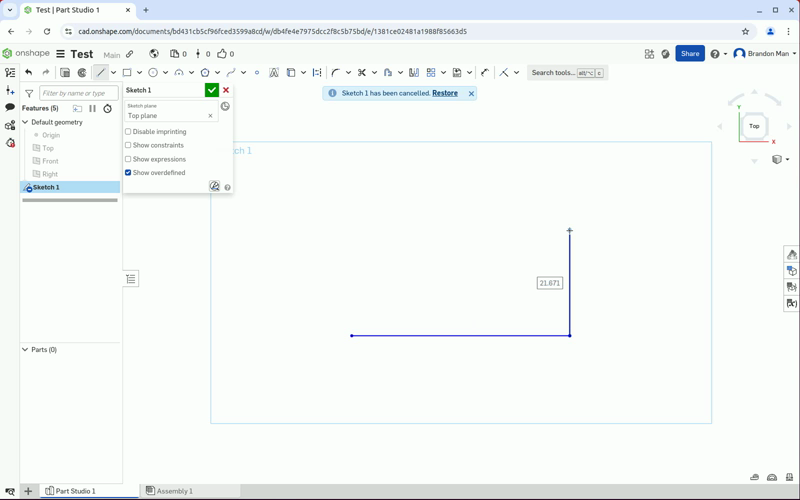
key_down(shift)
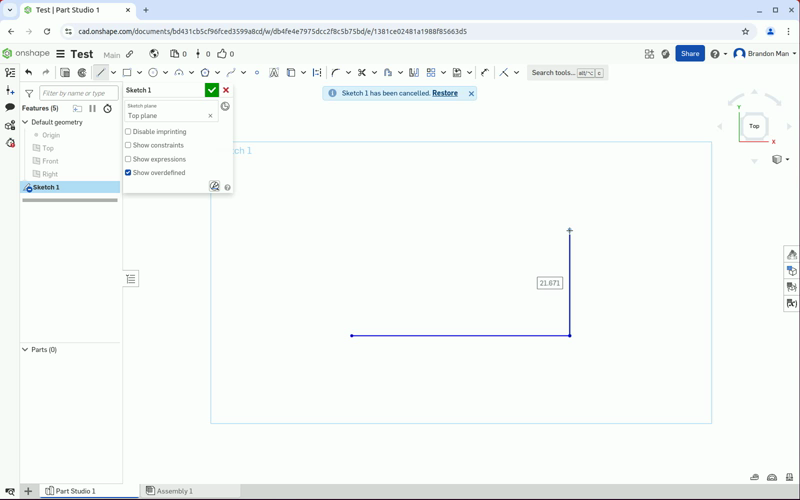
mouse_move(351, 230)
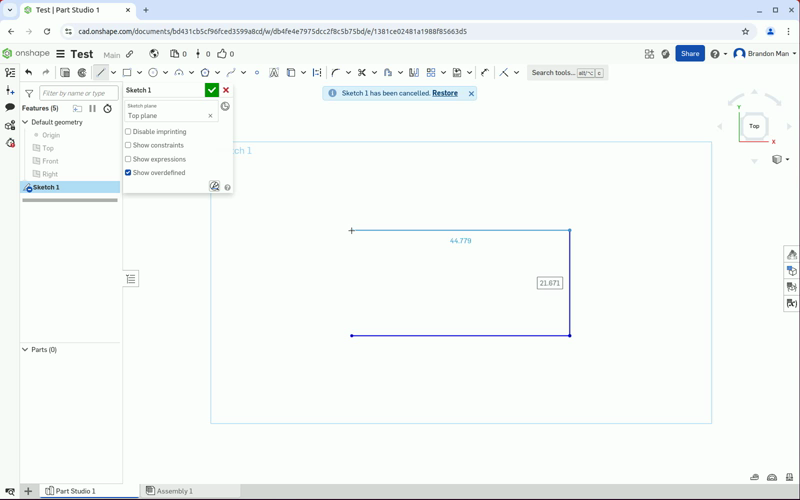
click(351, 230)
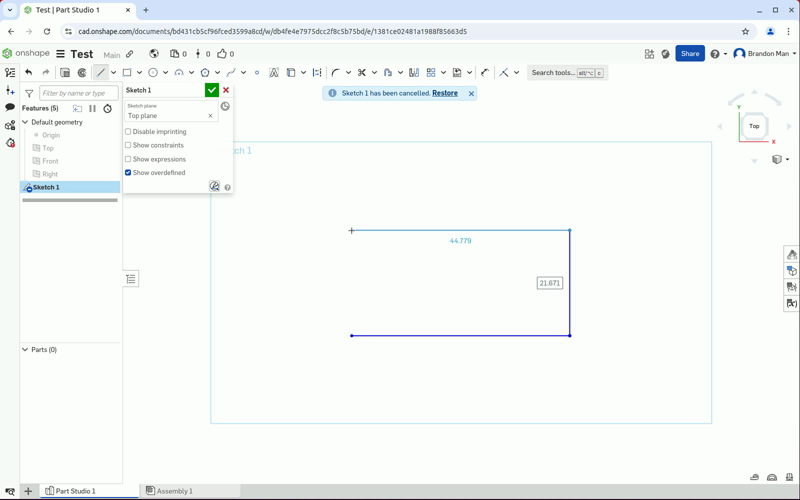
key_up(shift)
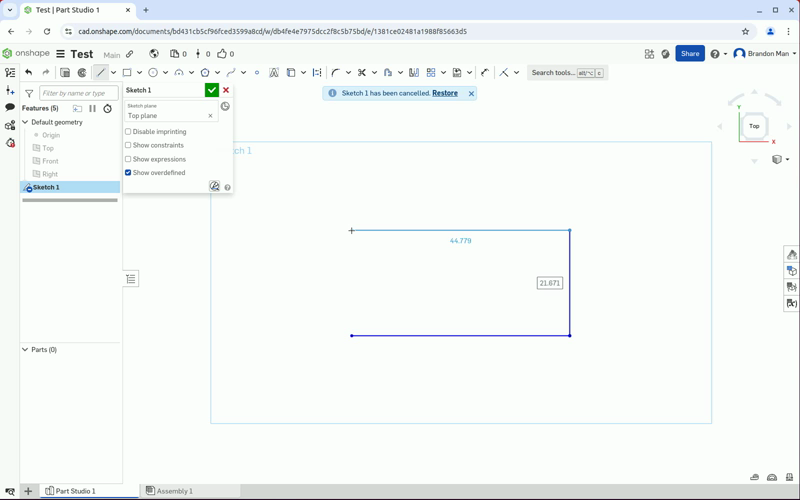
key_down(shift)
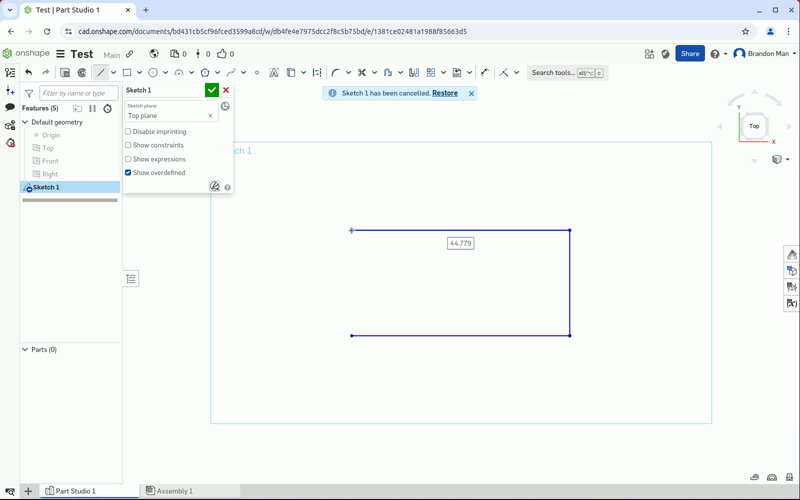
mouse_move(351, 335)
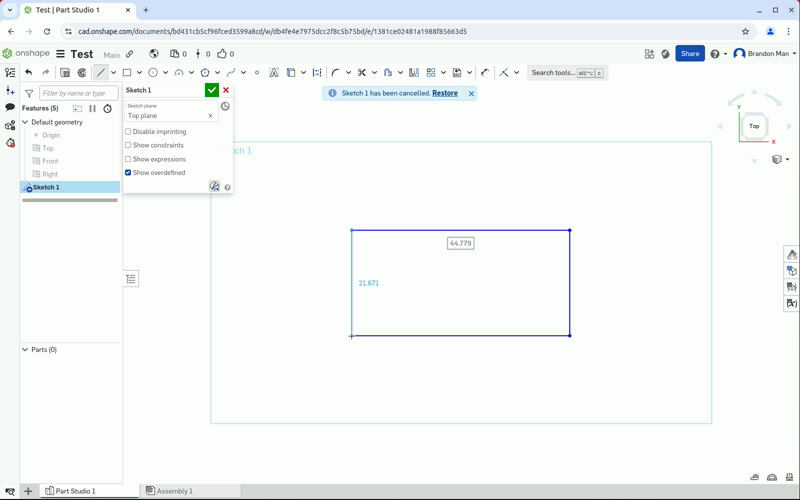
key_up(shift)
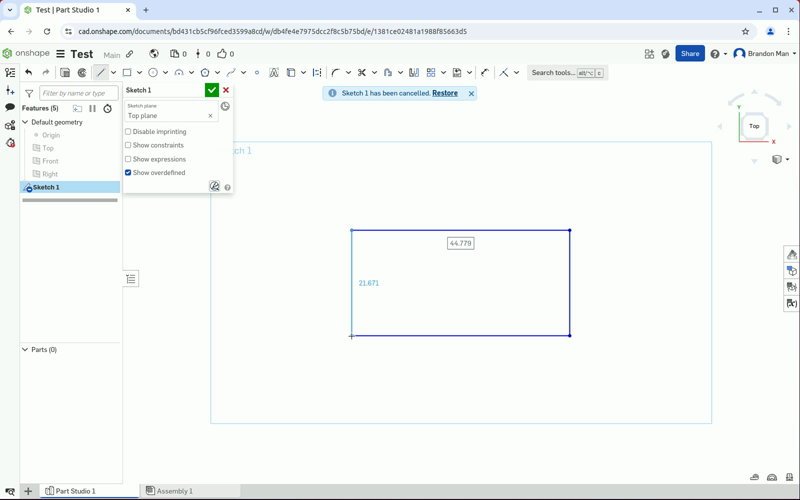
click(351, 335)
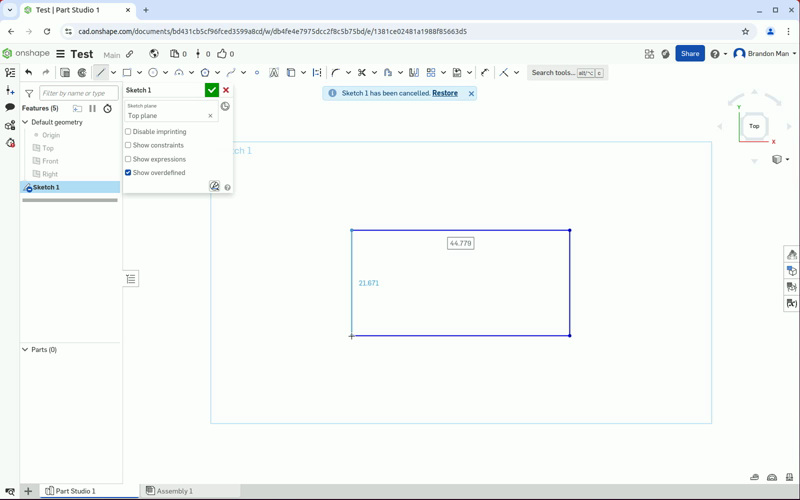
key(esc)
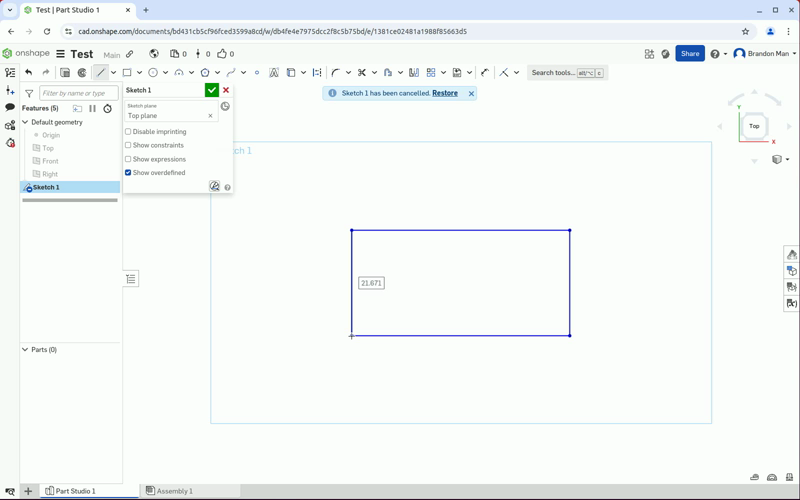
mouse_move(517, 246)
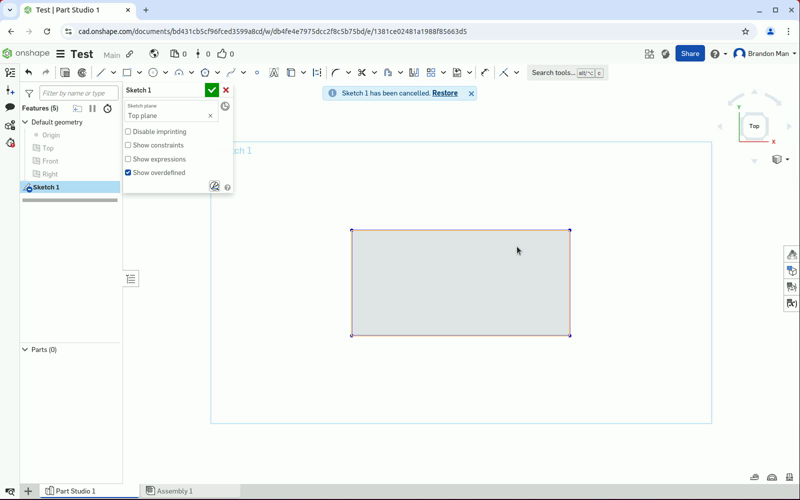
click(517, 246)
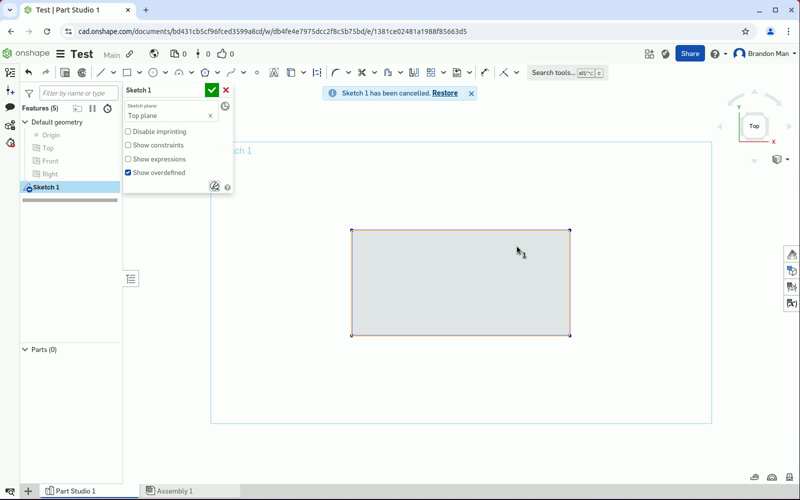
mouse_move(73, 352)
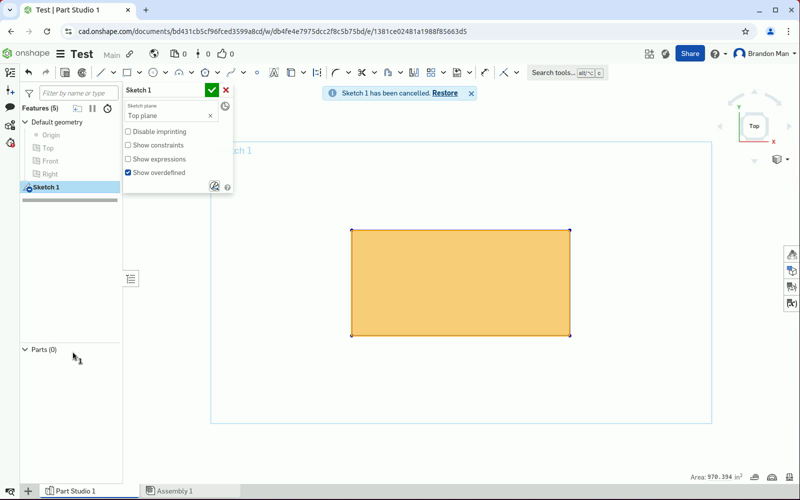
key(shift+y)
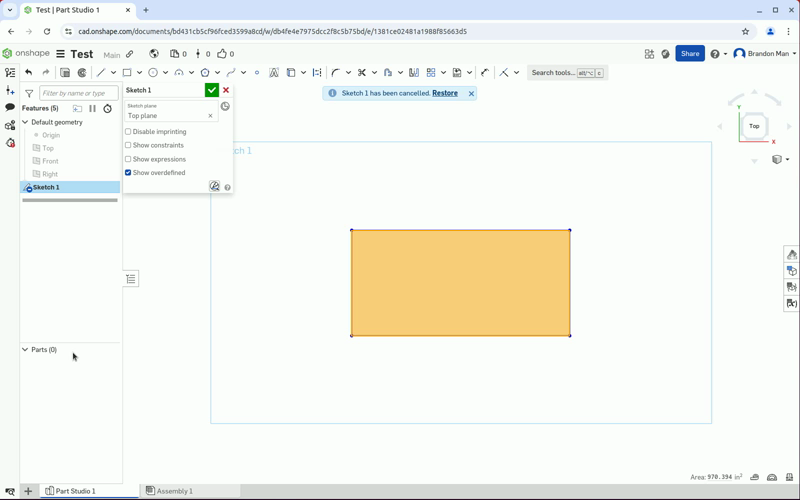
key(shift+e)
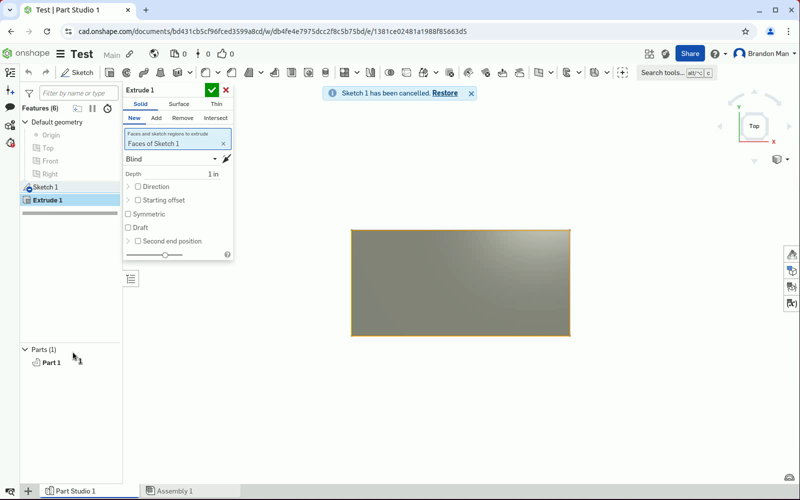
mouse_move(143, 106)
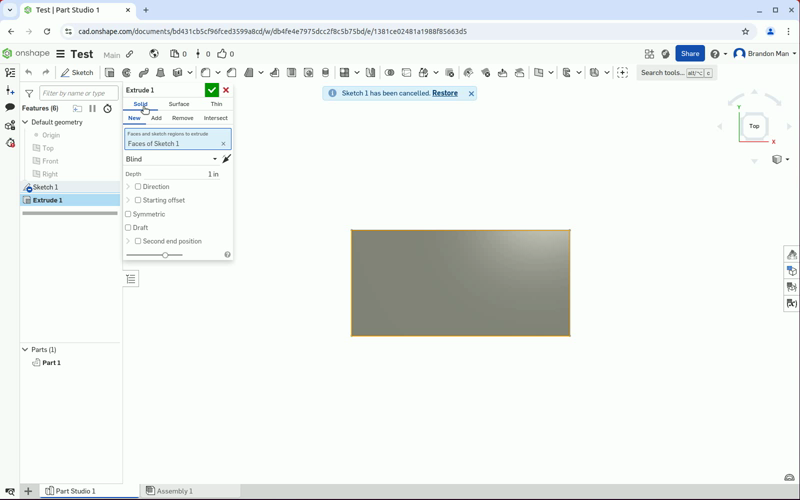
click(143, 106)
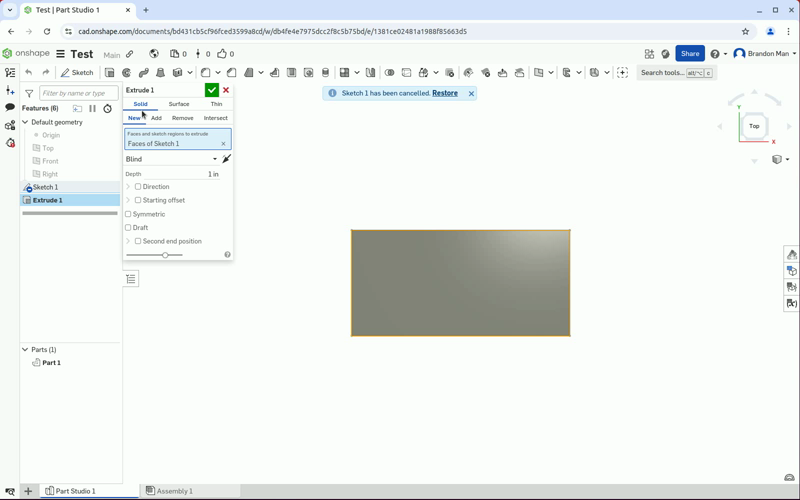
mouse_move(137, 120)
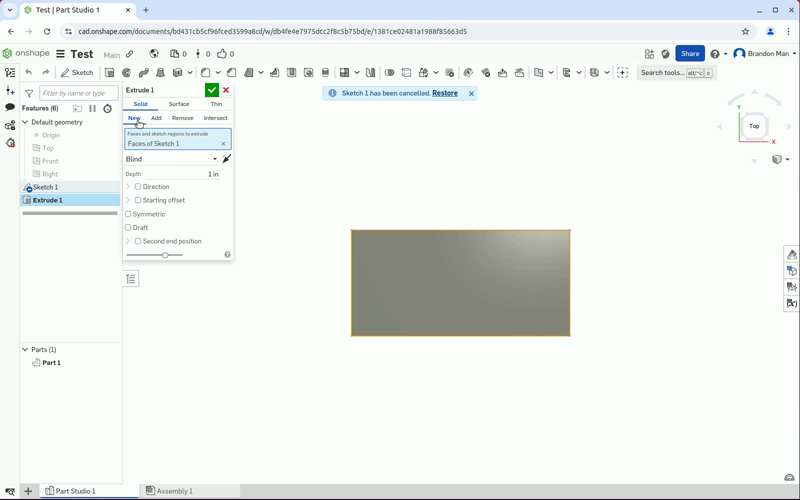
click(137, 120)
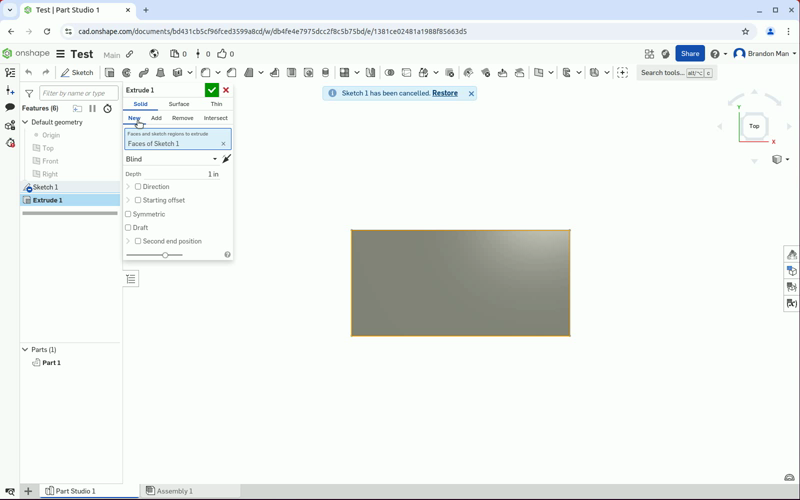
key(tab, 4)
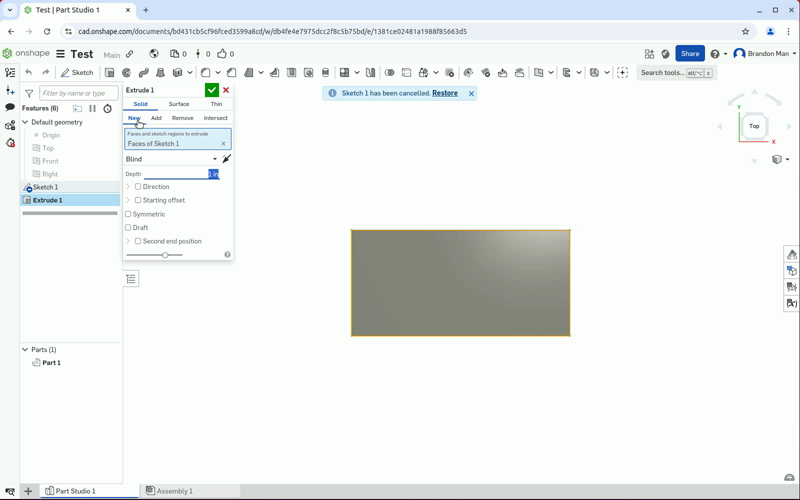
text(4.574)
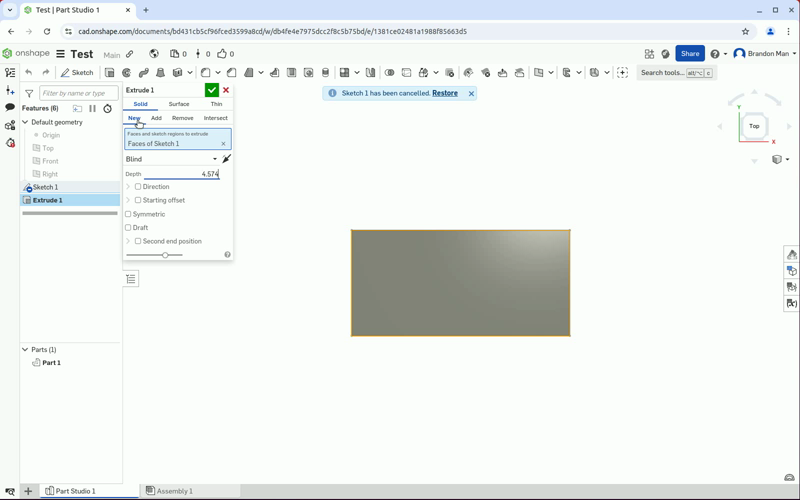
key(enter)
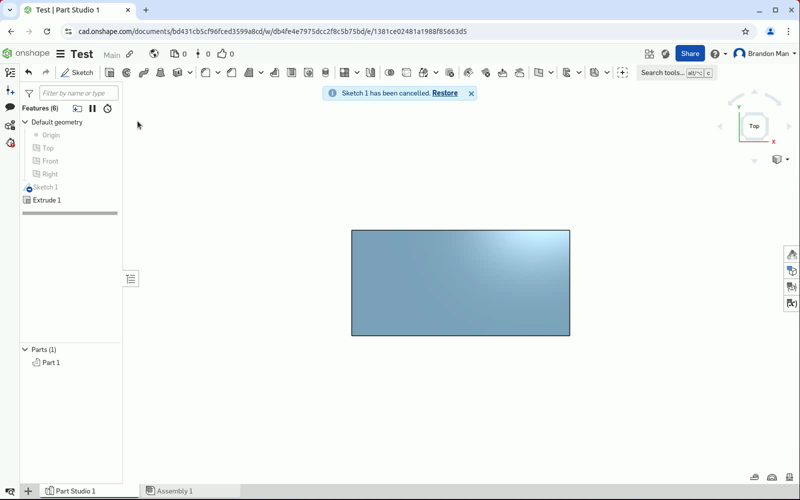
key(shift+h)
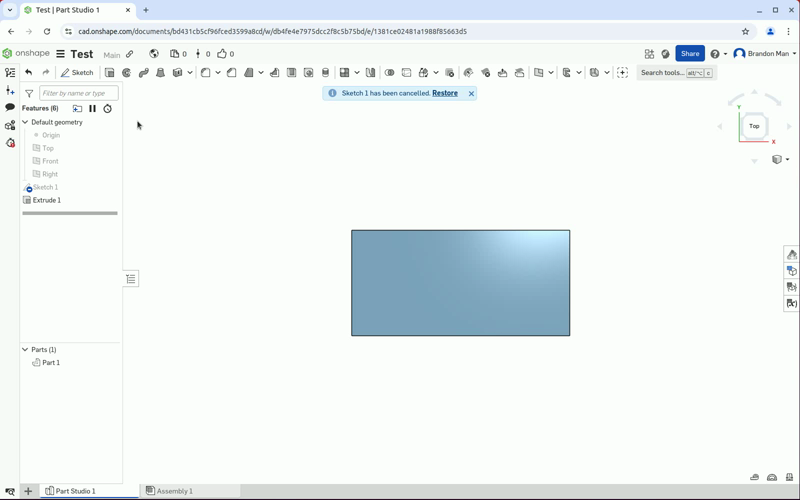
key(shift+h)
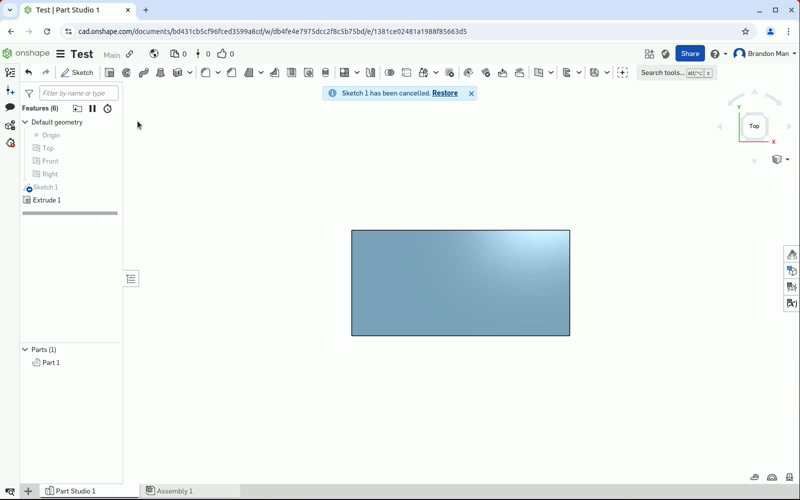
mouse_move(73, 189)
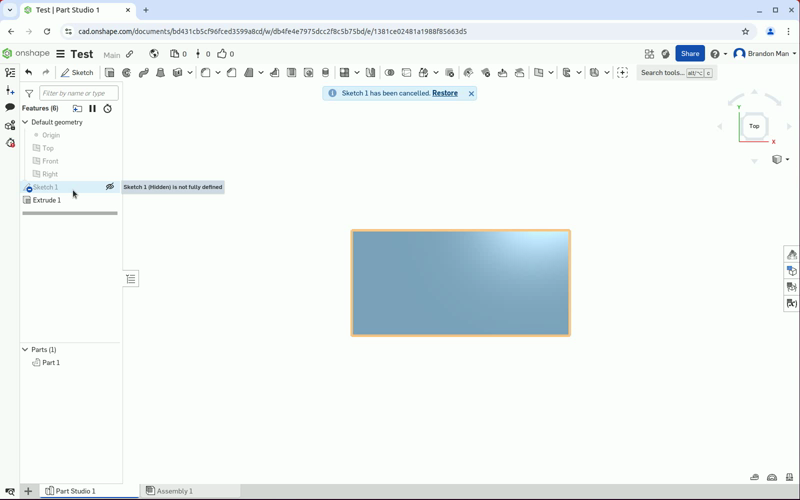
click(73, 189)
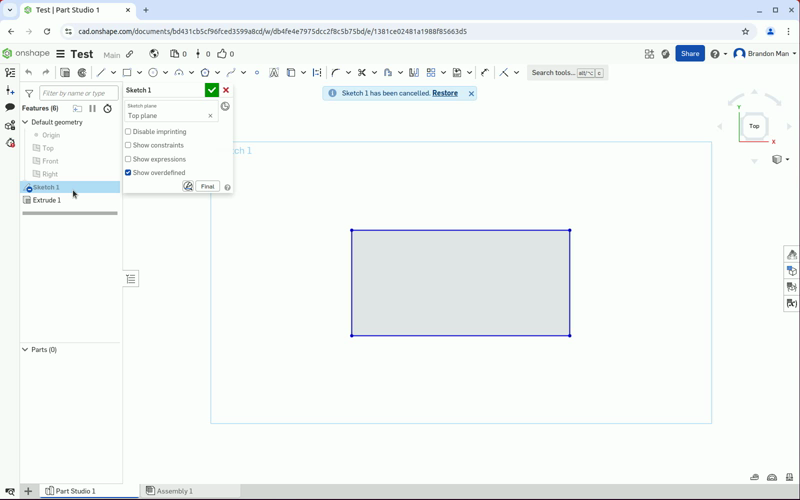
mouse_move(229, 92)
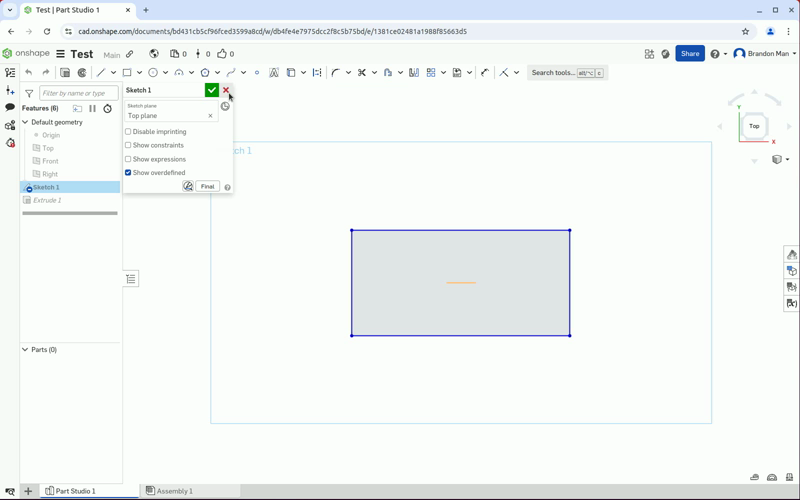
click(229, 92)
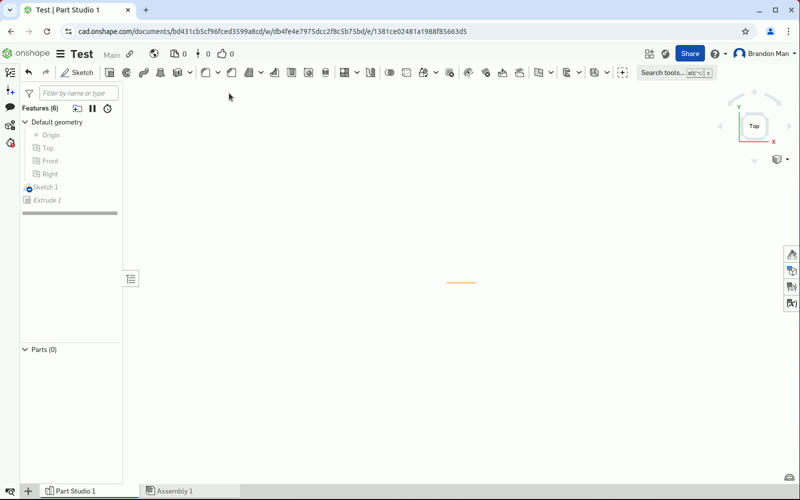
mouse_move(73, 352)
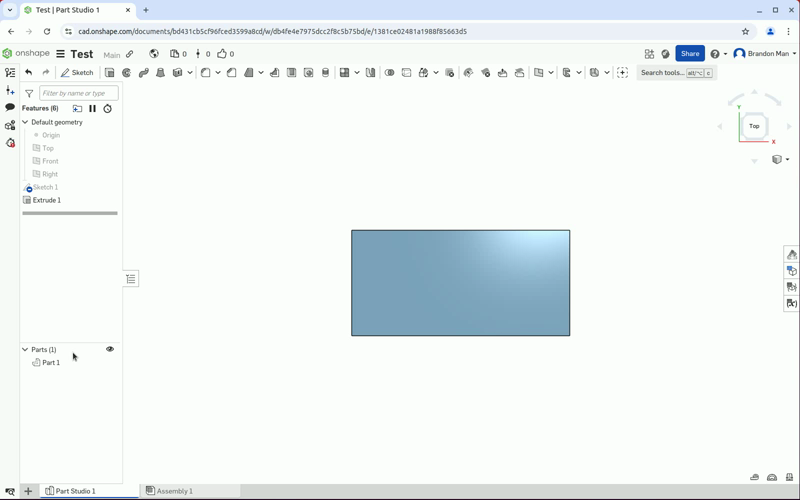
key(y)
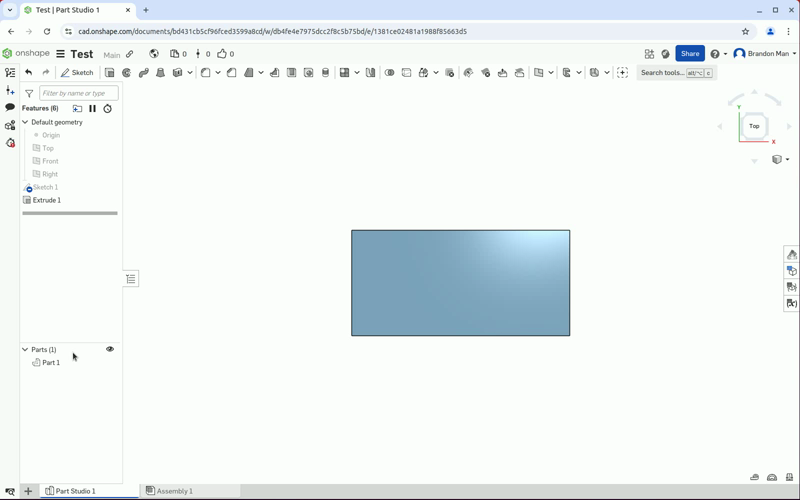
key(shift+p)
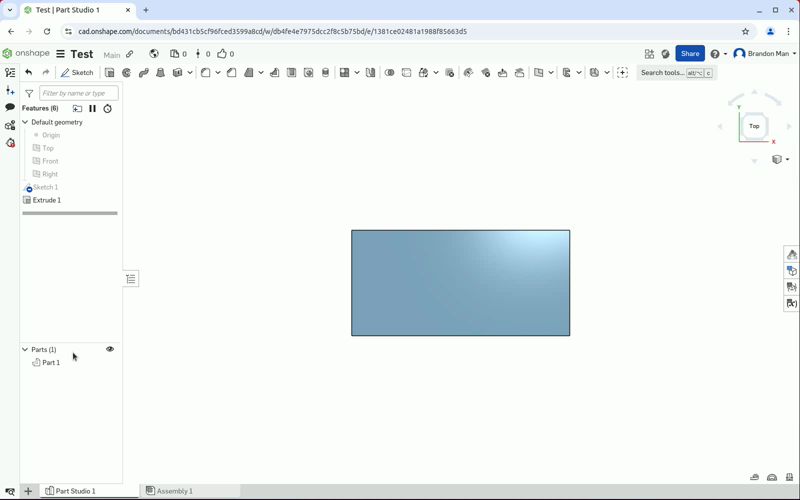
key(space)
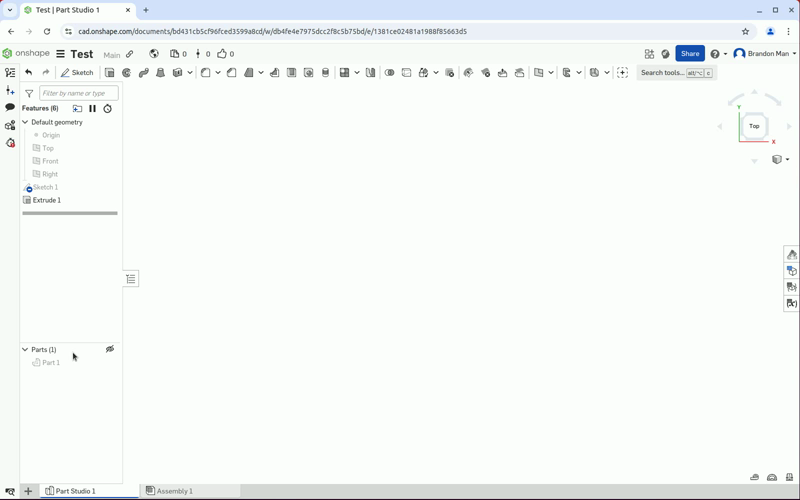
key_down(shift)
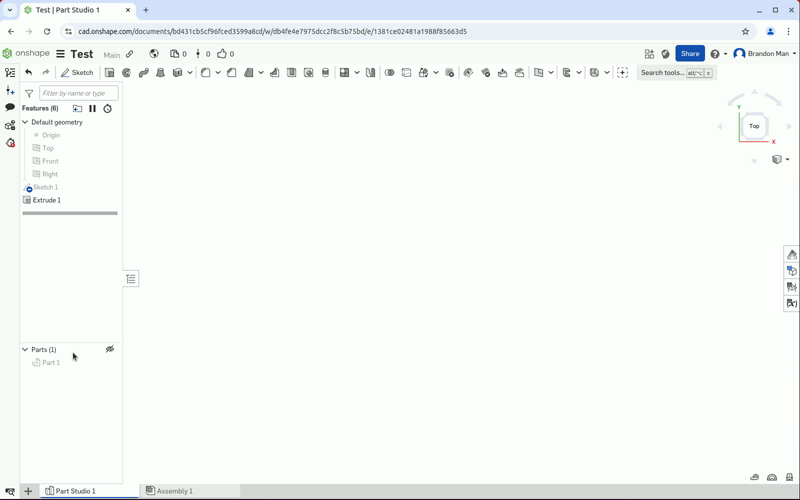
key(up)
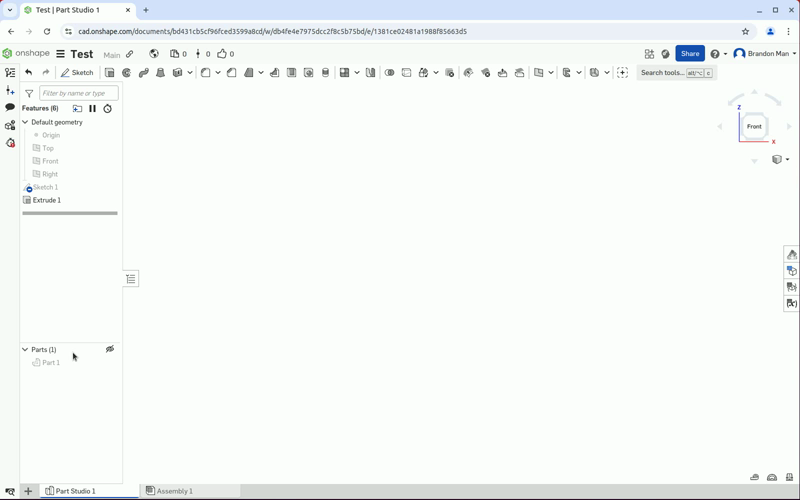
key_up(shift)
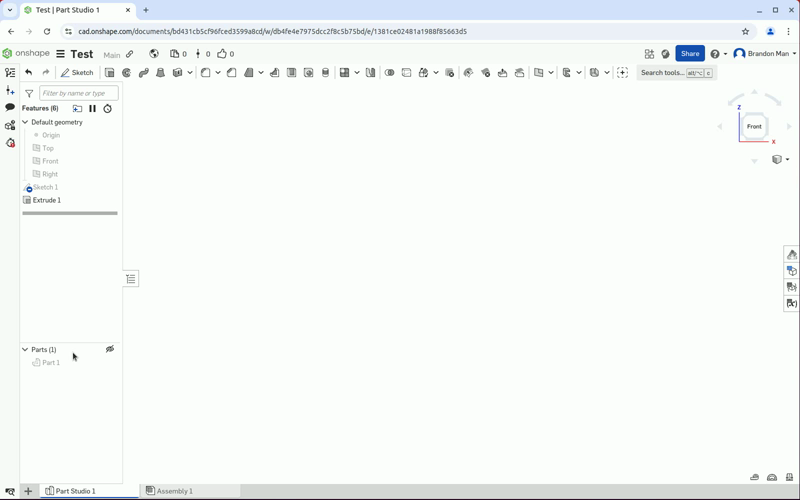
key(space)
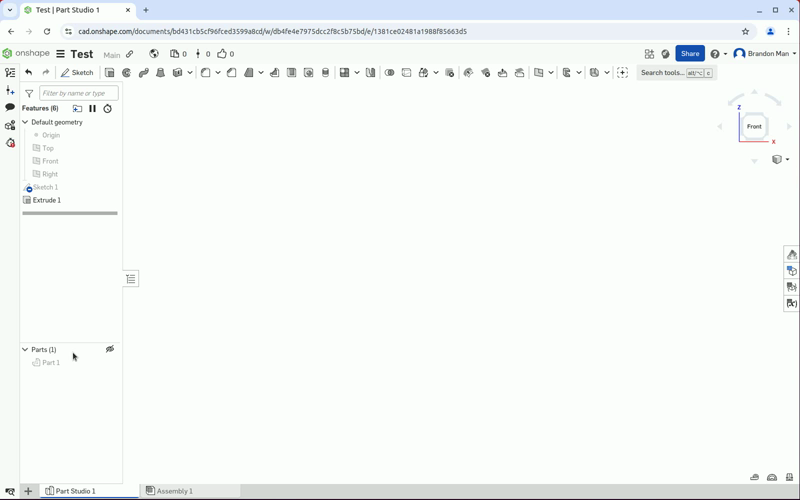
key_down(shift)
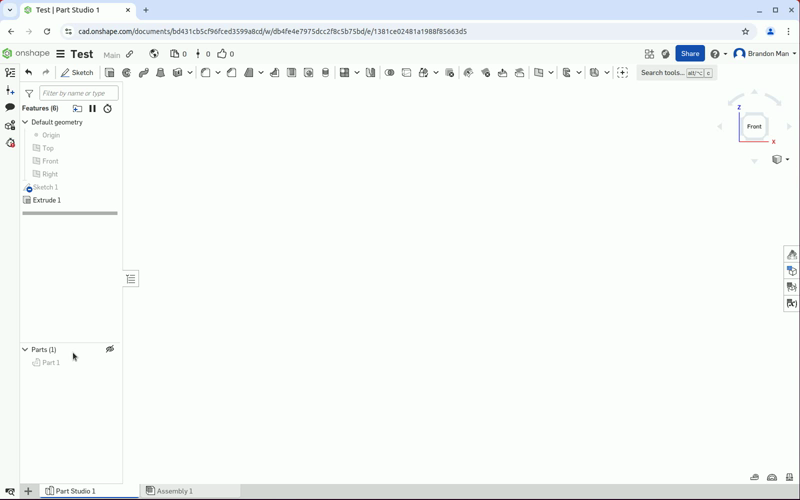
key(left)
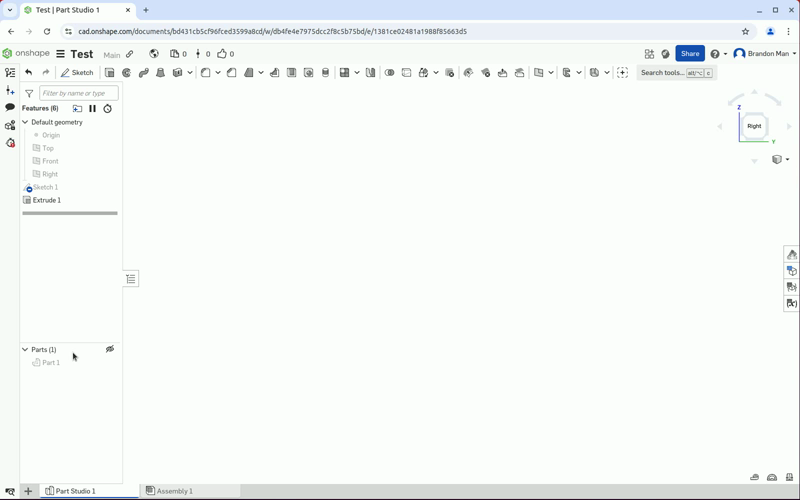
key_up(shift)
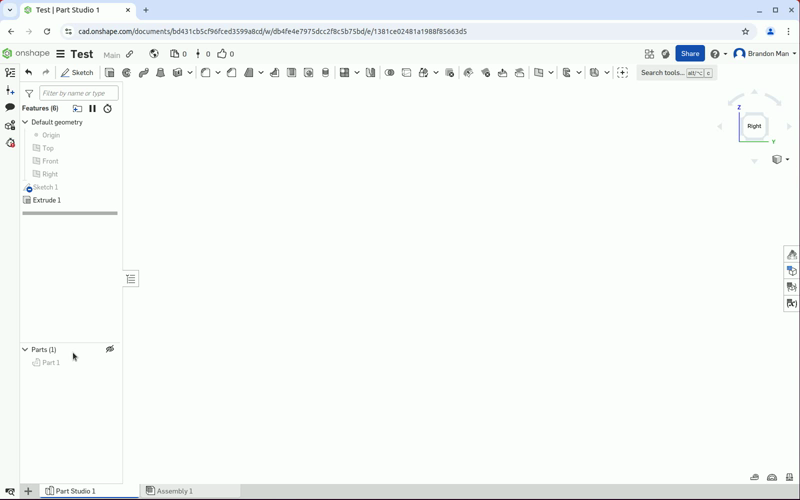
mouse_move(73, 352)
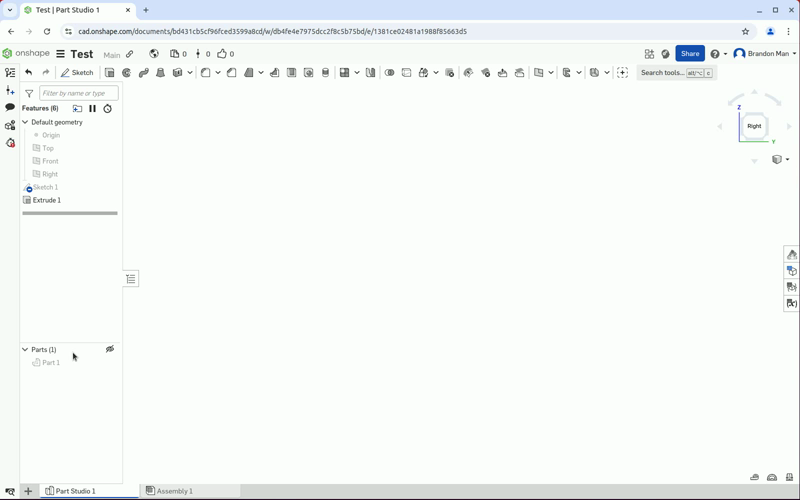
key(shift+y)
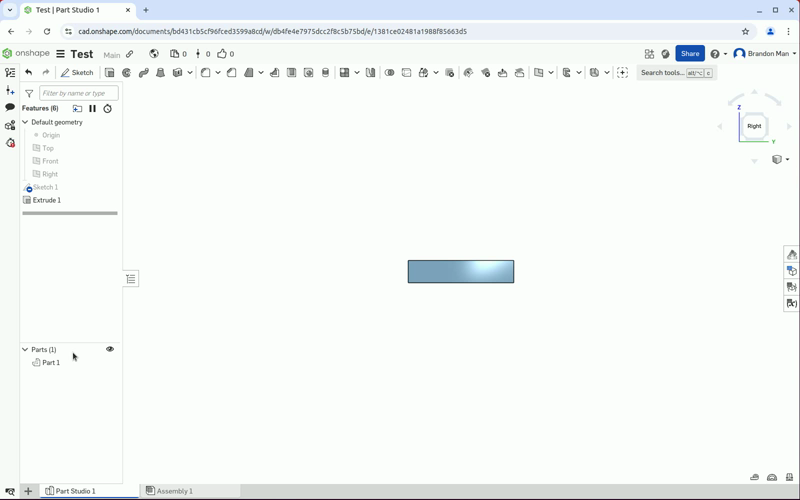
mouse_move(541, 75)
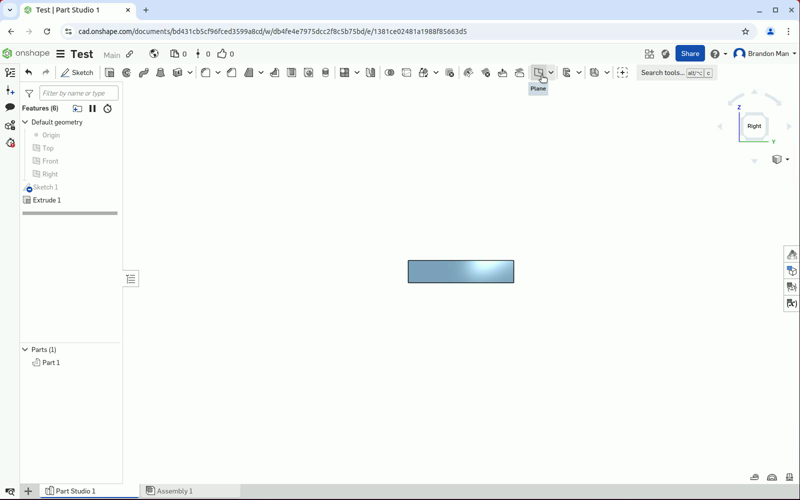
click(541, 75)
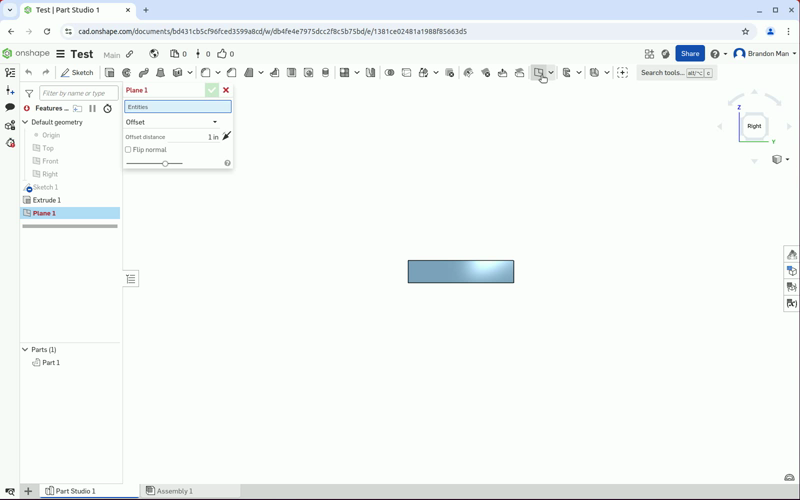
mouse_move(73, 176)
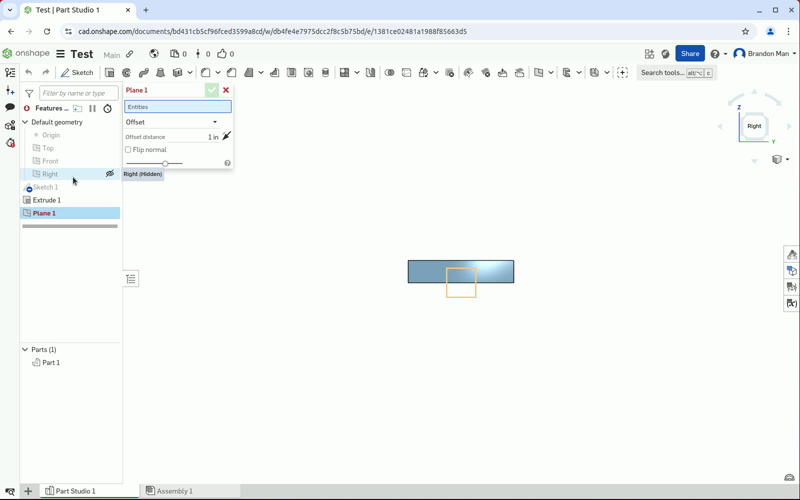
click(73, 176)
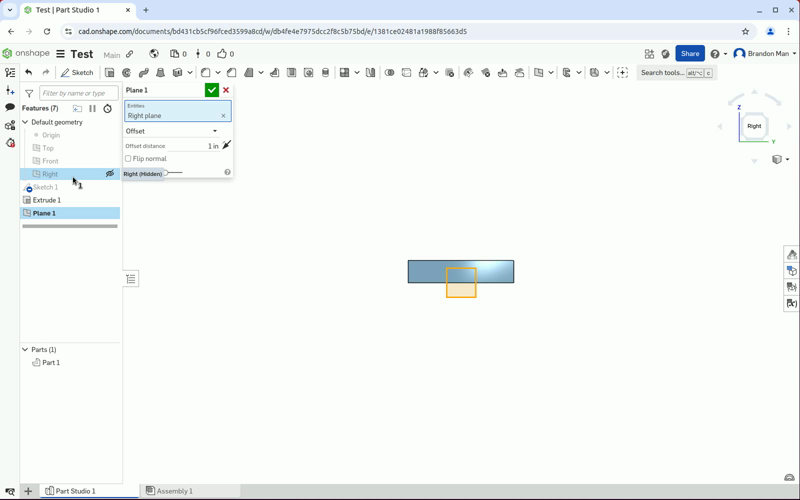
key(tab, 2)
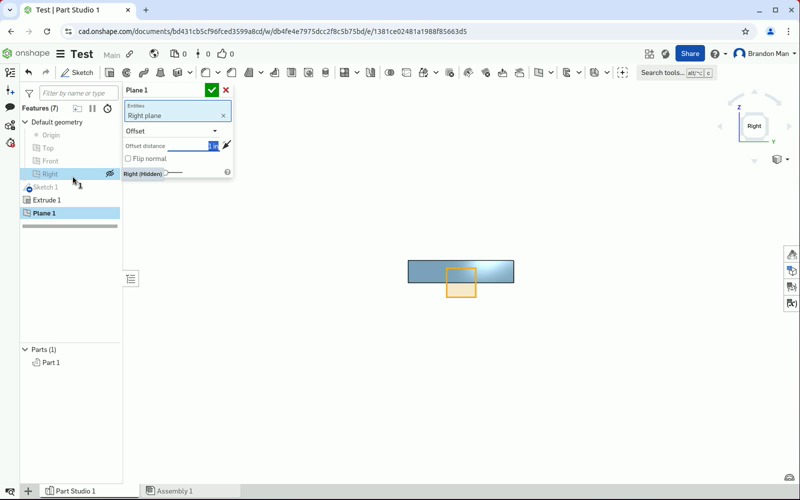
text(22.4)
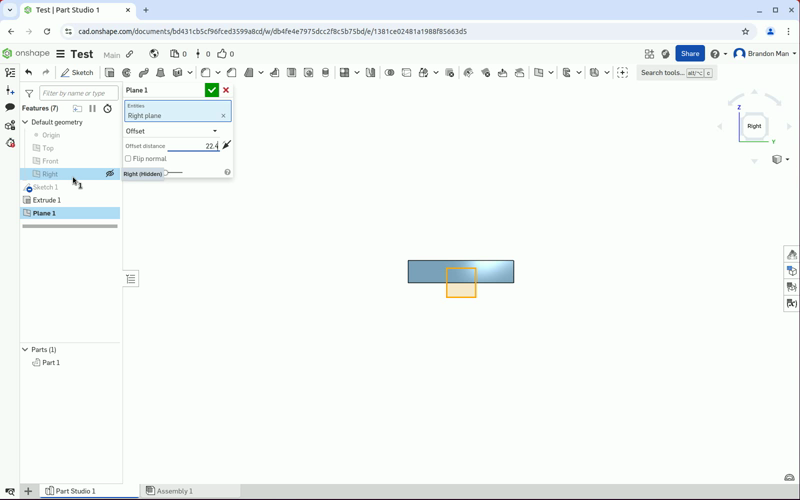
key(enter, 2)
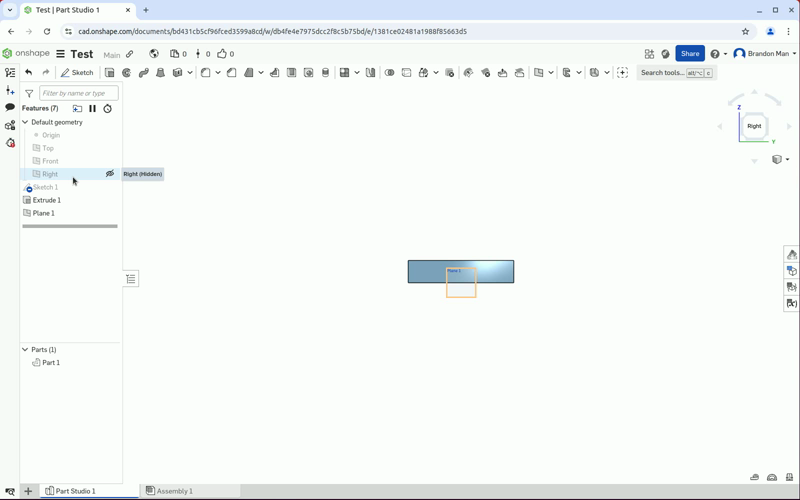
key(shift+s)
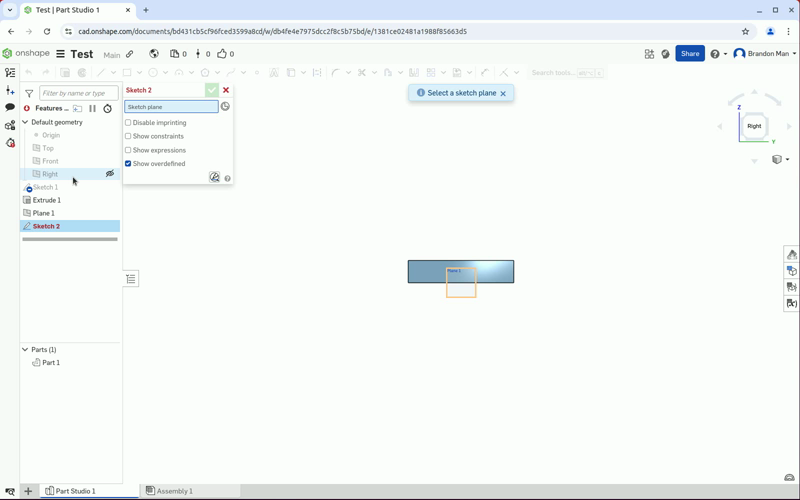
mouse_move(73, 215)
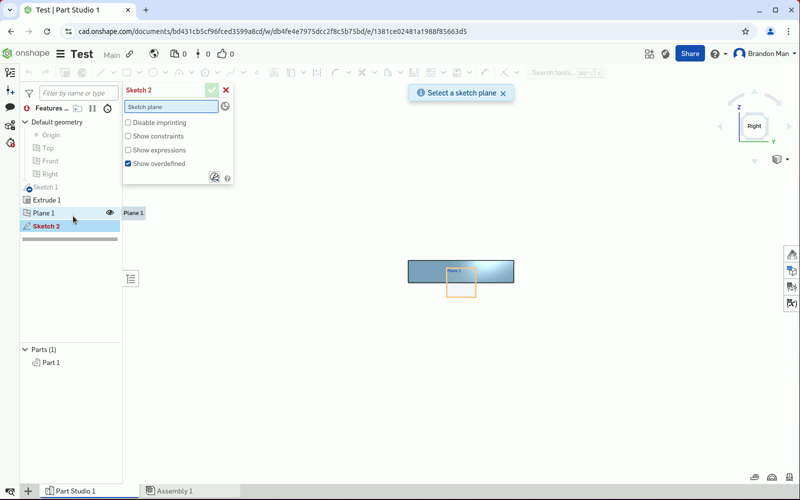
click(73, 215)
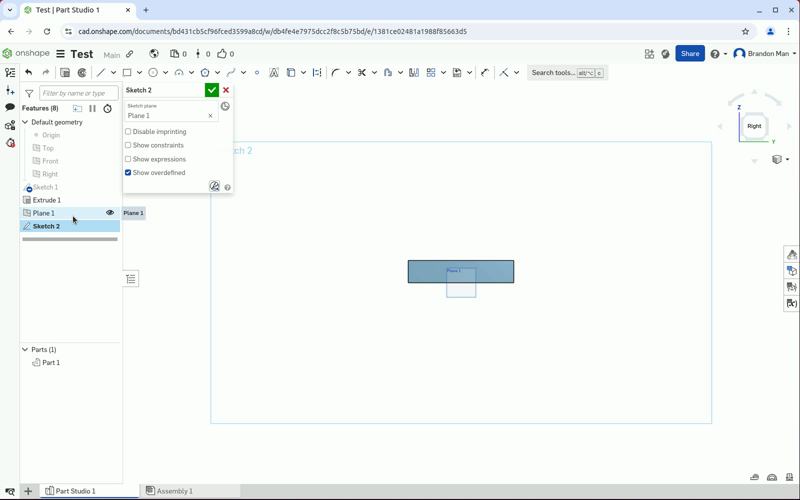
mouse_move(73, 352)
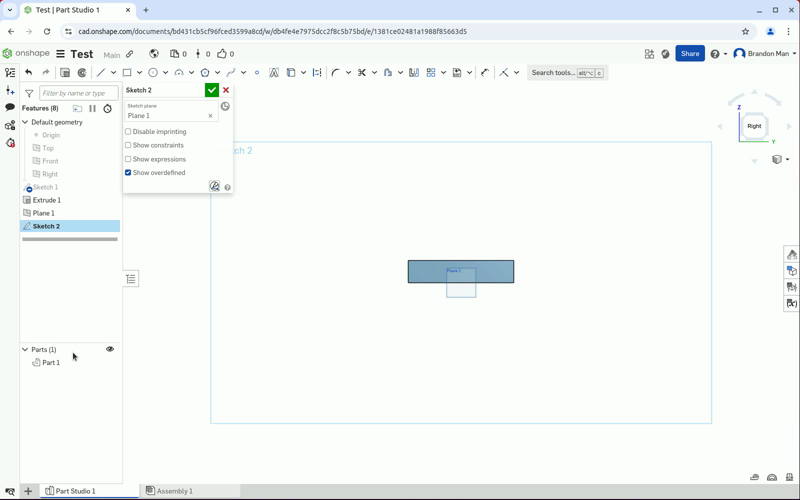
key(y)
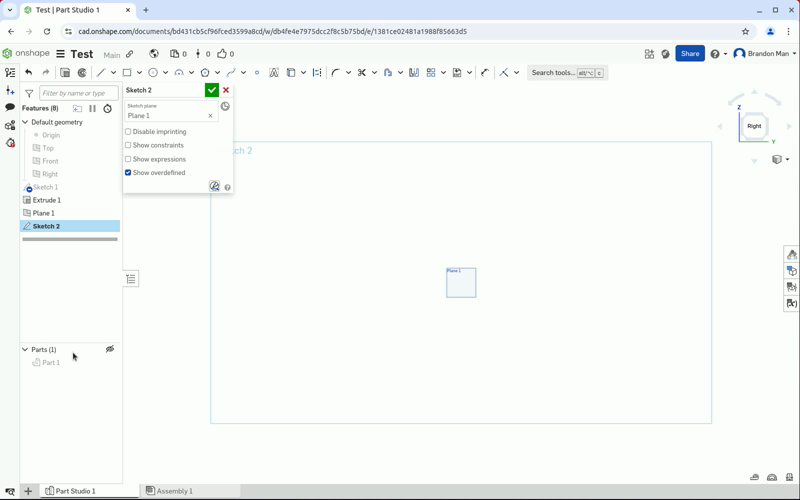
key(l)
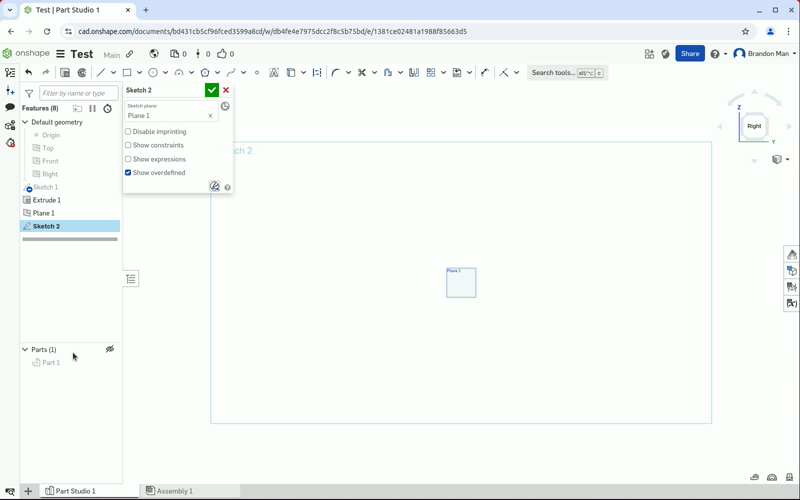
key_down(shift)
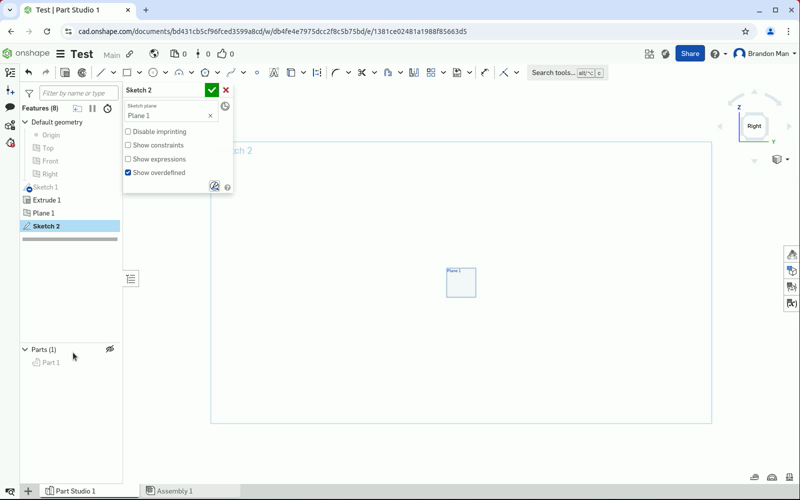
mouse_move(407, 282)
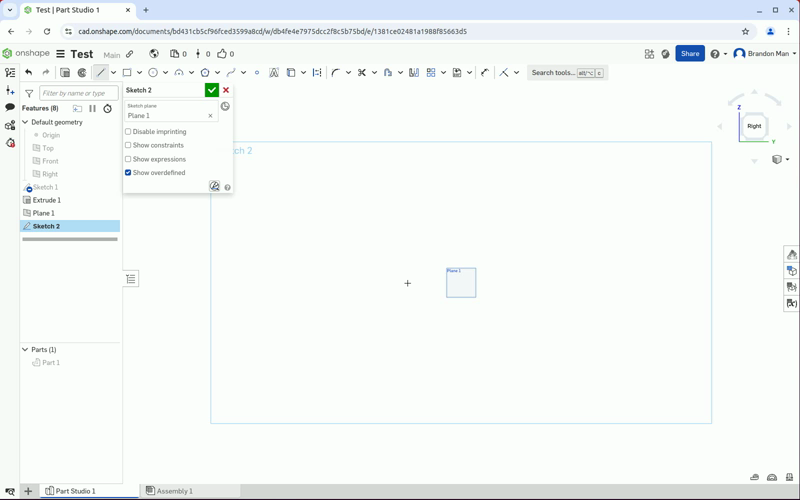
click(407, 282)
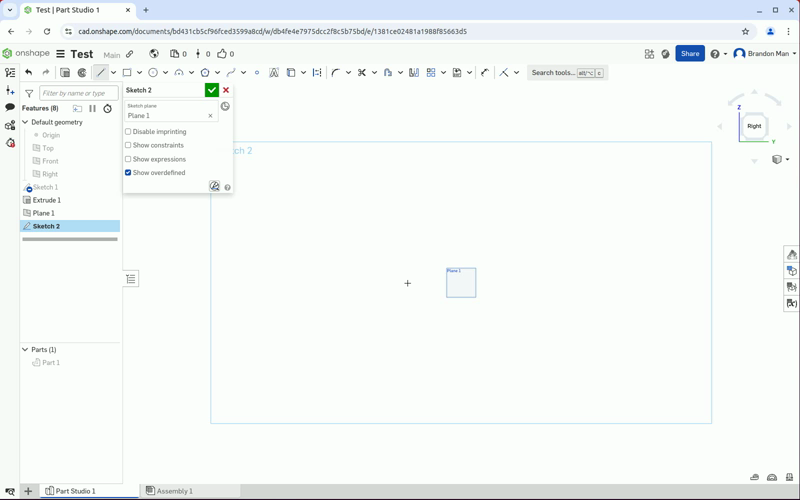
key_up(shift)
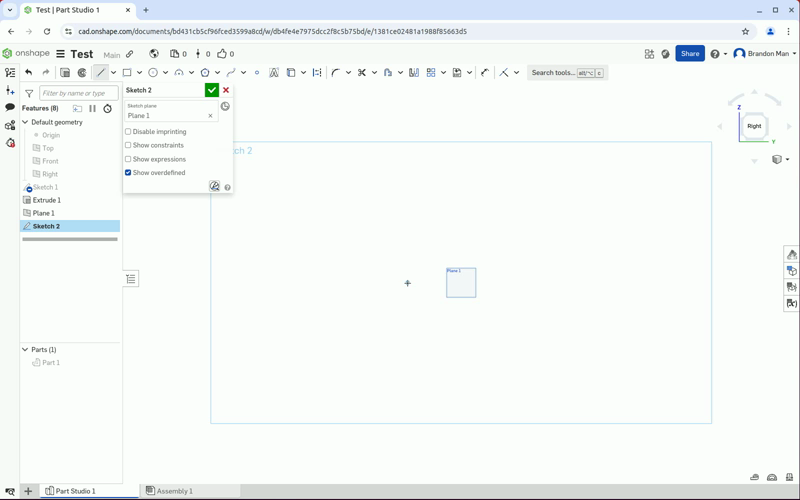
key_down(shift)
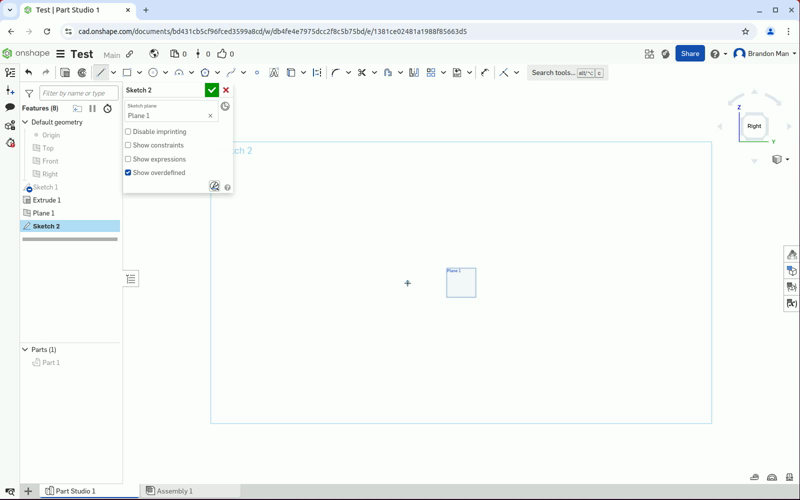
mouse_move(513, 282)
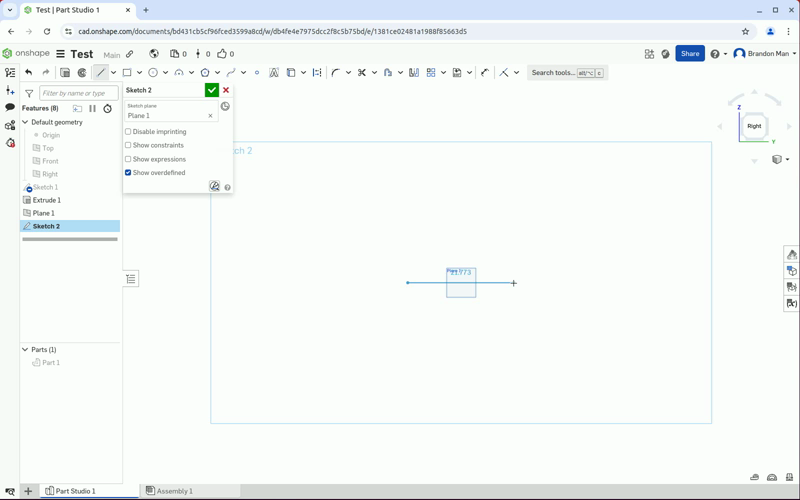
click(513, 282)
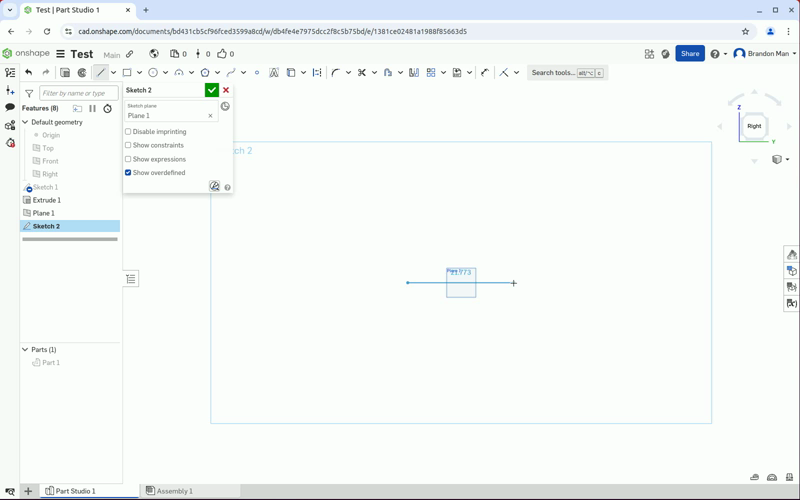
key_up(shift)
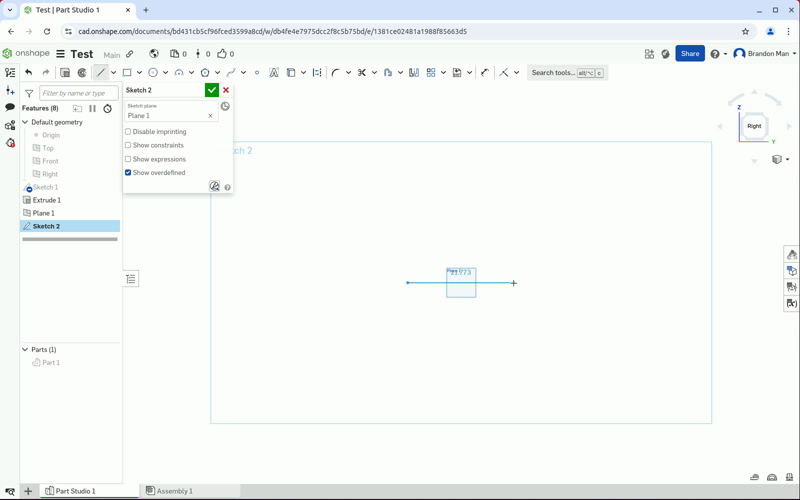
key_down(shift)
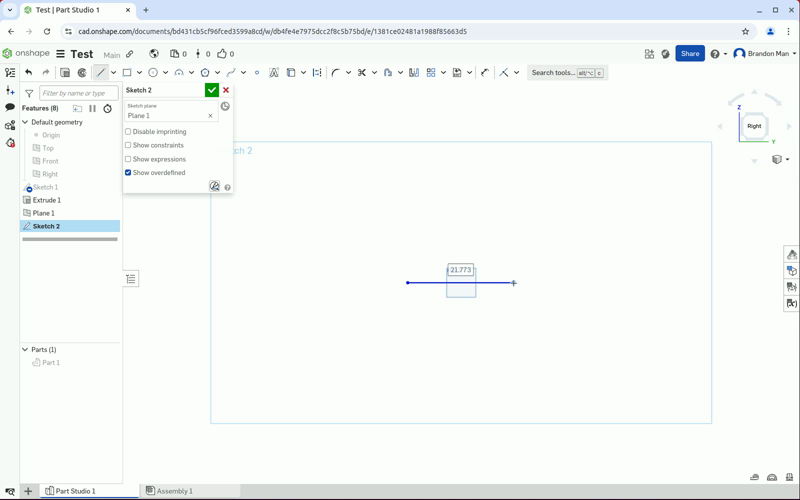
mouse_move(543, 282)
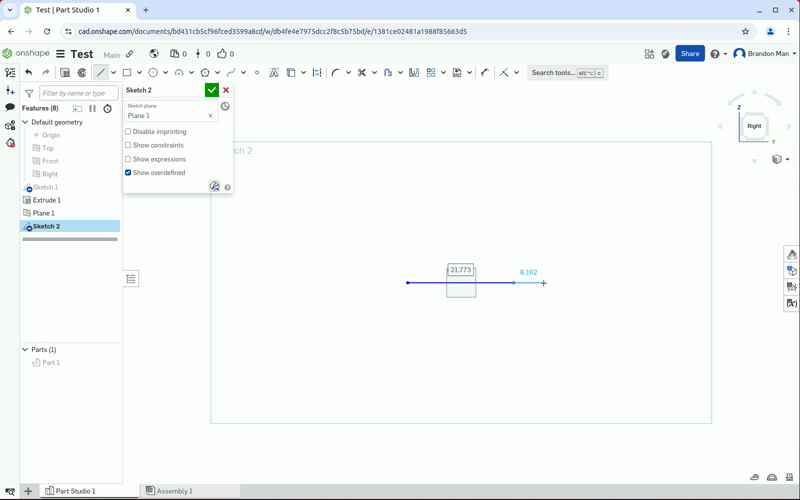
mouse_move(513, 260)
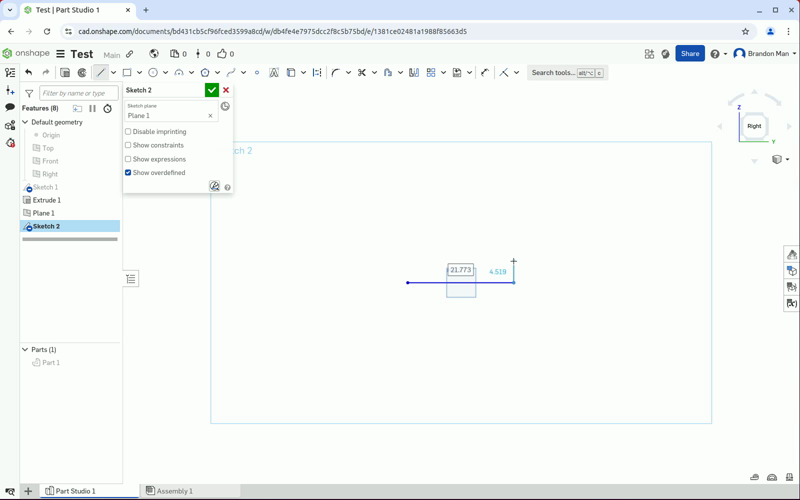
click(513, 260)
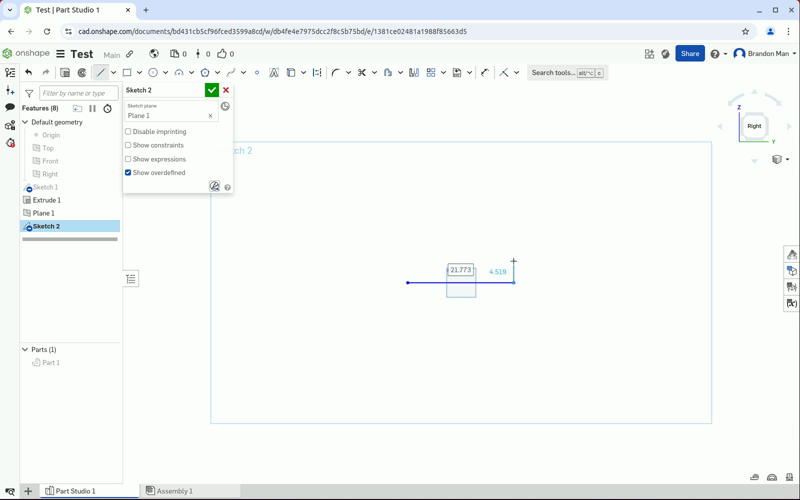
key_up(shift)
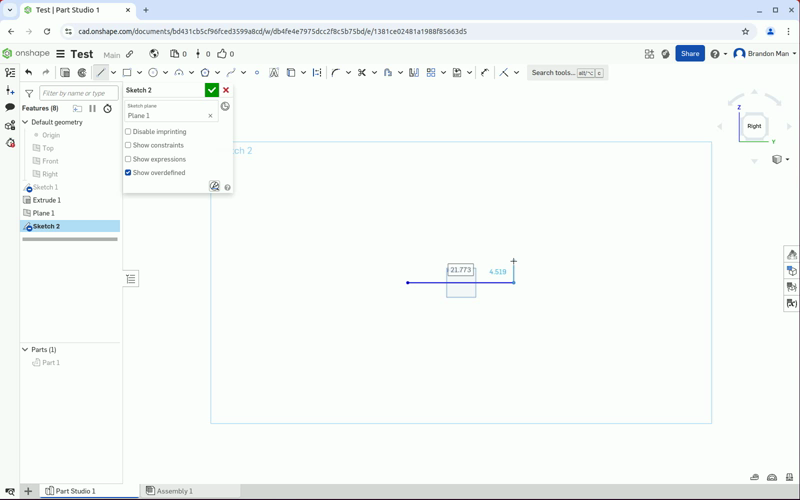
key_down(shift)
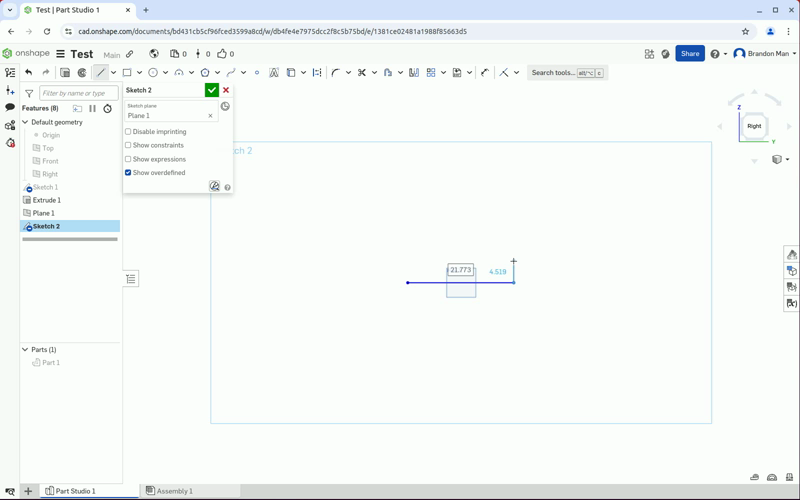
mouse_move(407, 260)
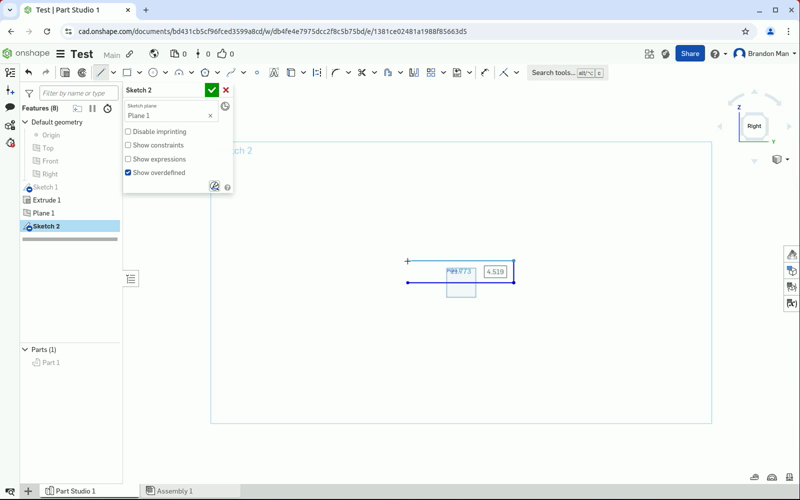
click(407, 260)
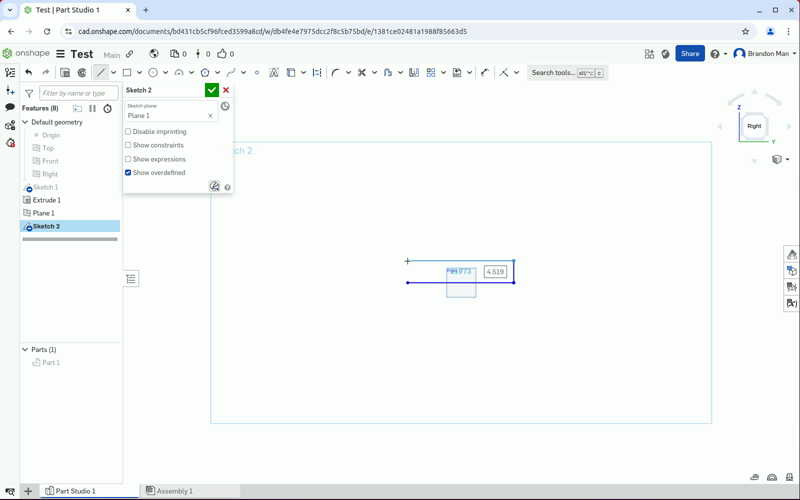
key_up(shift)
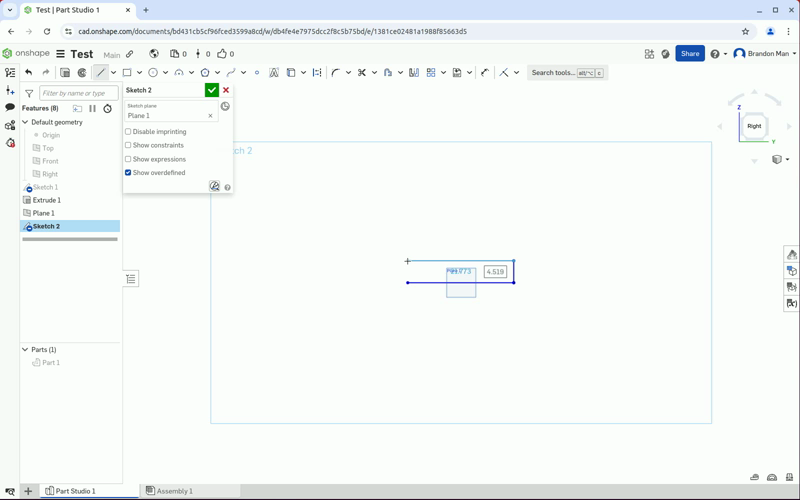
mouse_move(437, 260)
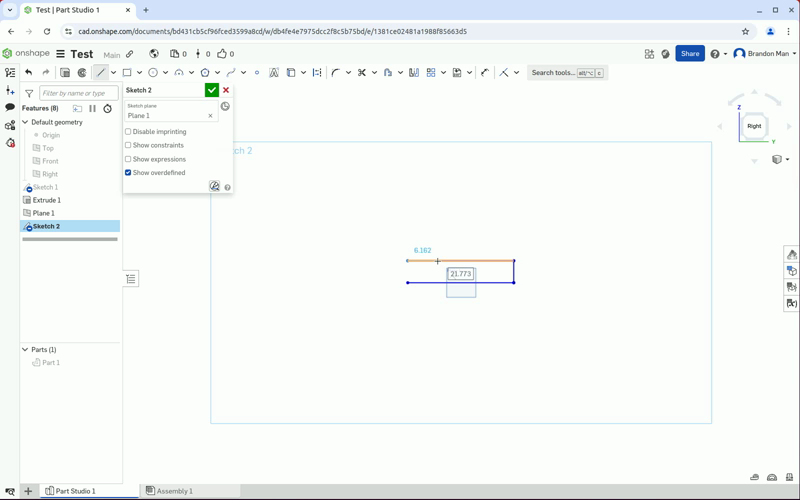
key_down(shift)
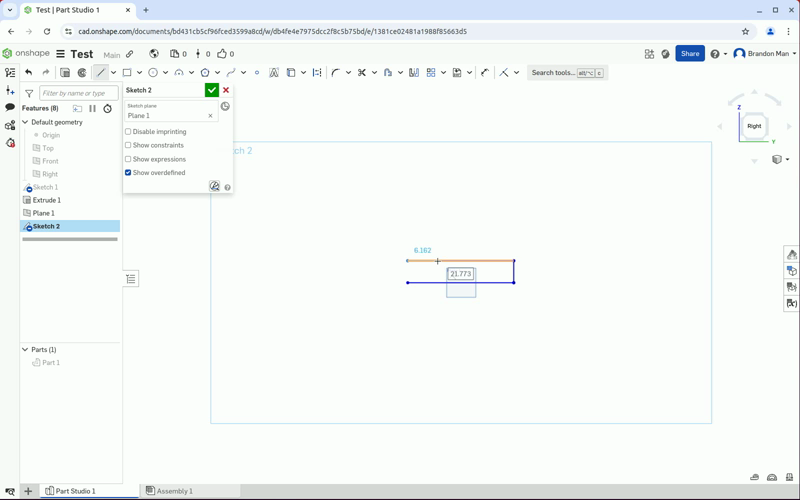
mouse_move(407, 282)
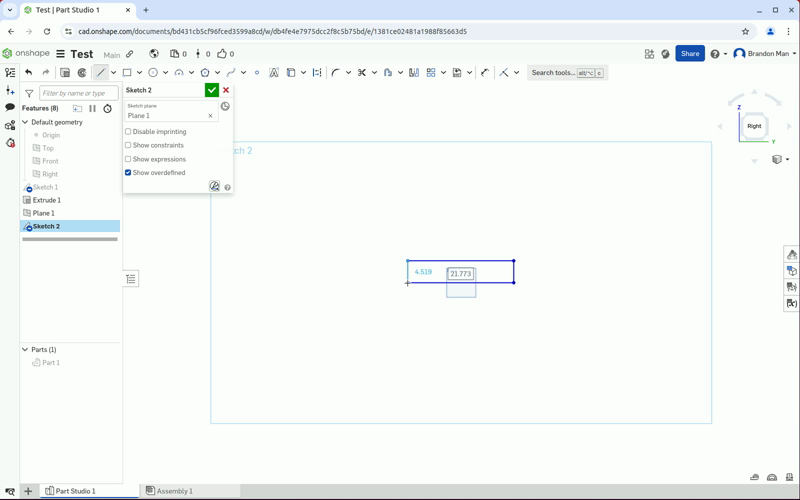
key_up(shift)
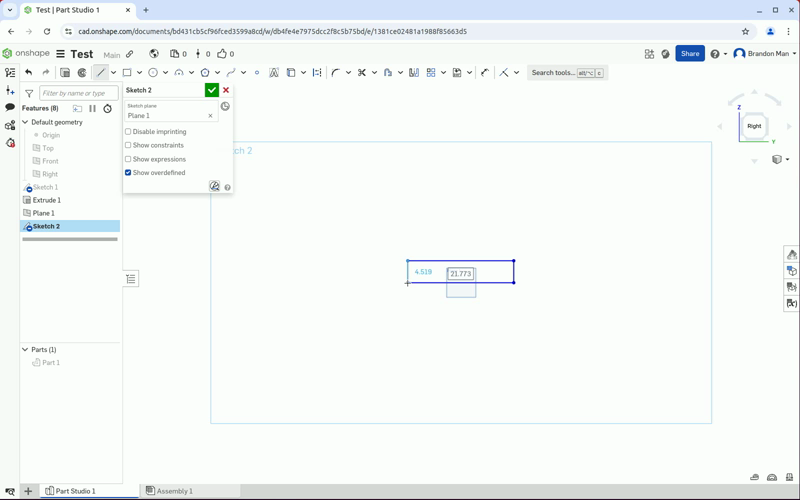
click(407, 282)
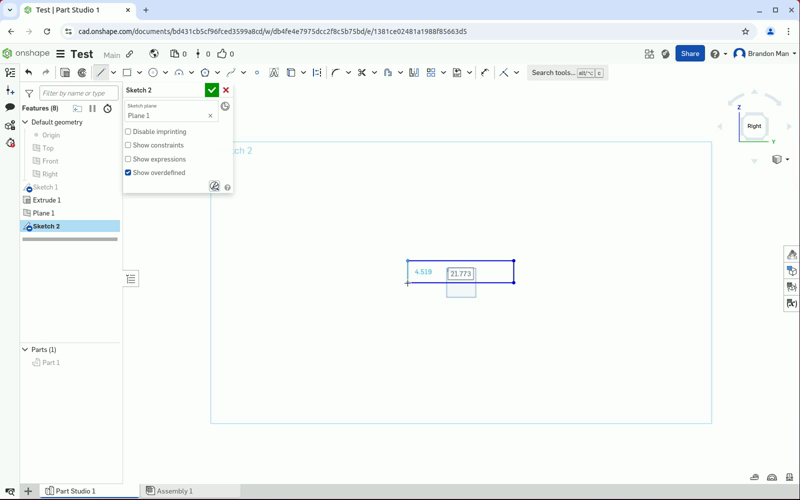
key(esc)
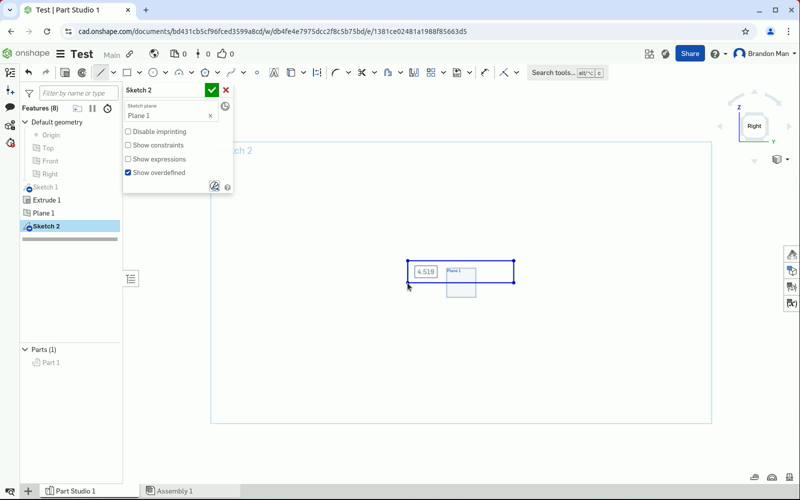
mouse_move(414, 274)
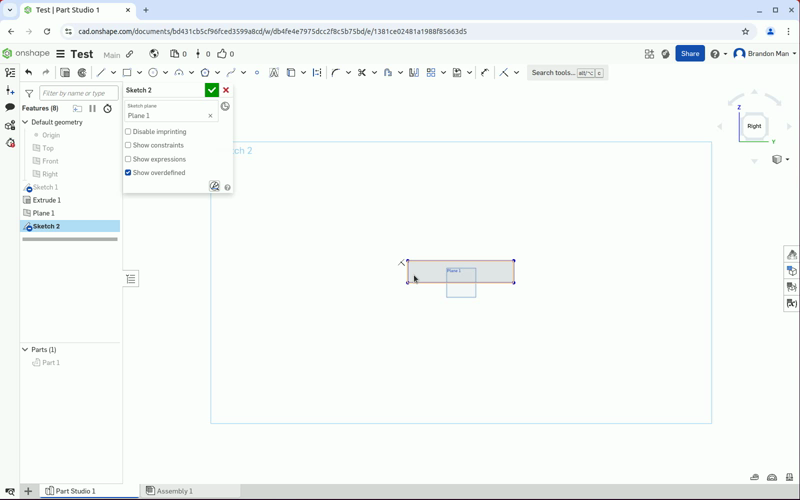
click(414, 274)
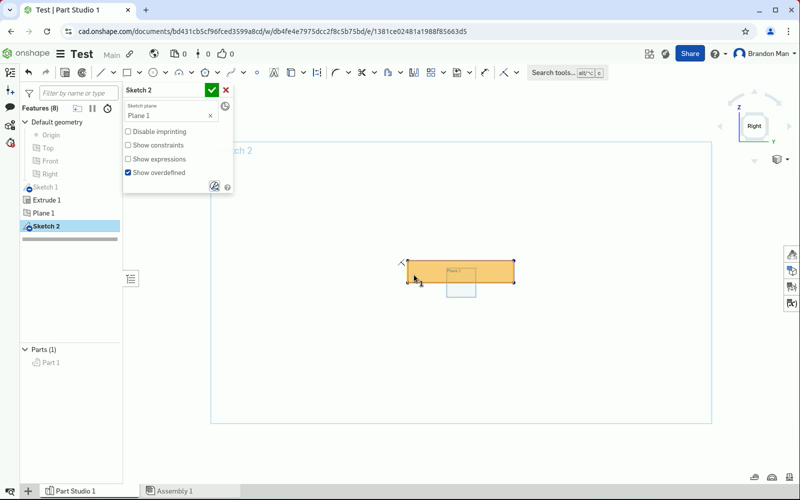
mouse_move(73, 352)
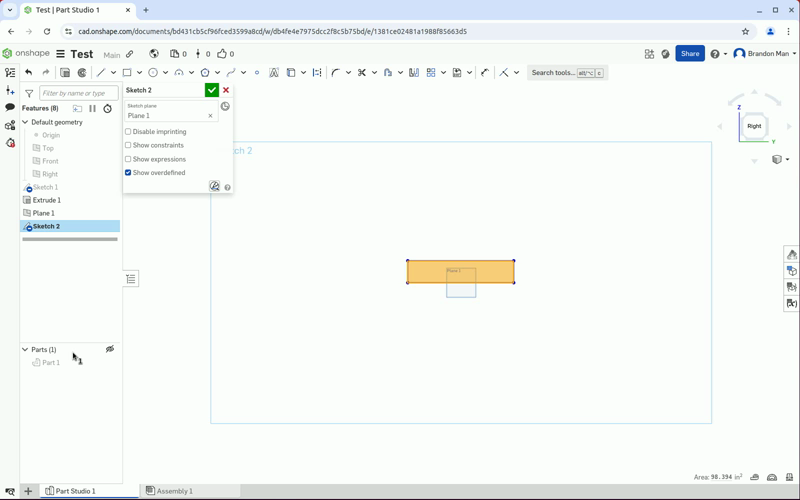
key(shift+y)
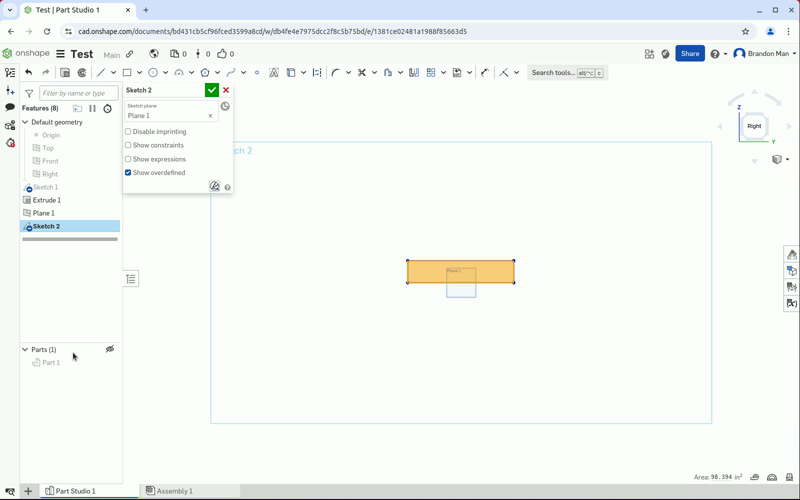
key(shift+e)
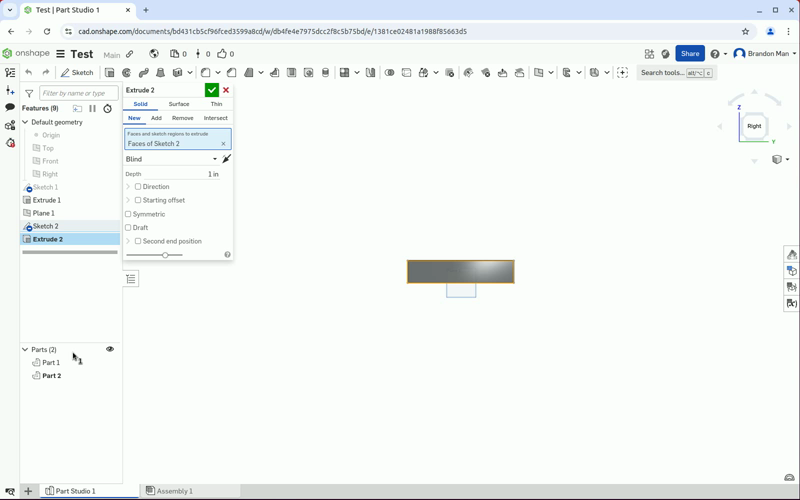
mouse_move(143, 106)
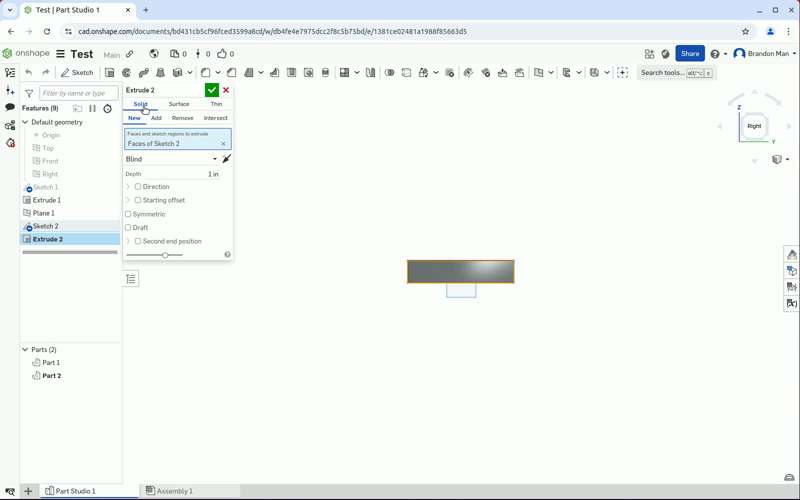
click(143, 106)
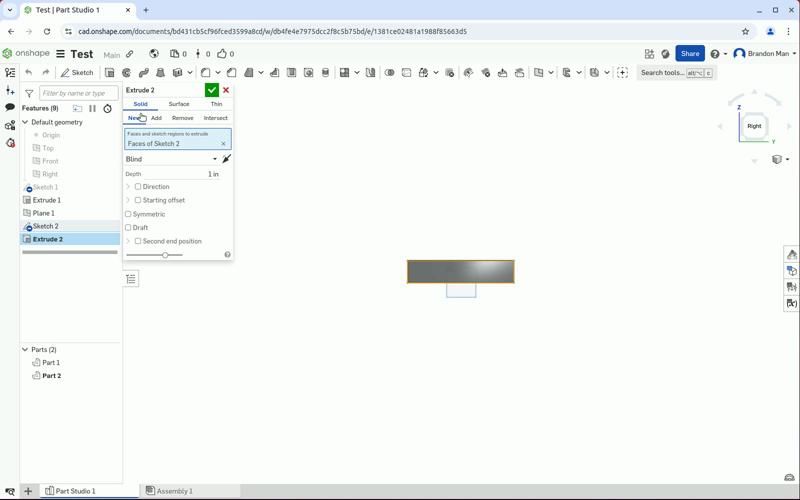
mouse_move(137, 120)
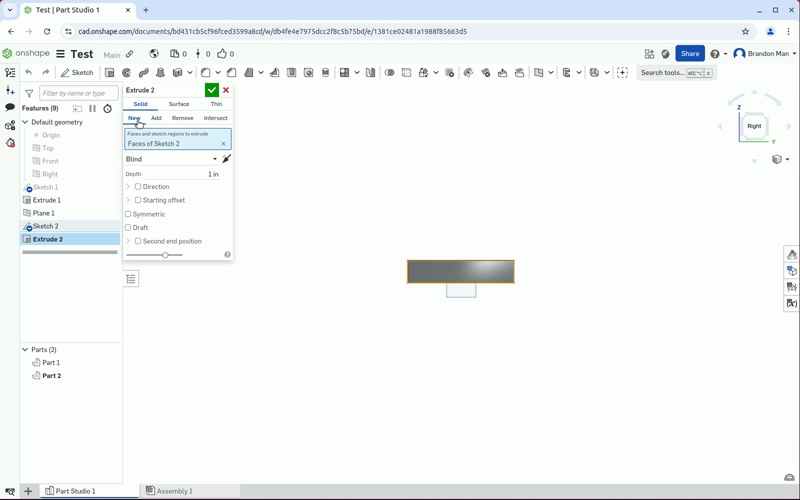
click(137, 120)
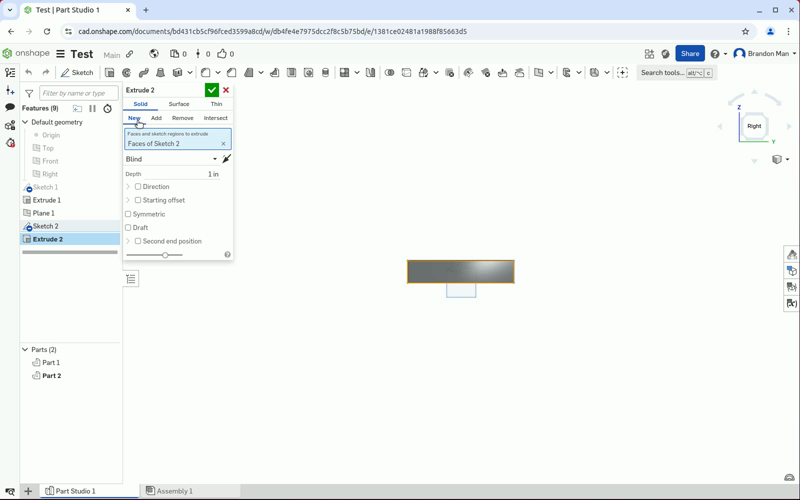
key(tab, 4)
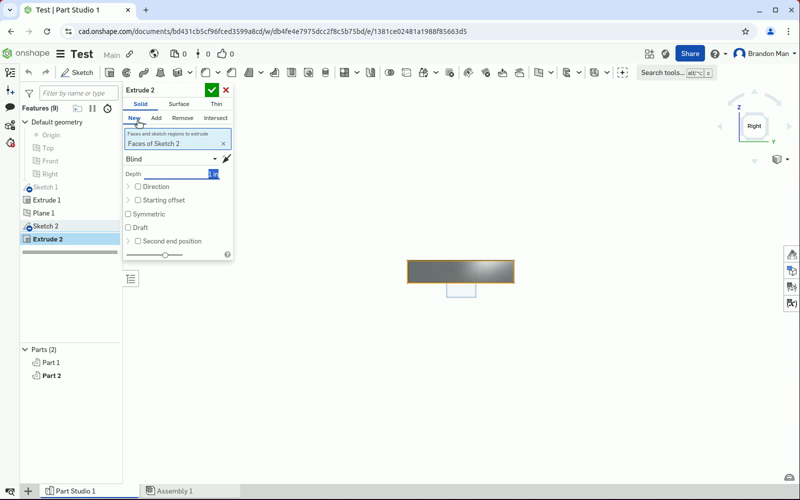
text(0.722)
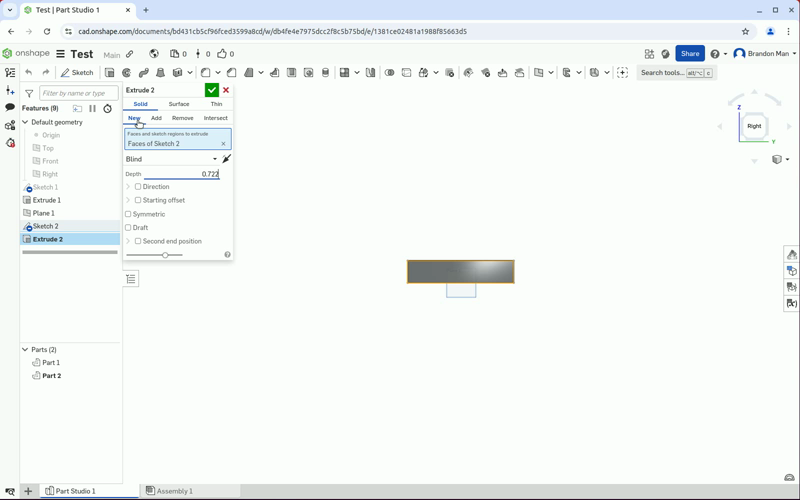
key(enter)
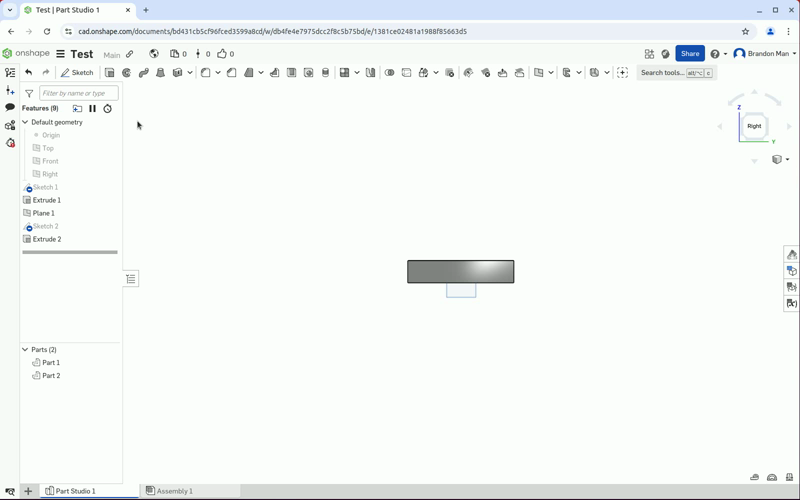
key(shift+h)
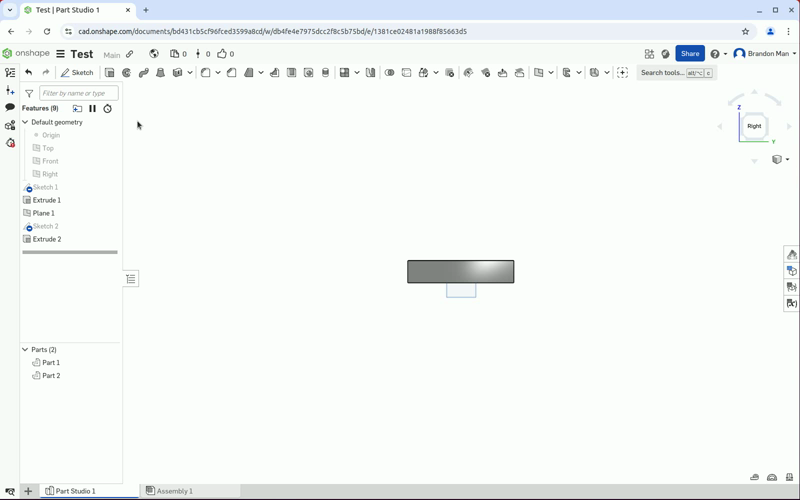
key(shift+h)
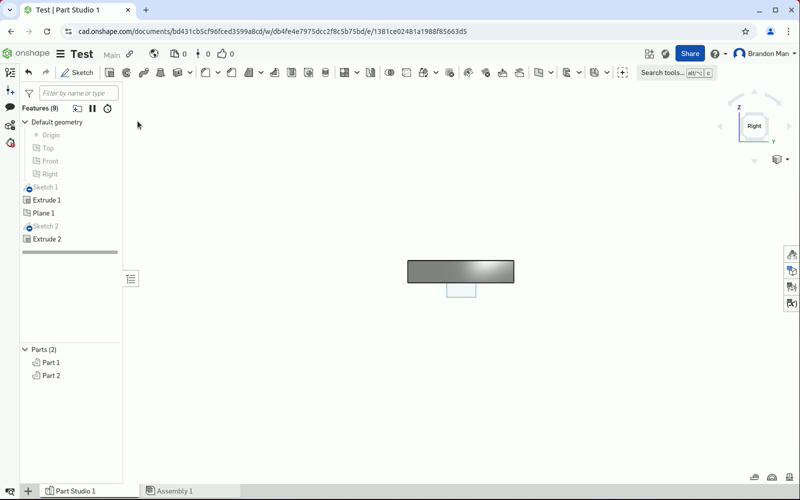
mouse_move(73, 189)
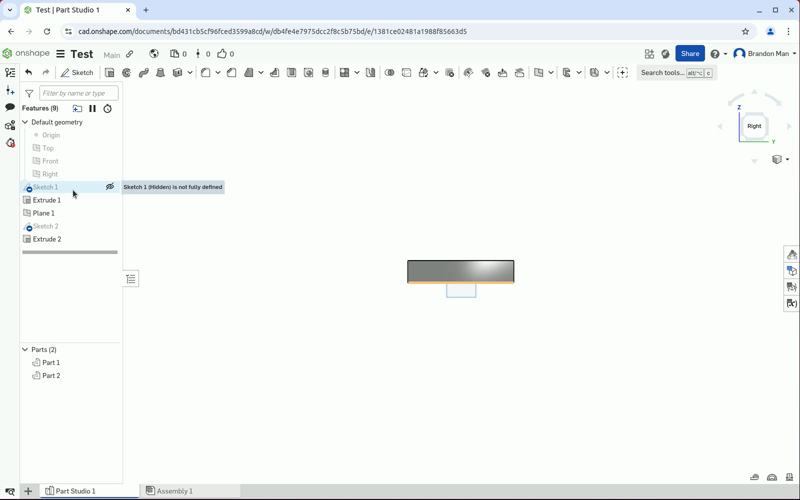
click(73, 189)
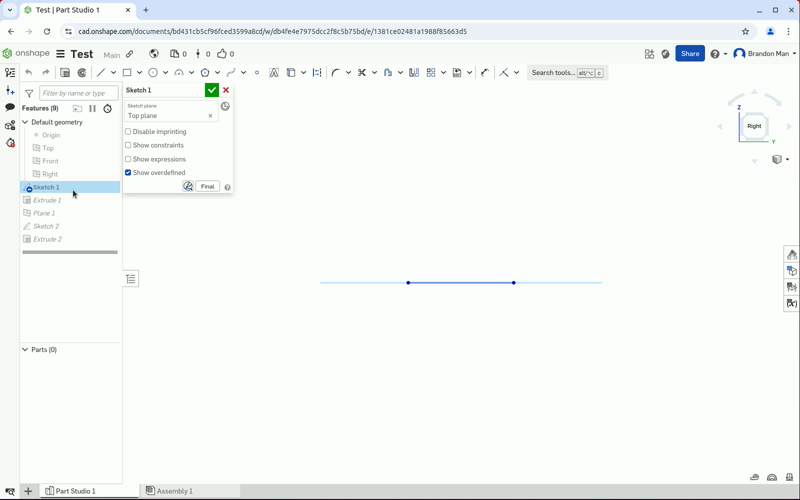
mouse_move(229, 92)
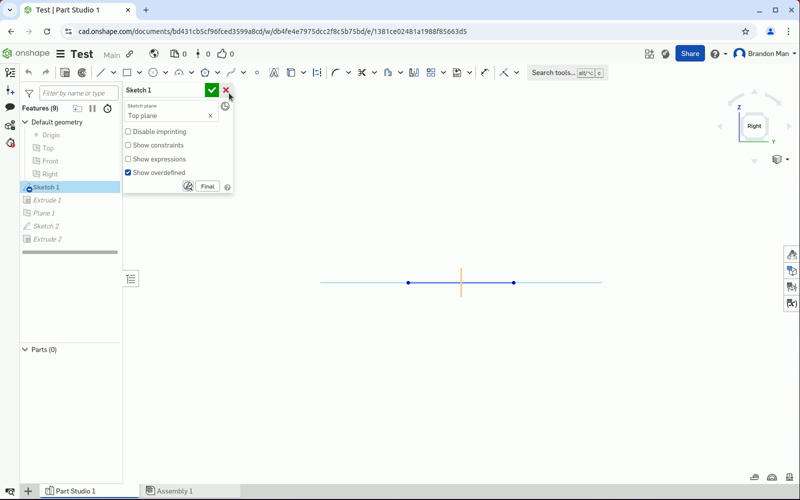
click(229, 92)
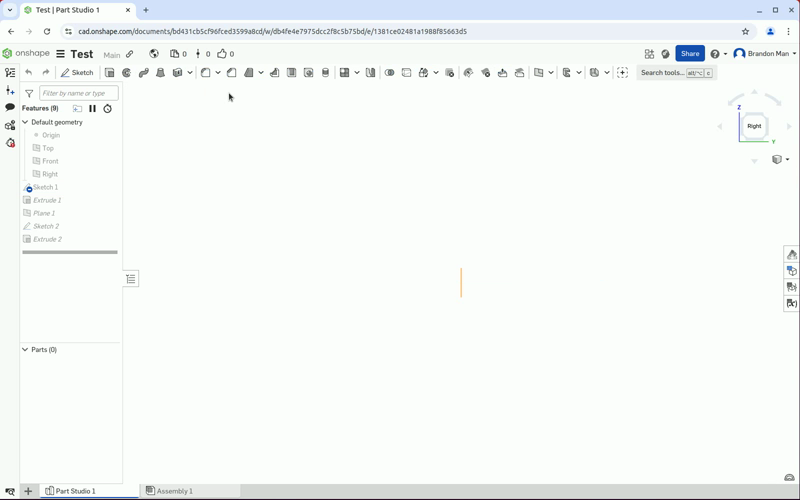
key(shift+s)
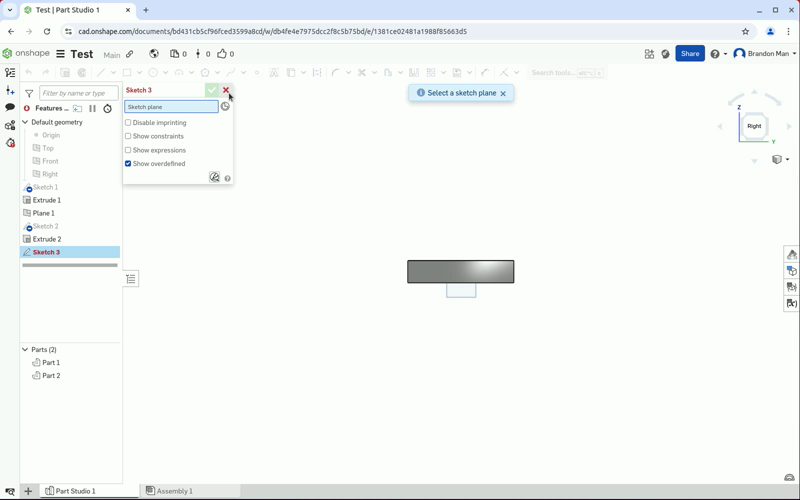
mouse_move(73, 215)
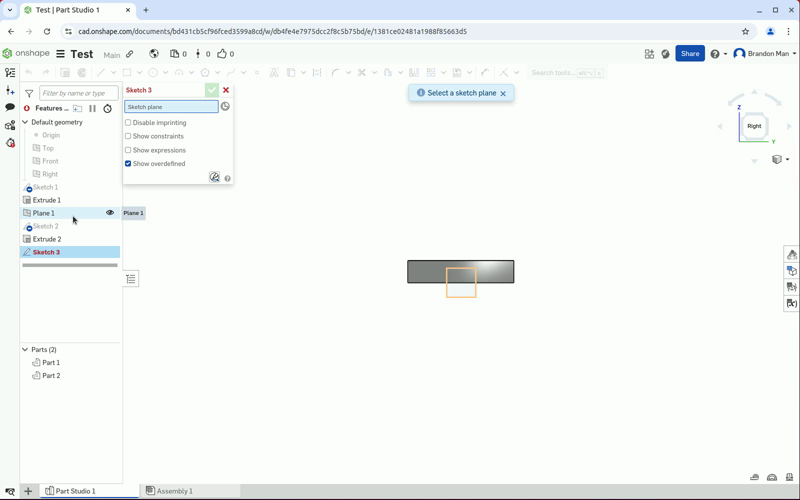
click(73, 215)
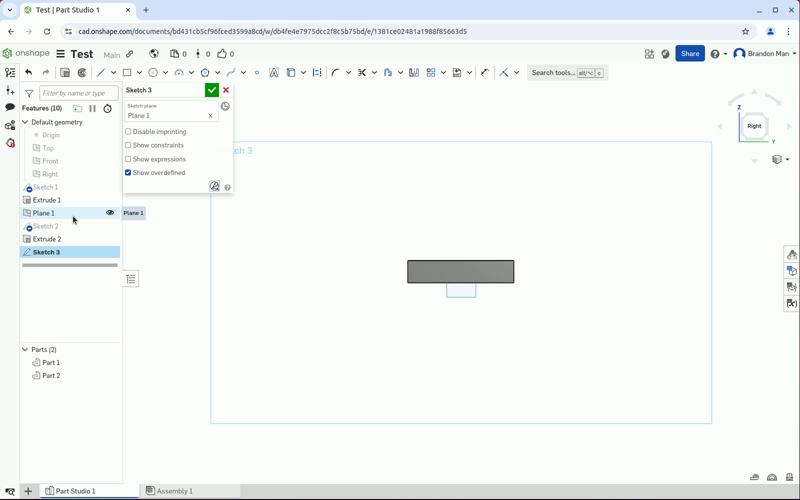
mouse_move(73, 352)
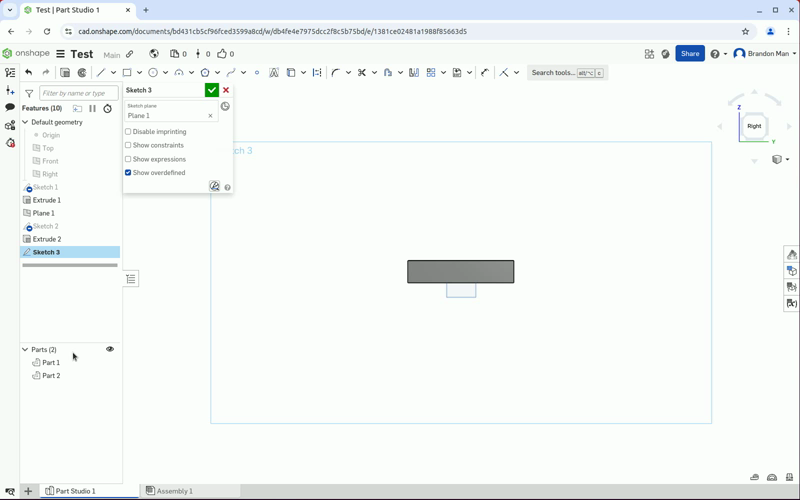
key(y)
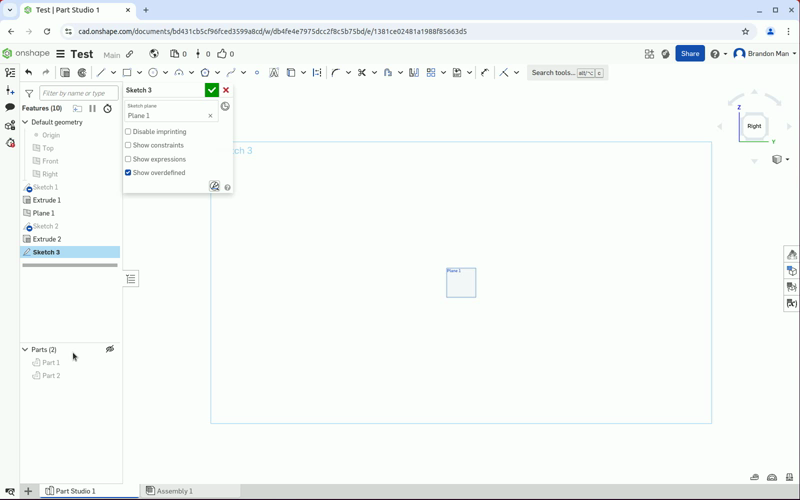
key(l)
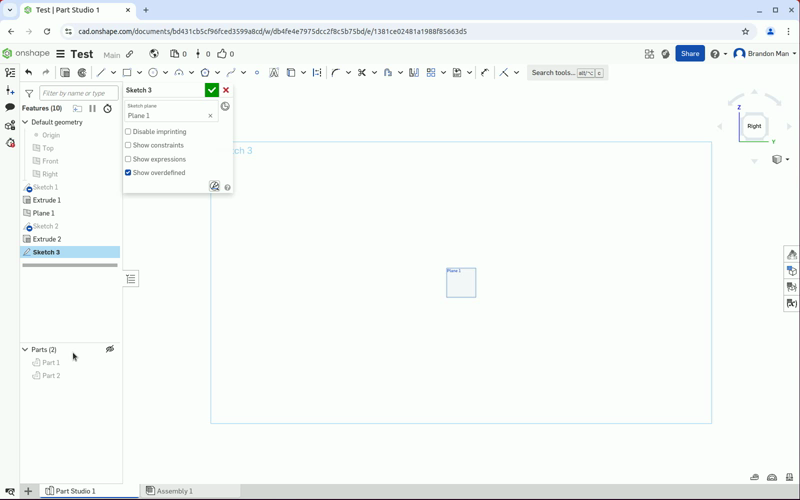
key_down(shift)
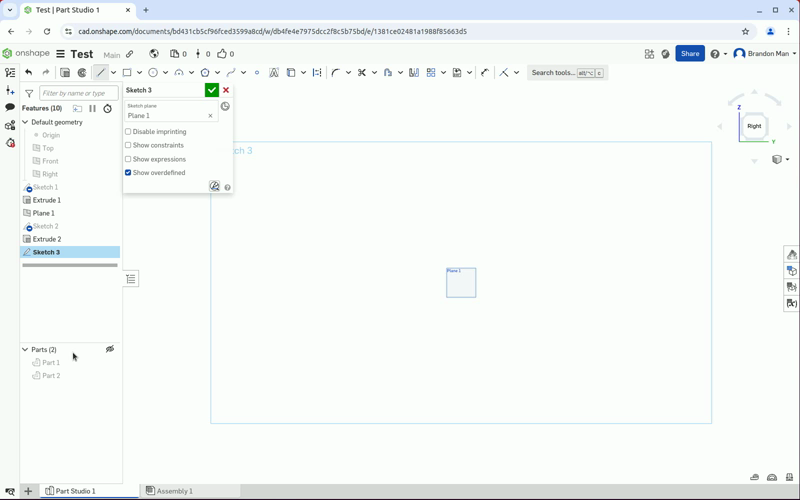
mouse_move(407, 260)
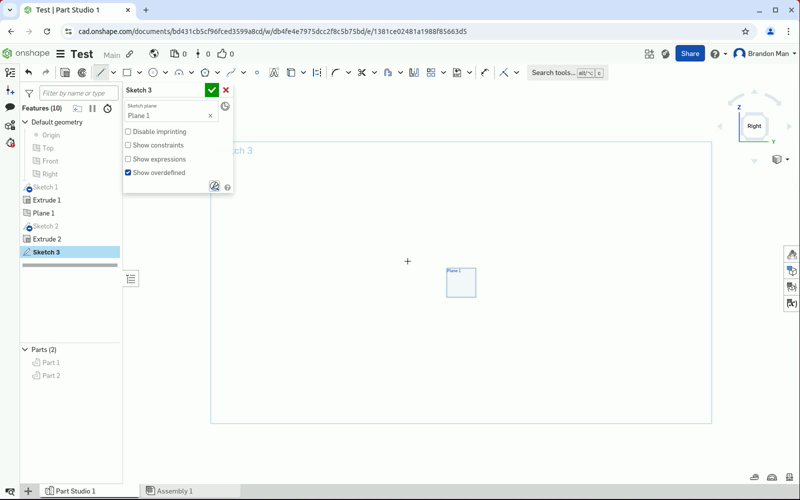
click(407, 260)
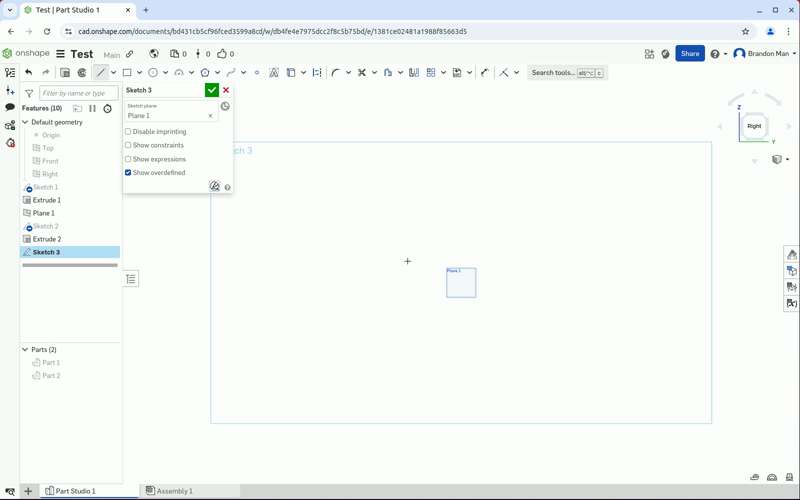
key_up(shift)
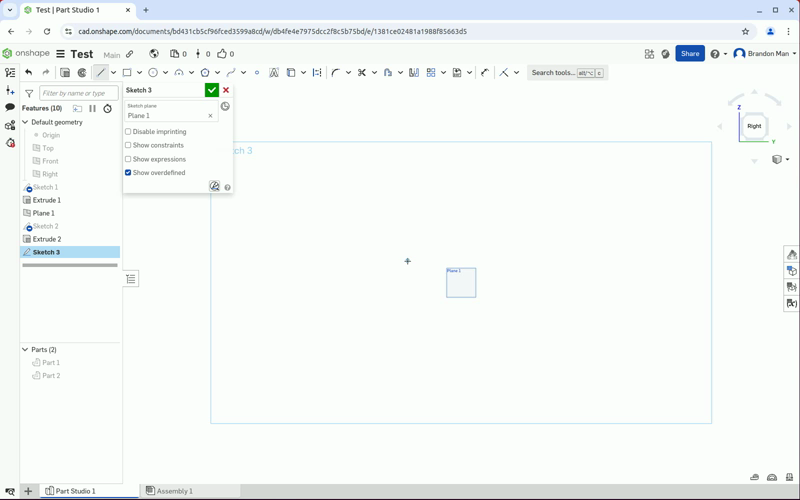
key_down(shift)
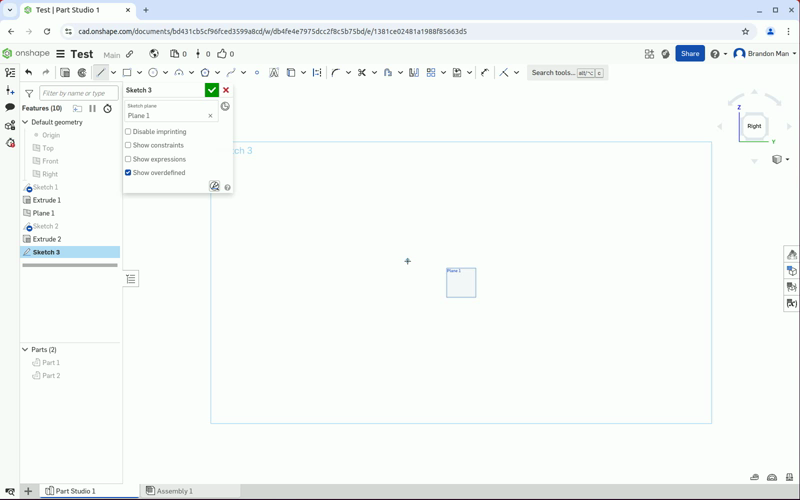
mouse_move(513, 260)
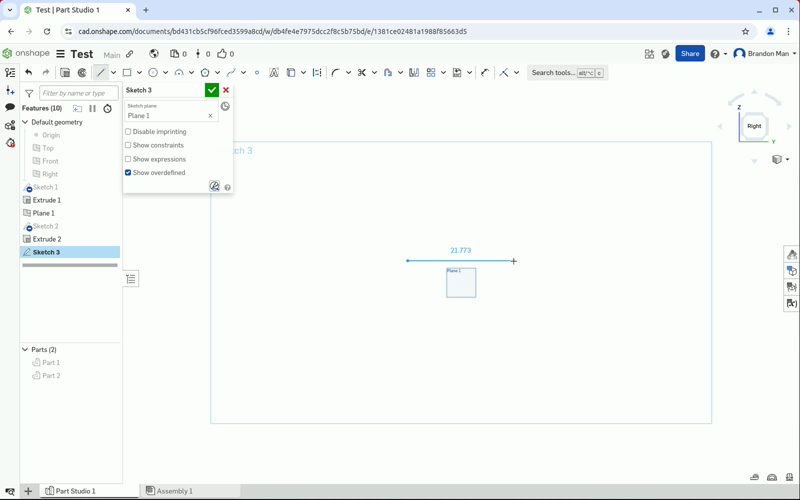
click(513, 260)
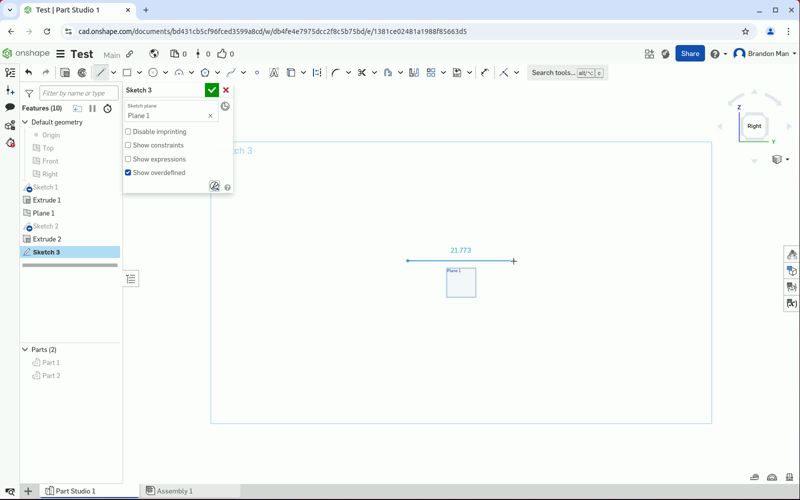
key_up(shift)
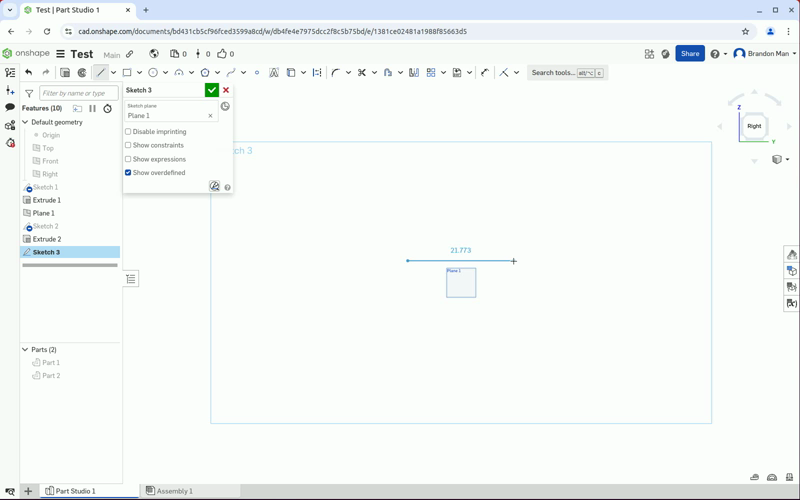
key_down(shift)
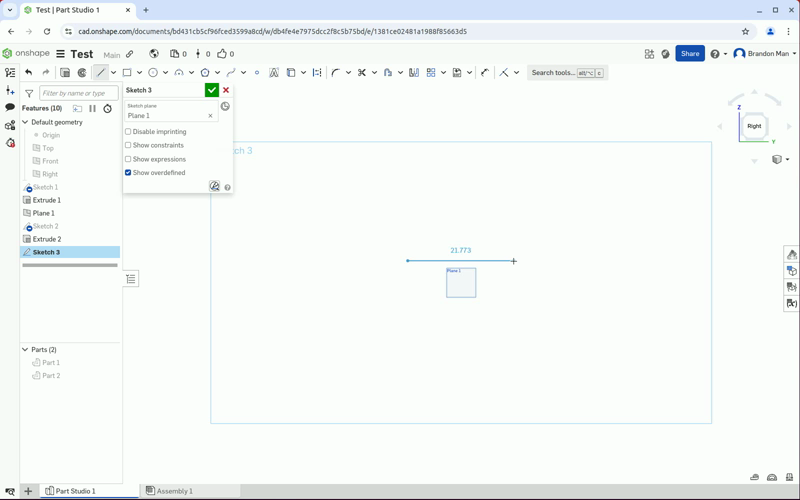
mouse_move(543, 260)
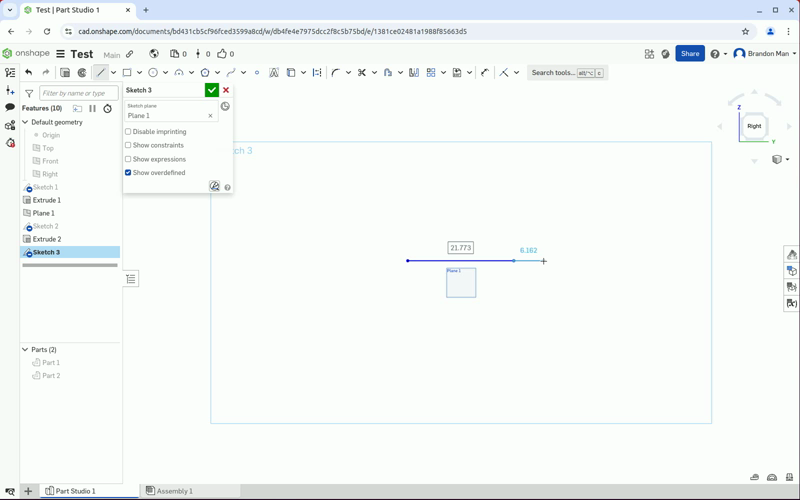
mouse_move(513, 257)
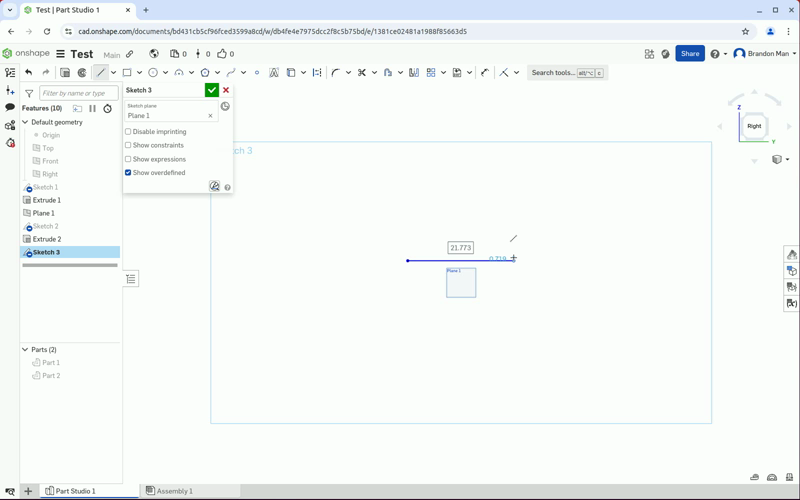
scroll(6)
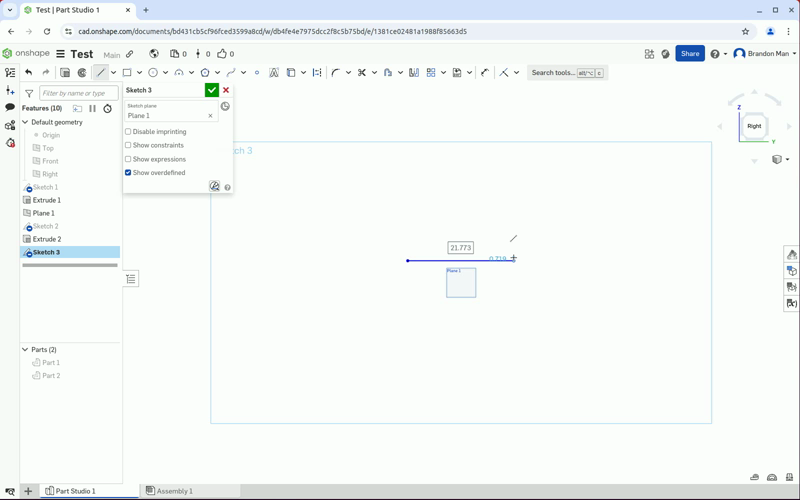
scroll(6)
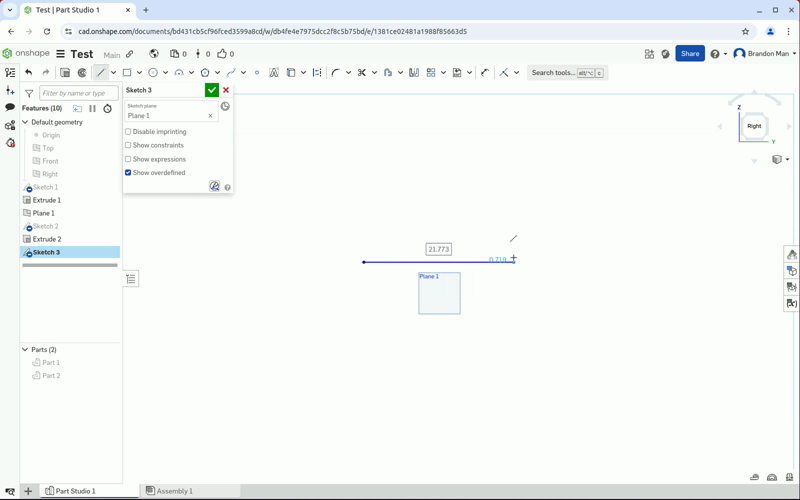
scroll(6)
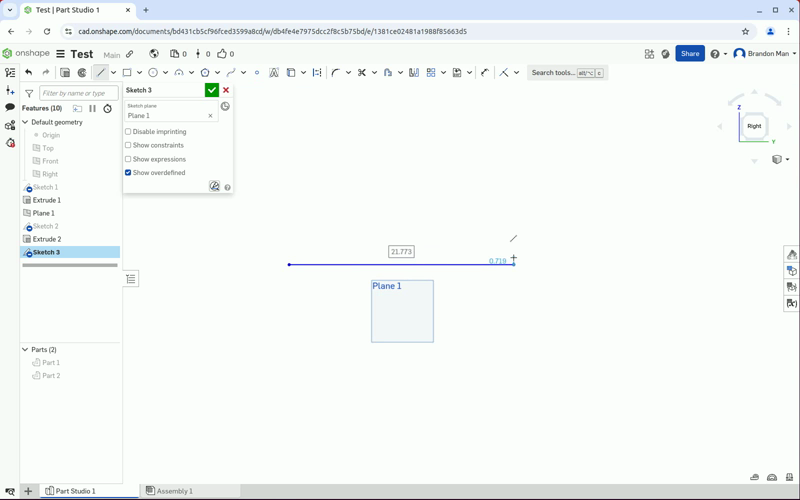
scroll(6)
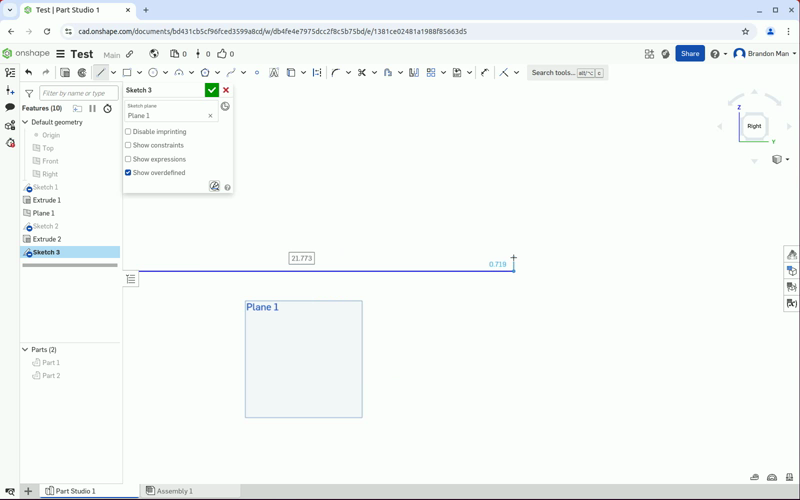
scroll(6)
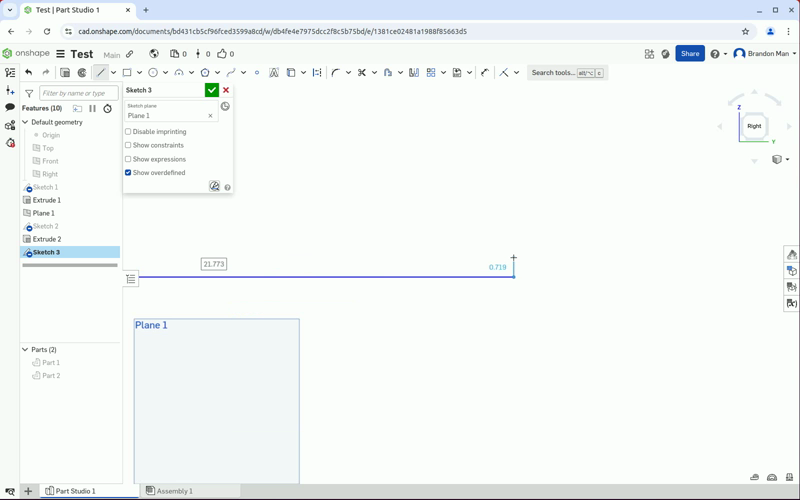
scroll(6)
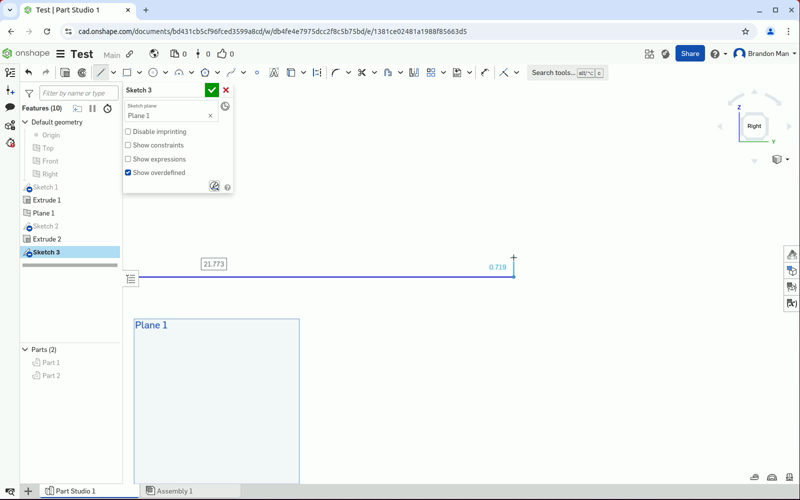
scroll(6)
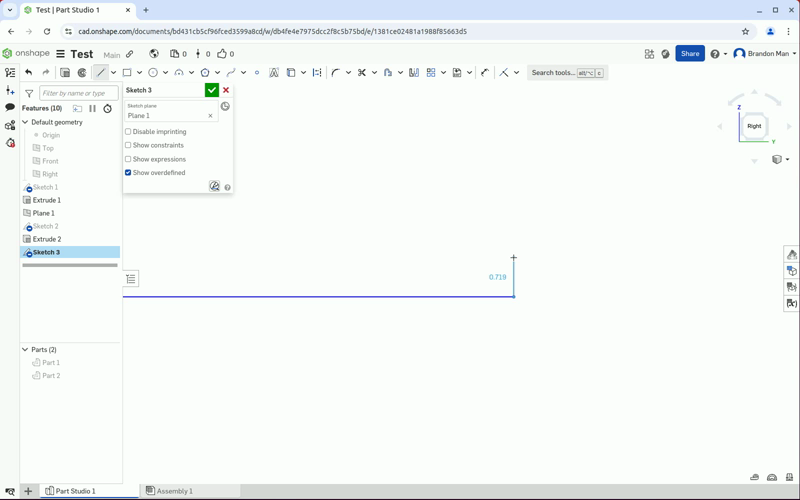
click(513, 257)
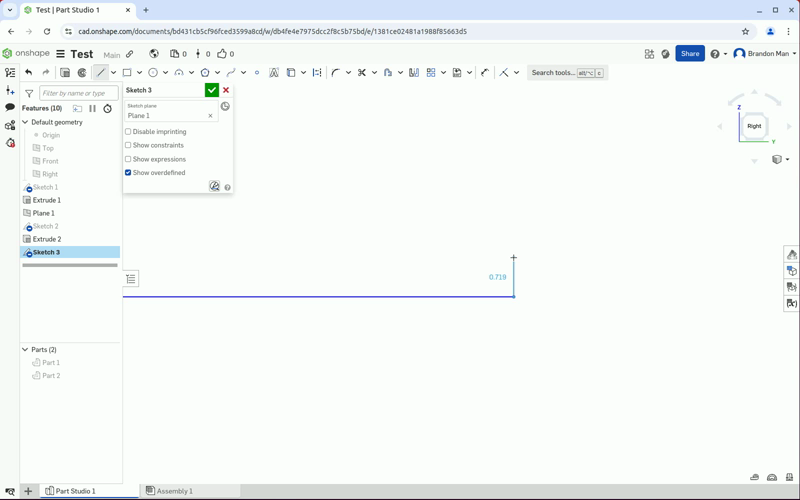
scroll(-6)
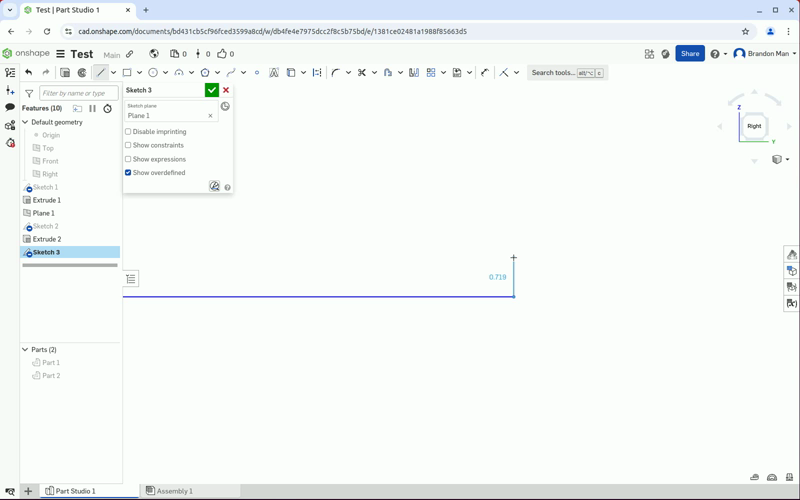
scroll(-6)
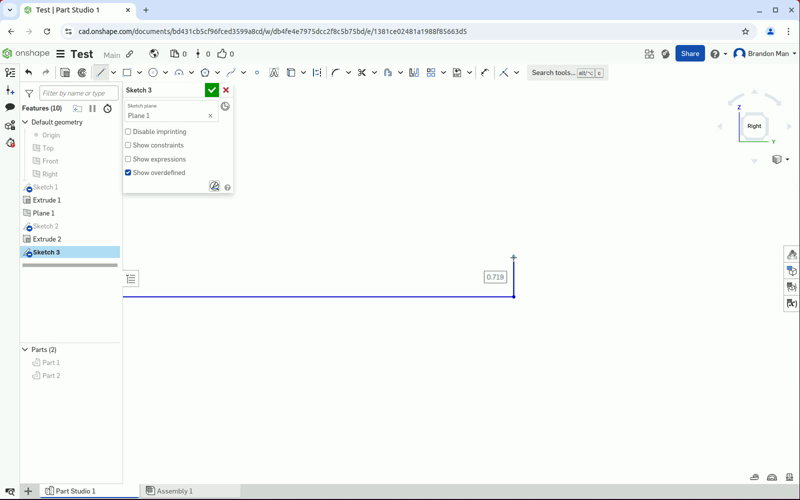
scroll(-6)
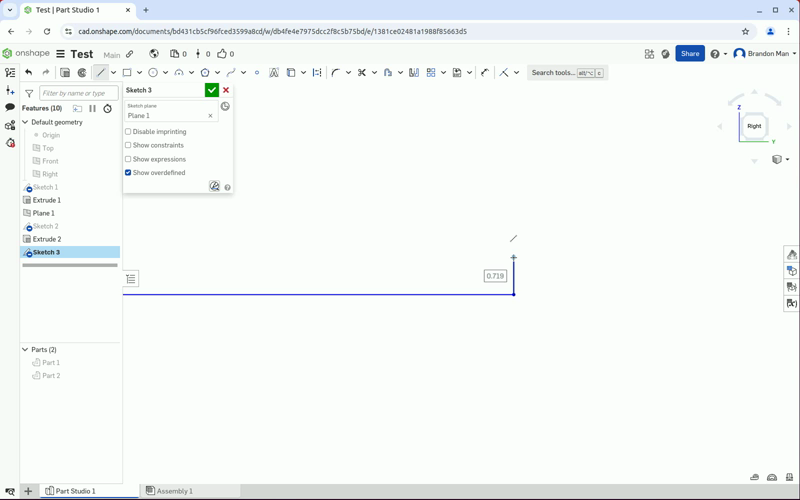
scroll(-6)
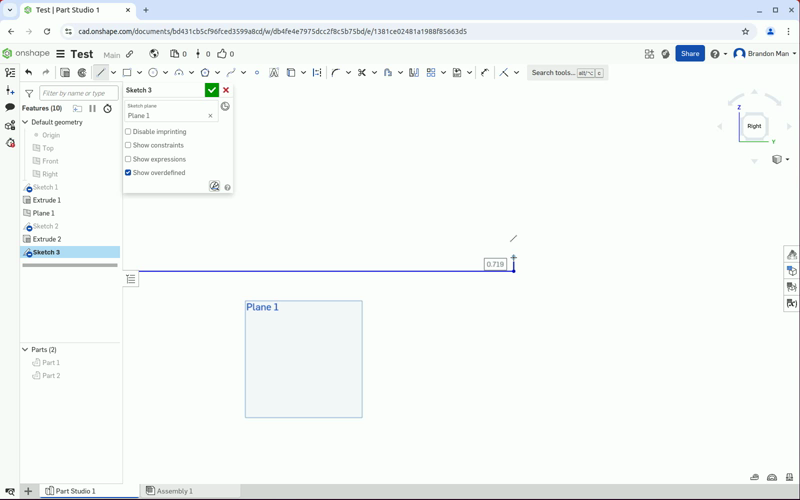
scroll(-6)
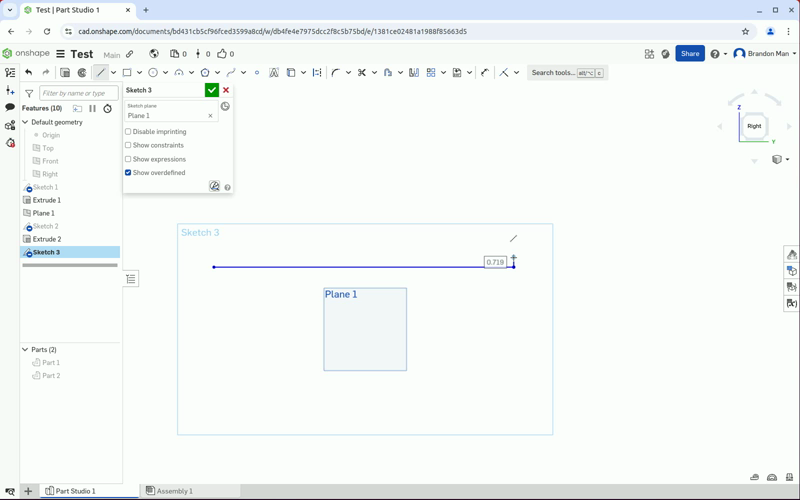
scroll(-6)
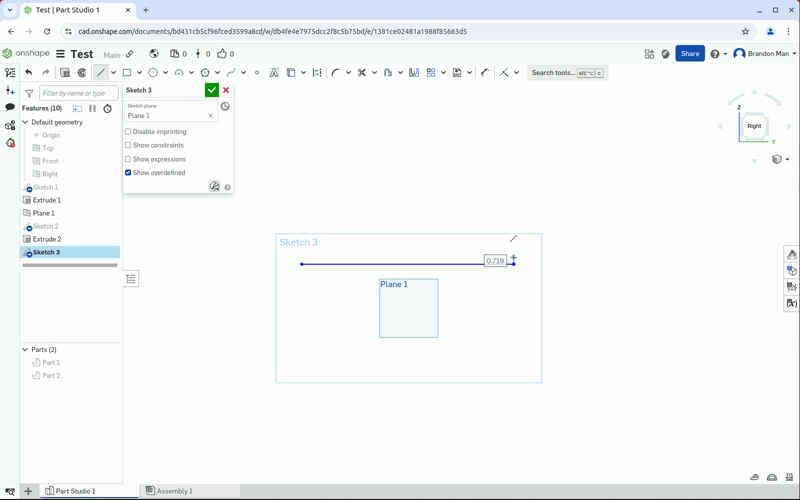
scroll(-6)
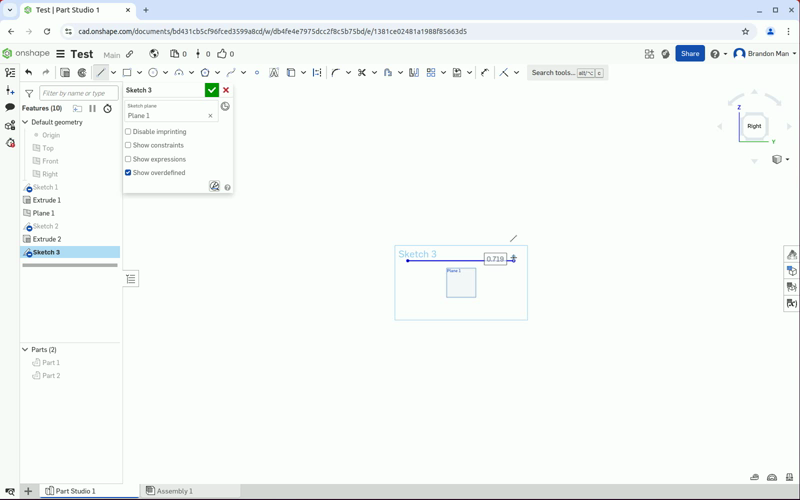
key_up(shift)
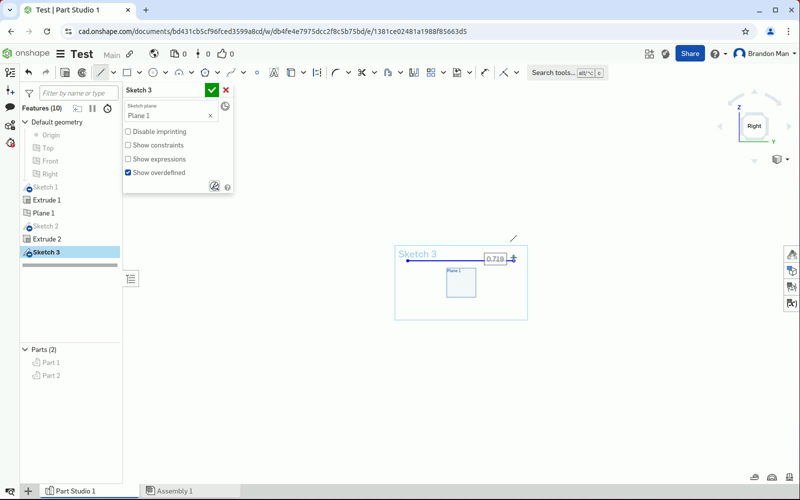
key_down(shift)
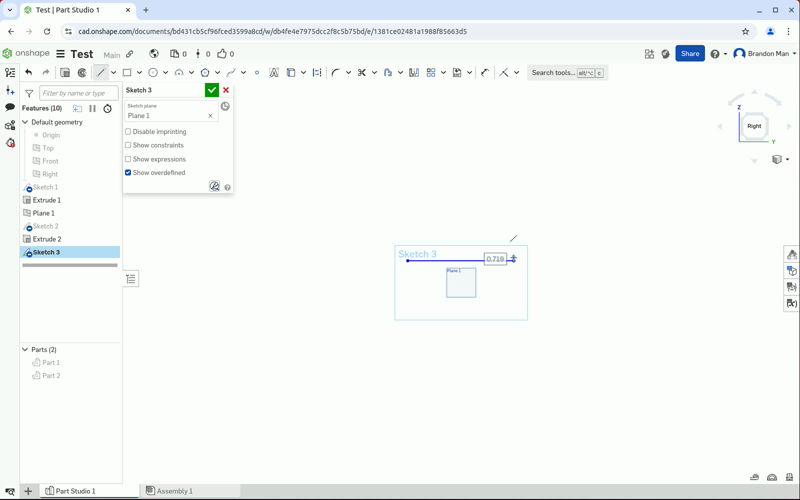
mouse_move(407, 257)
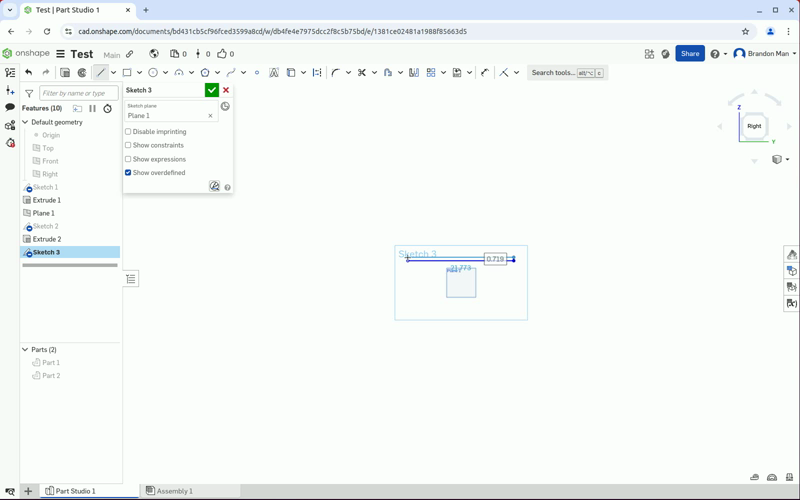
scroll(6)
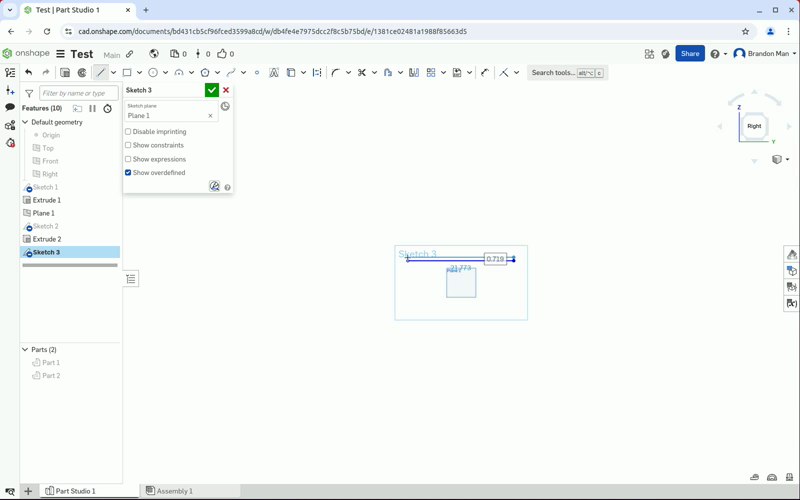
scroll(6)
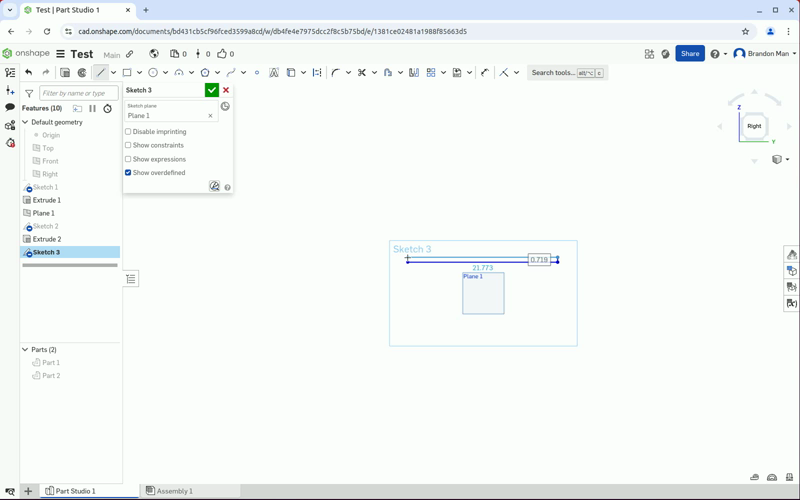
scroll(6)
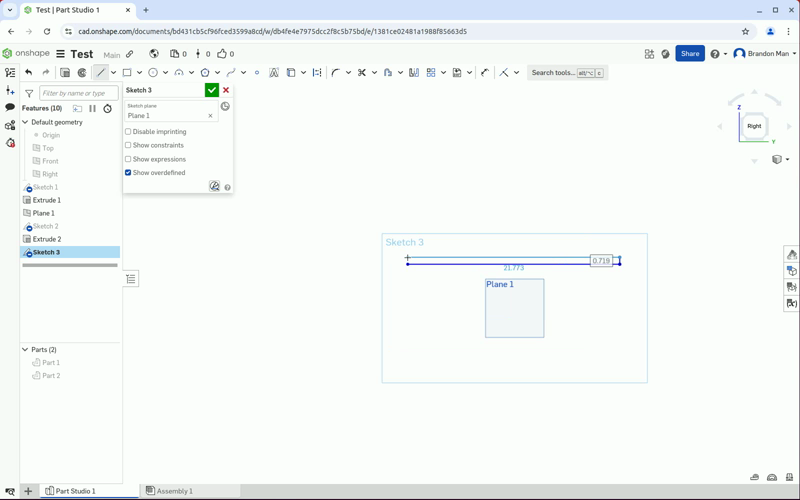
scroll(6)
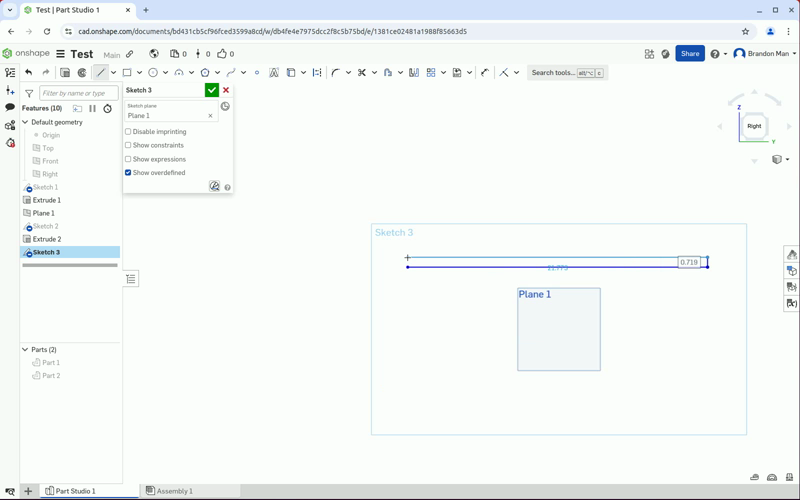
scroll(6)
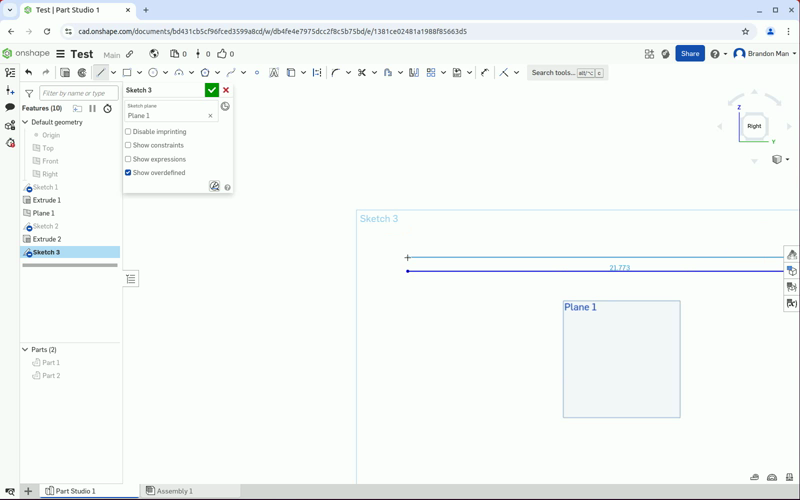
scroll(6)
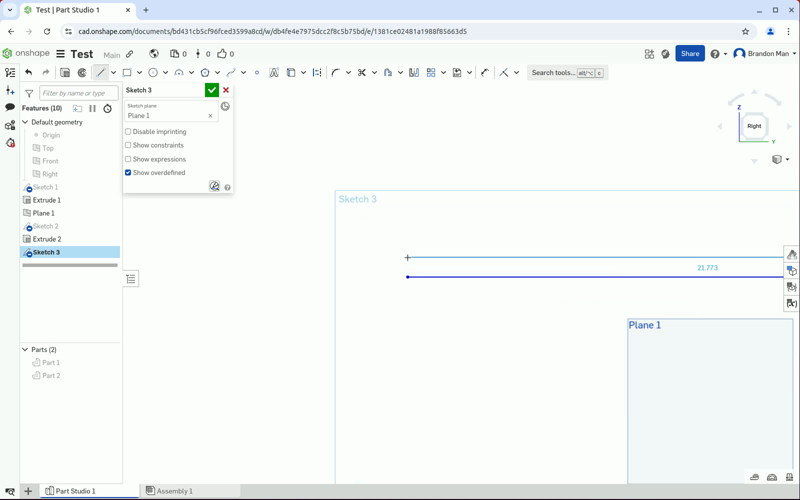
scroll(6)
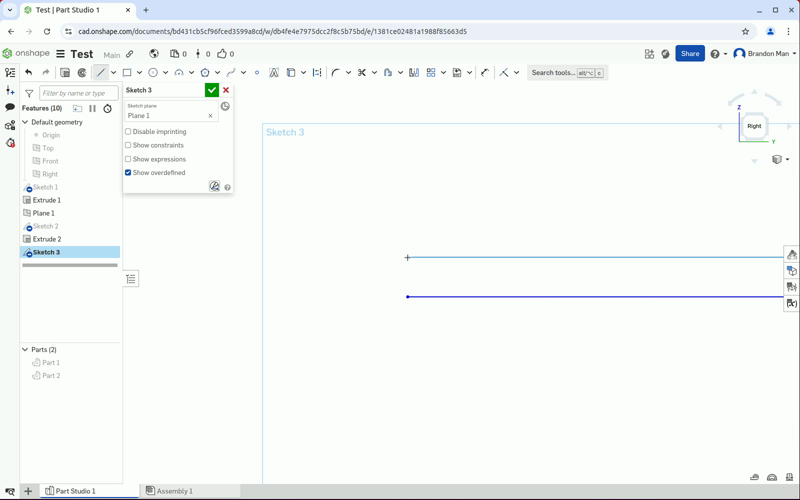
click(407, 257)
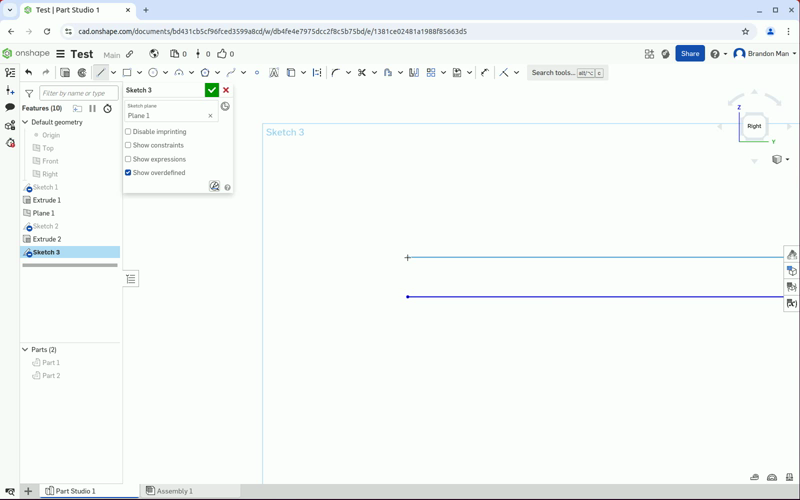
scroll(-6)
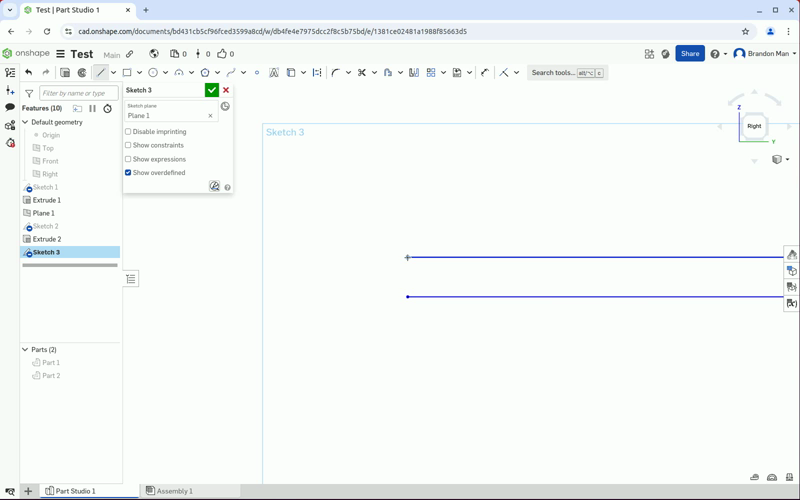
scroll(-6)
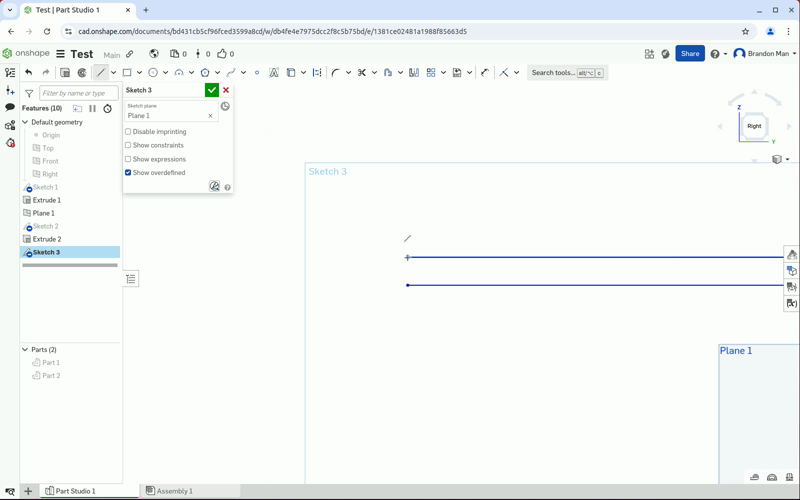
scroll(-6)
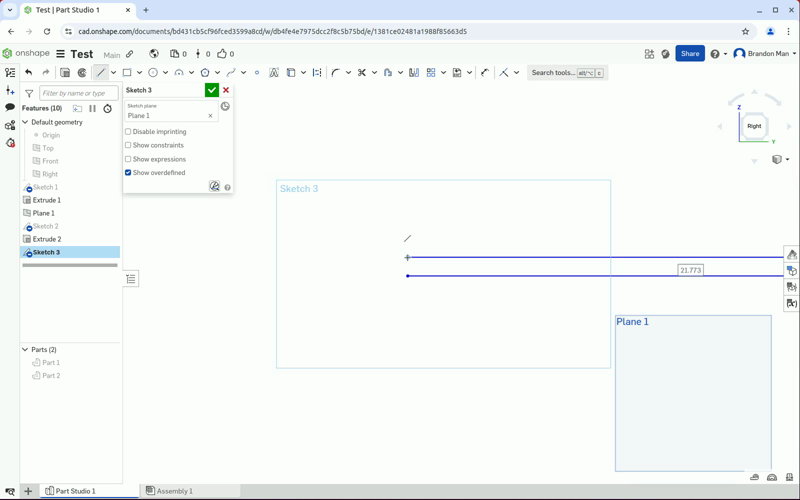
scroll(-6)
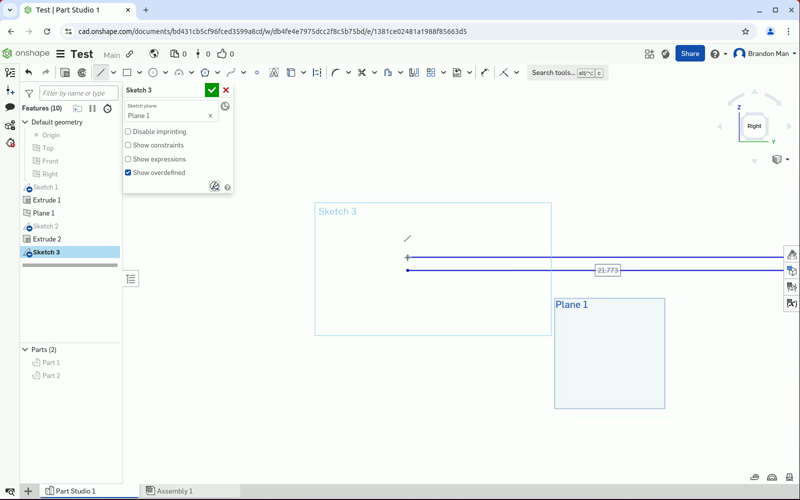
scroll(-6)
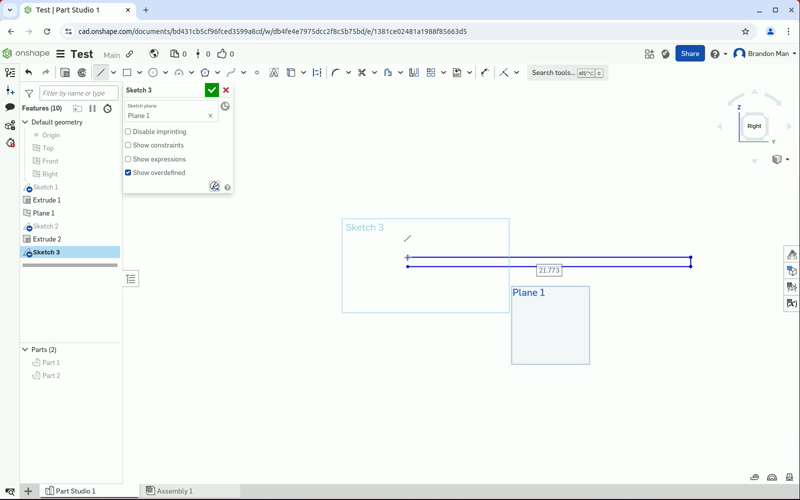
scroll(-6)
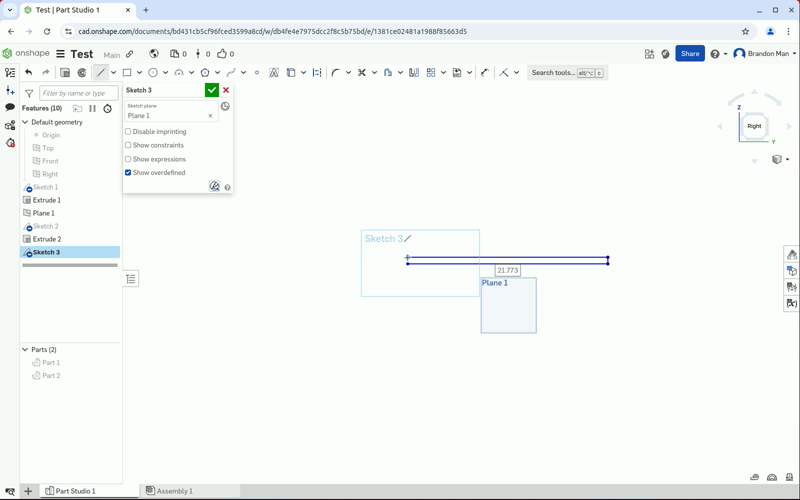
scroll(-6)
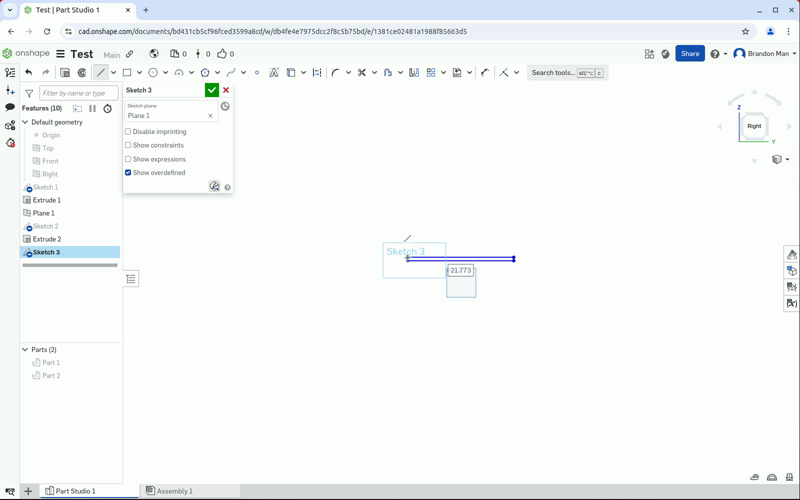
key_up(shift)
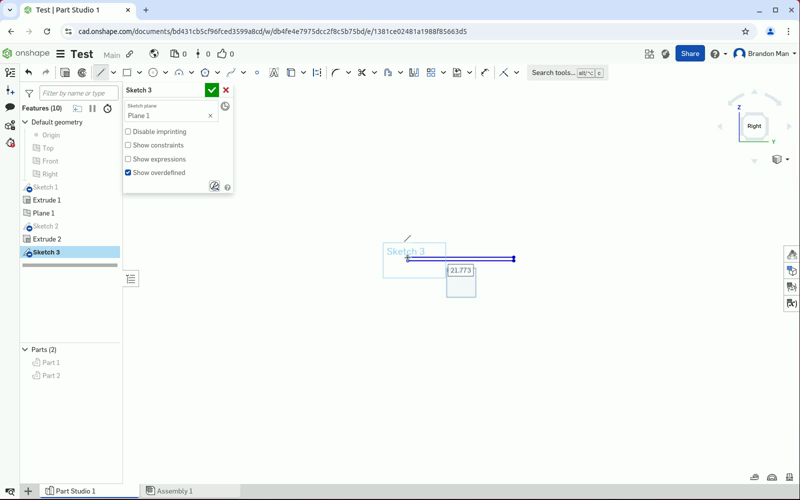
mouse_move(437, 257)
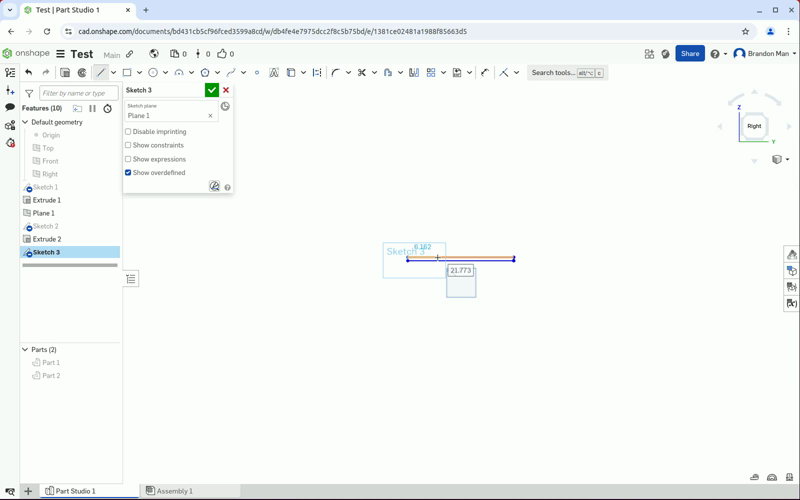
key_down(shift)
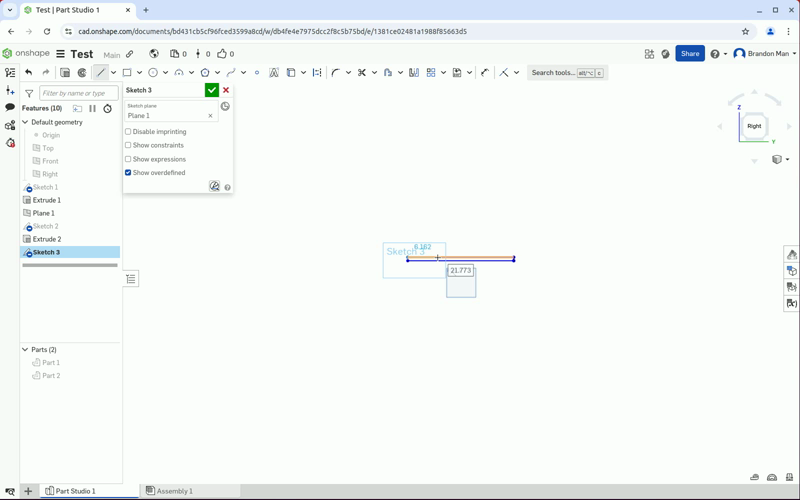
mouse_move(407, 260)
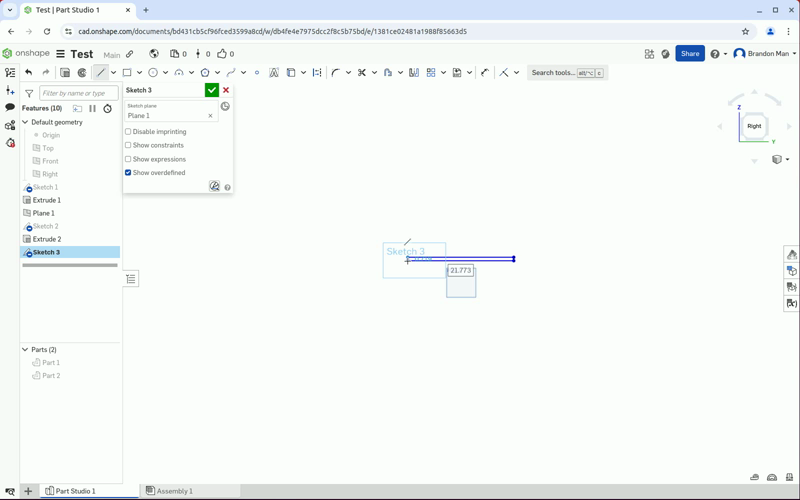
scroll(6)
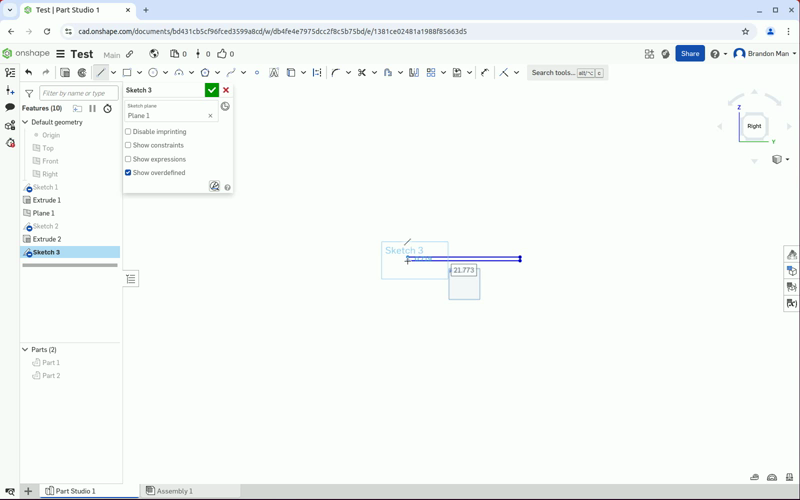
scroll(6)
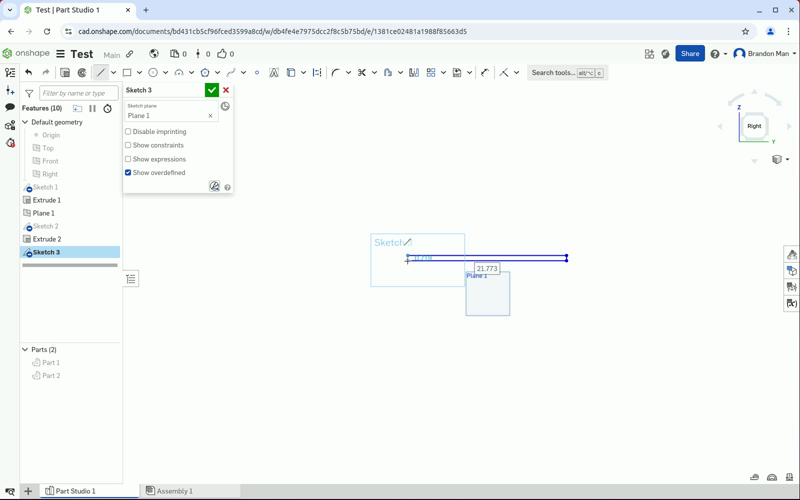
scroll(6)
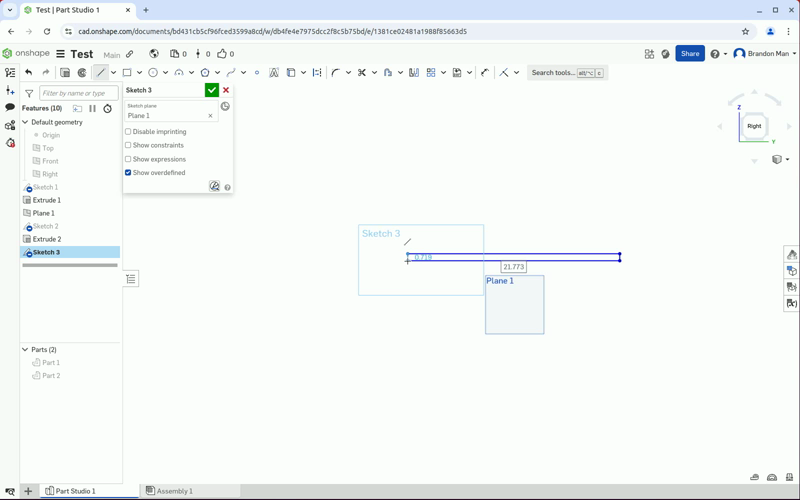
scroll(6)
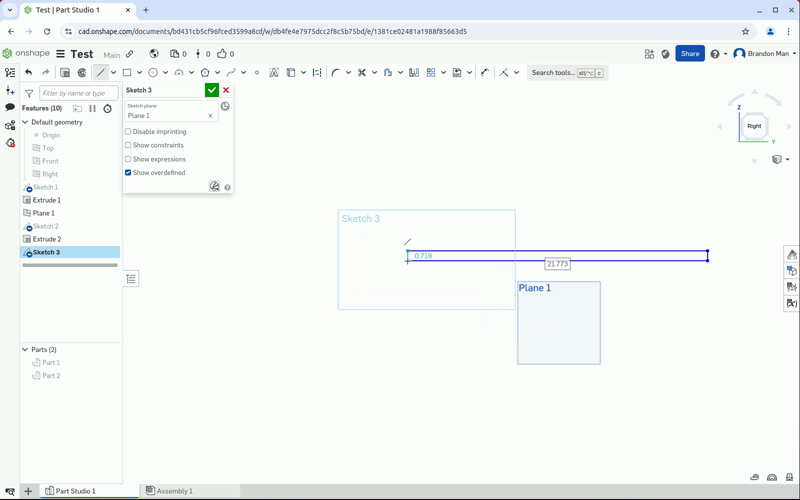
scroll(6)
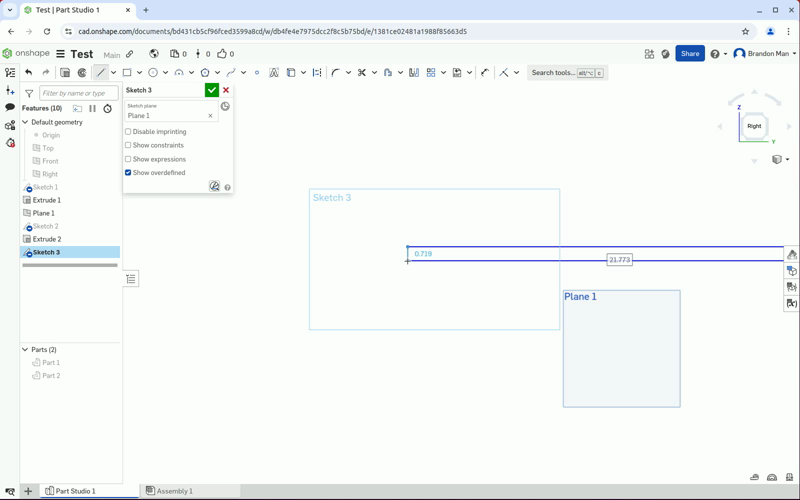
scroll(6)
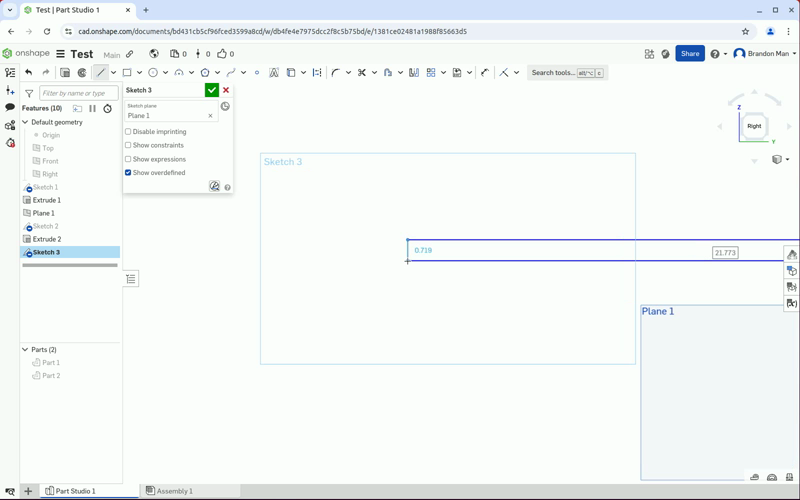
scroll(6)
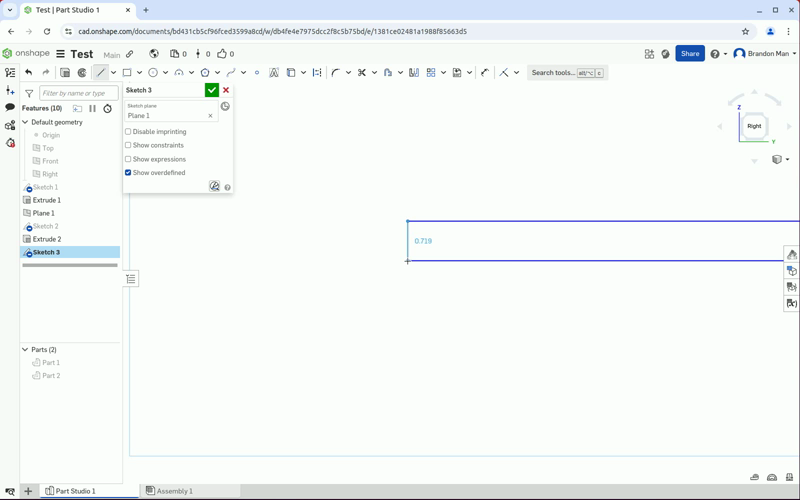
key_up(shift)
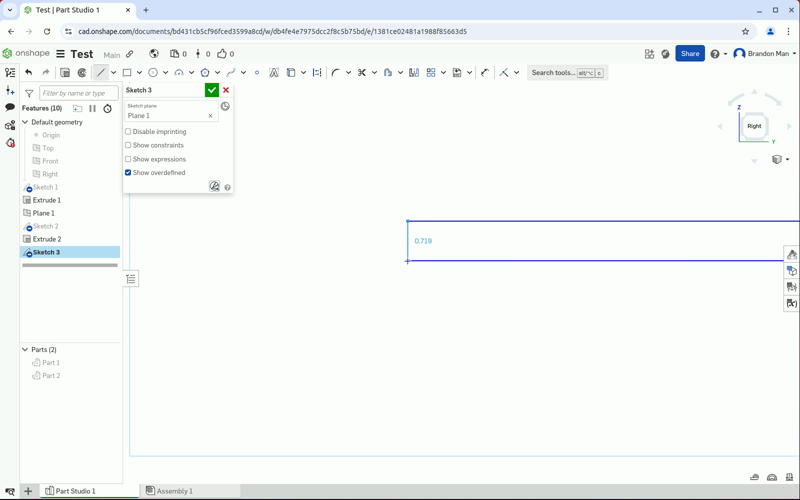
click(407, 260)
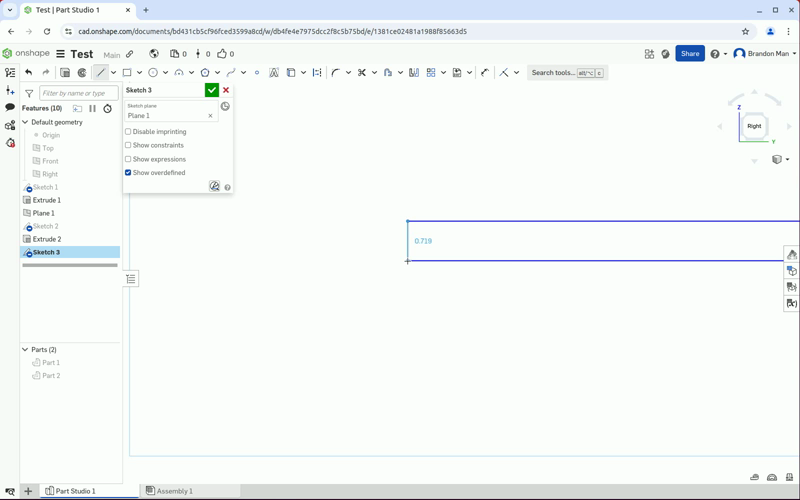
scroll(-6)
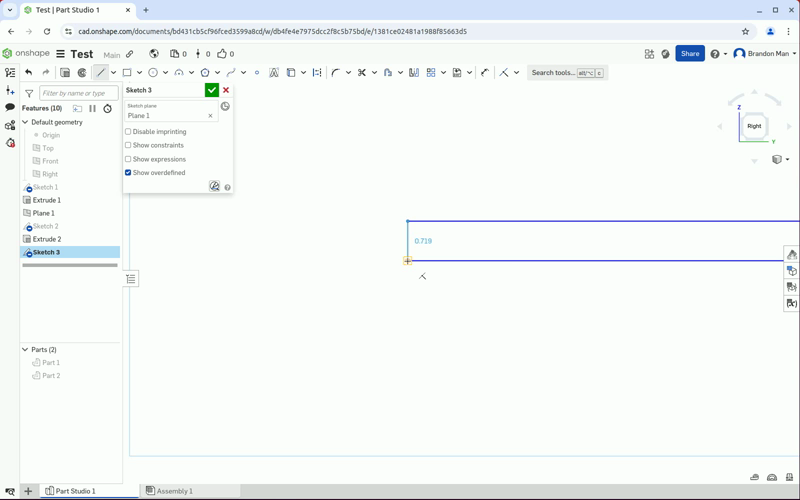
scroll(-6)
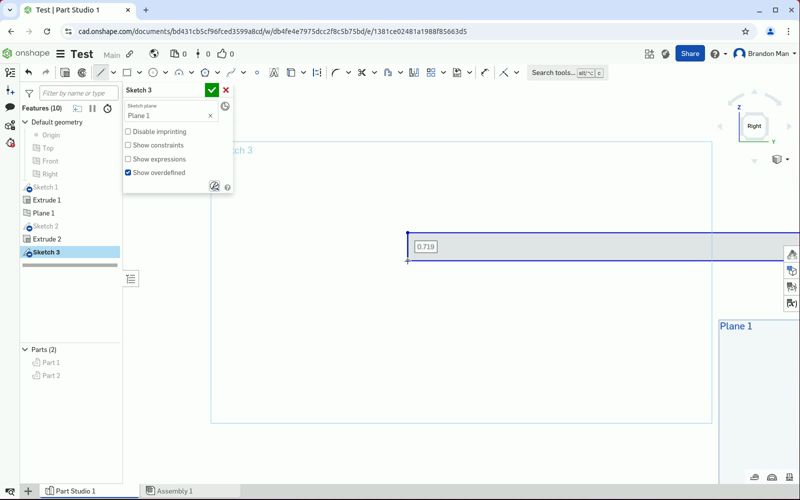
scroll(-6)
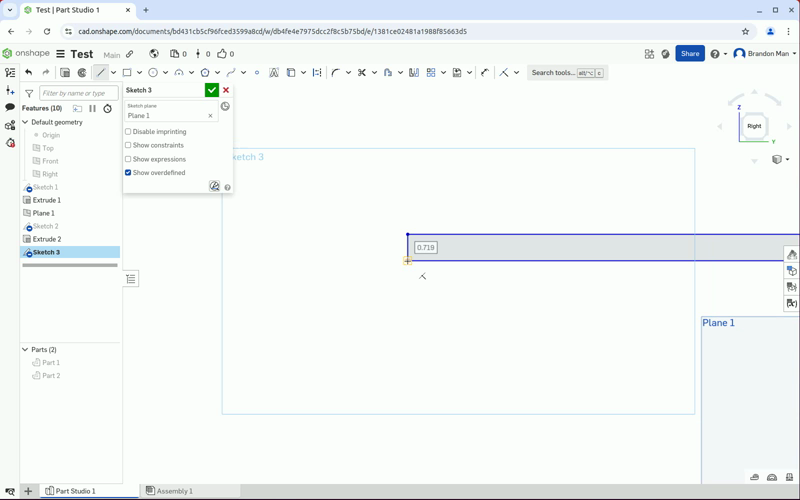
scroll(-6)
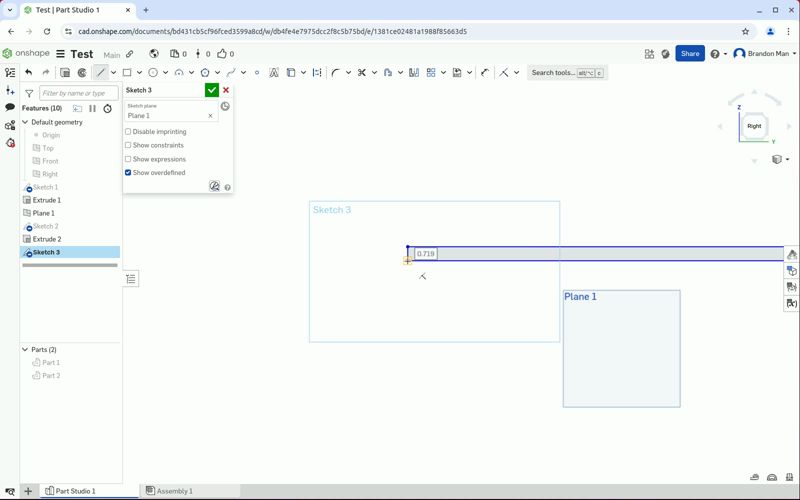
scroll(-6)
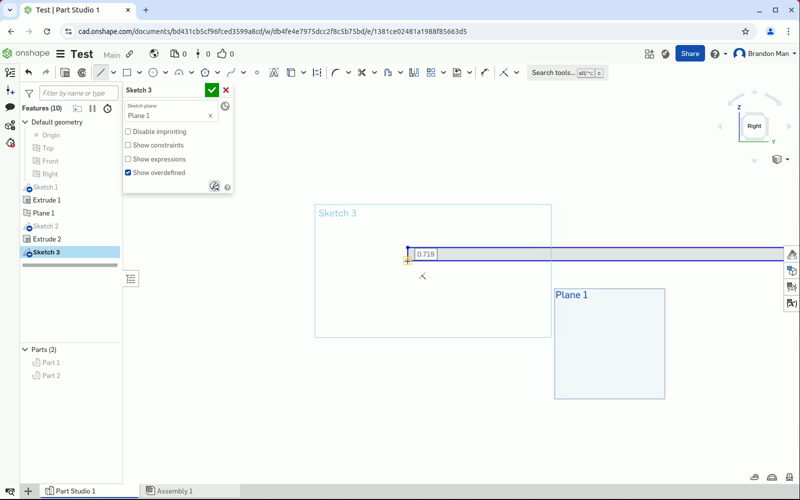
scroll(-6)
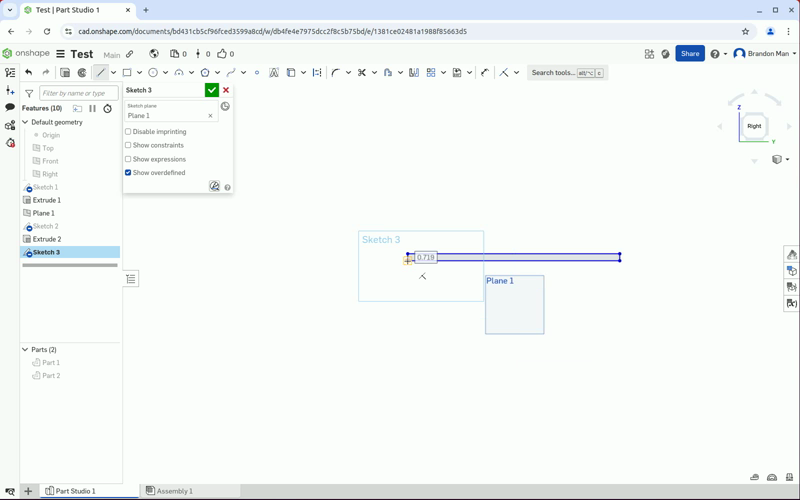
scroll(-6)
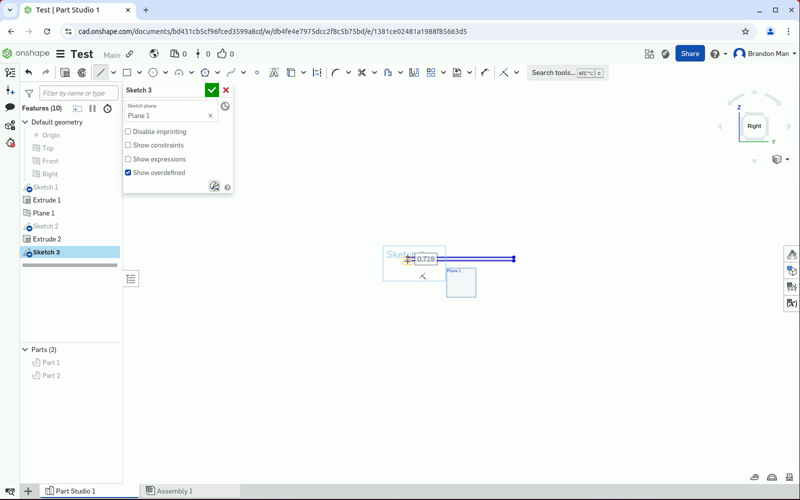
key(esc)
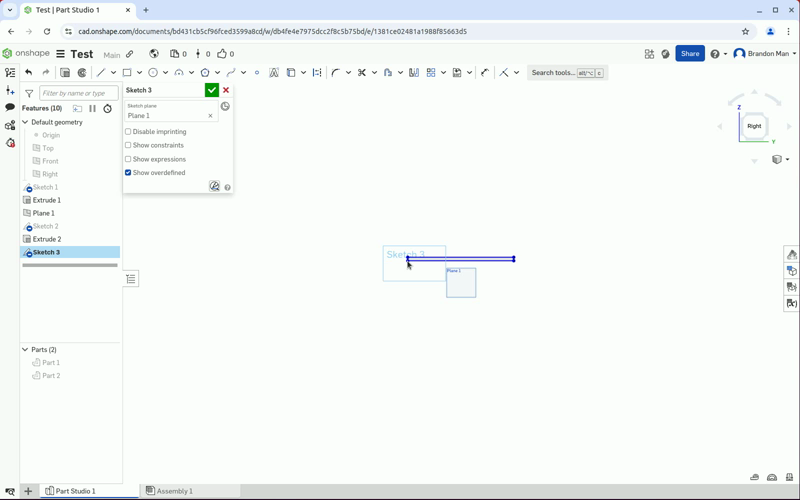
mouse_move(451, 259)
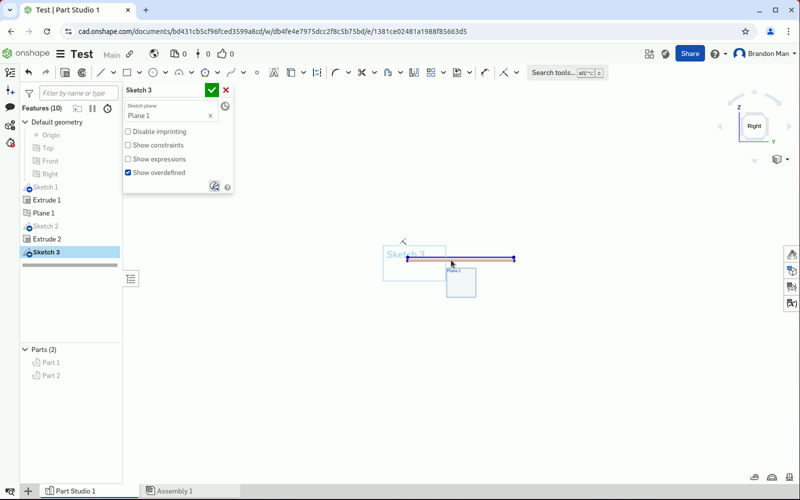
scroll(6)
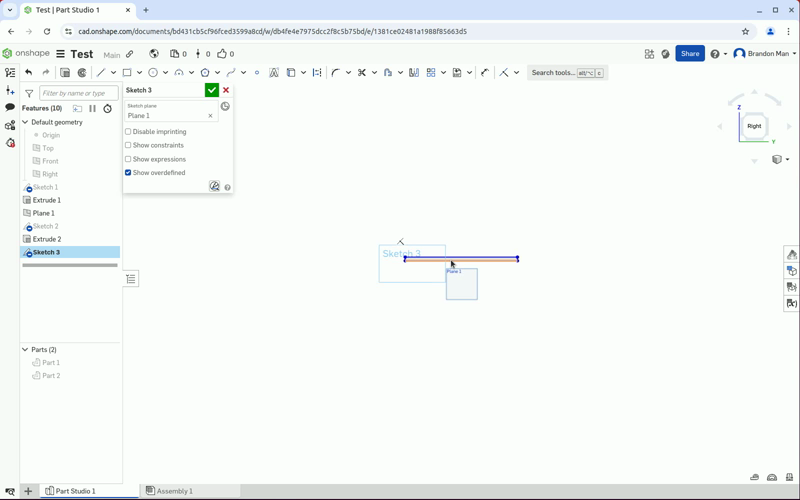
scroll(6)
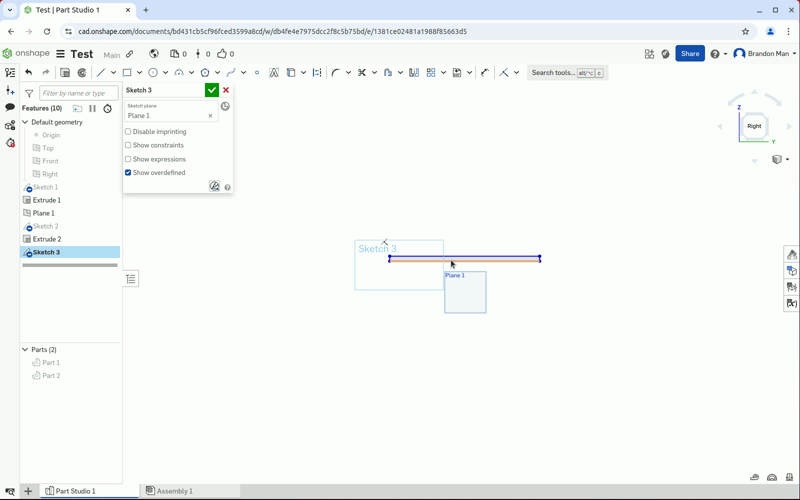
scroll(6)
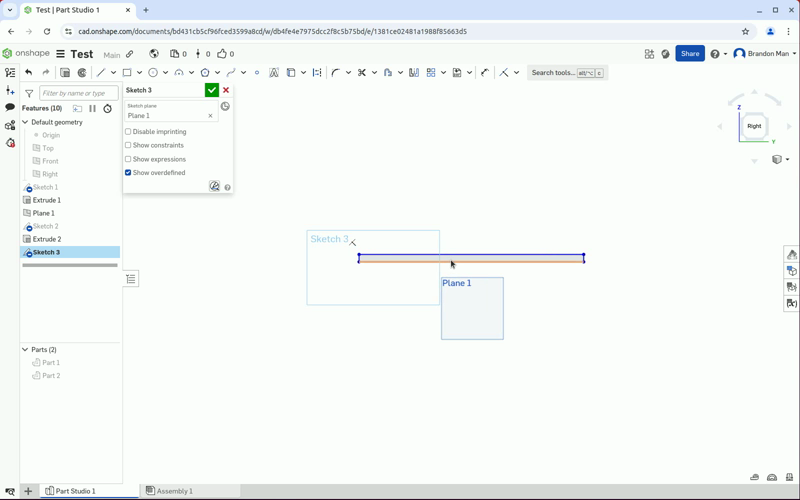
scroll(6)
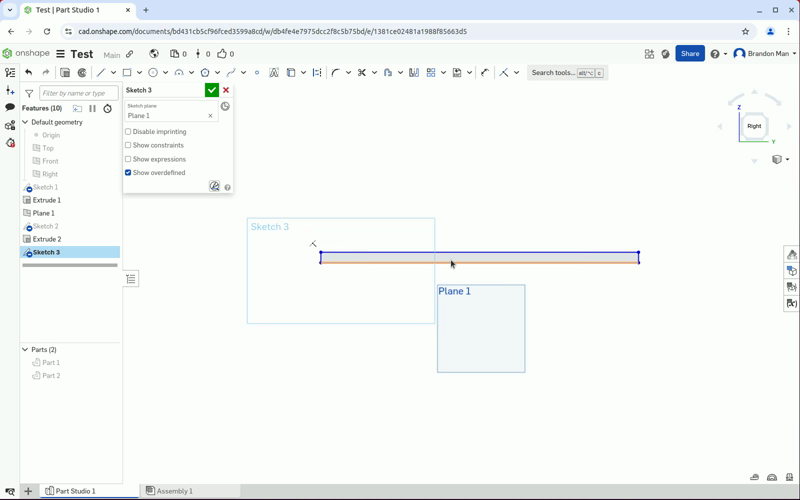
scroll(6)
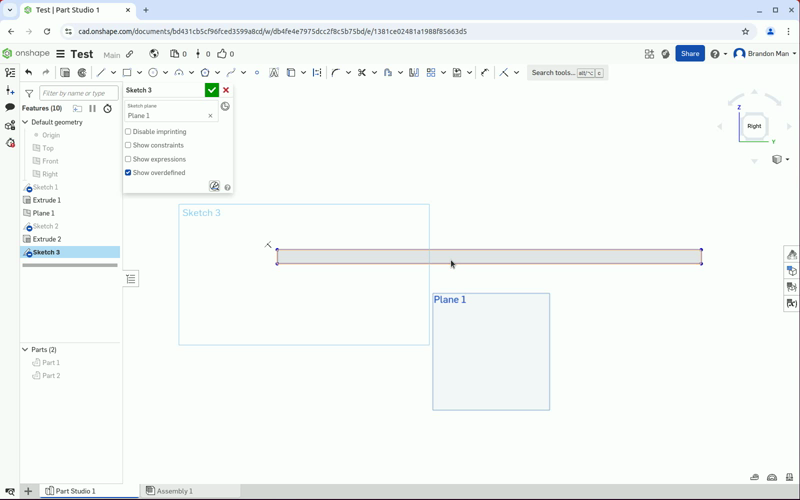
scroll(6)
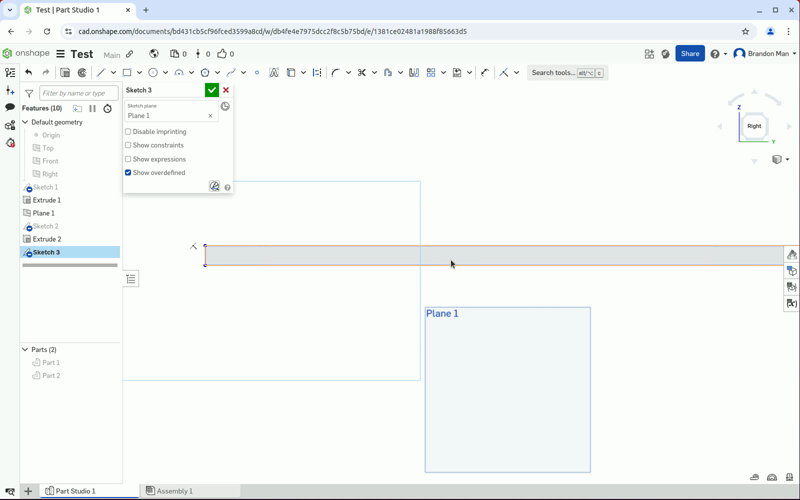
scroll(6)
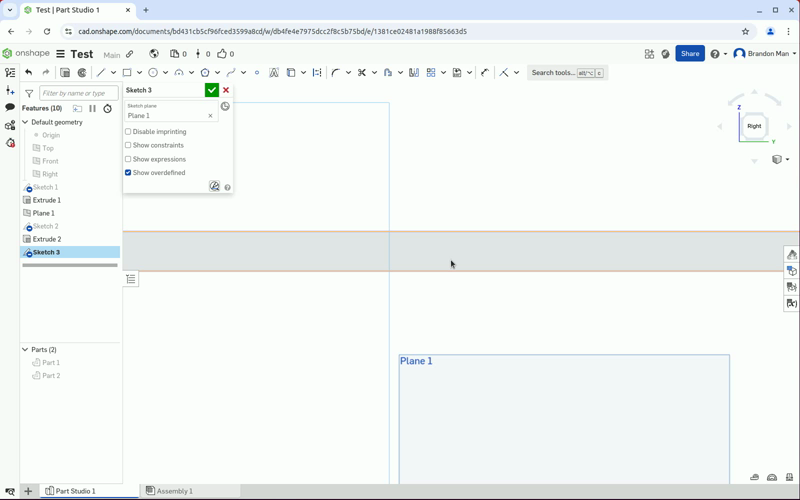
click(451, 259)
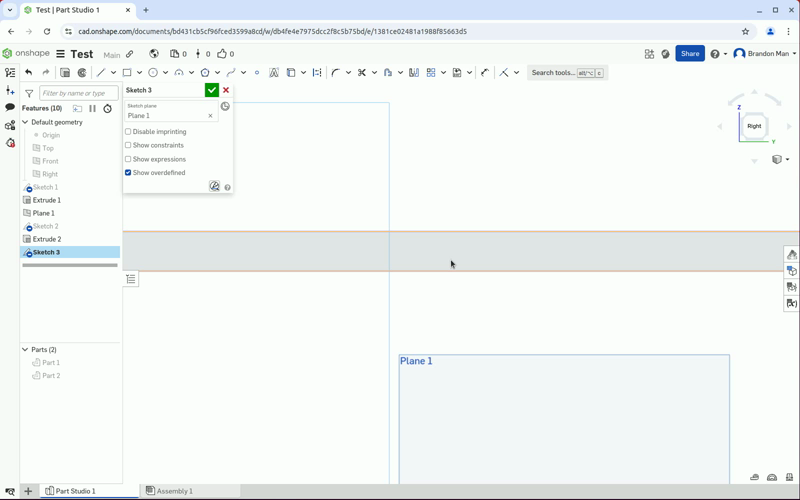
scroll(-6)
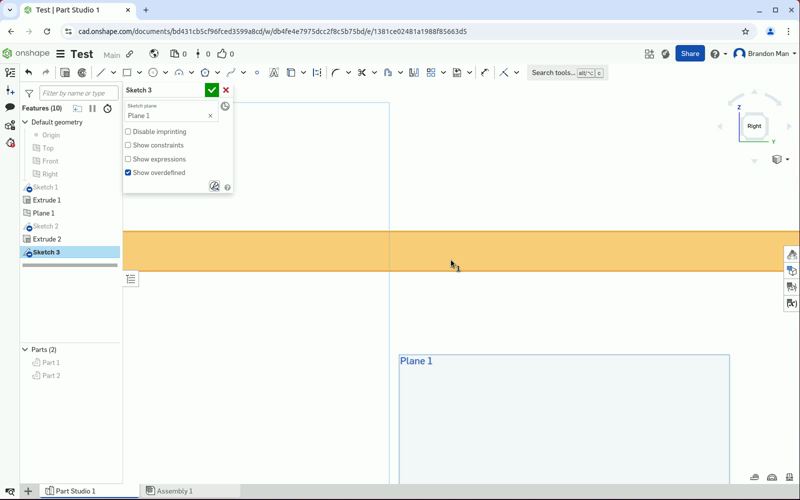
scroll(-6)
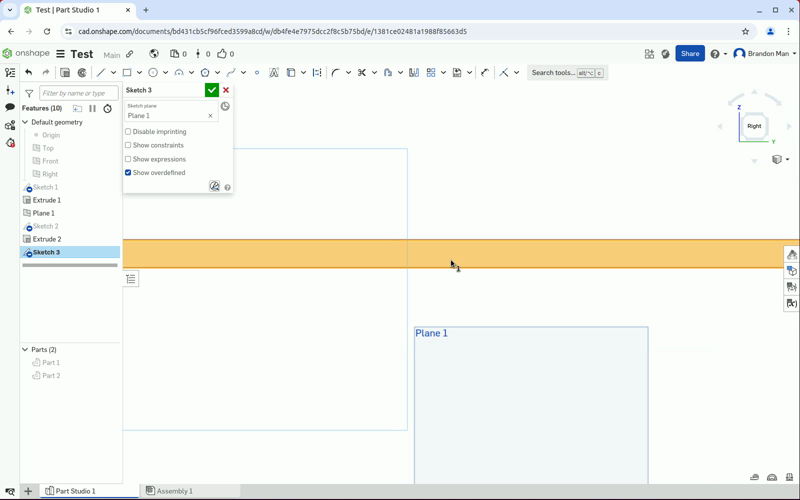
scroll(-6)
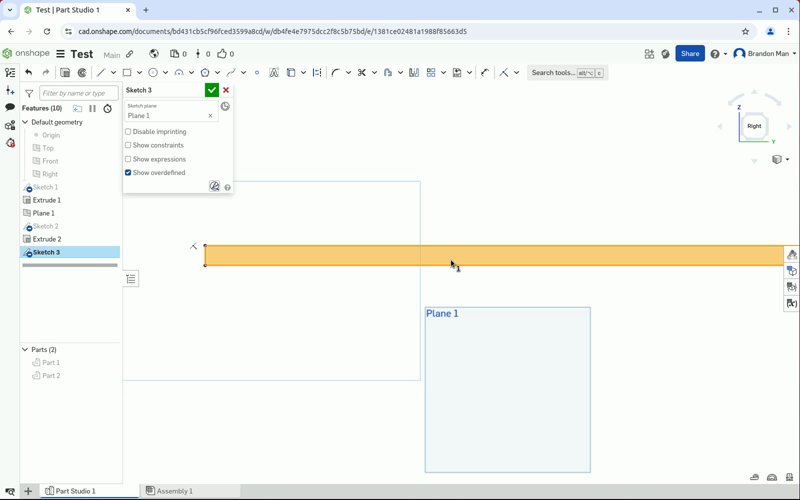
scroll(-6)
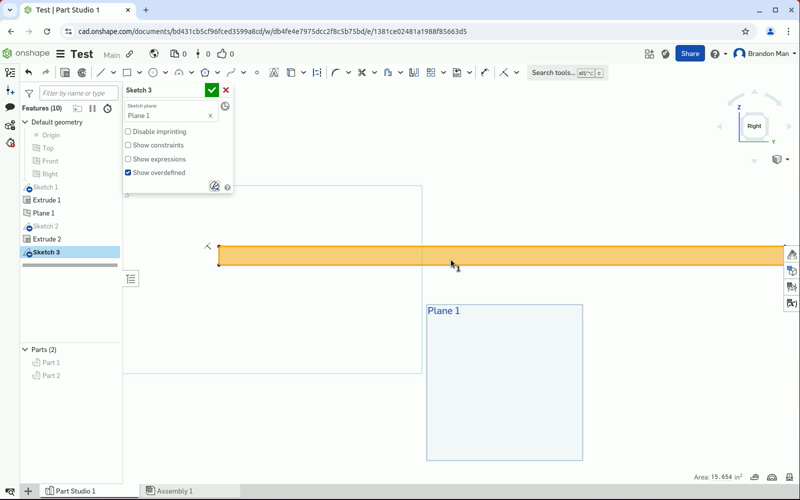
scroll(-6)
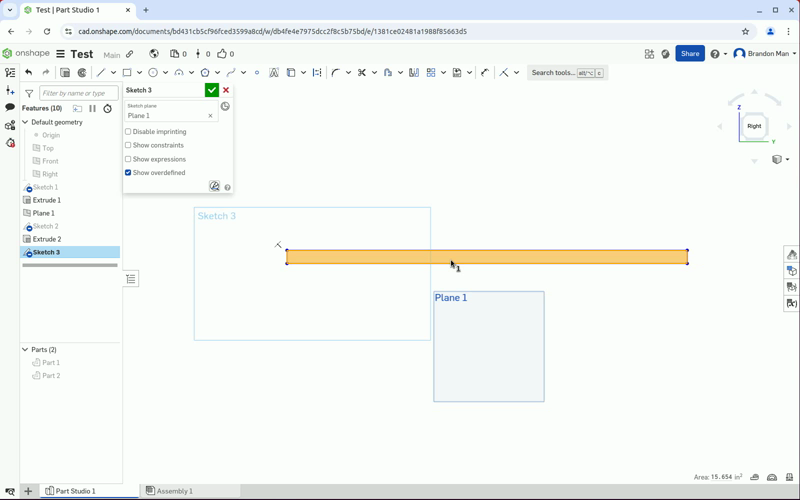
scroll(-6)
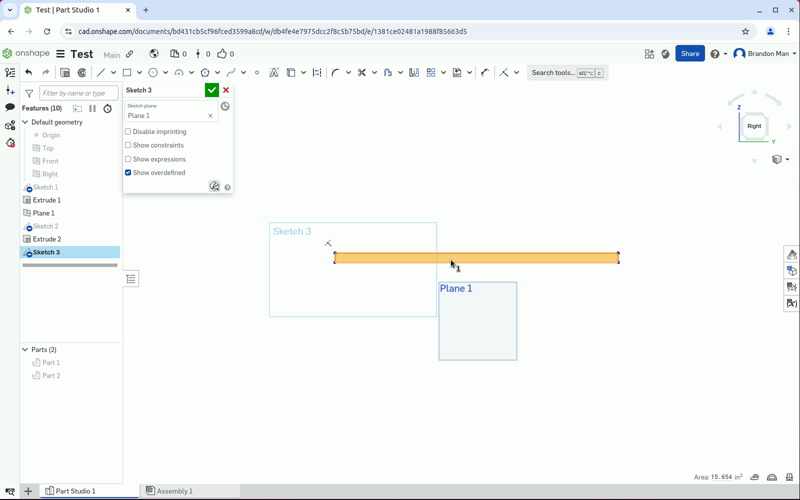
scroll(-6)
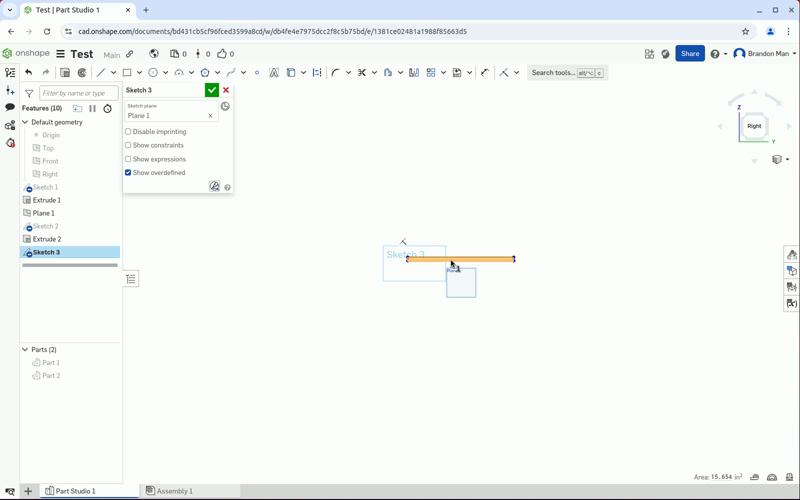
mouse_move(73, 352)
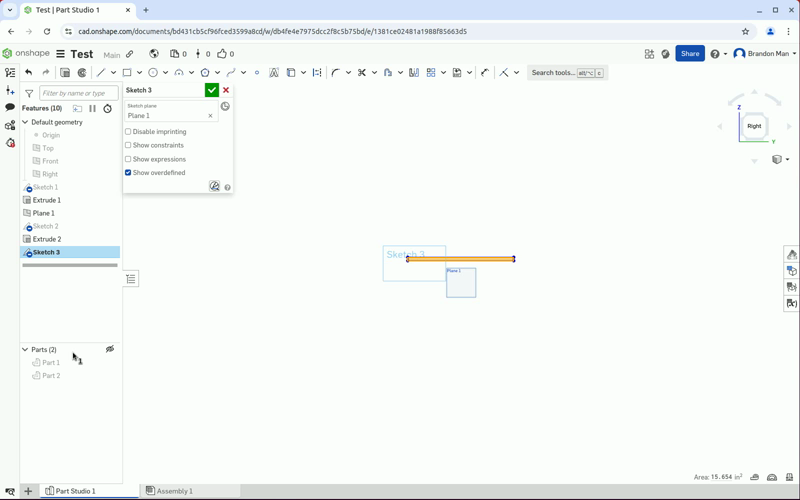
key(shift+y)
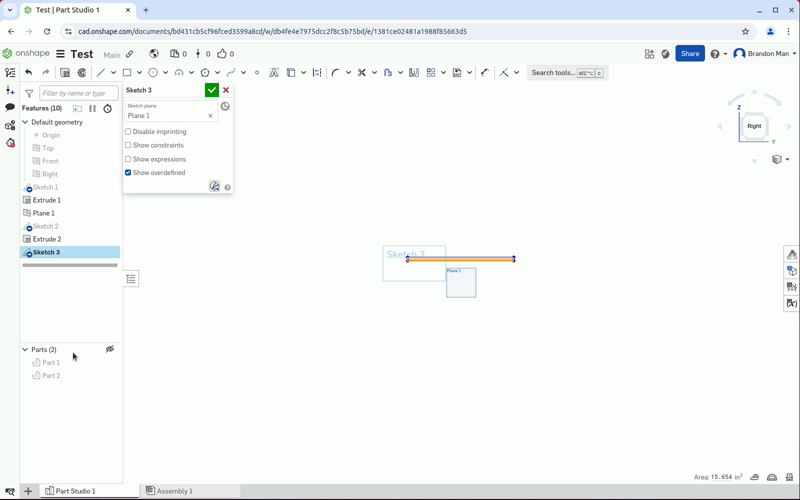
key(shift+e)
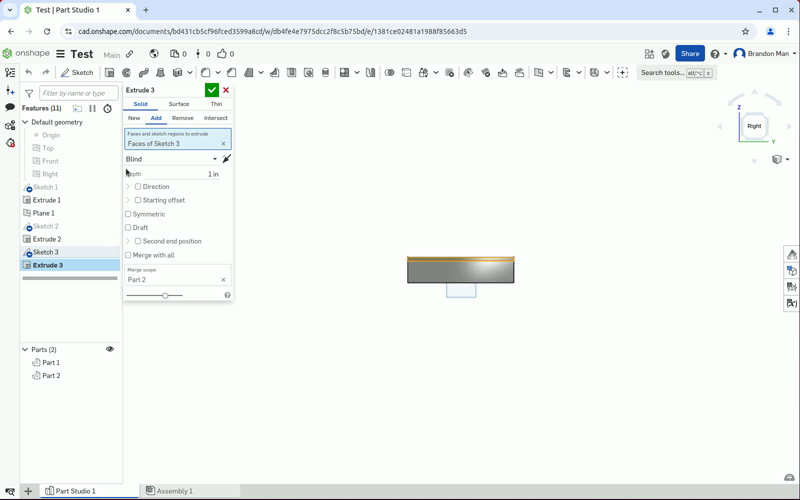
mouse_move(143, 106)
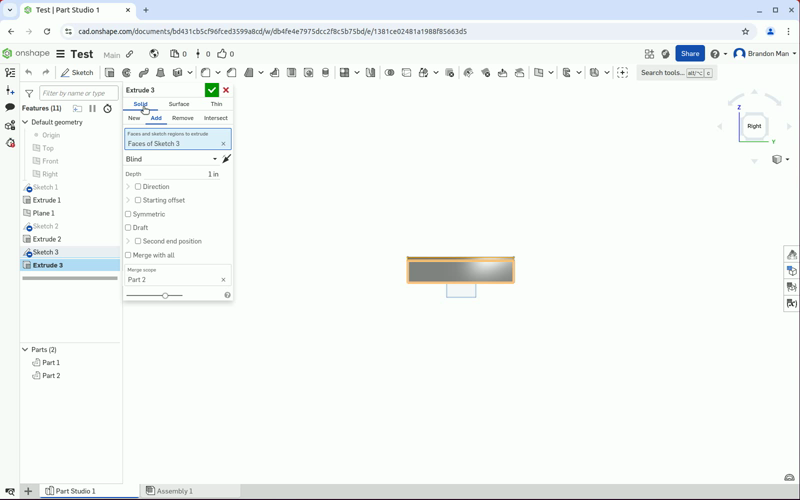
click(143, 106)
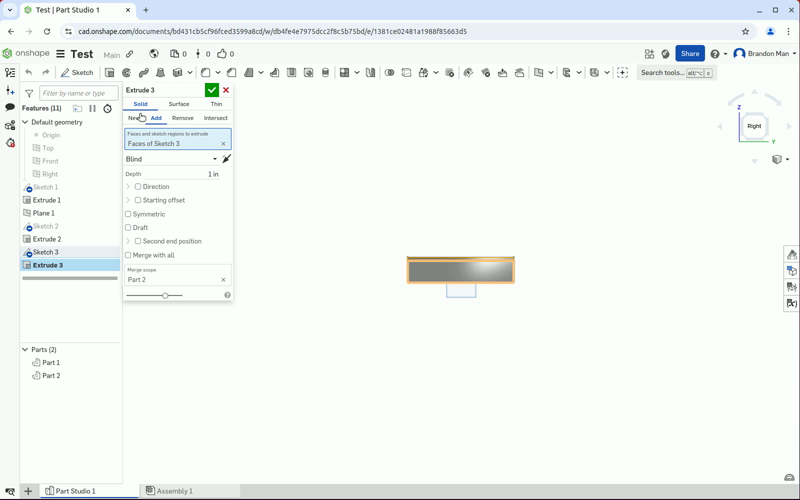
mouse_move(137, 120)
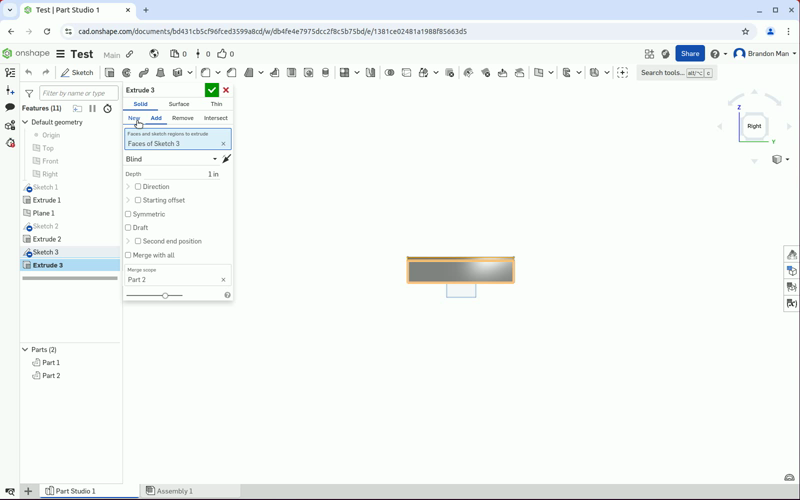
click(137, 120)
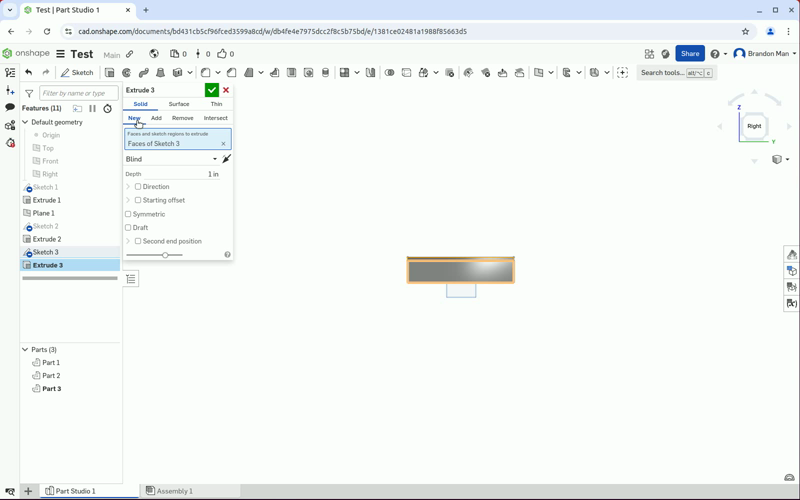
key(tab, 4)
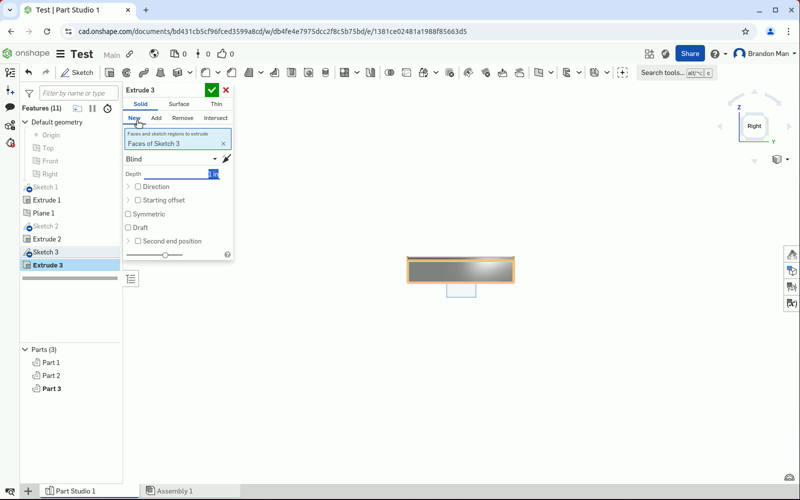
text(0.722)
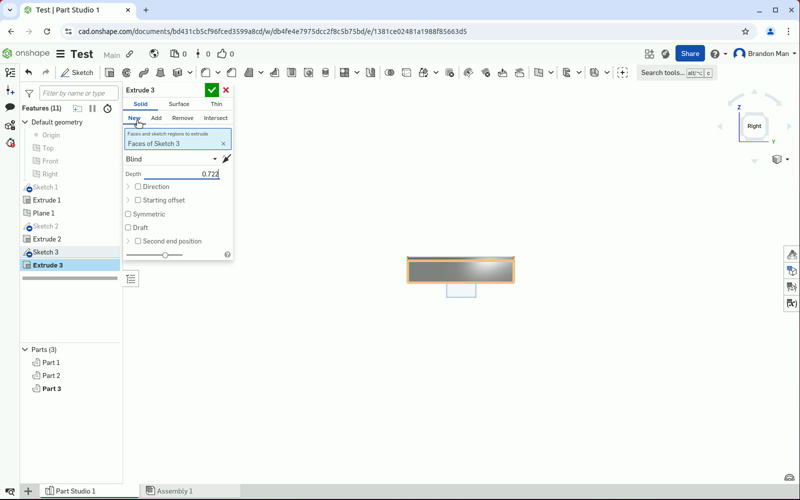
key(enter)
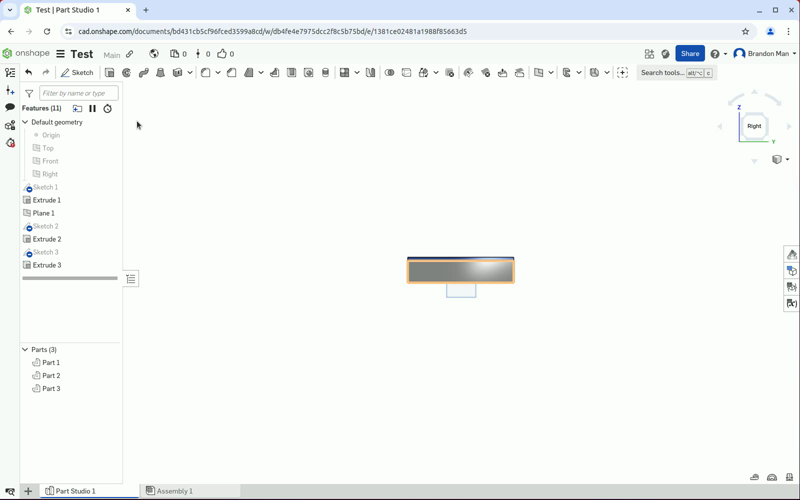
key(shift+h)
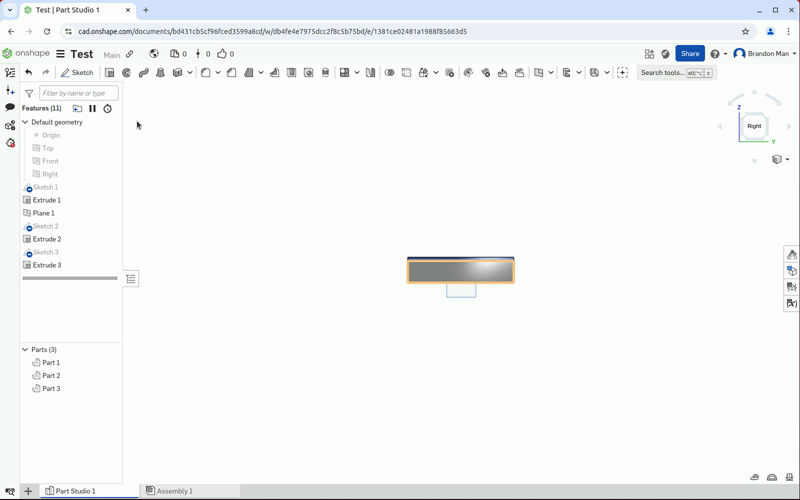
key(shift+h)
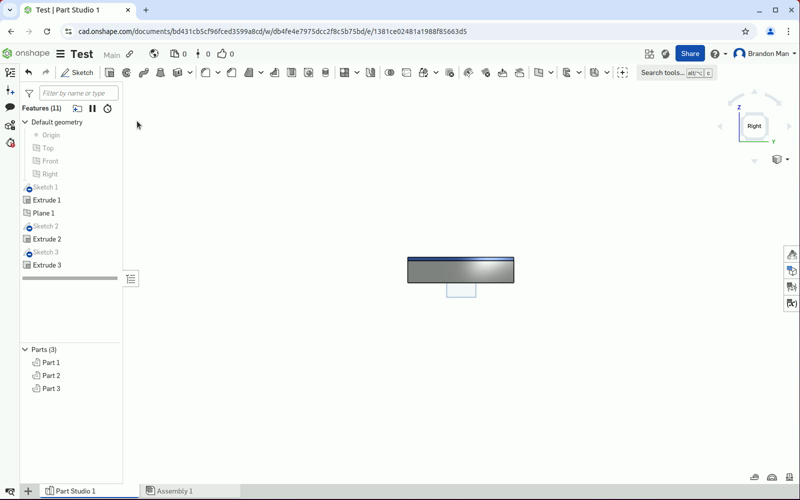
mouse_move(73, 189)
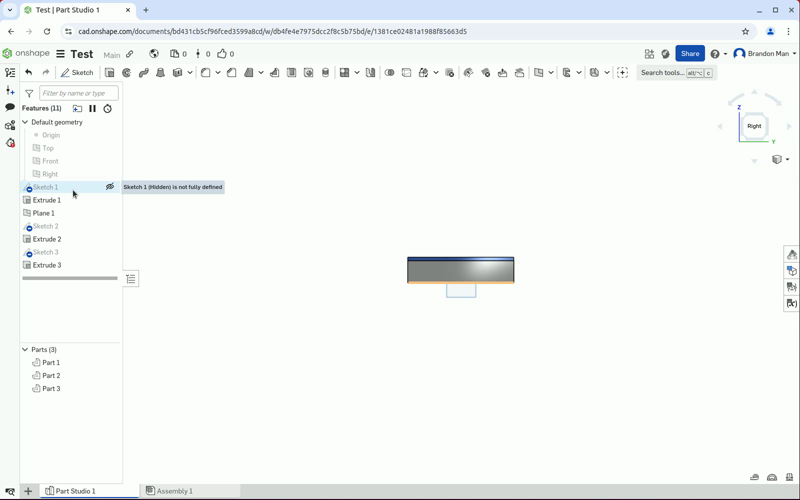
click(73, 189)
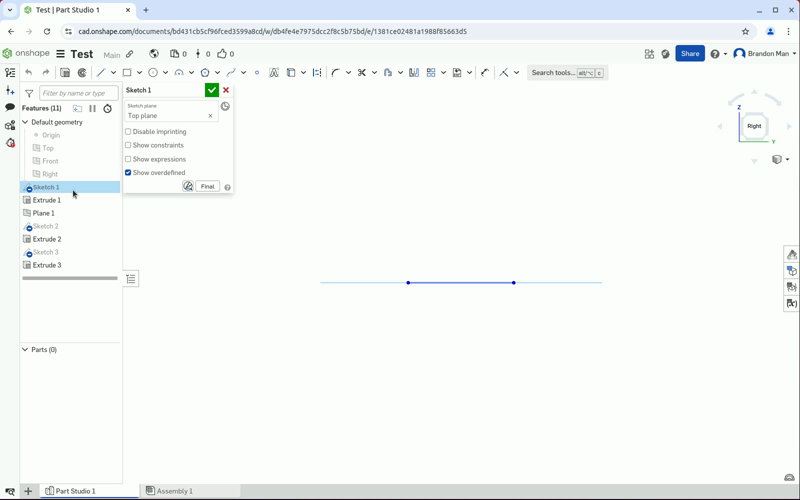
mouse_move(229, 92)
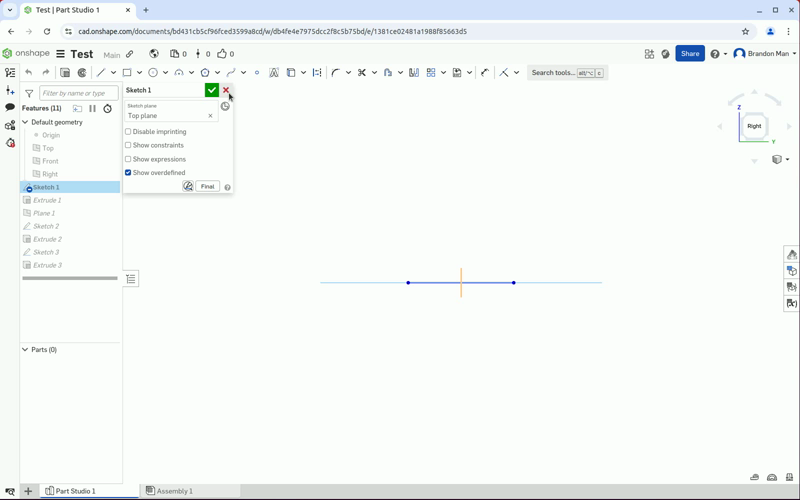
click(229, 92)
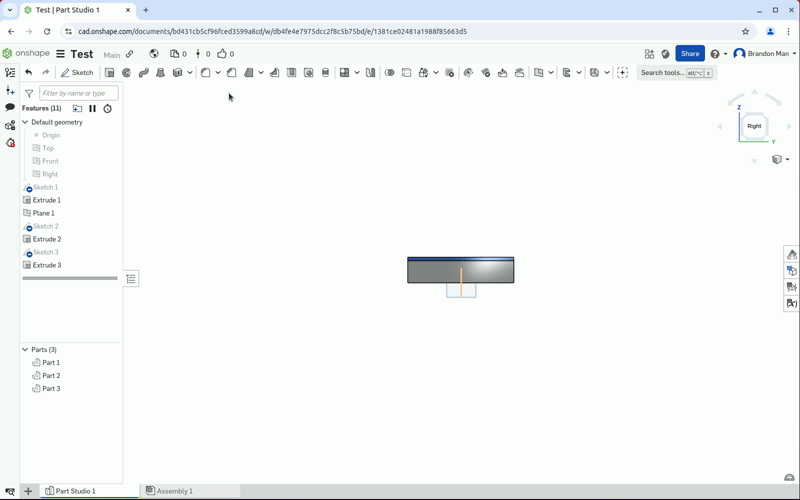
mouse_move(73, 352)
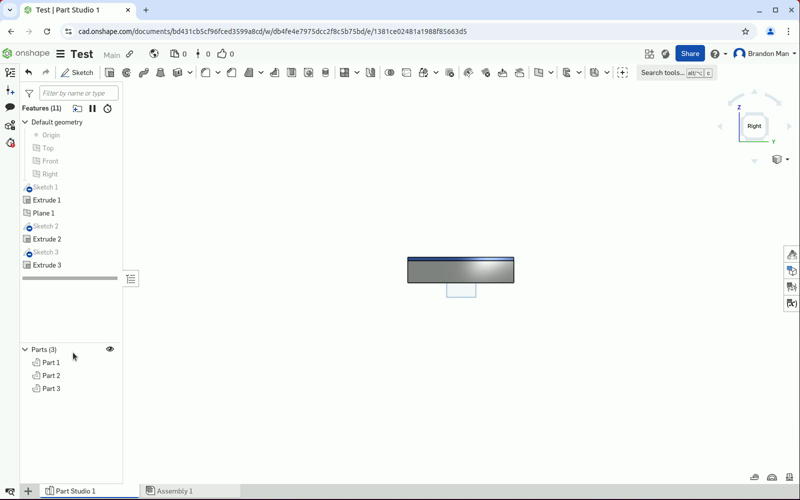
key(y)
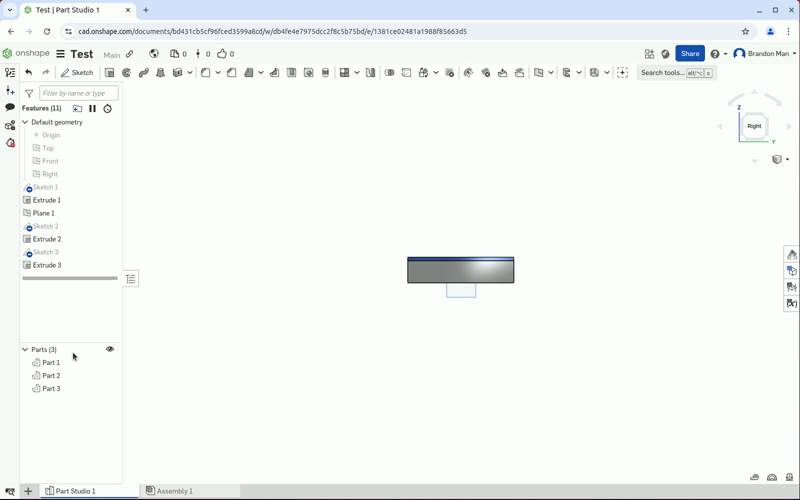
key(shift+p)
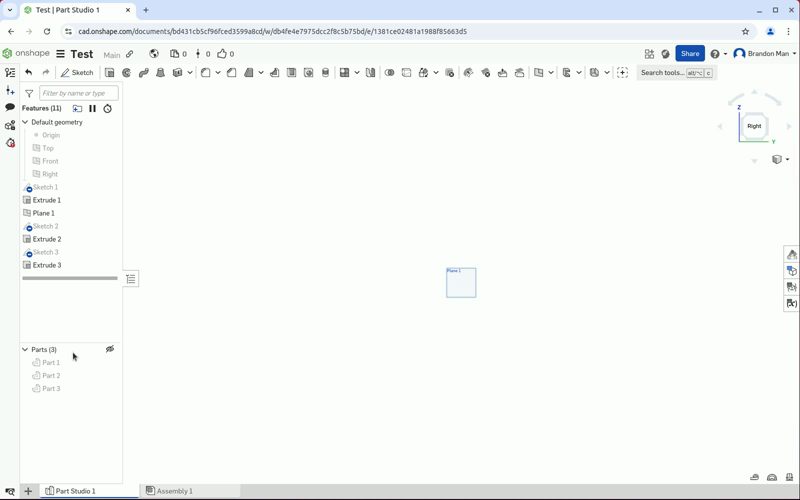
key(space)
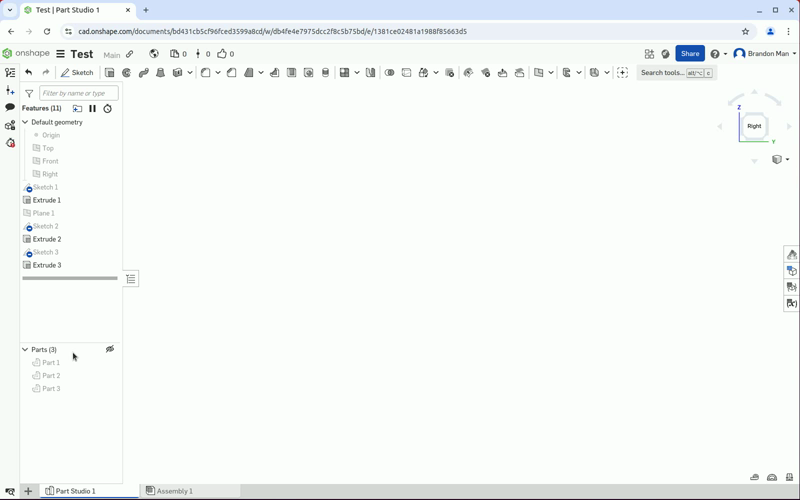
key_down(shift)
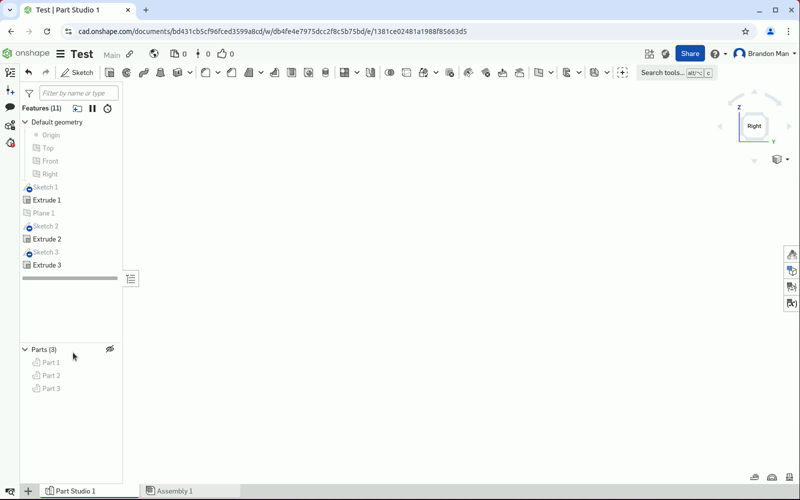
key(right)
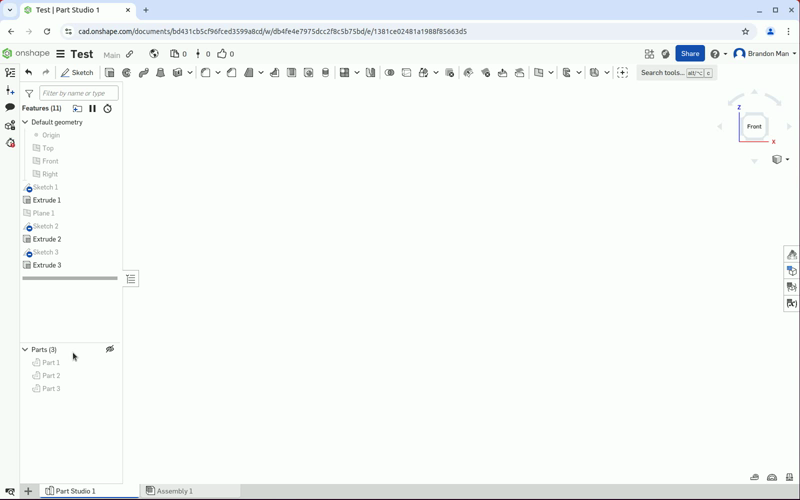
key_up(shift)
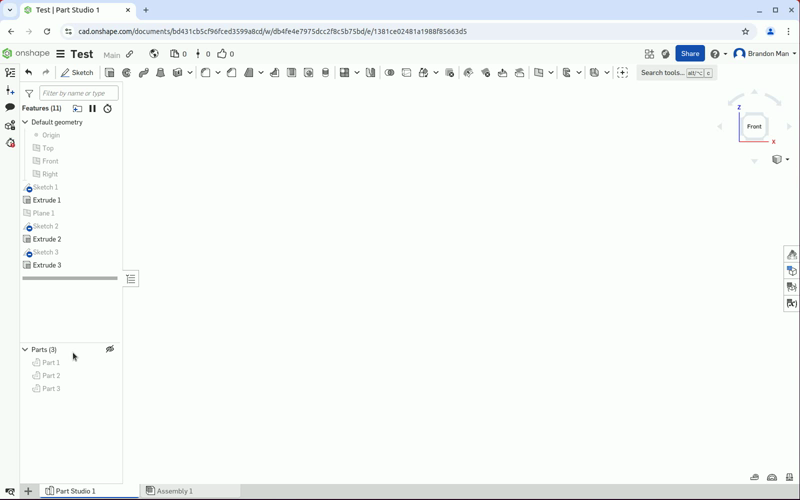
mouse_move(73, 352)
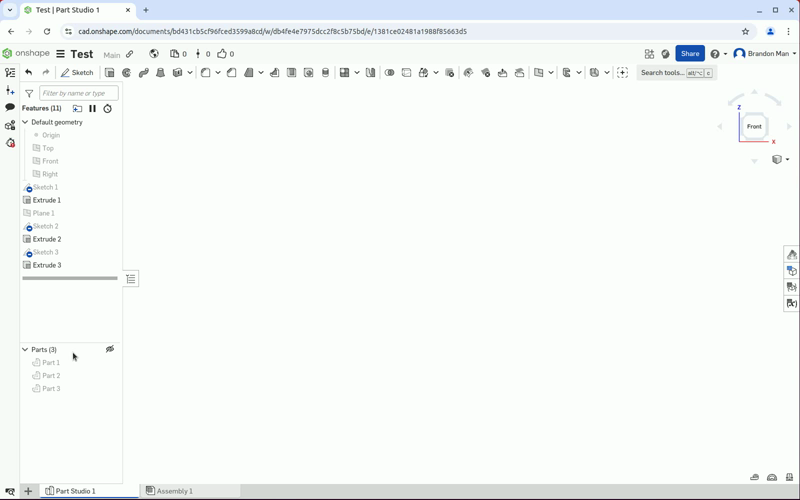
key(shift+y)
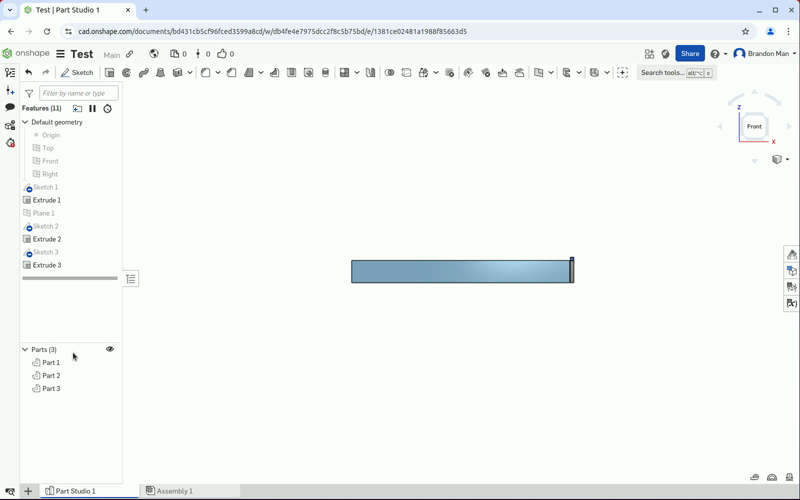
mouse_move(541, 75)
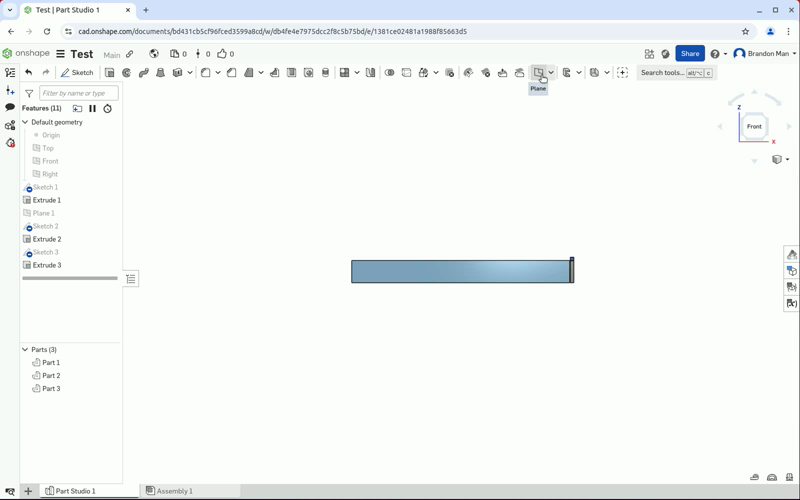
click(541, 75)
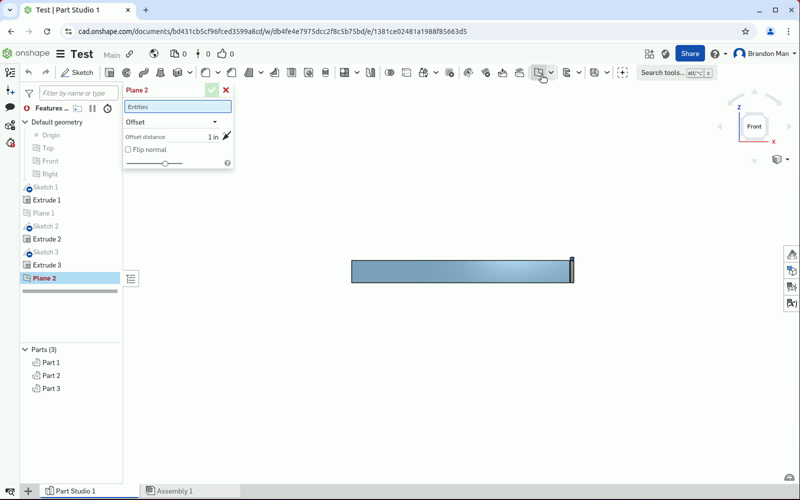
mouse_move(73, 163)
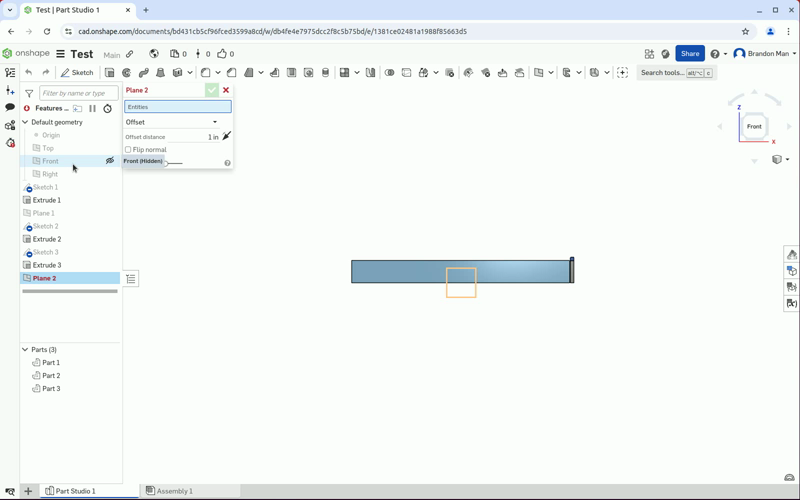
click(73, 163)
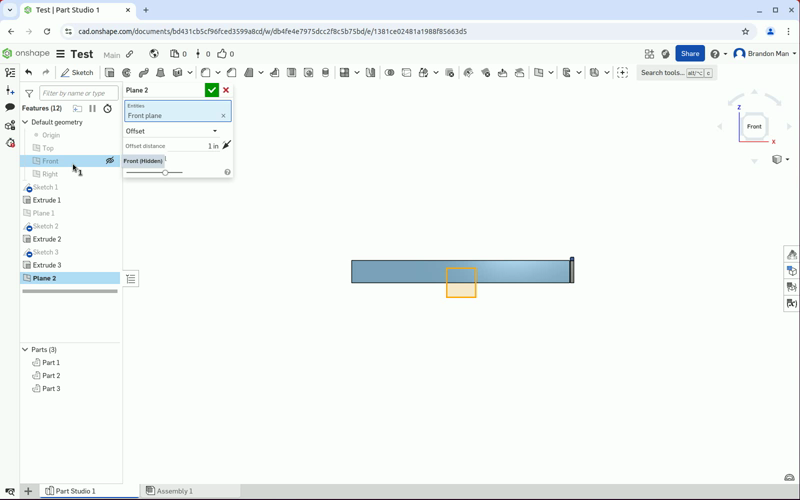
key(tab, 2)
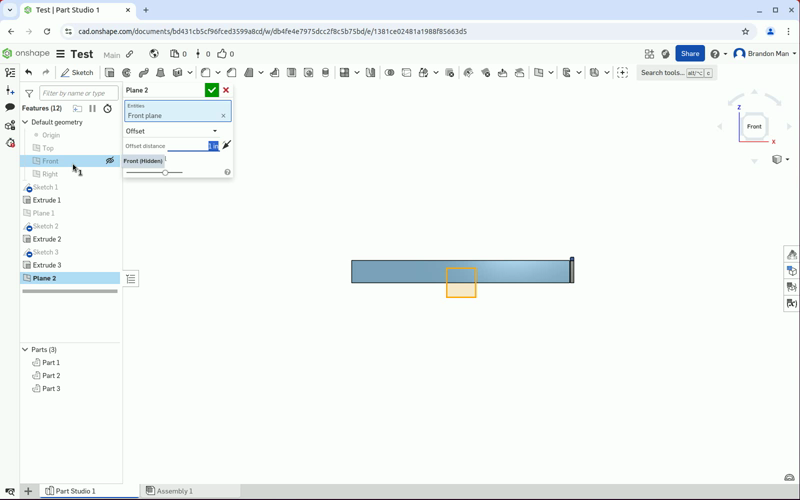
text(10.845)
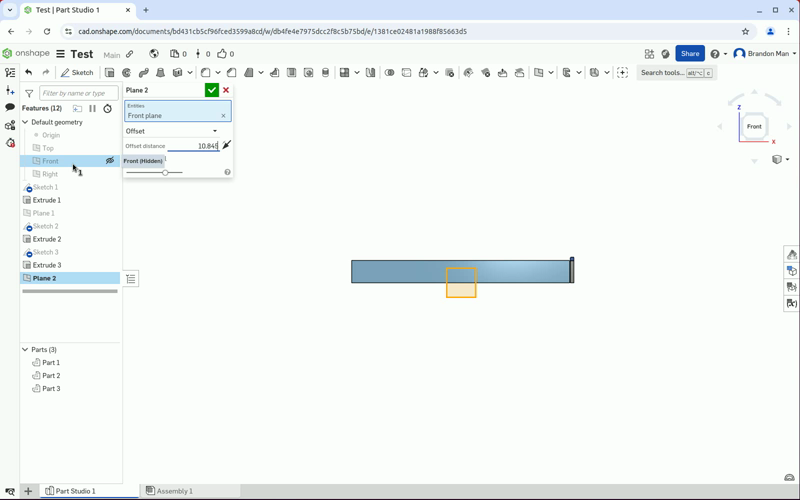
key(enter, 2)
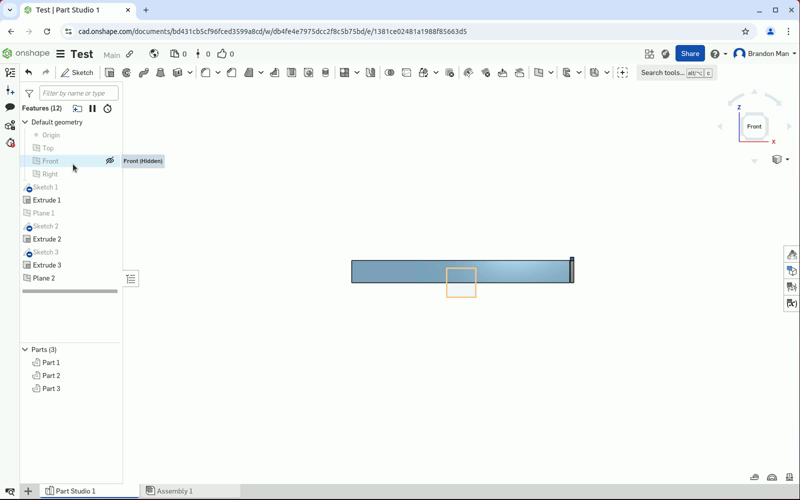
key(shift+s)
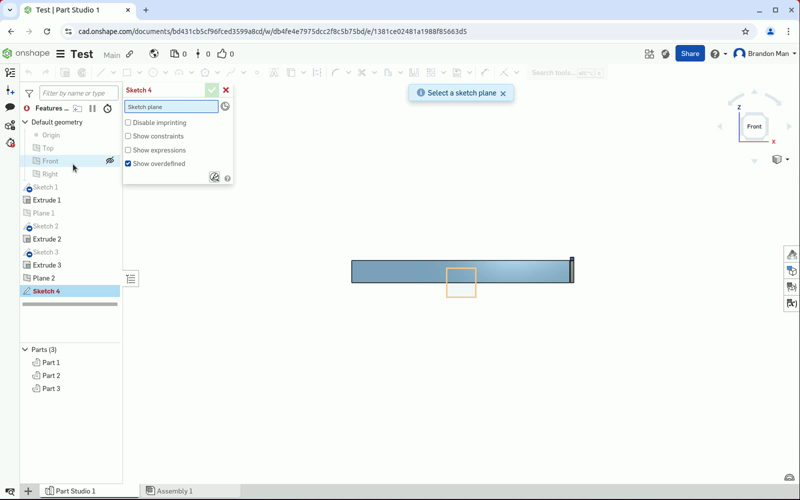
mouse_move(73, 280)
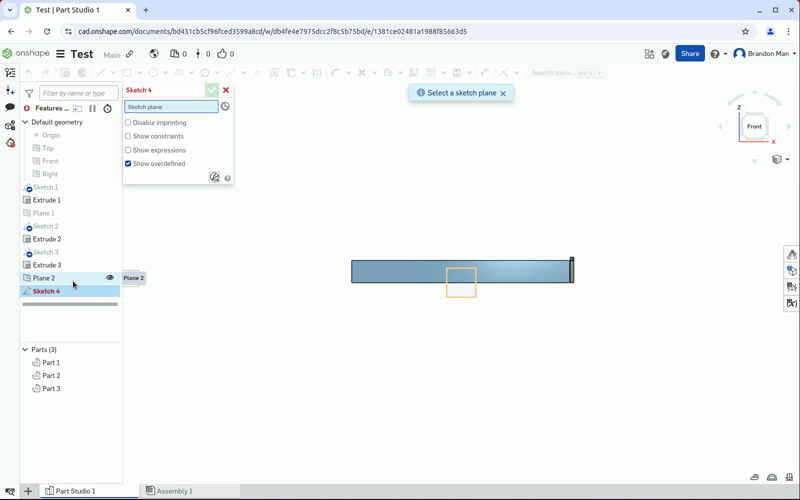
click(73, 280)
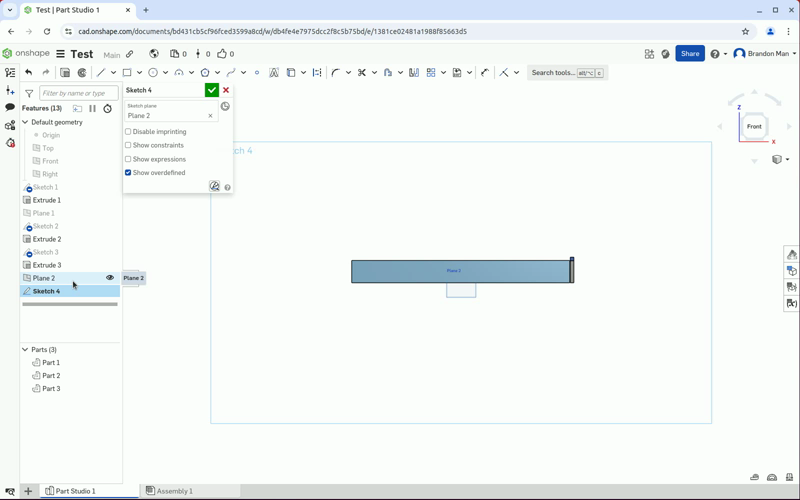
mouse_move(73, 352)
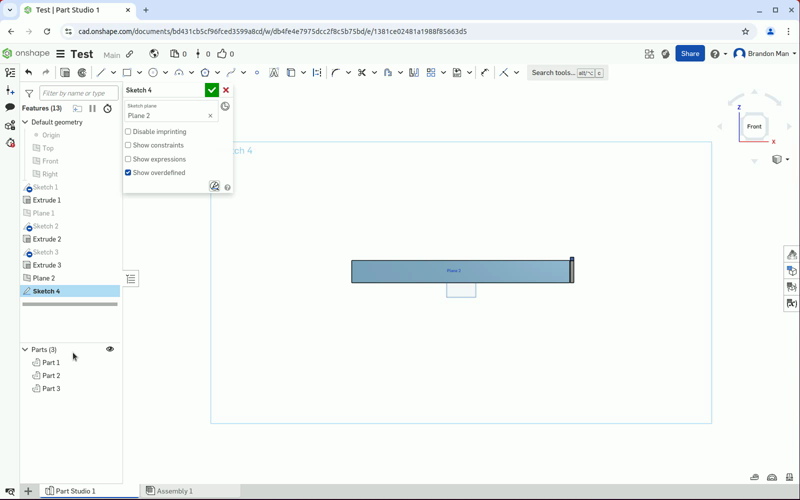
key(y)
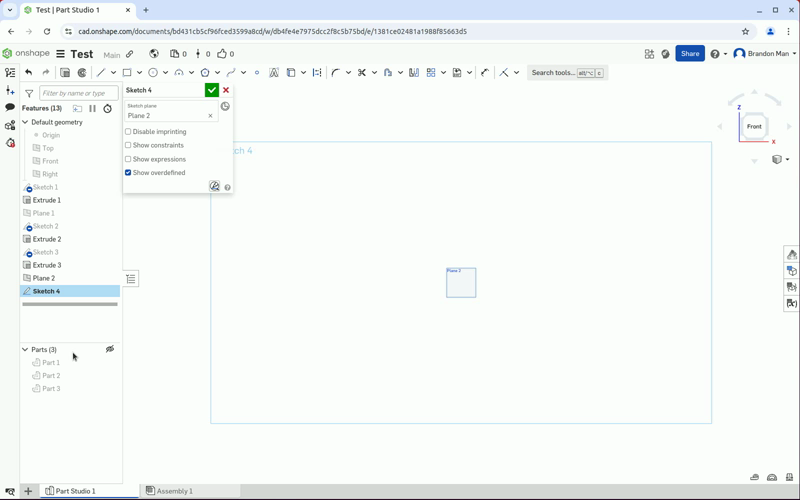
key(l)
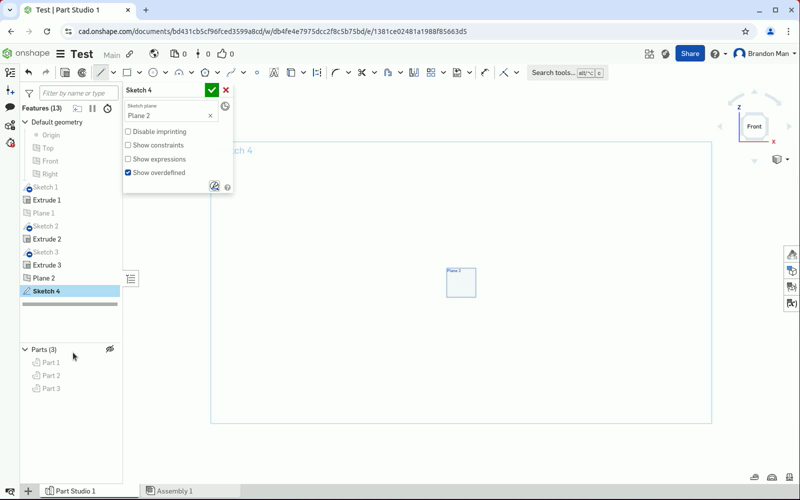
key_down(shift)
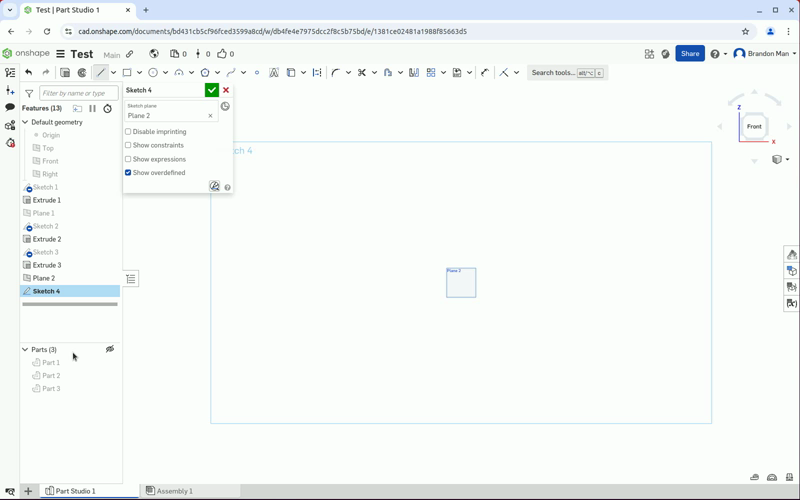
mouse_move(348, 282)
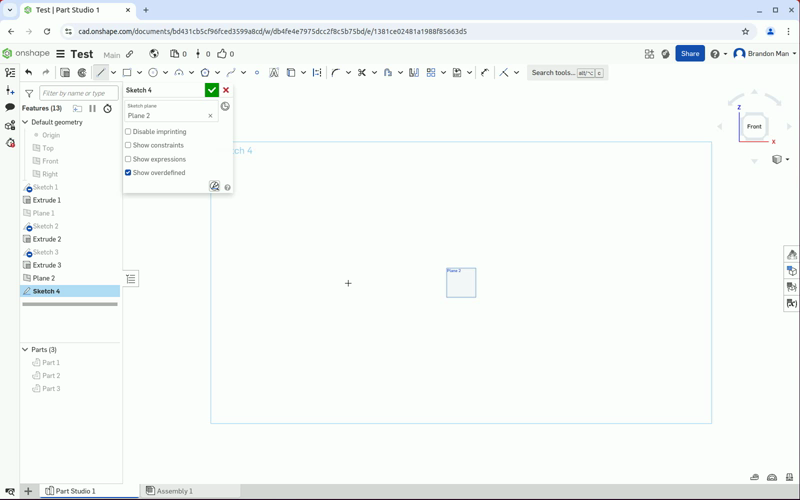
click(348, 282)
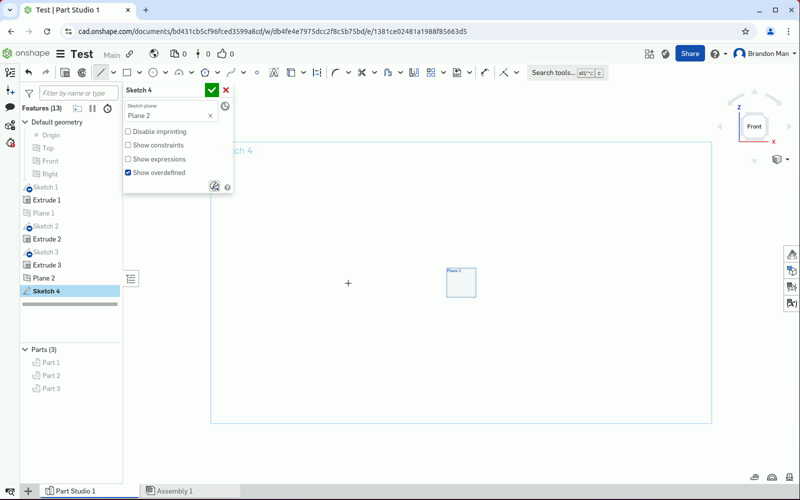
key_up(shift)
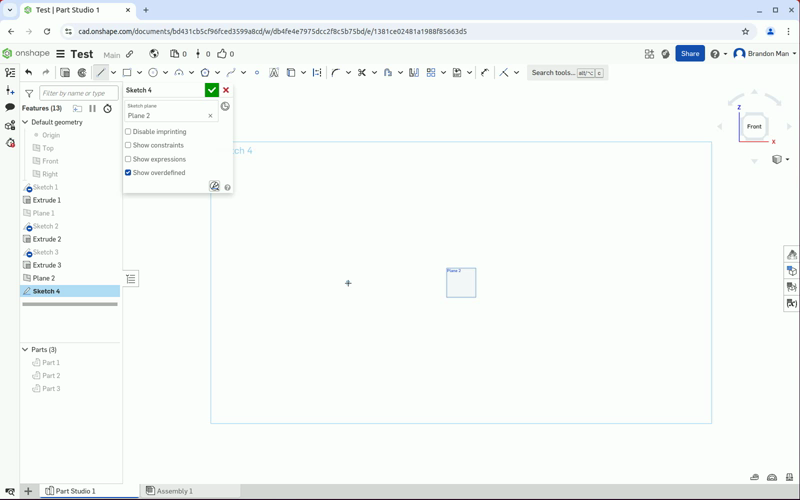
key_down(shift)
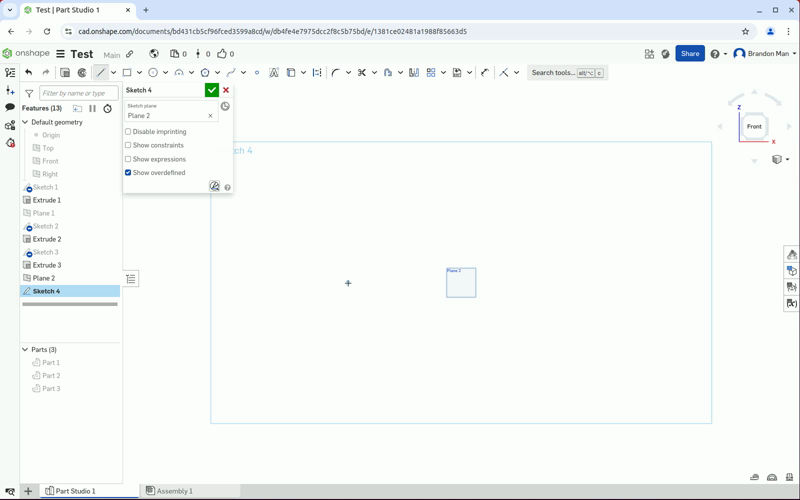
mouse_move(378, 282)
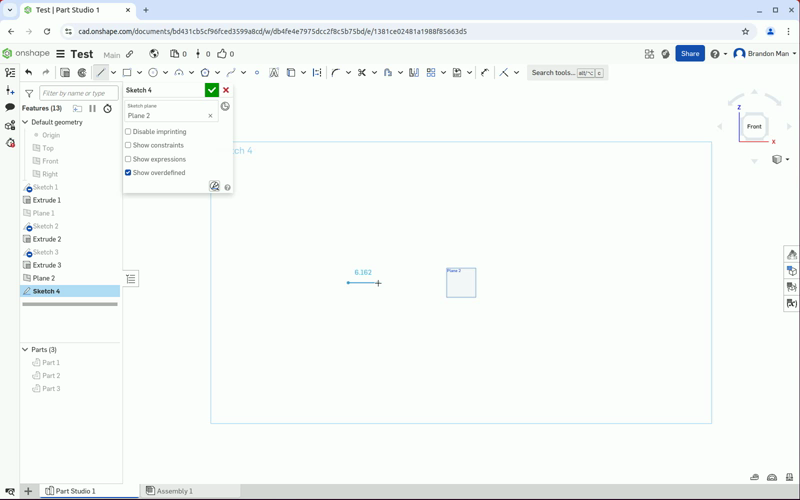
mouse_move(350, 282)
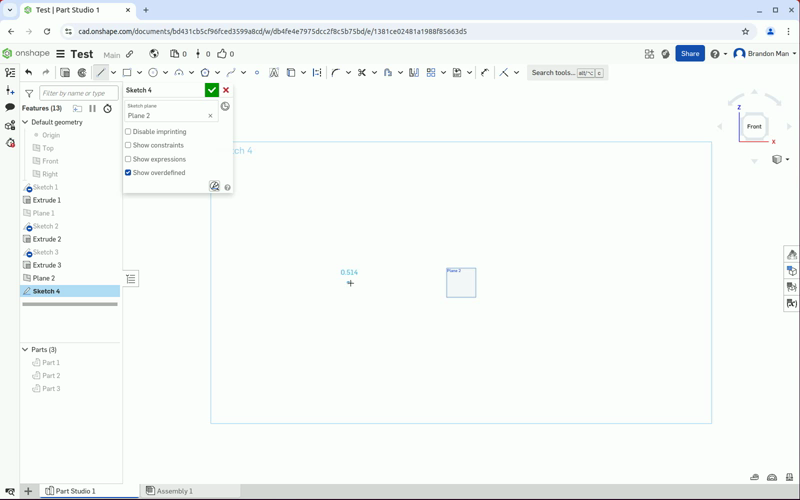
scroll(6)
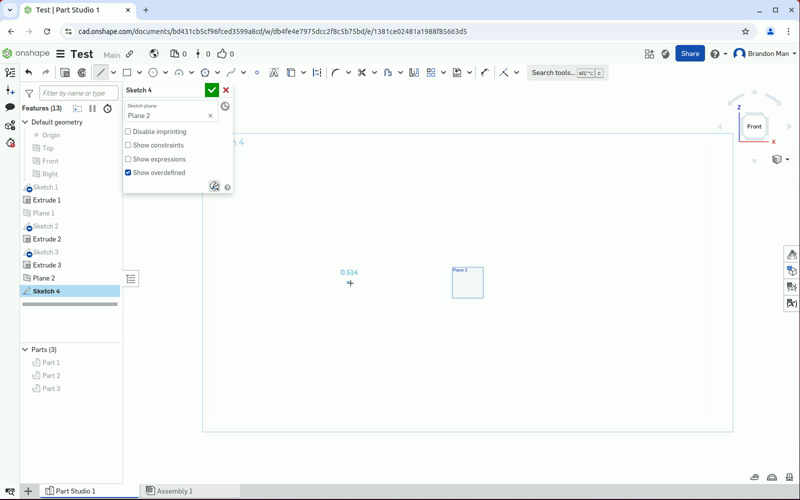
scroll(6)
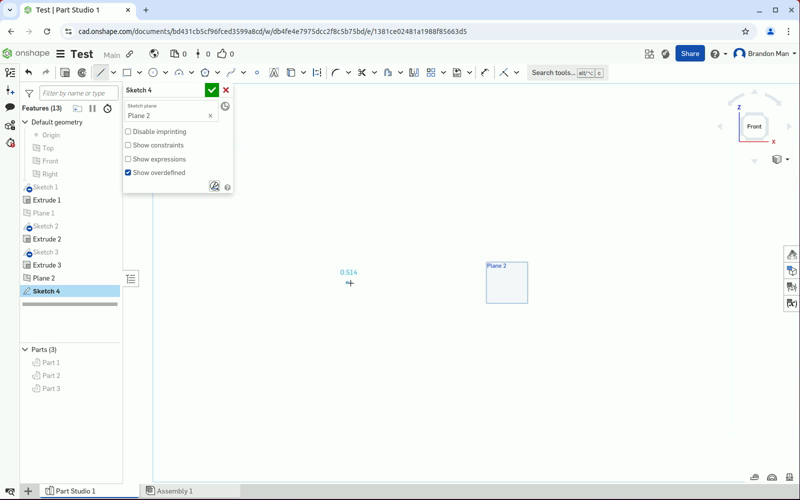
scroll(6)
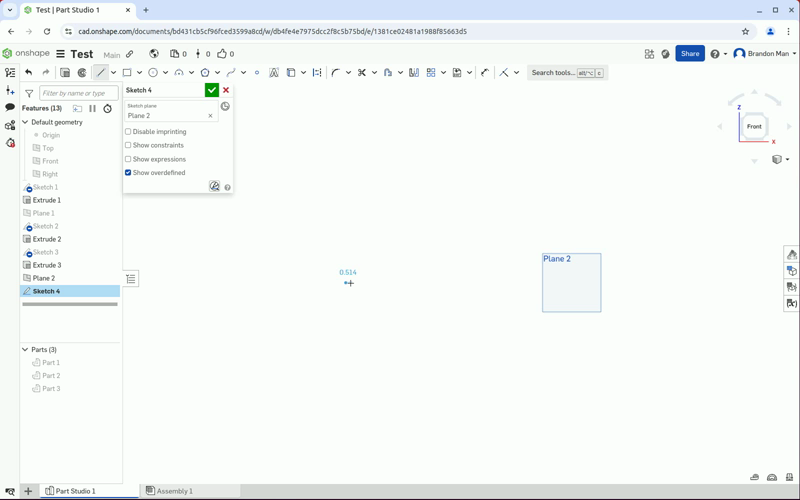
scroll(6)
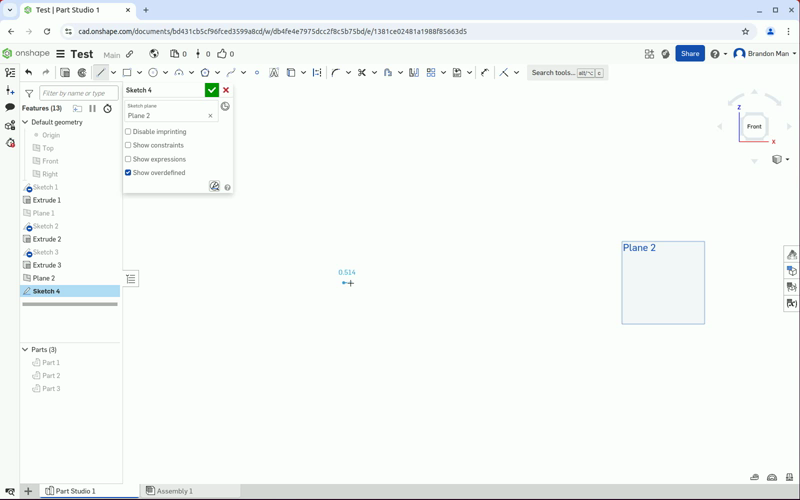
scroll(6)
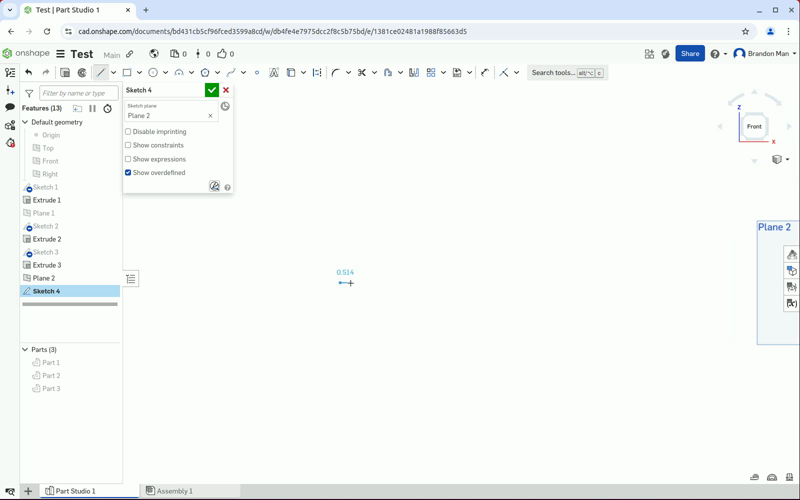
scroll(6)
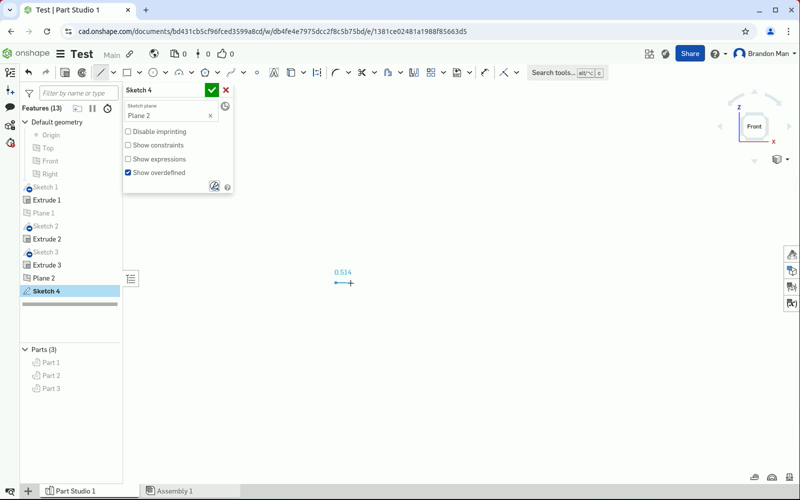
scroll(6)
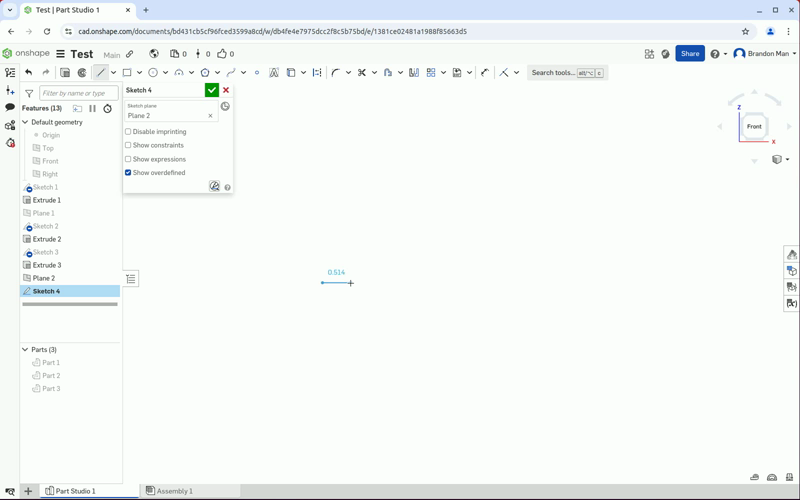
click(350, 282)
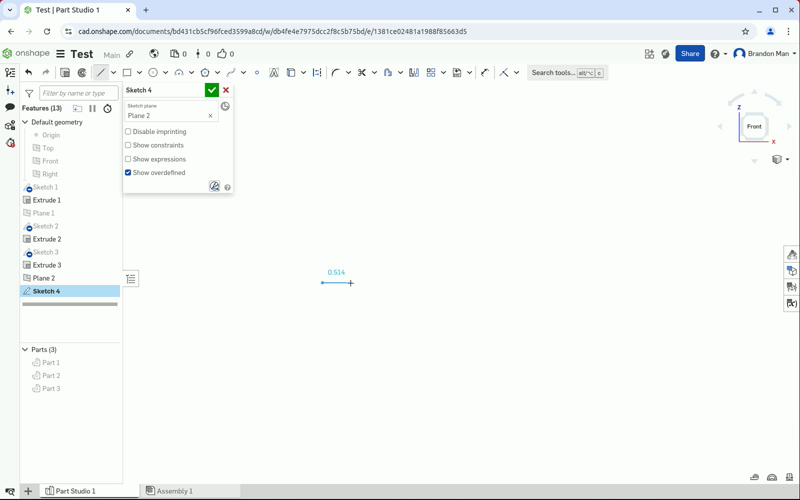
scroll(-6)
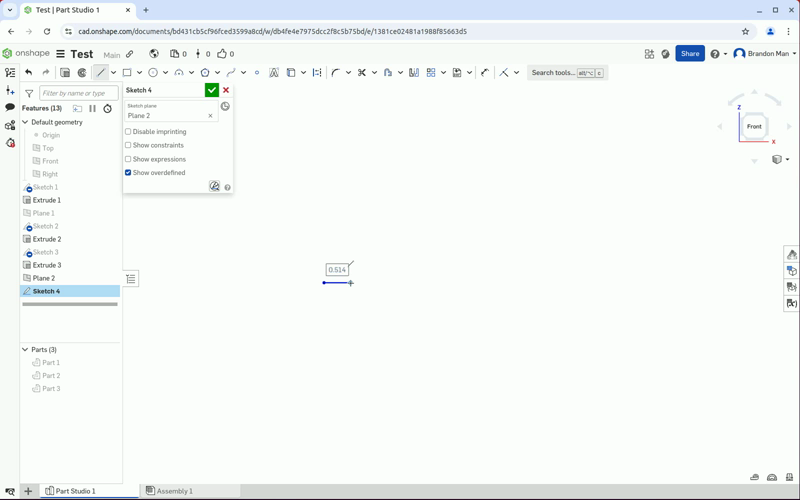
scroll(-6)
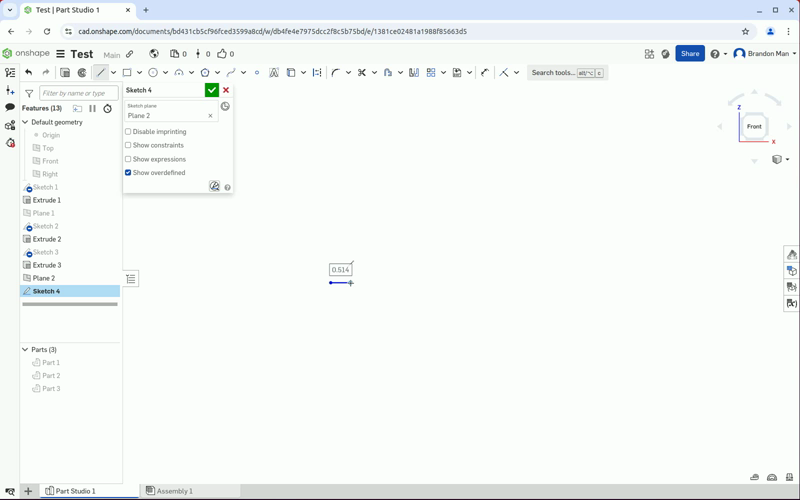
scroll(-6)
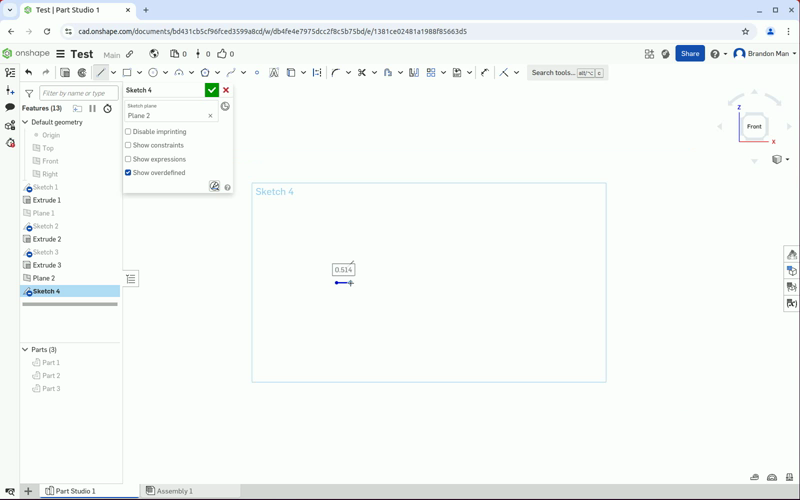
scroll(-6)
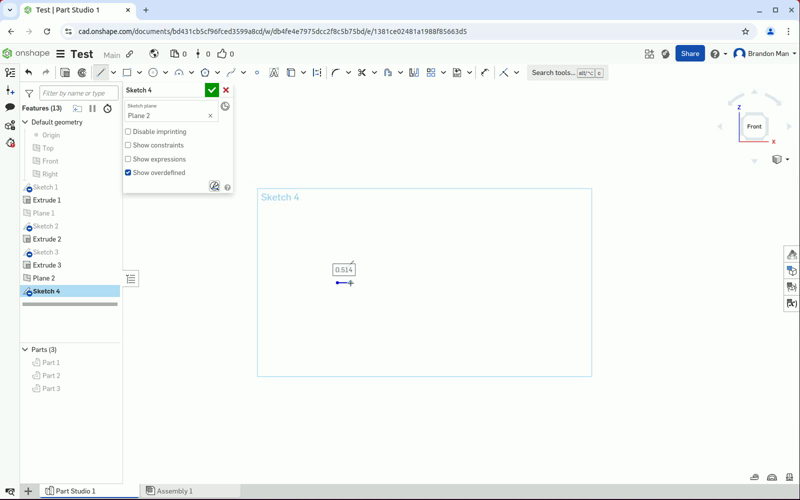
scroll(-6)
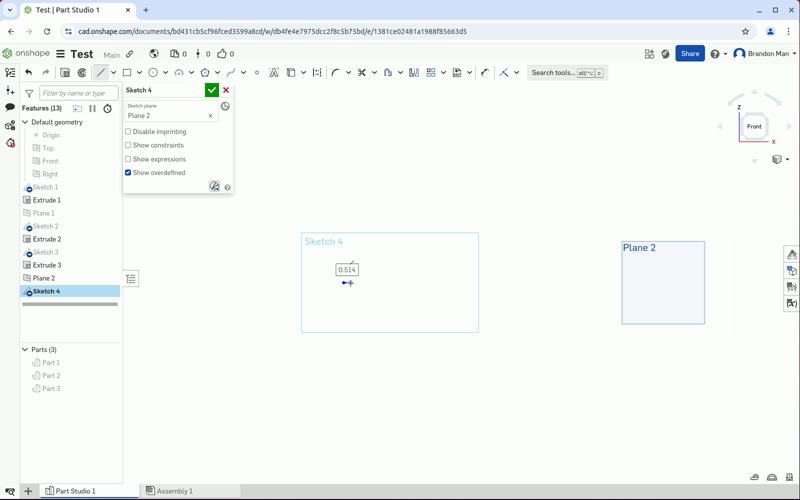
scroll(-6)
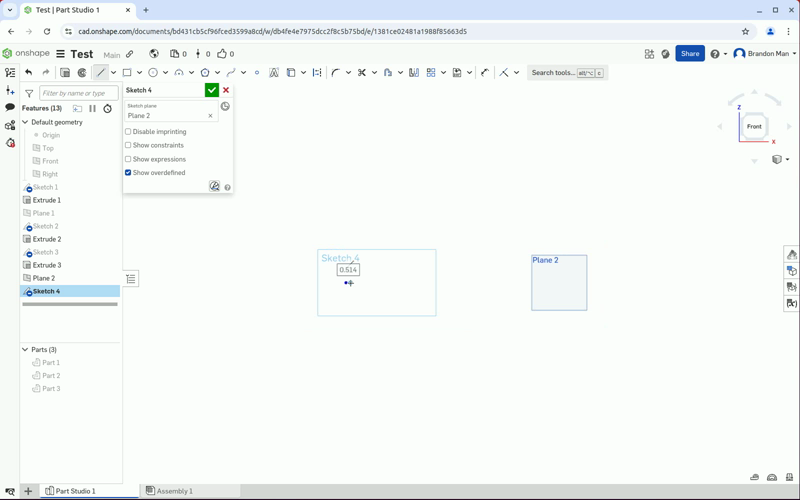
scroll(-6)
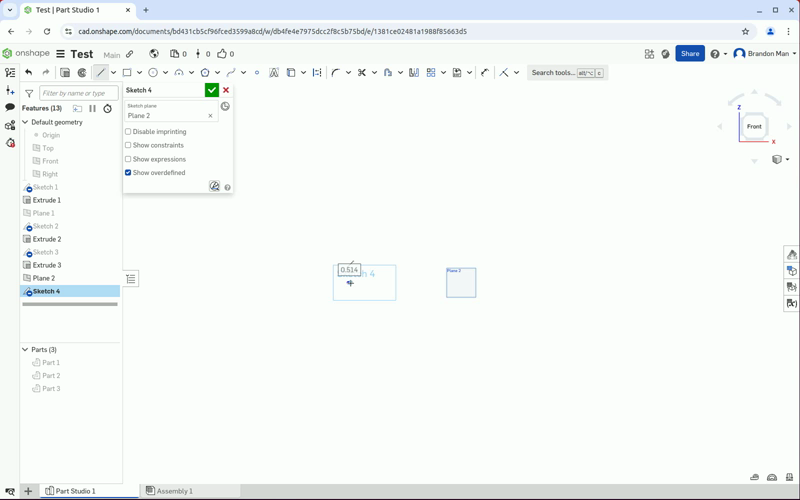
key_up(shift)
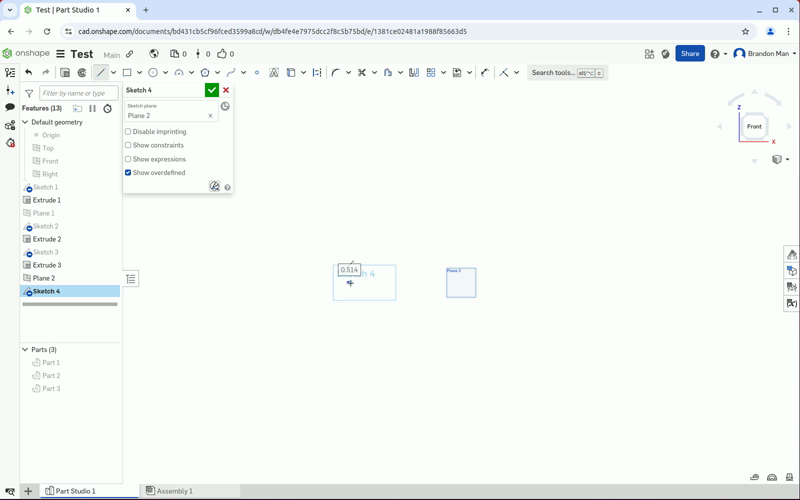
key_down(shift)
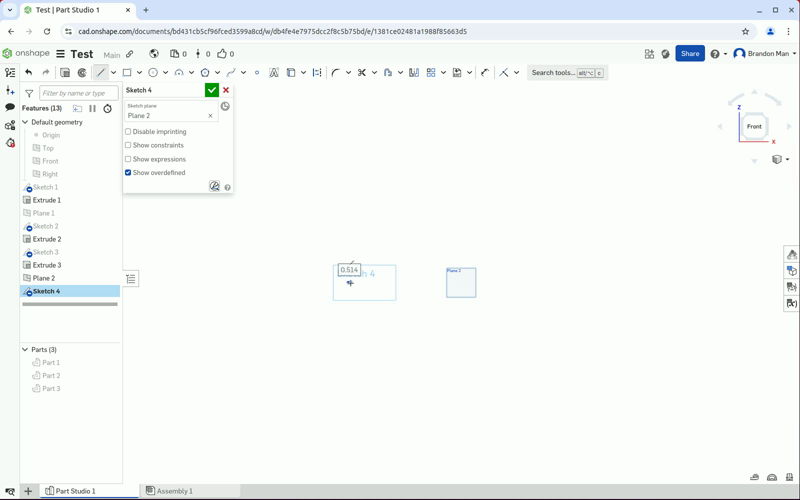
mouse_move(380, 282)
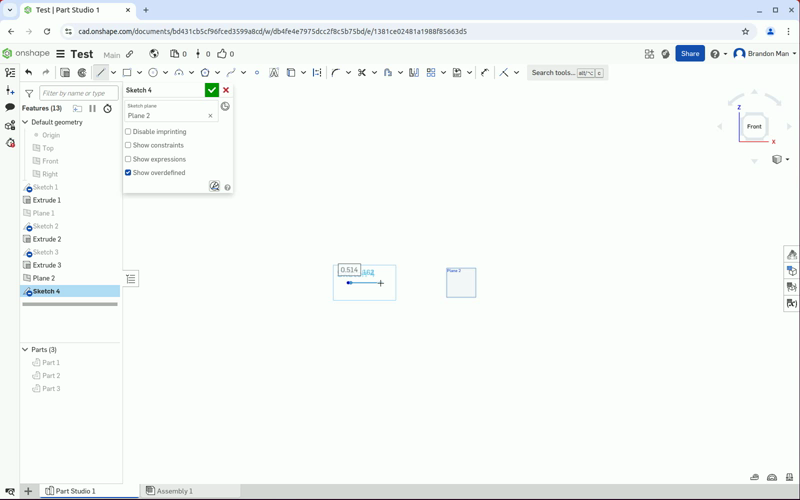
mouse_move(350, 259)
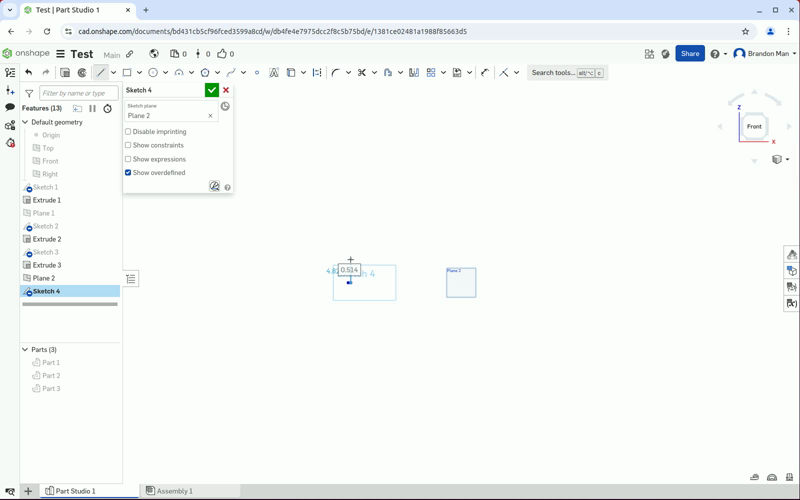
click(350, 259)
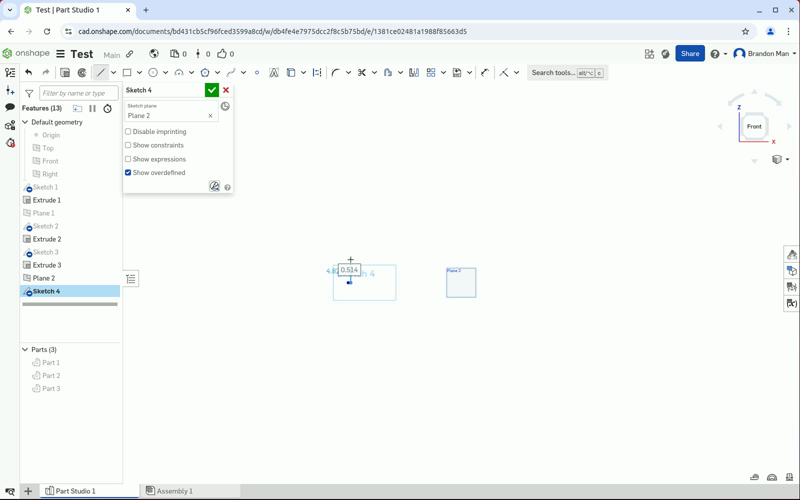
key_up(shift)
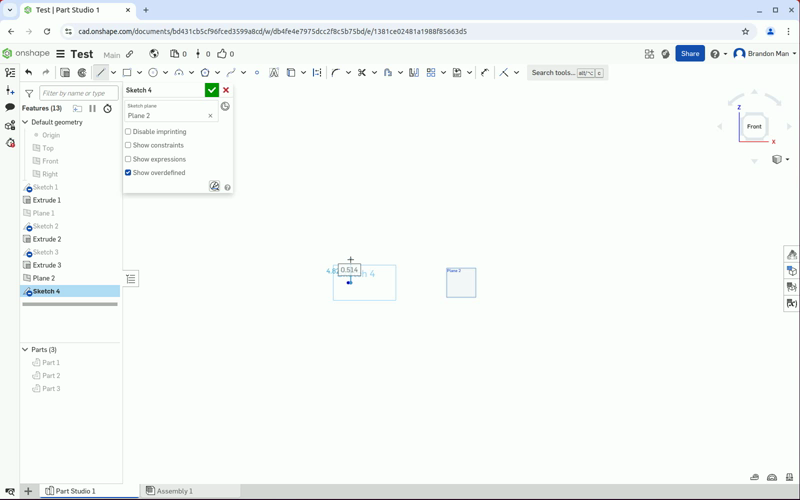
key_down(shift)
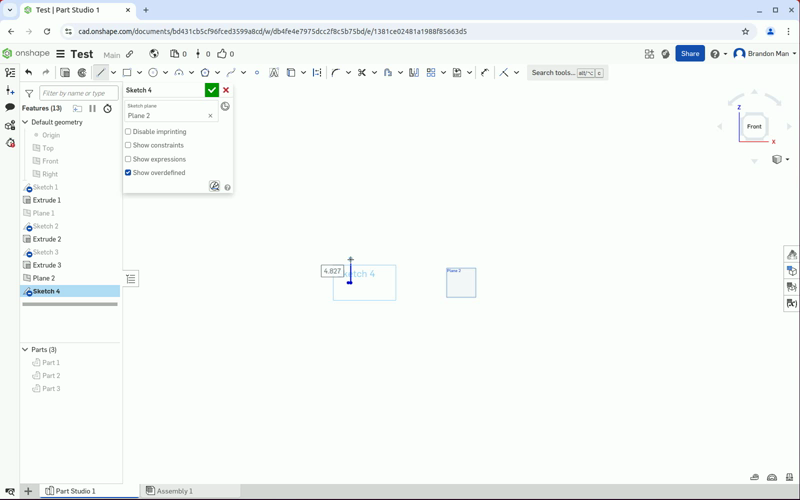
mouse_move(569, 259)
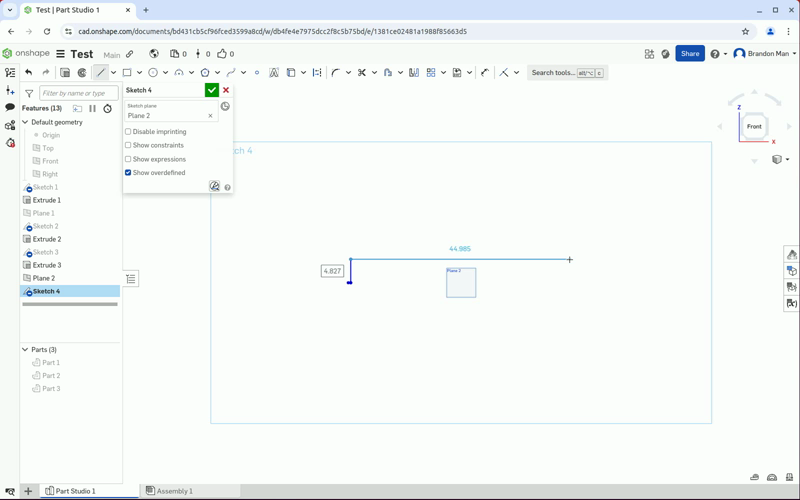
click(569, 259)
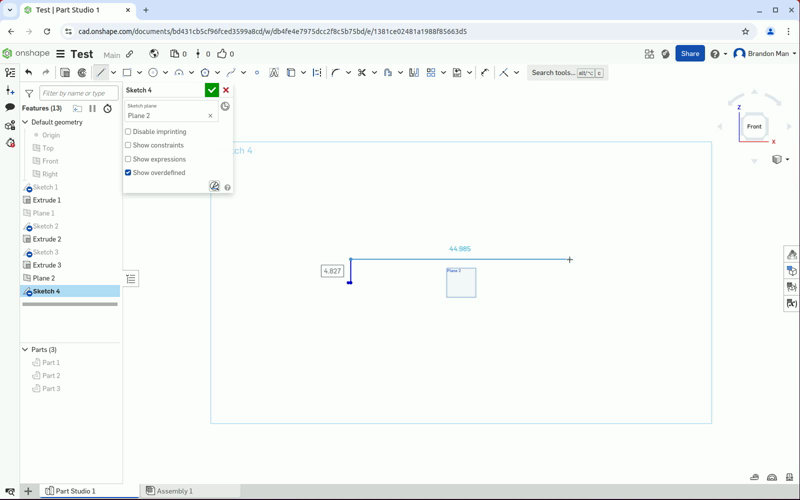
key_up(shift)
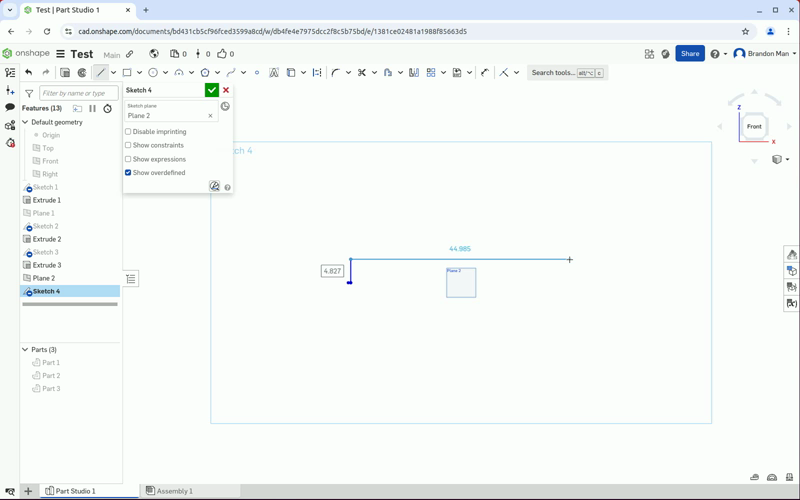
key_down(shift)
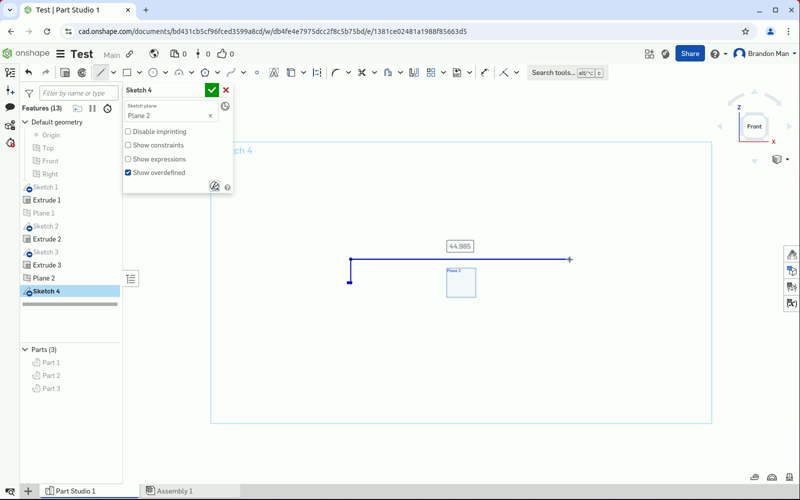
mouse_move(589, 259)
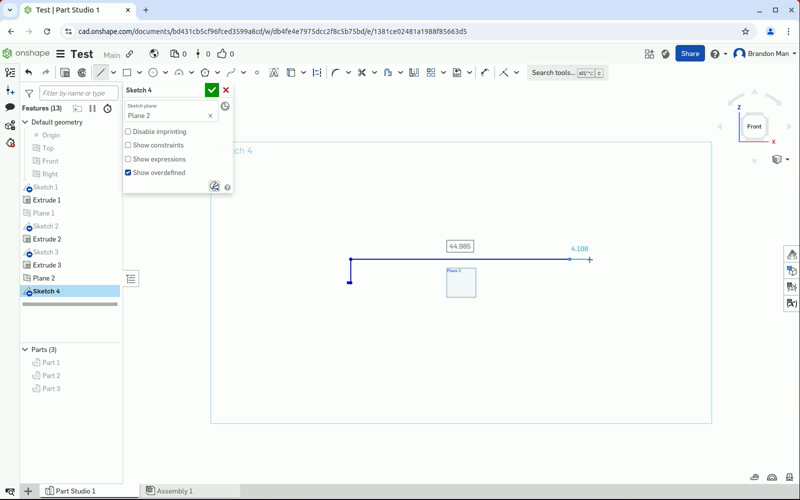
mouse_move(569, 282)
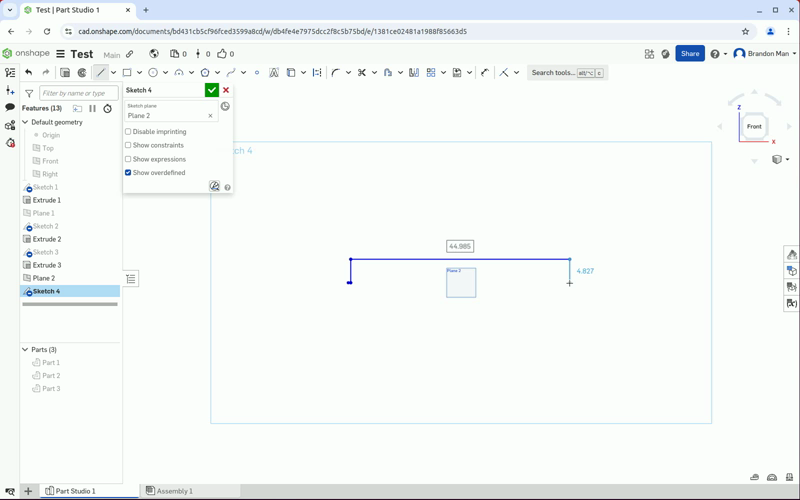
click(569, 282)
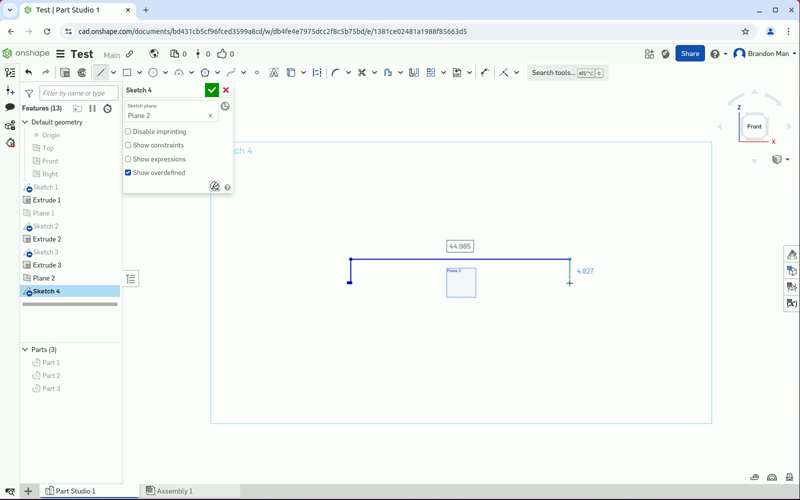
key_up(shift)
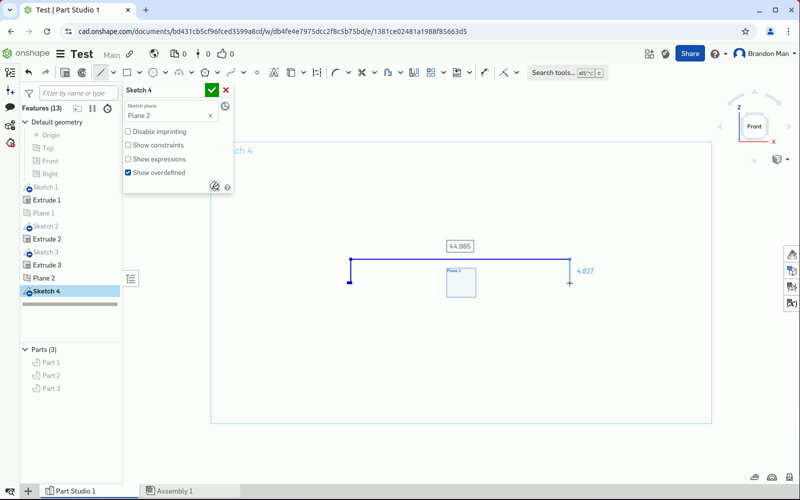
key_down(shift)
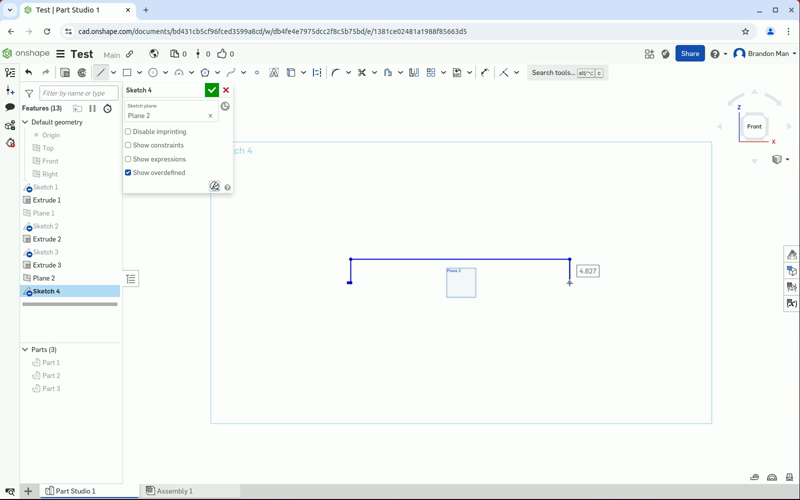
mouse_move(589, 282)
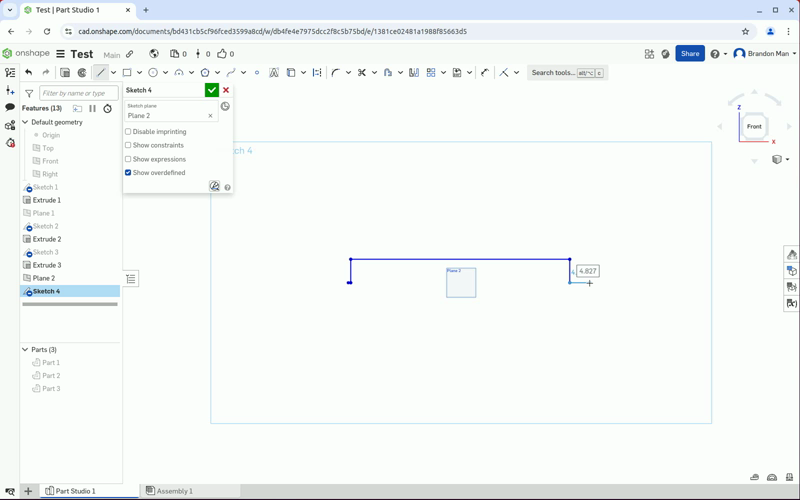
mouse_move(572, 282)
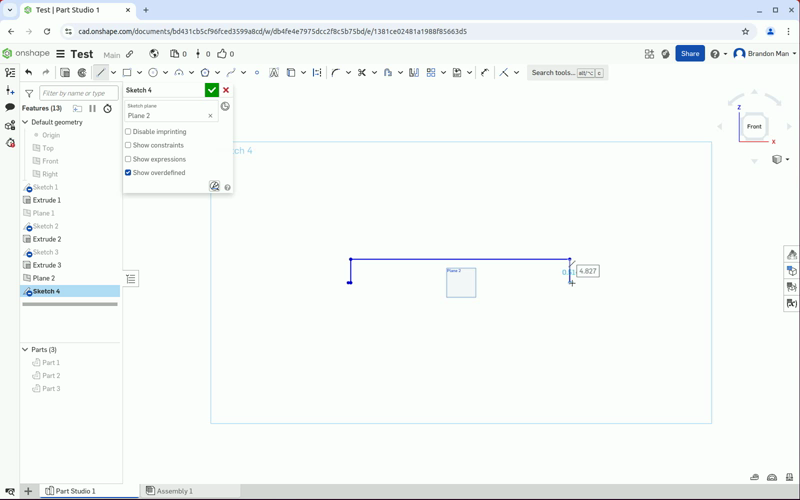
scroll(6)
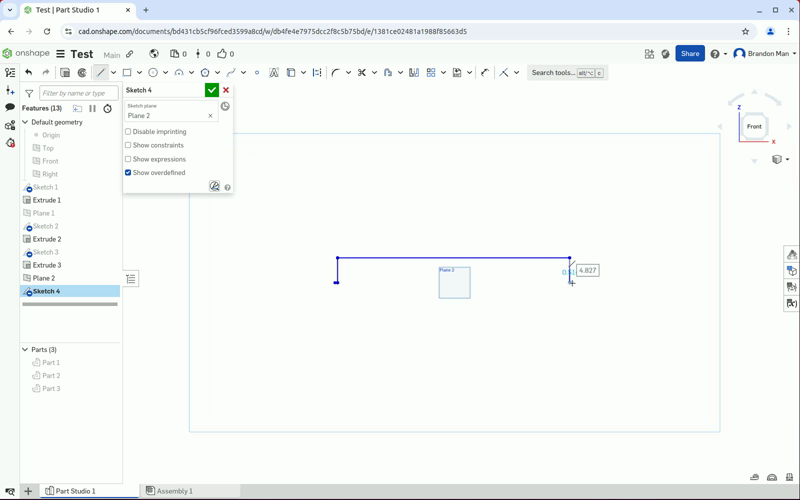
scroll(6)
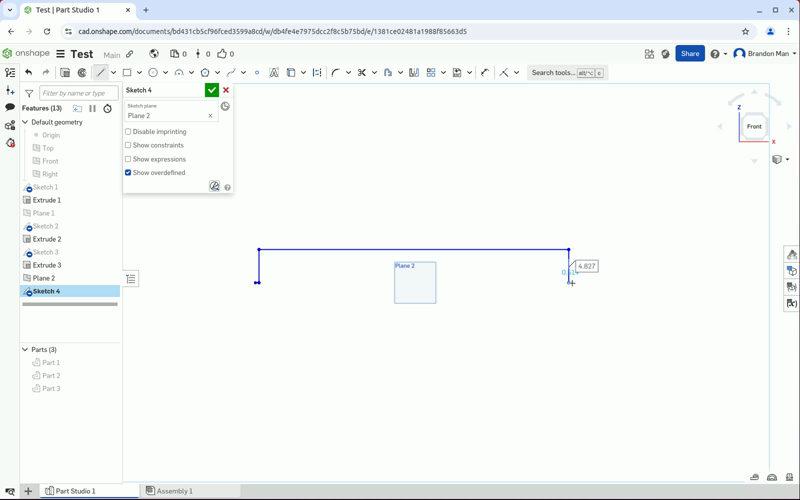
scroll(6)
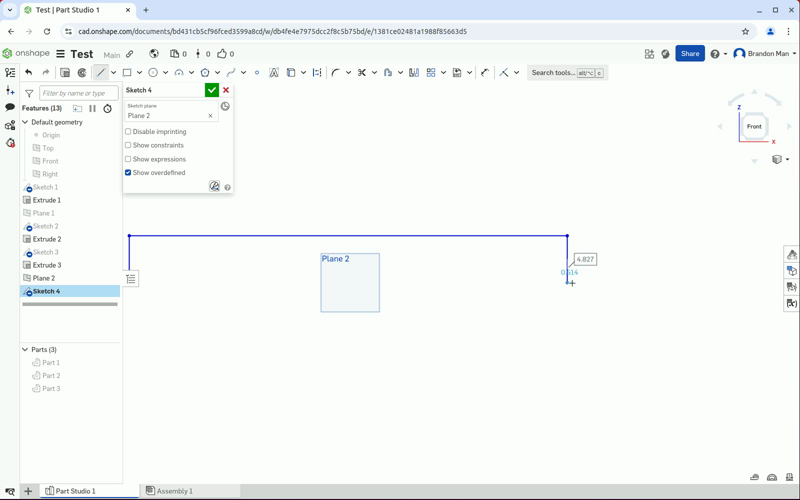
scroll(6)
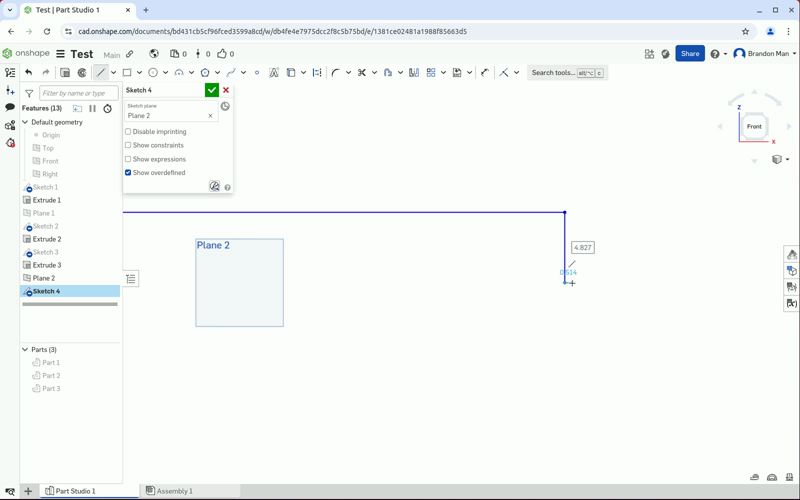
scroll(6)
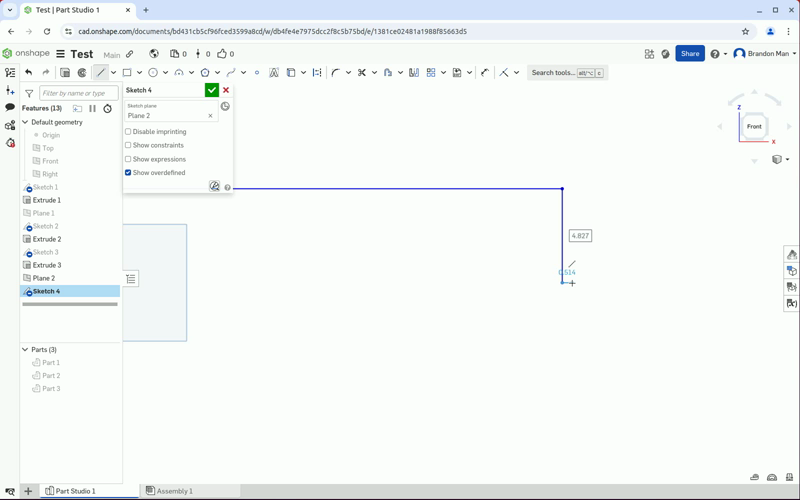
scroll(6)
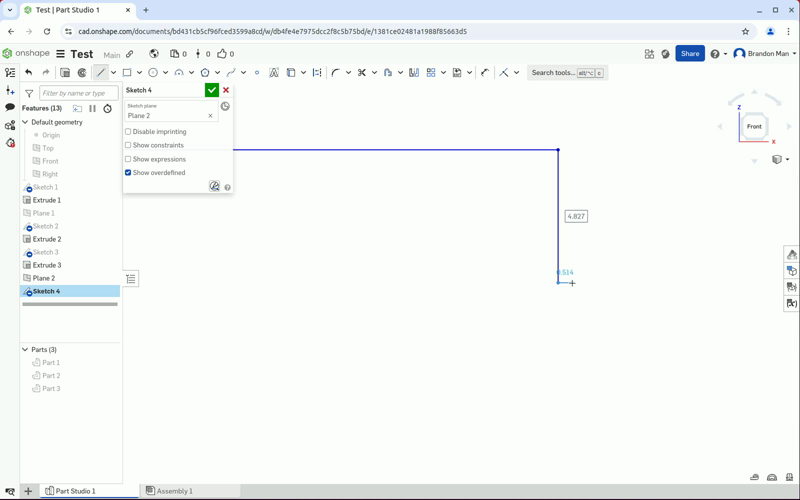
scroll(6)
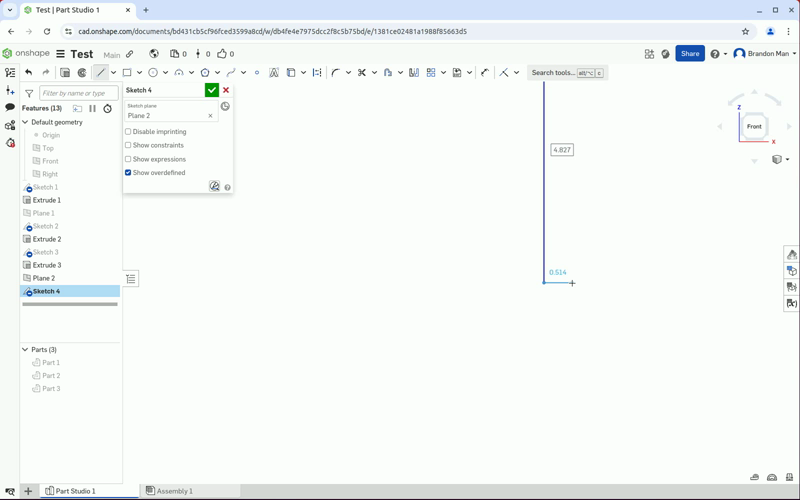
click(572, 282)
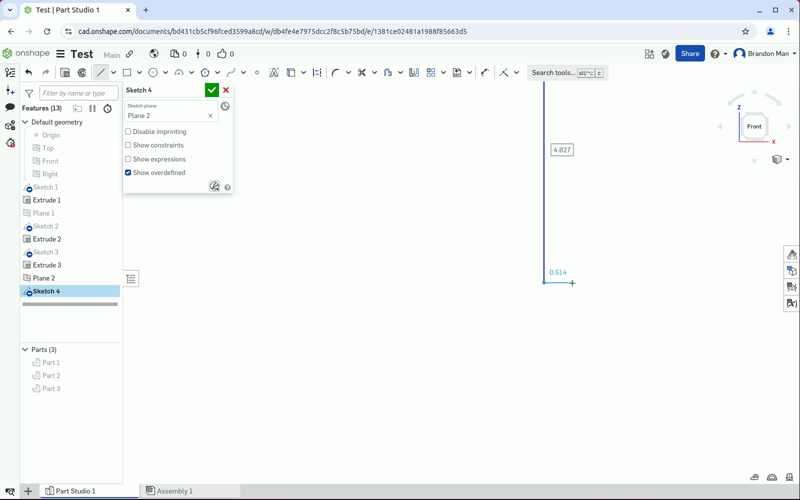
scroll(-6)
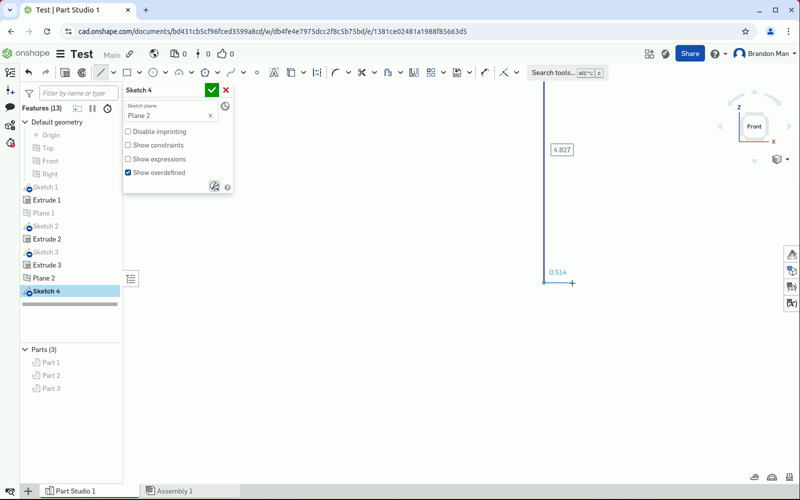
scroll(-6)
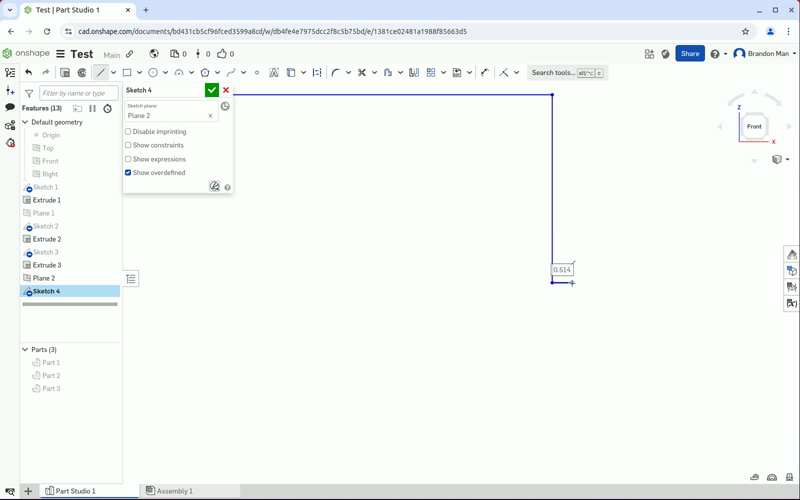
scroll(-6)
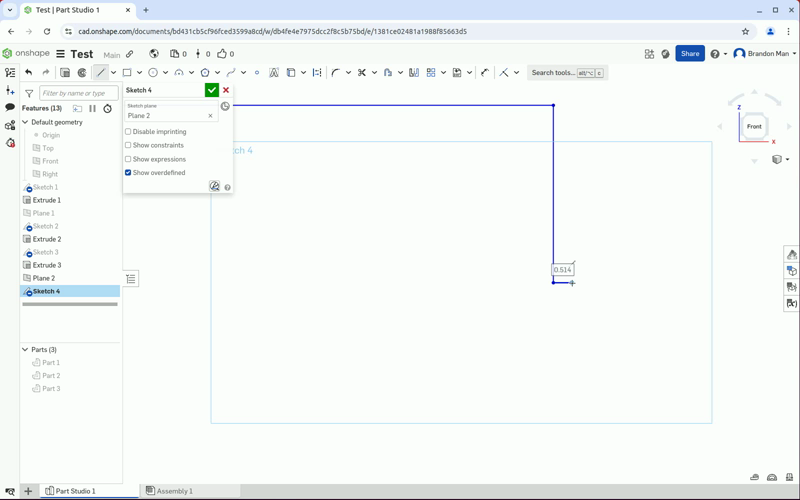
scroll(-6)
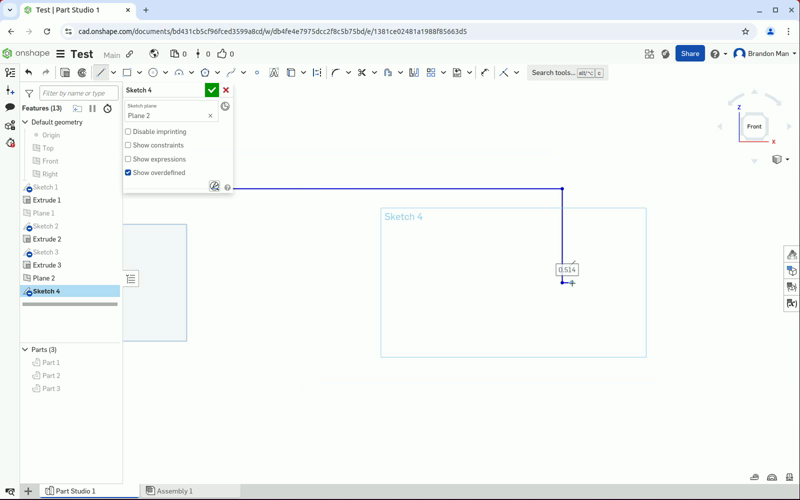
scroll(-6)
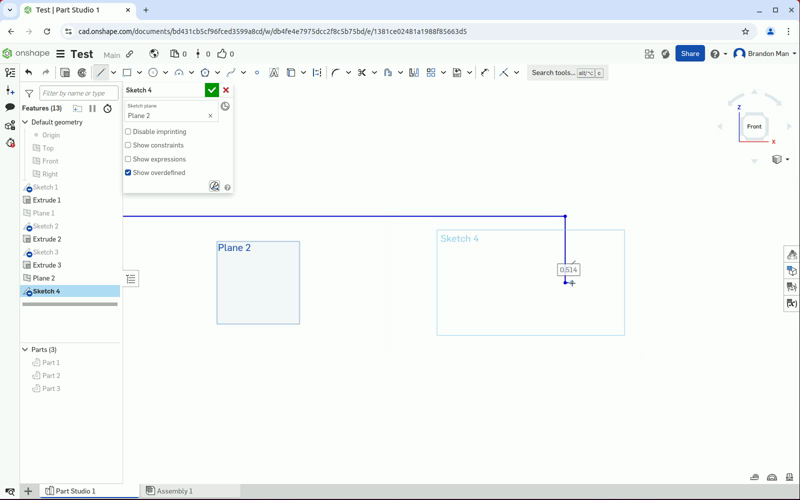
scroll(-6)
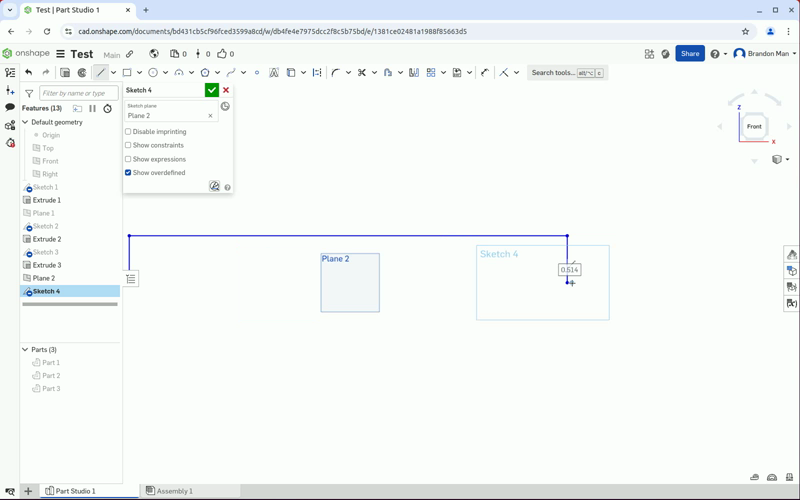
scroll(-6)
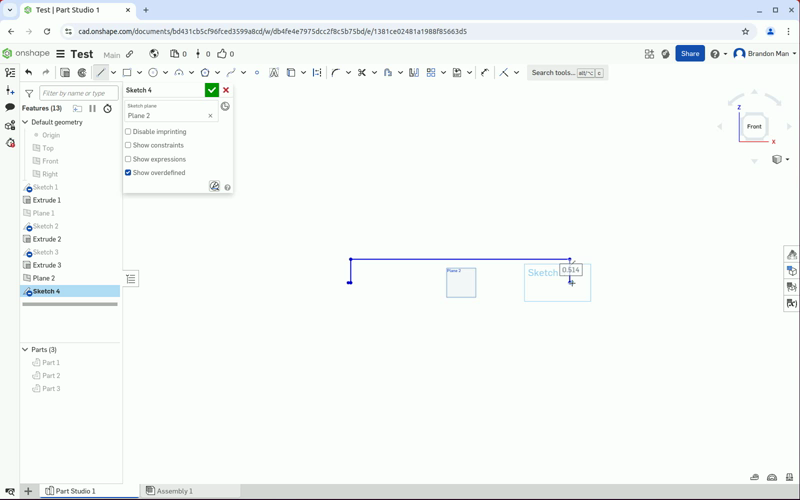
key_up(shift)
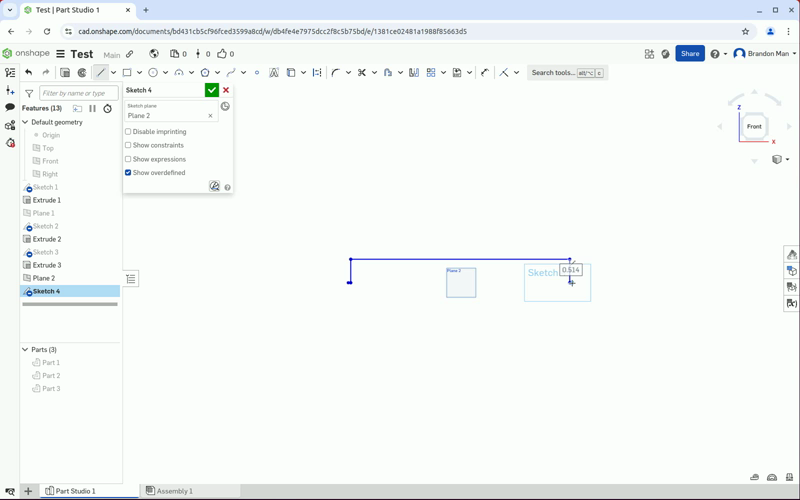
key_down(shift)
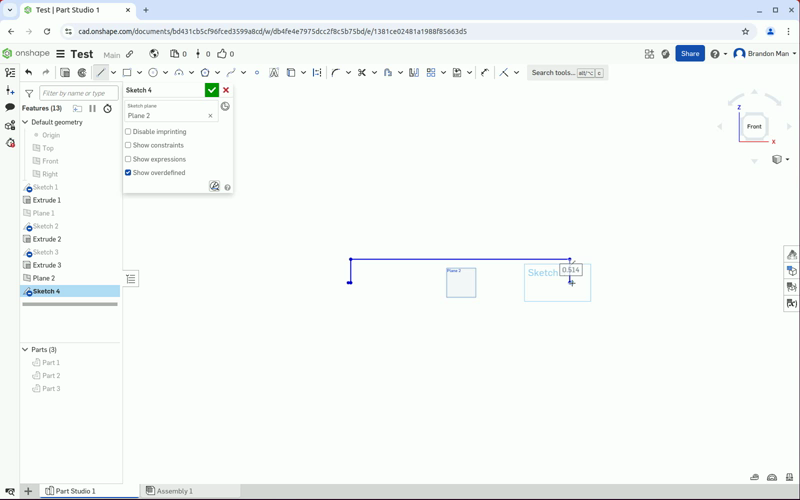
mouse_move(589, 282)
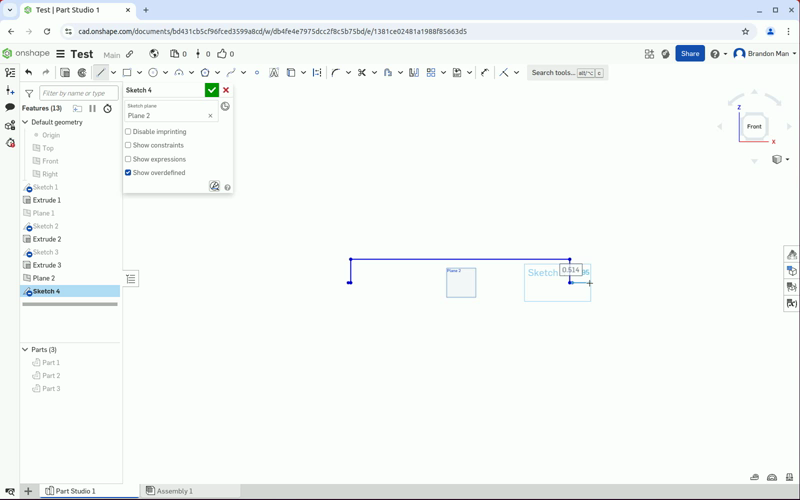
mouse_move(572, 257)
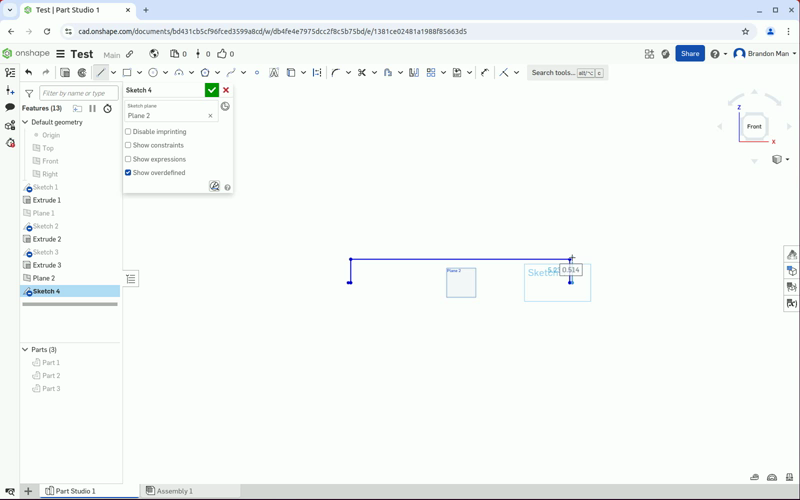
scroll(6)
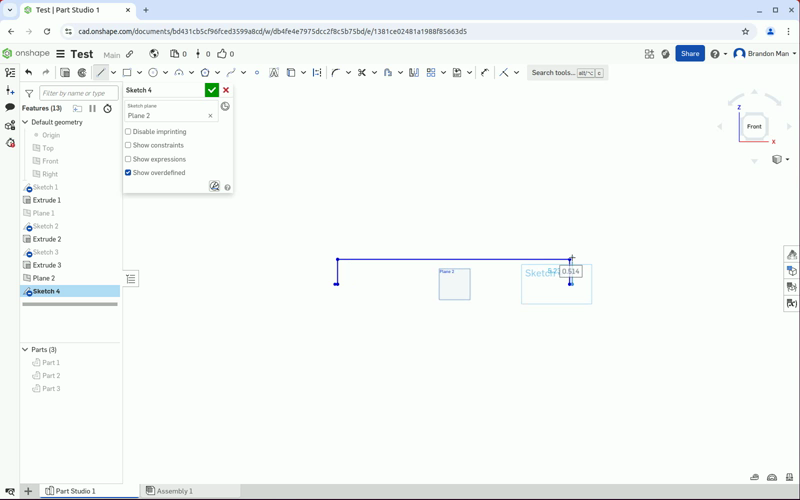
scroll(6)
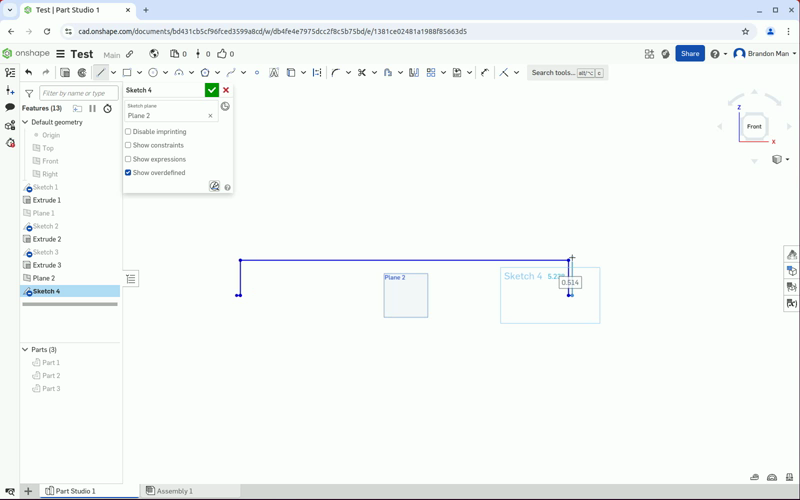
scroll(6)
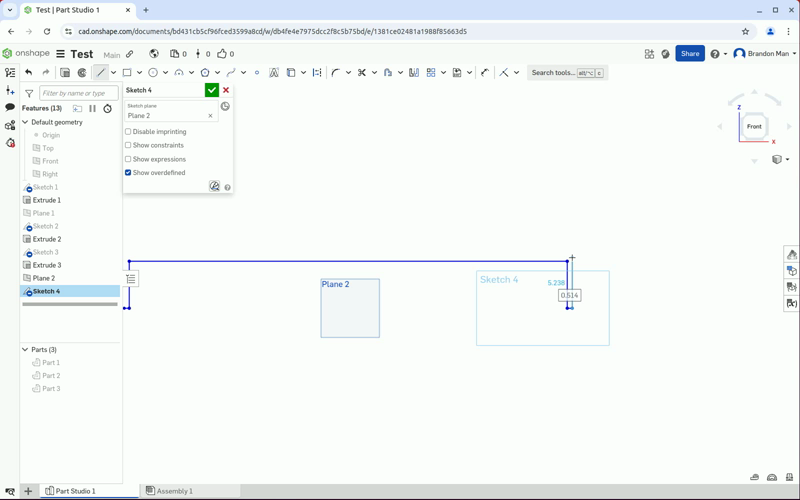
scroll(6)
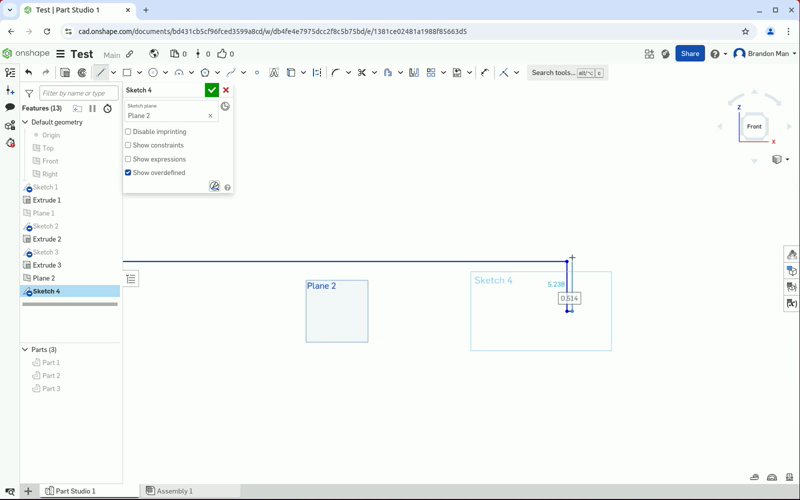
scroll(6)
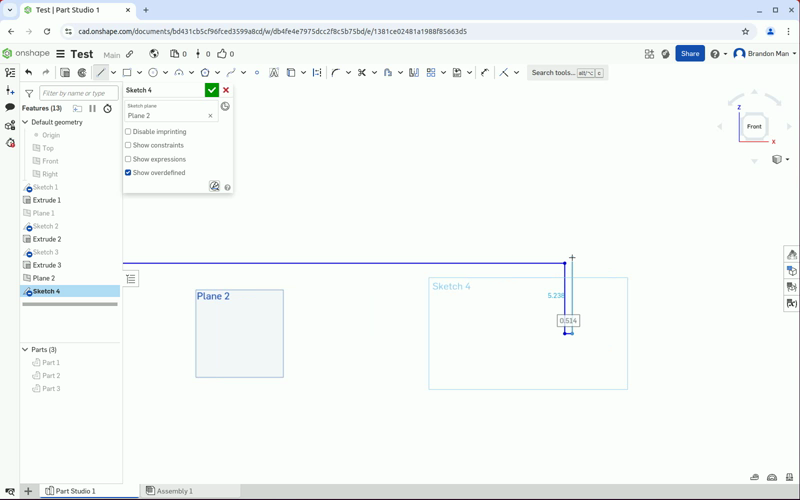
scroll(6)
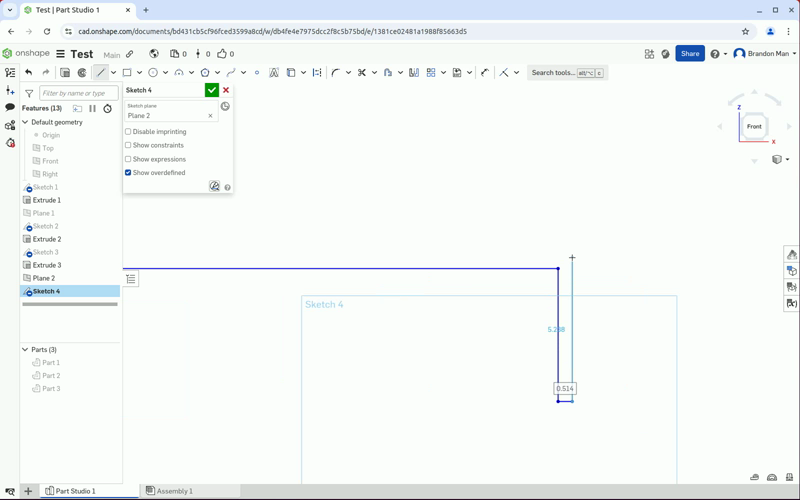
scroll(6)
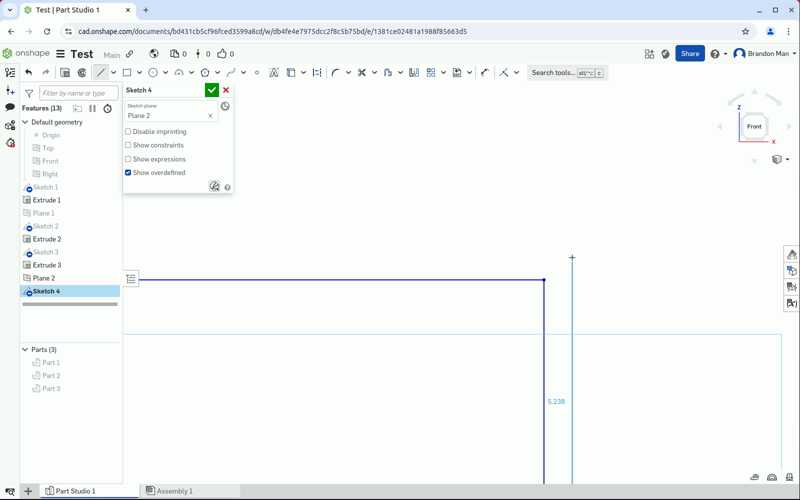
click(572, 257)
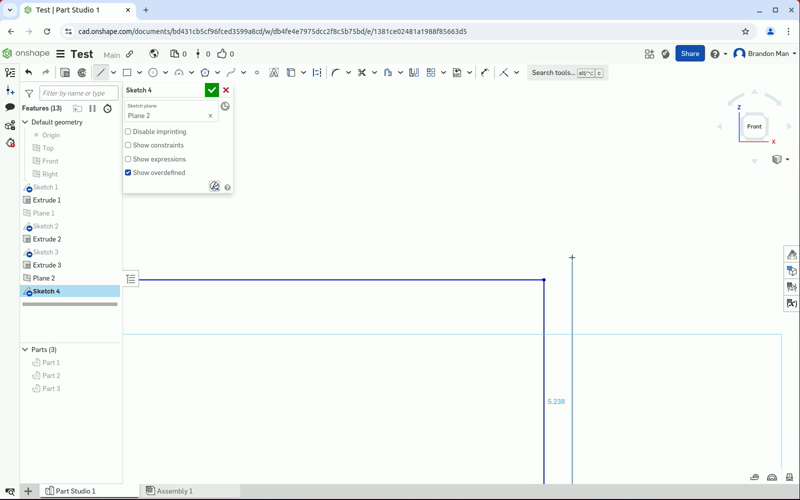
scroll(-6)
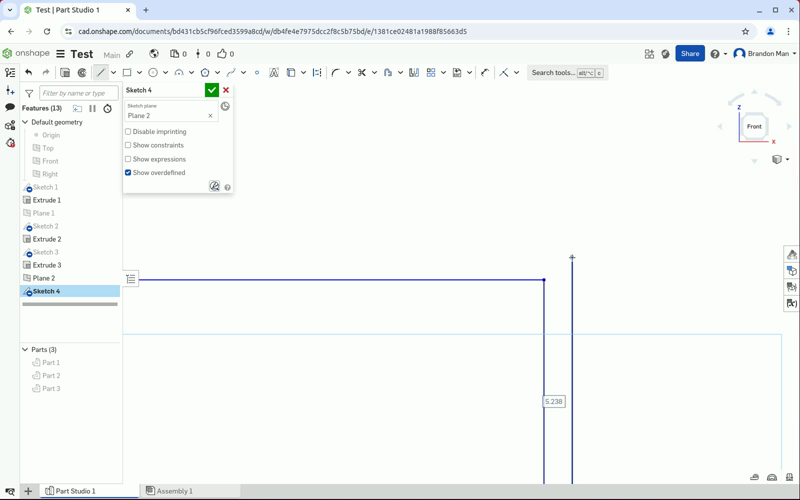
scroll(-6)
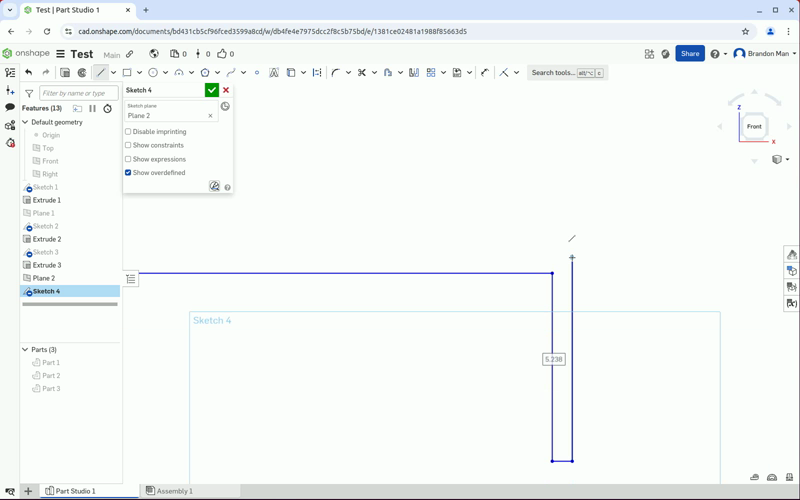
scroll(-6)
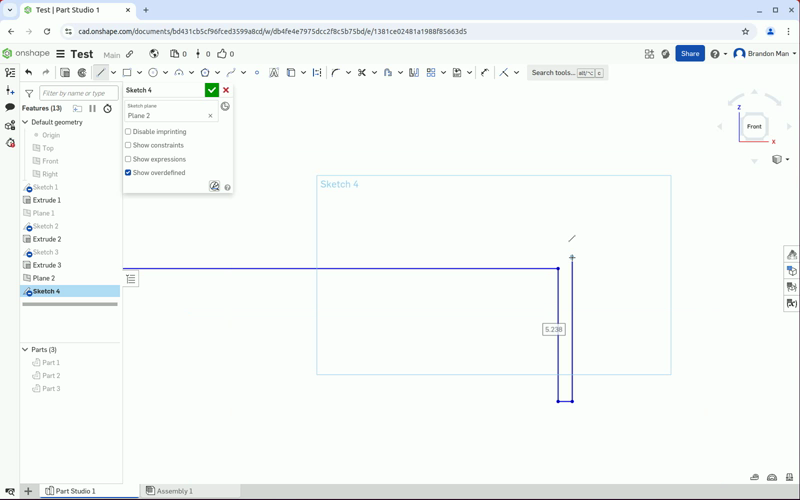
scroll(-6)
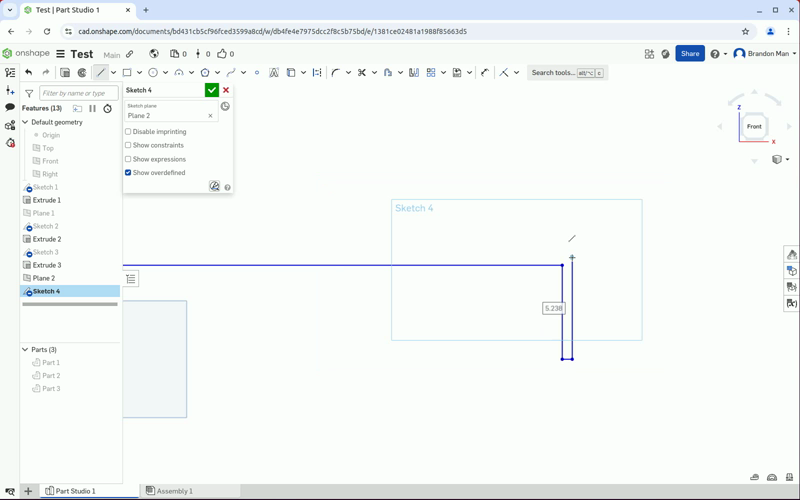
scroll(-6)
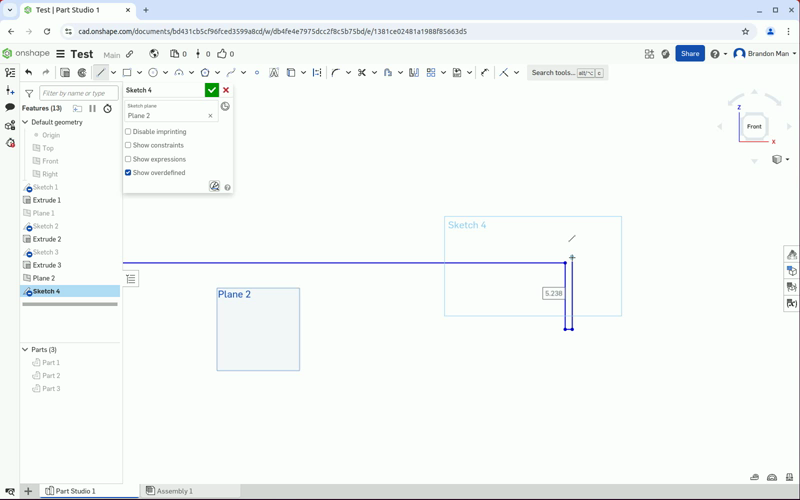
scroll(-6)
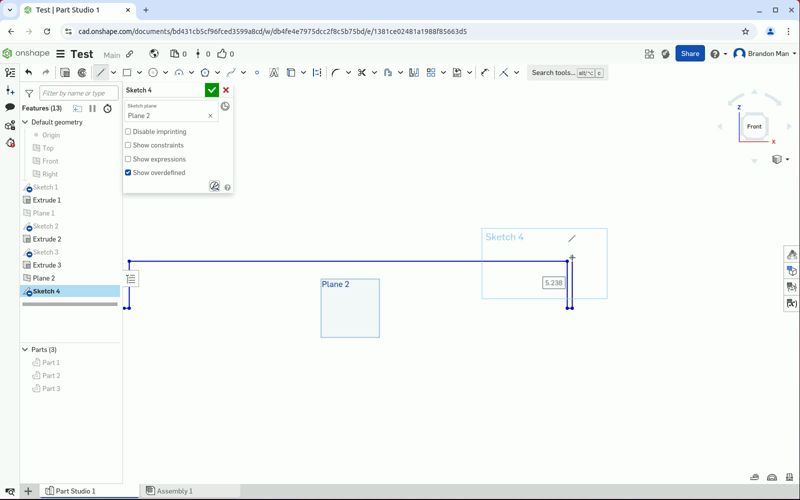
scroll(-6)
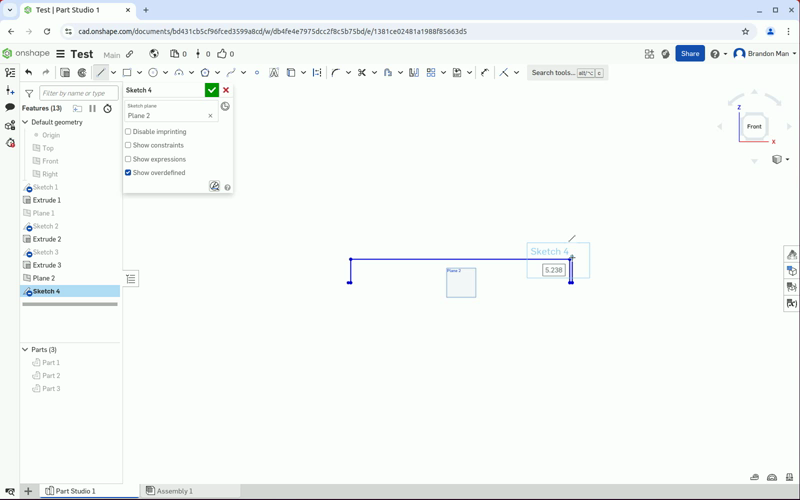
key_up(shift)
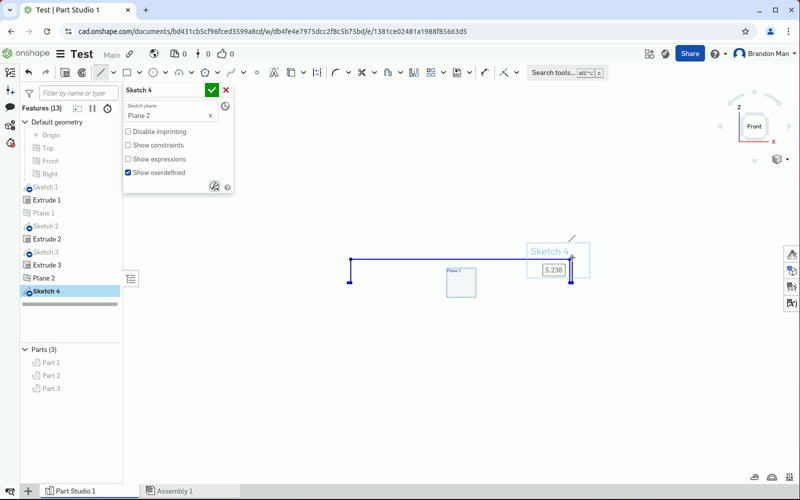
key_down(shift)
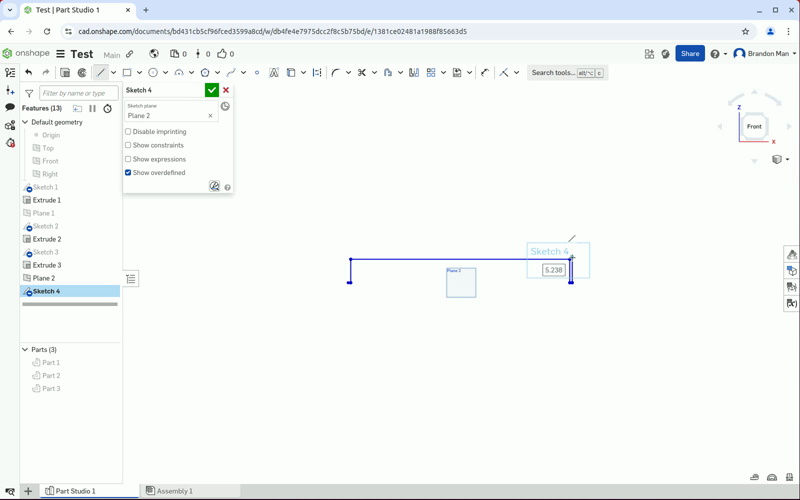
mouse_move(348, 257)
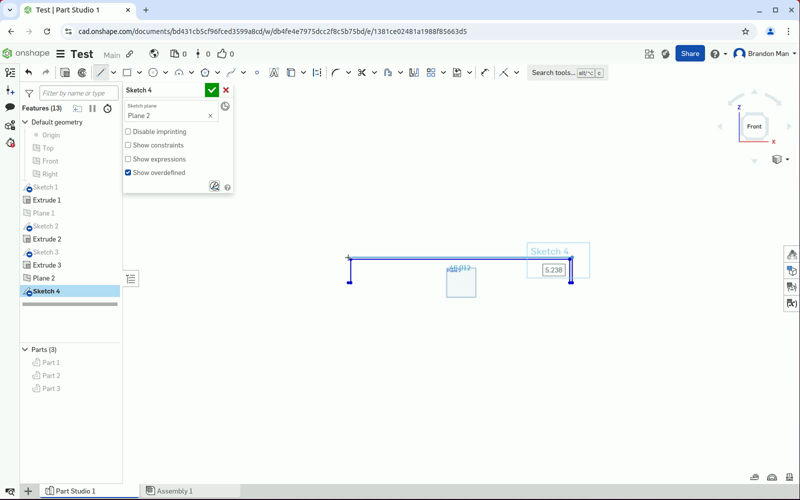
scroll(6)
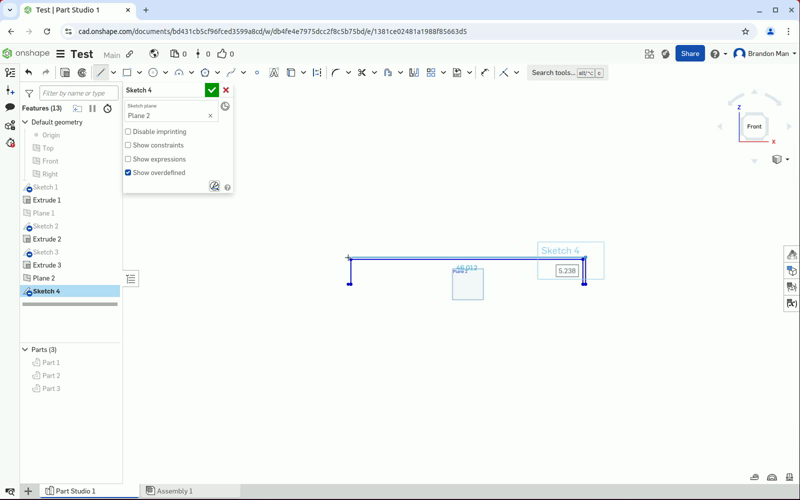
scroll(6)
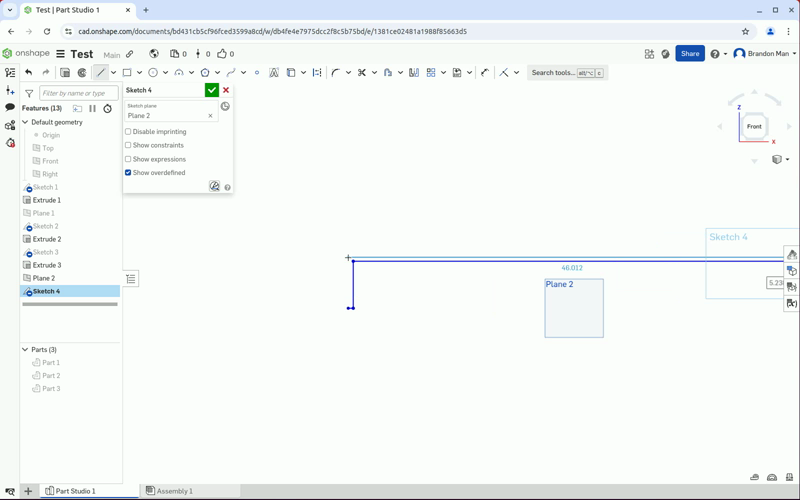
scroll(6)
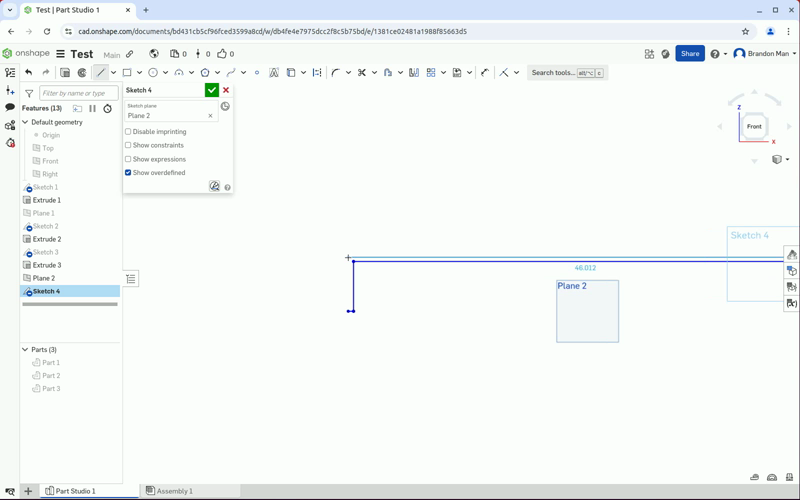
scroll(6)
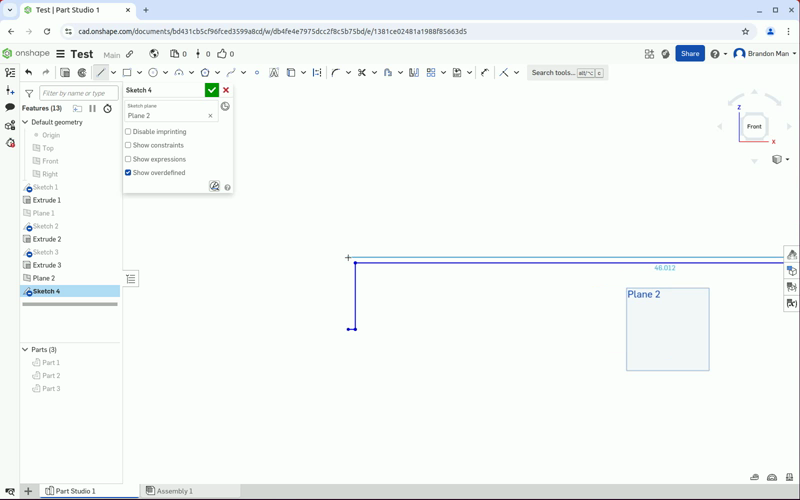
scroll(6)
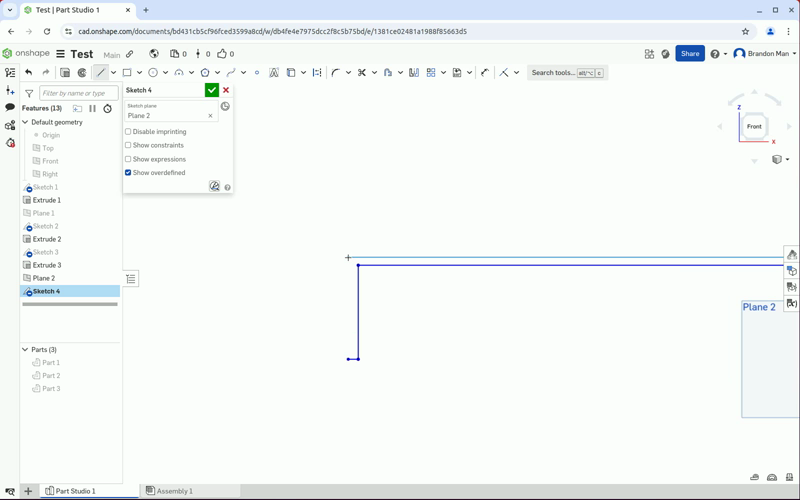
scroll(6)
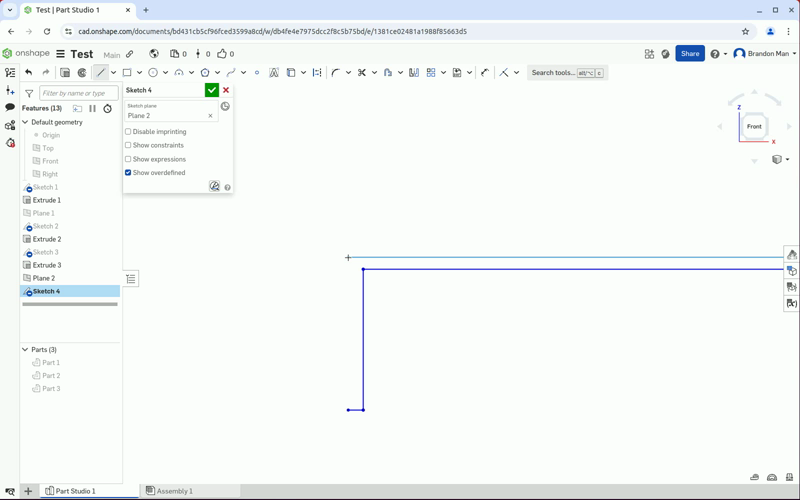
scroll(6)
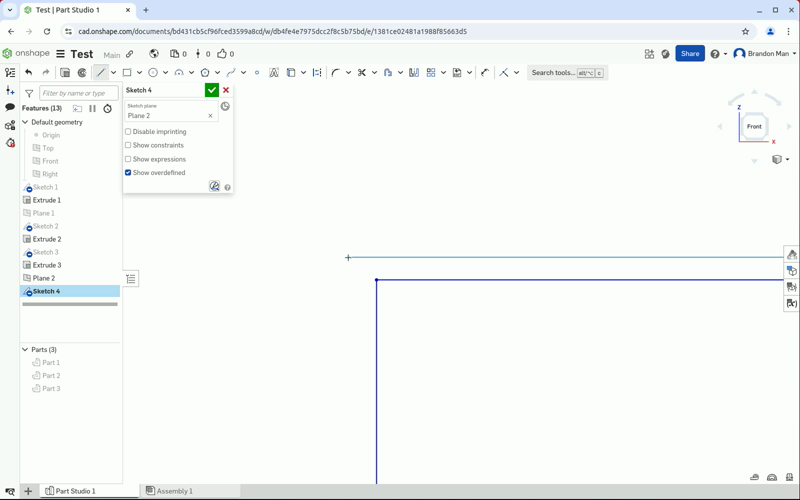
click(348, 257)
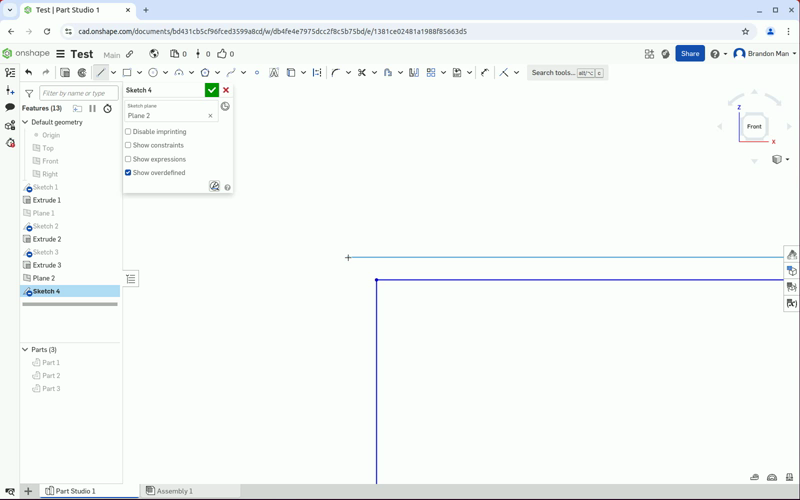
scroll(-6)
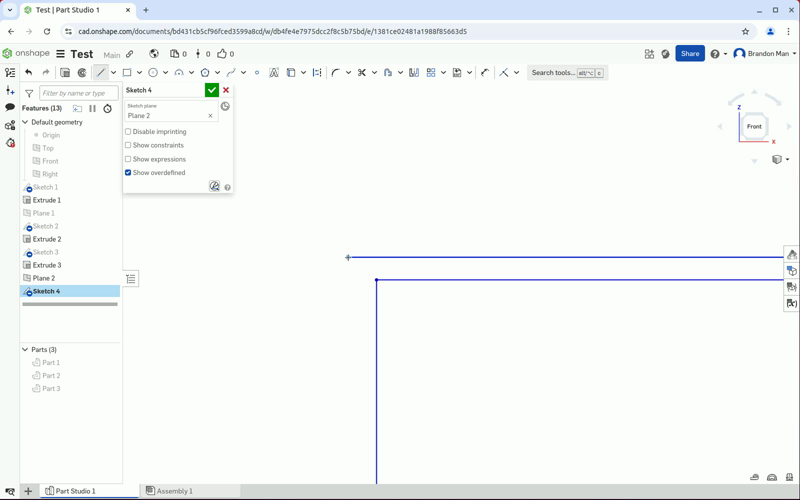
scroll(-6)
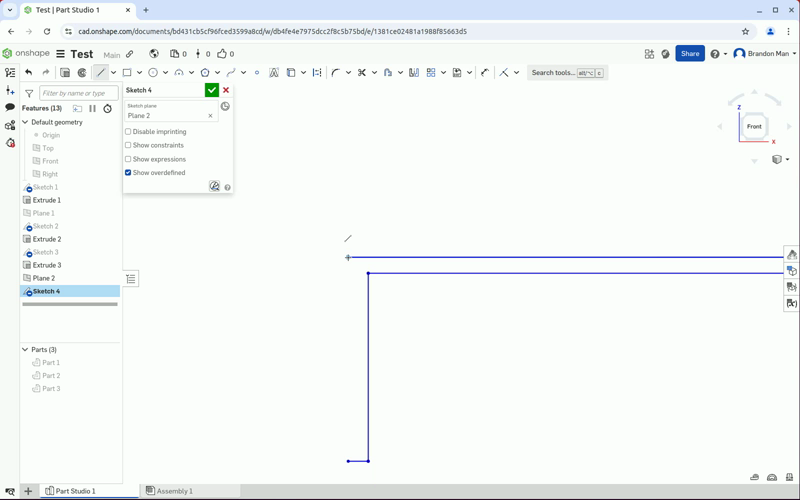
scroll(-6)
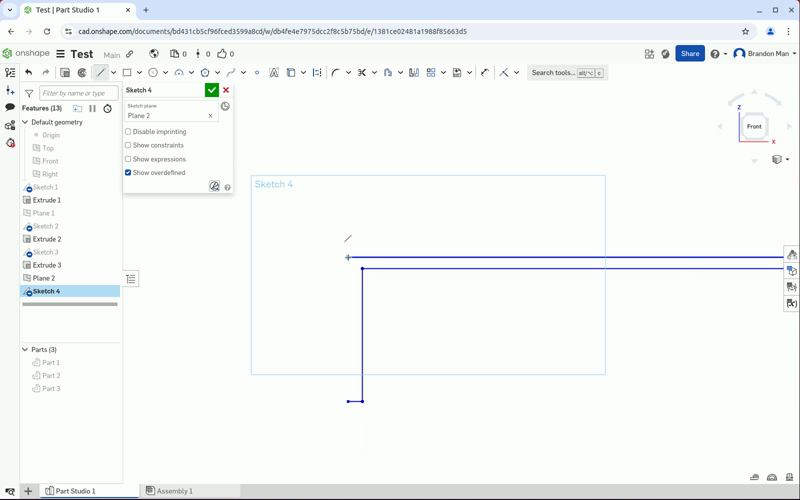
scroll(-6)
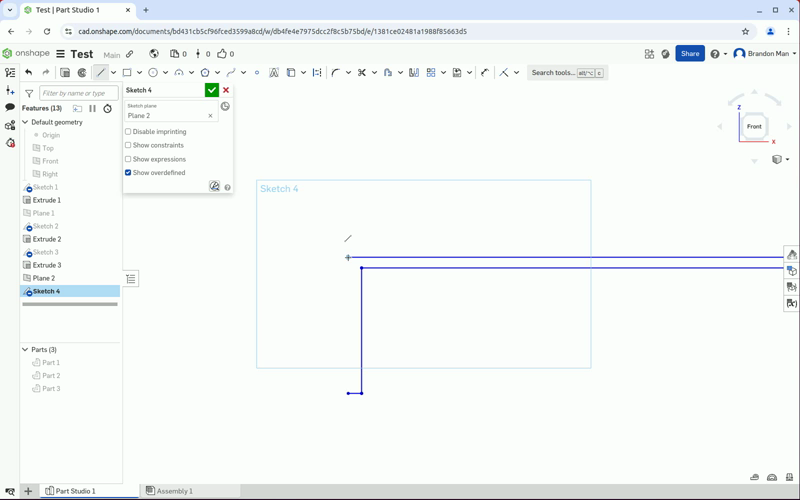
scroll(-6)
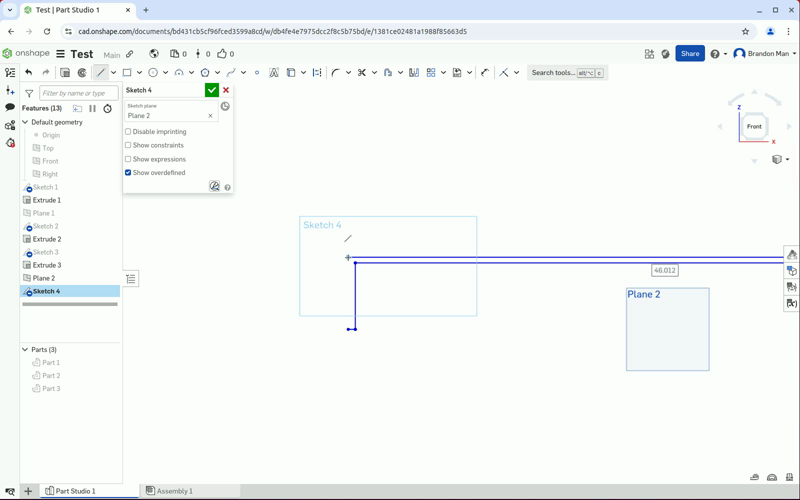
scroll(-6)
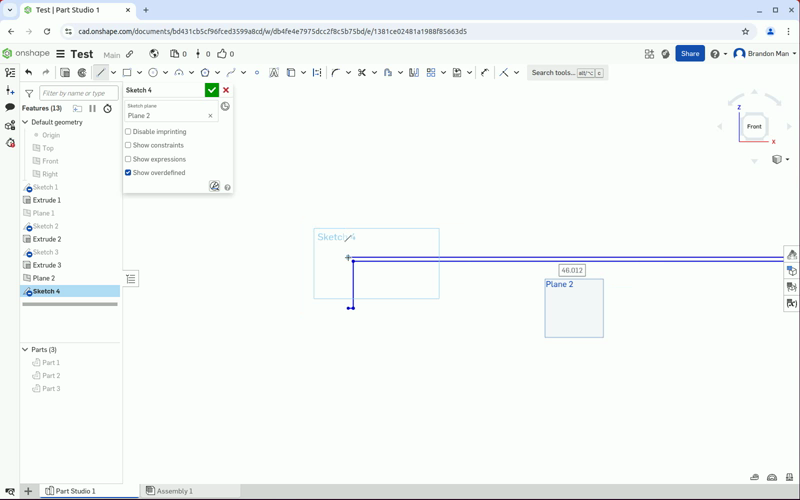
scroll(-6)
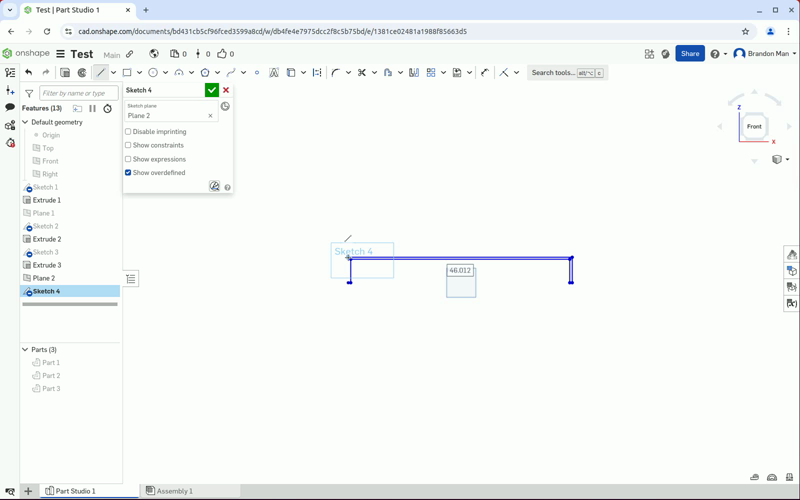
key_up(shift)
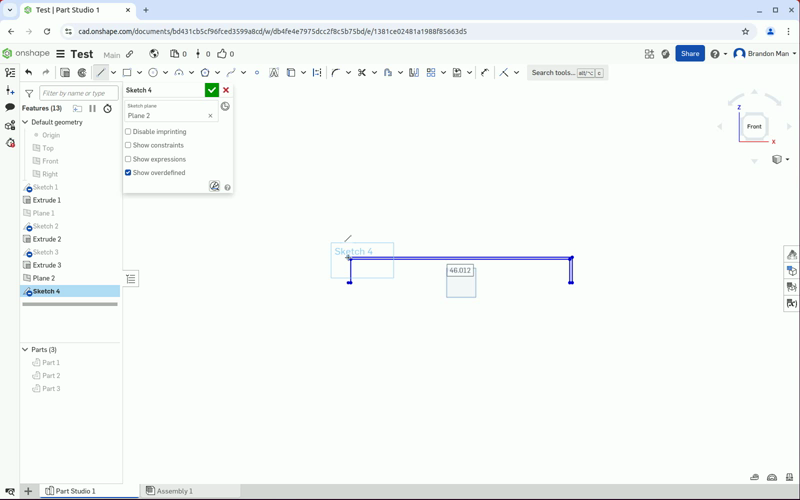
mouse_move(378, 257)
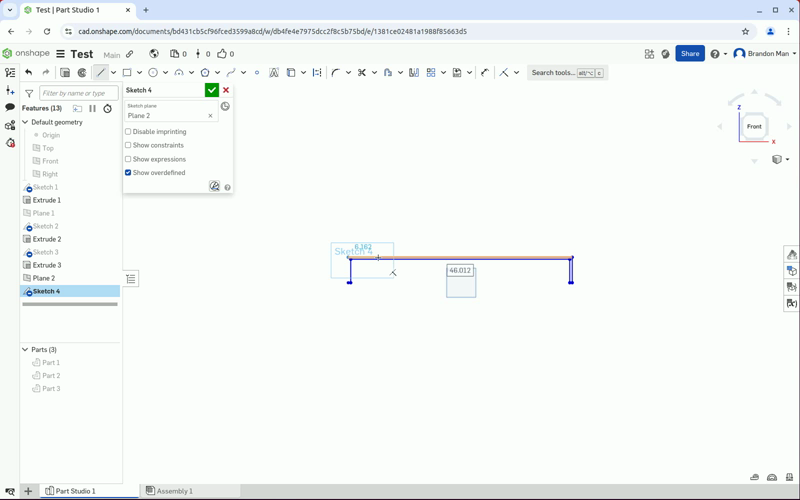
key_down(shift)
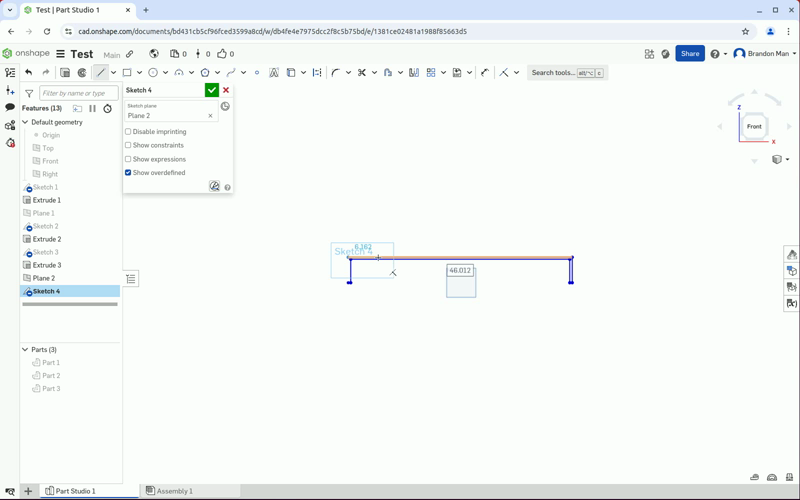
mouse_move(348, 282)
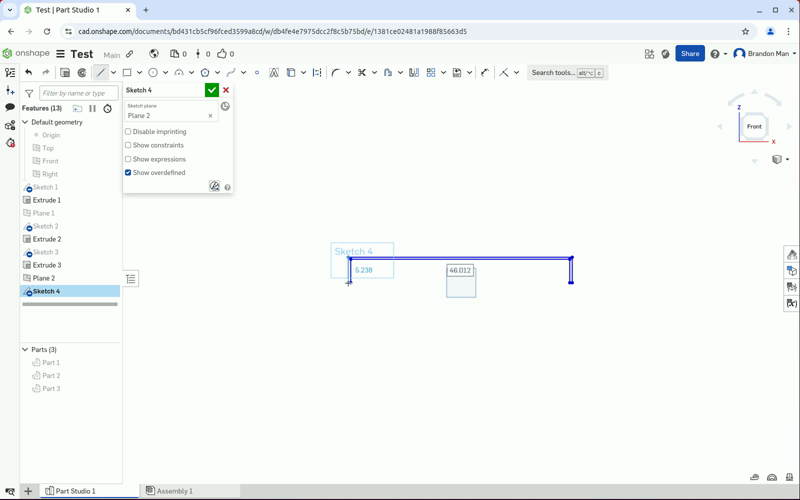
scroll(6)
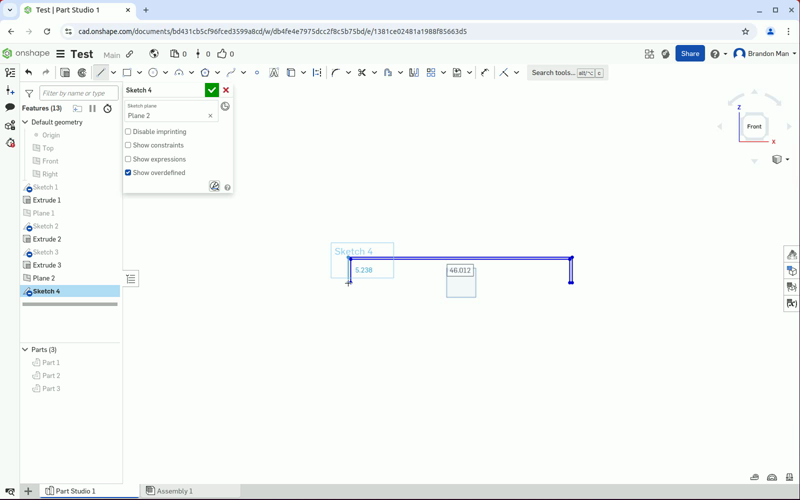
scroll(6)
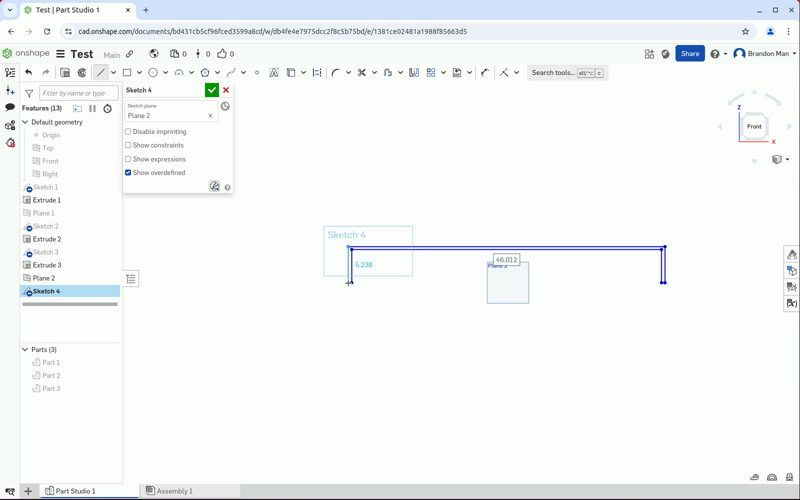
scroll(6)
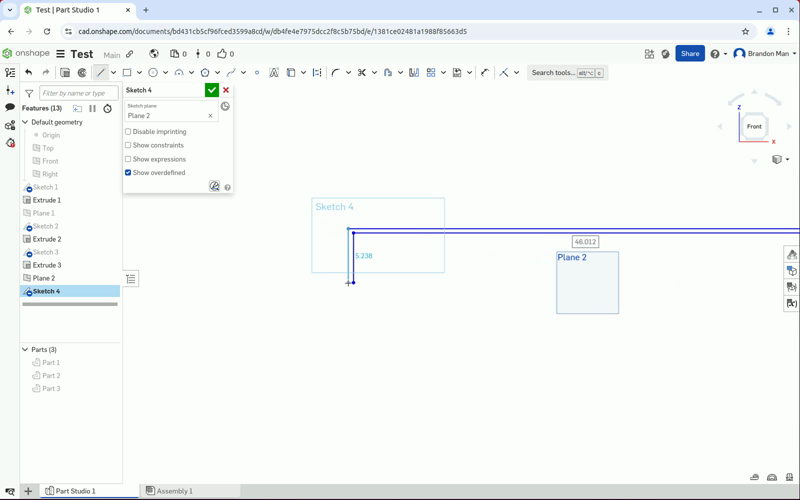
scroll(6)
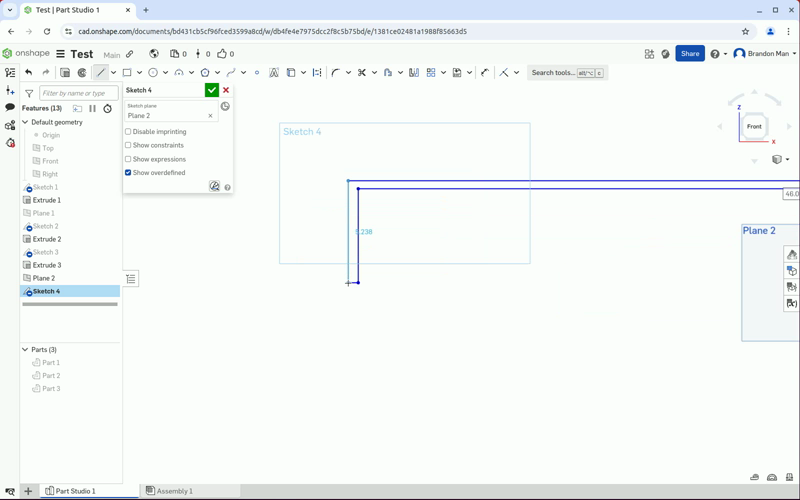
scroll(6)
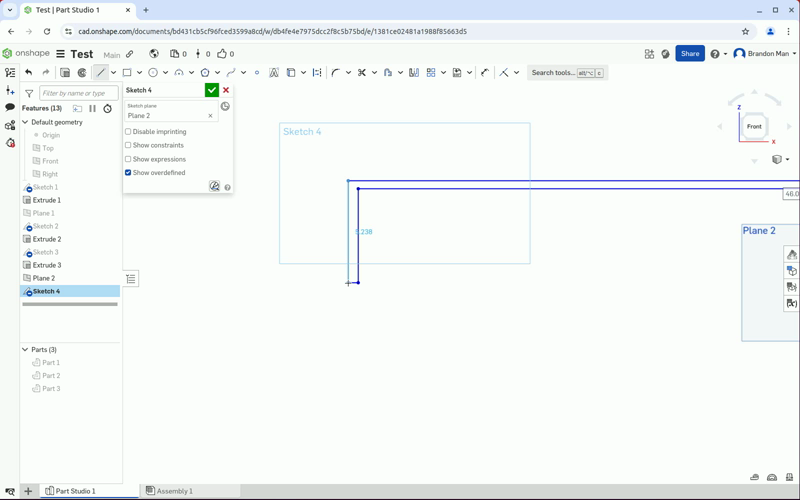
scroll(6)
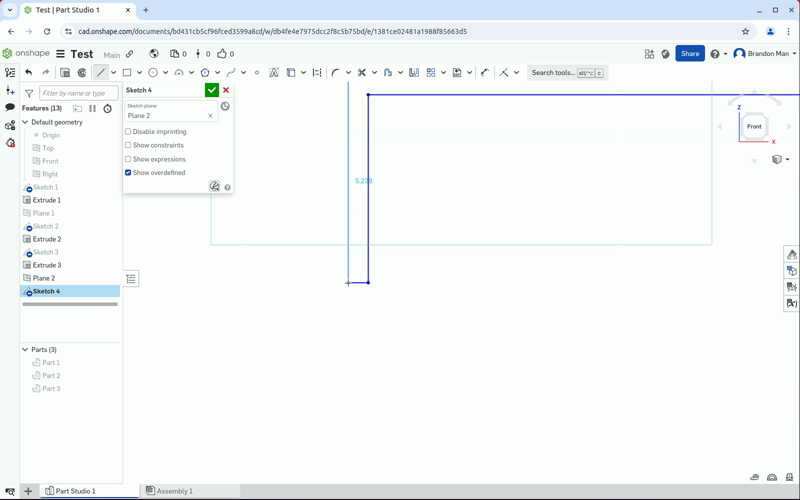
scroll(6)
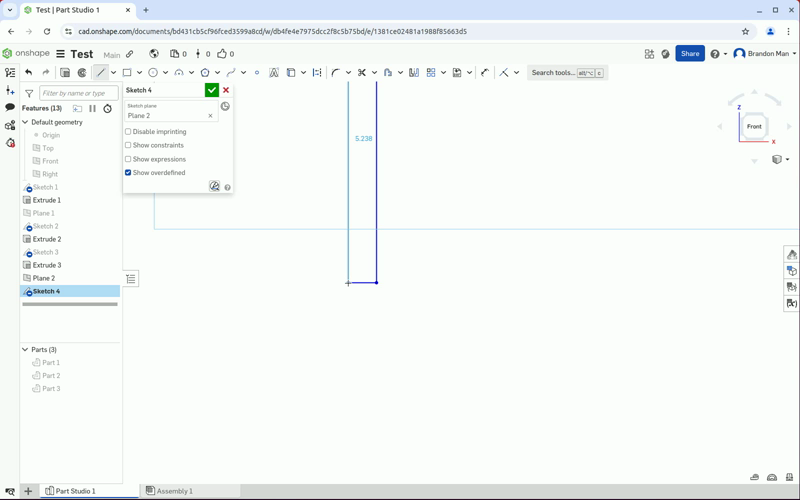
key_up(shift)
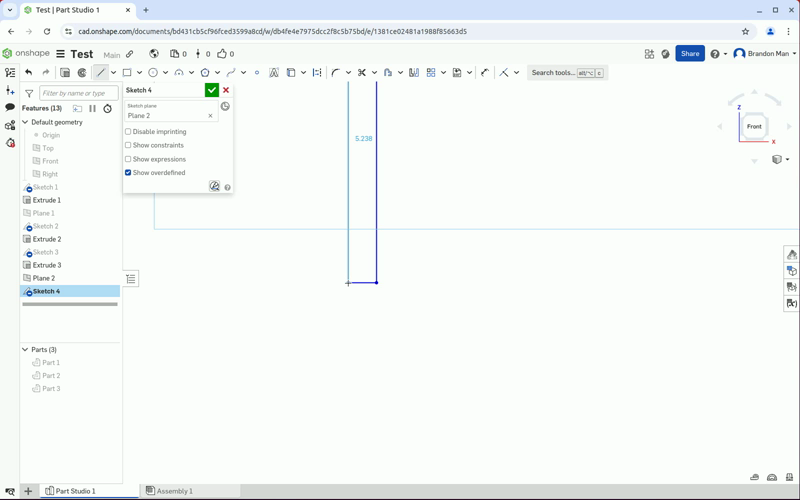
click(348, 282)
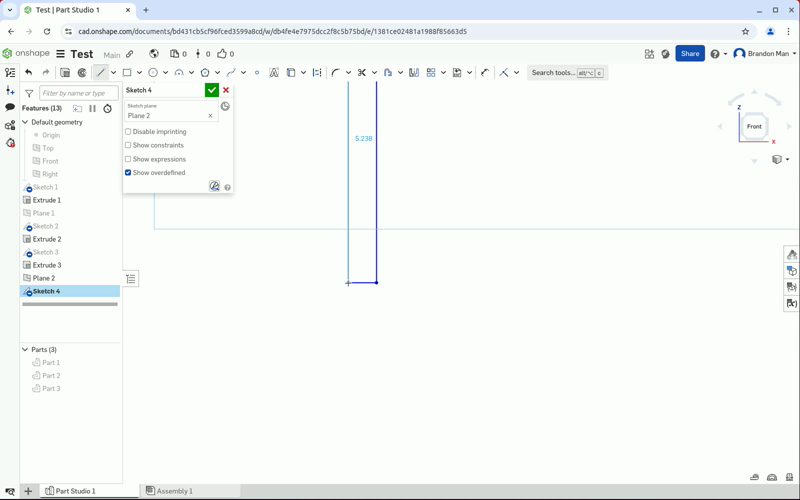
scroll(-6)
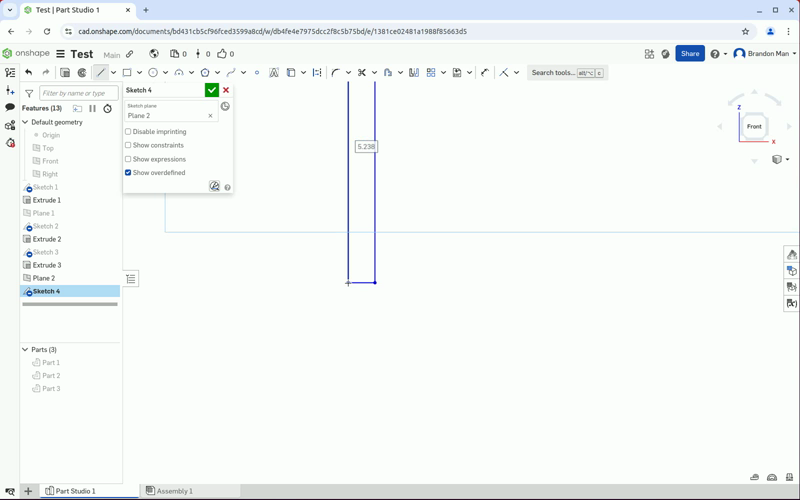
scroll(-6)
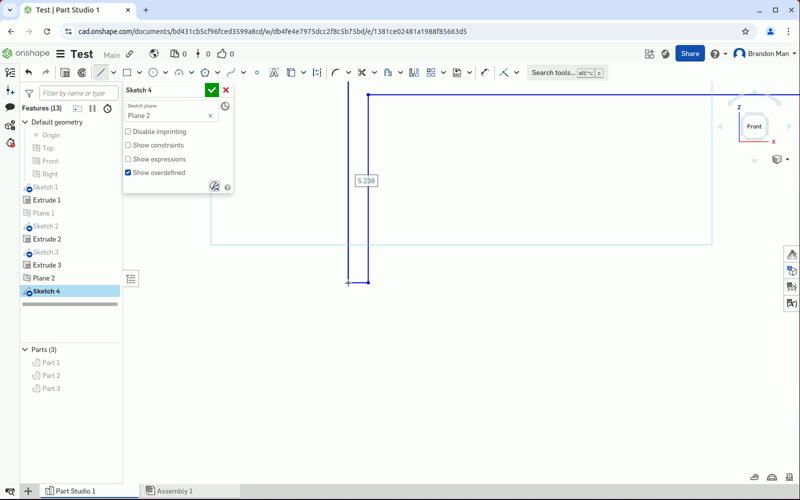
scroll(-6)
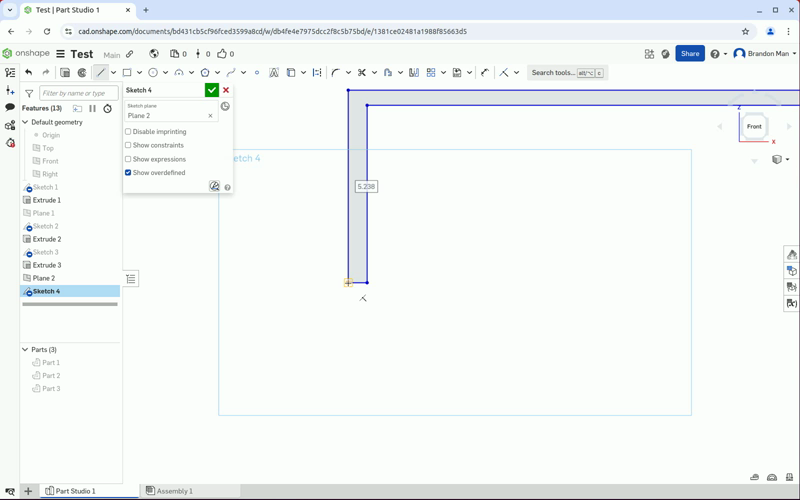
scroll(-6)
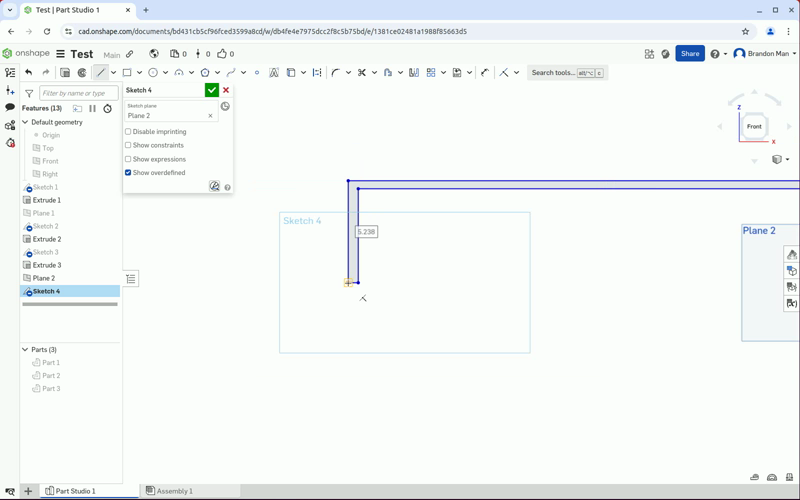
scroll(-6)
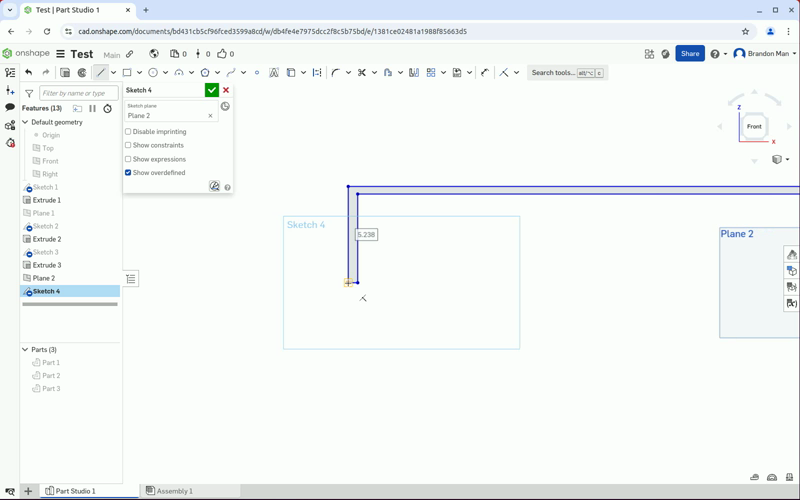
scroll(-6)
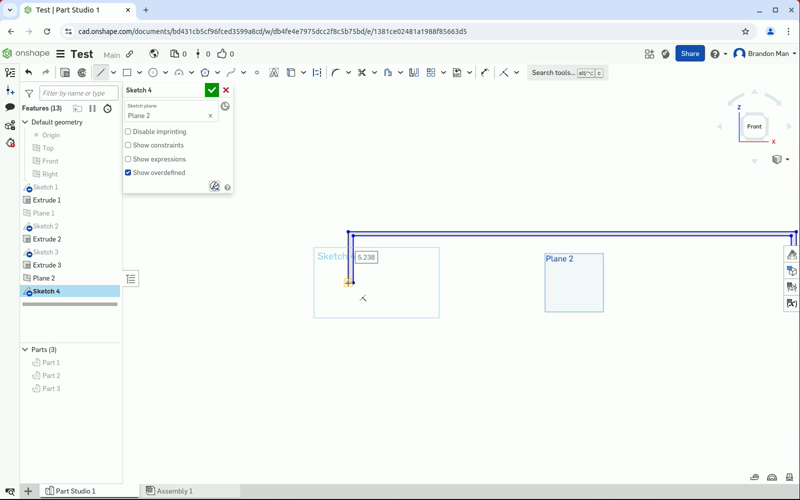
scroll(-6)
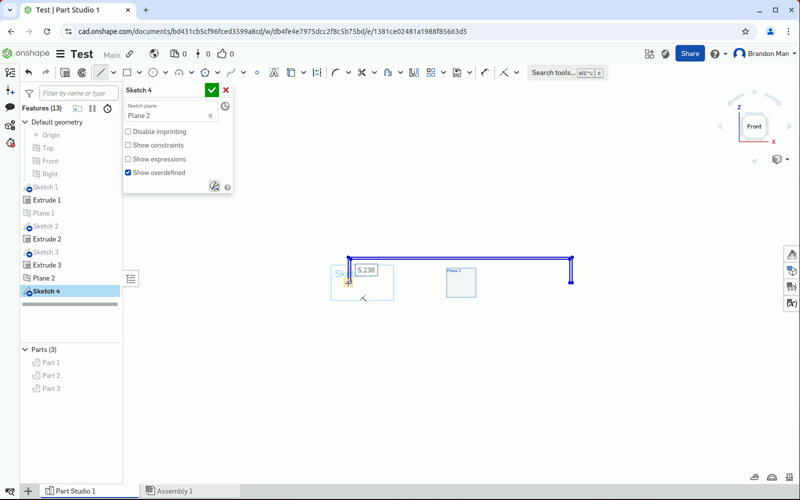
key(esc)
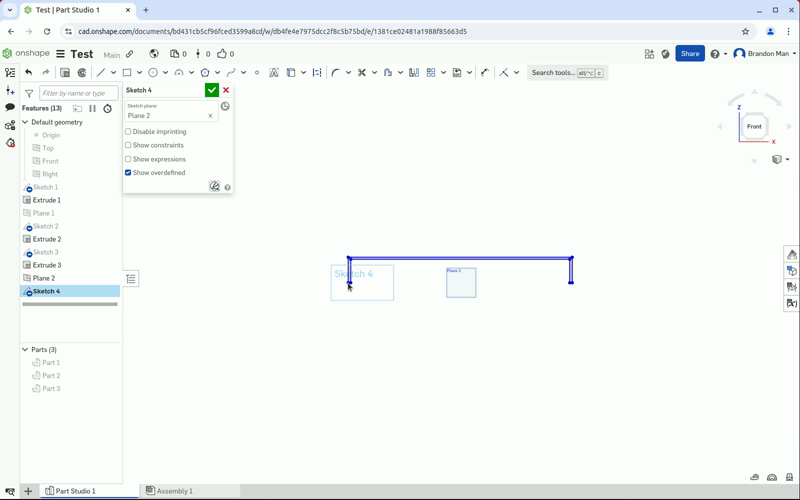
mouse_move(489, 258)
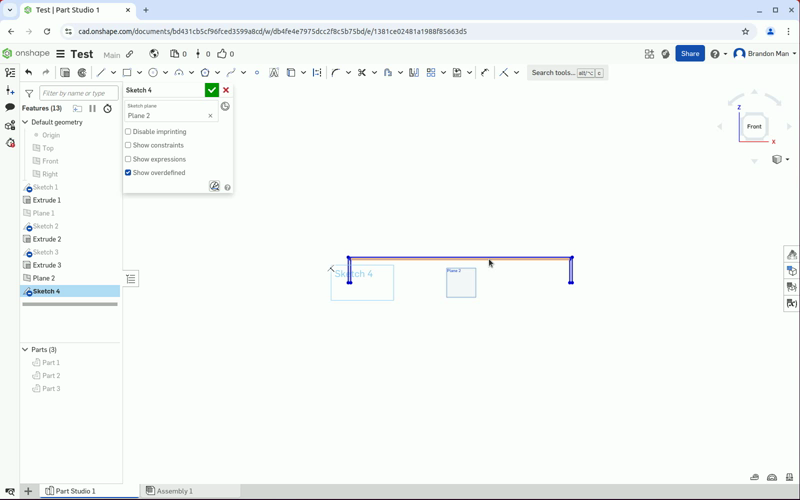
scroll(6)
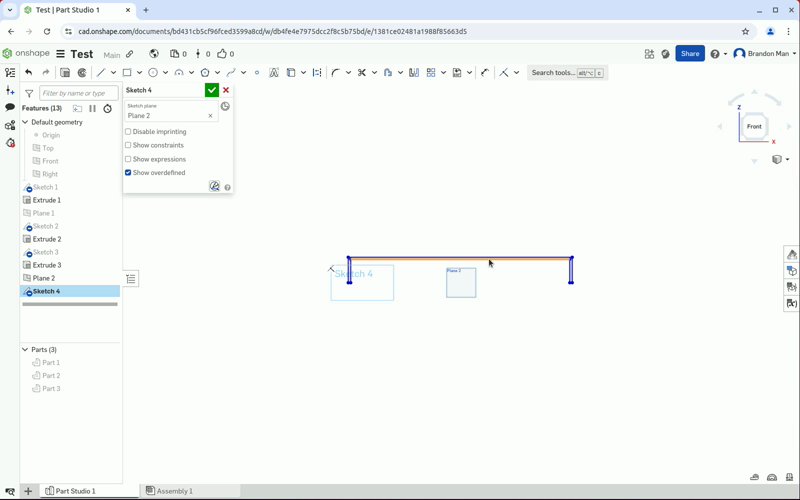
scroll(6)
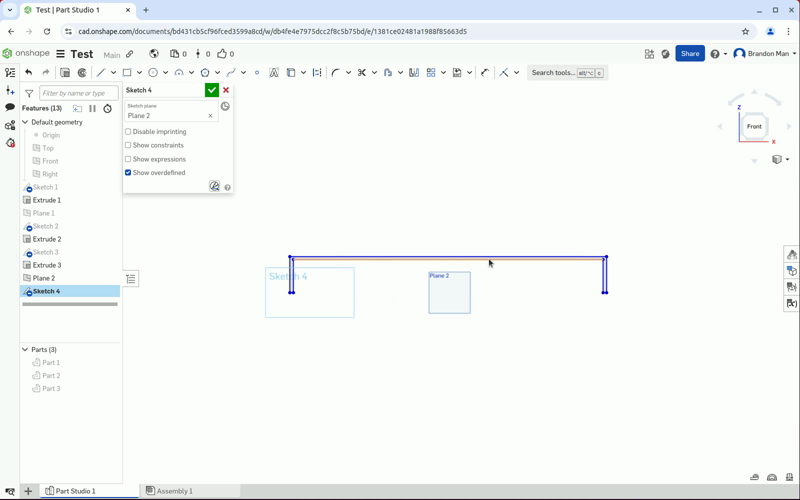
scroll(6)
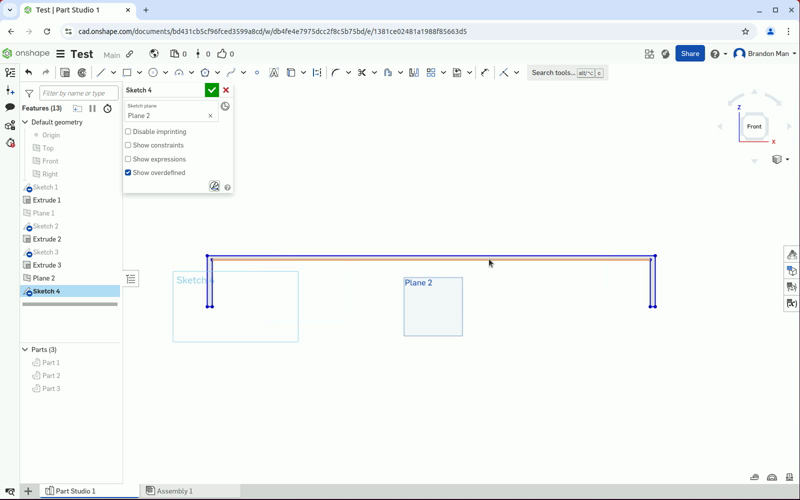
scroll(6)
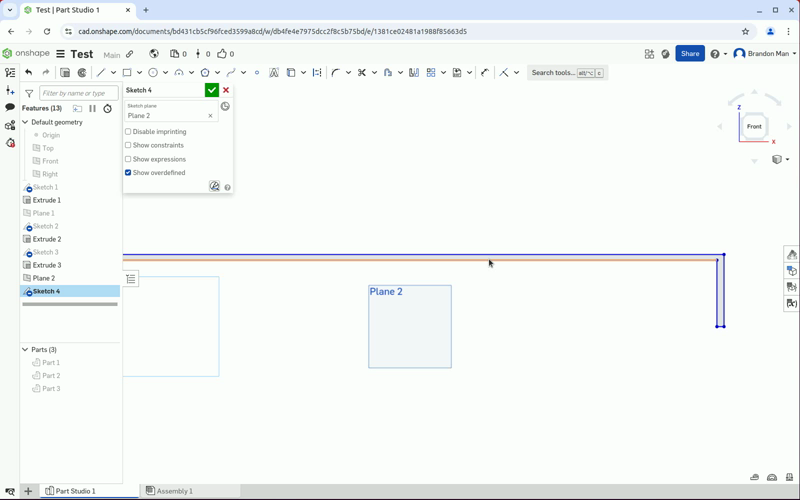
scroll(6)
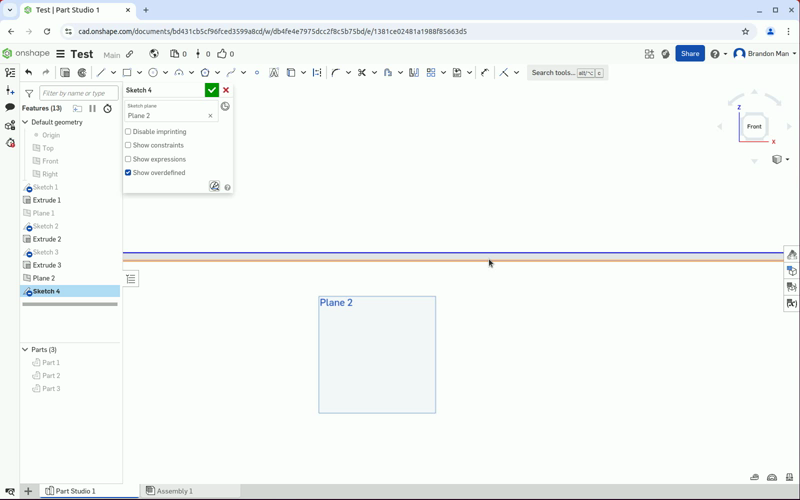
scroll(6)
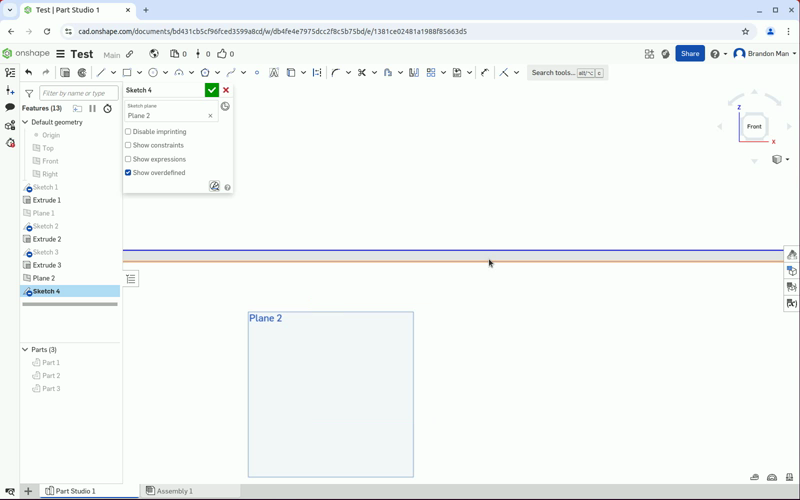
scroll(6)
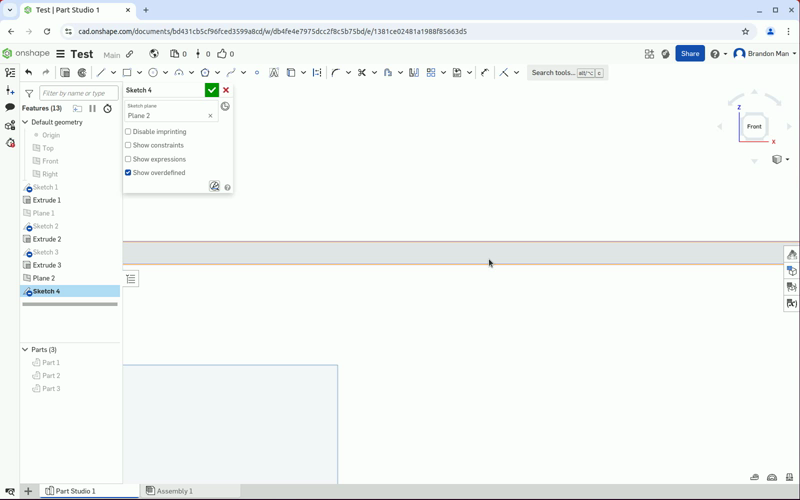
click(489, 258)
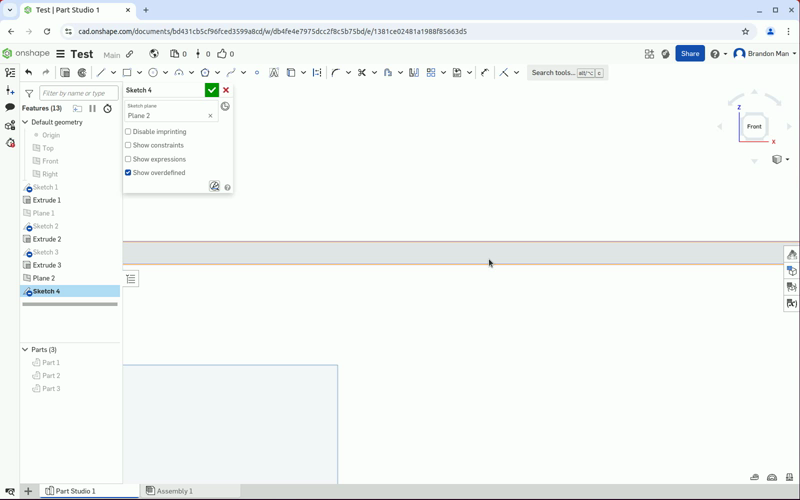
scroll(-6)
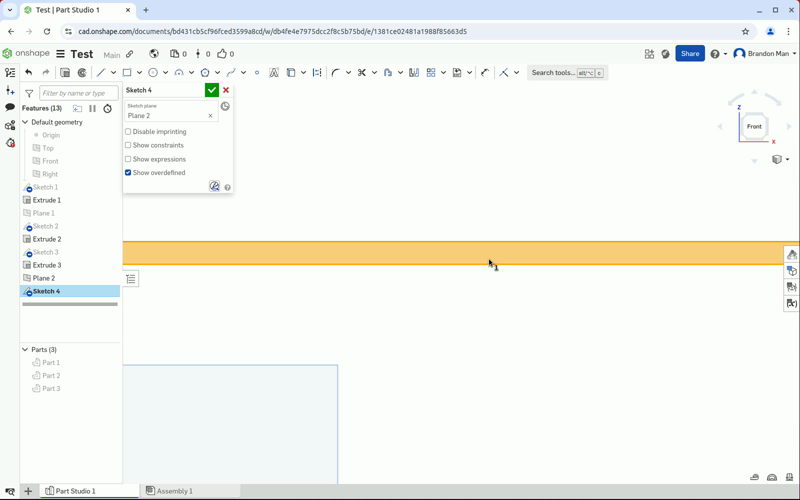
scroll(-6)
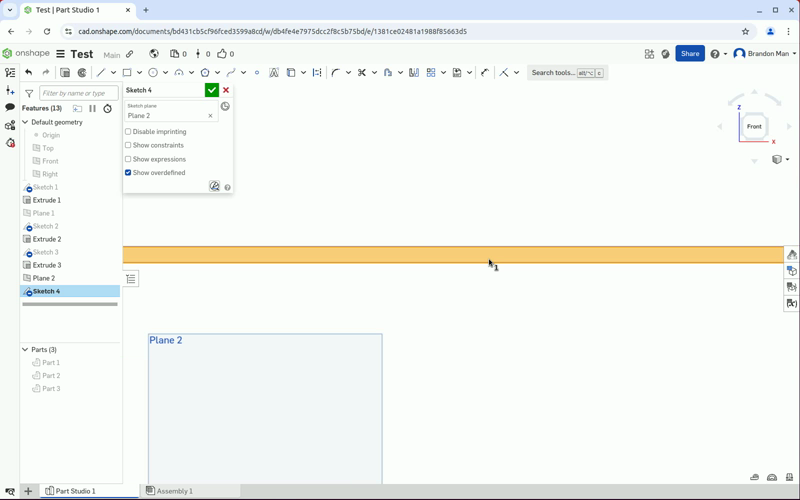
scroll(-6)
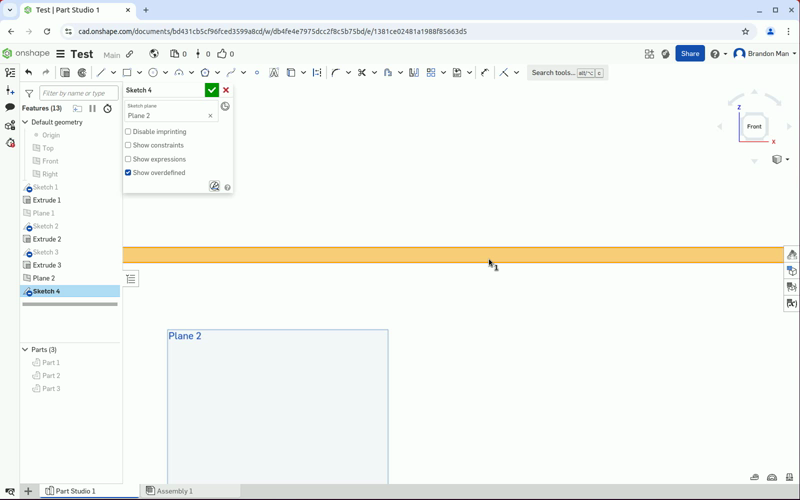
scroll(-6)
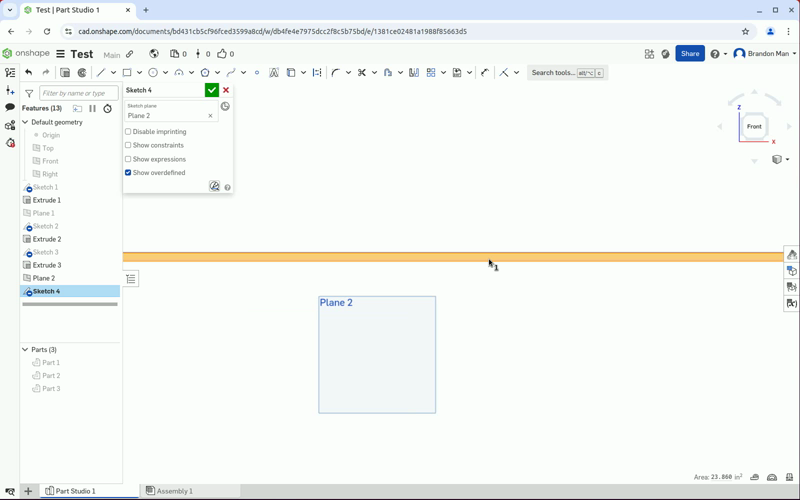
scroll(-6)
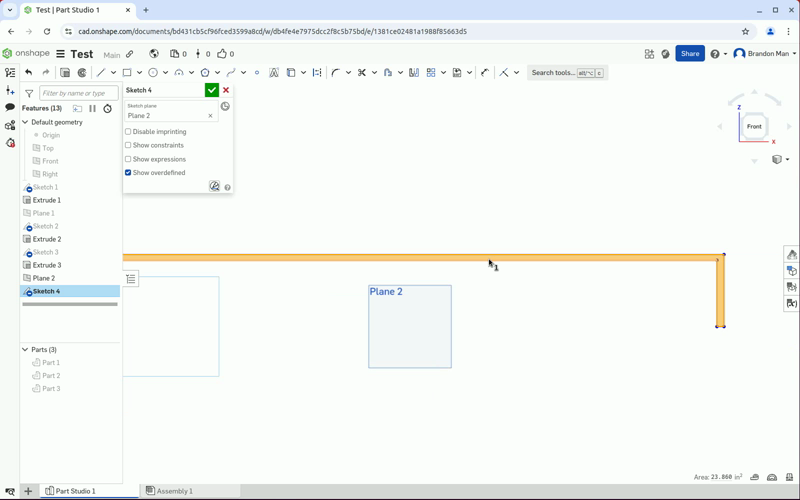
scroll(-6)
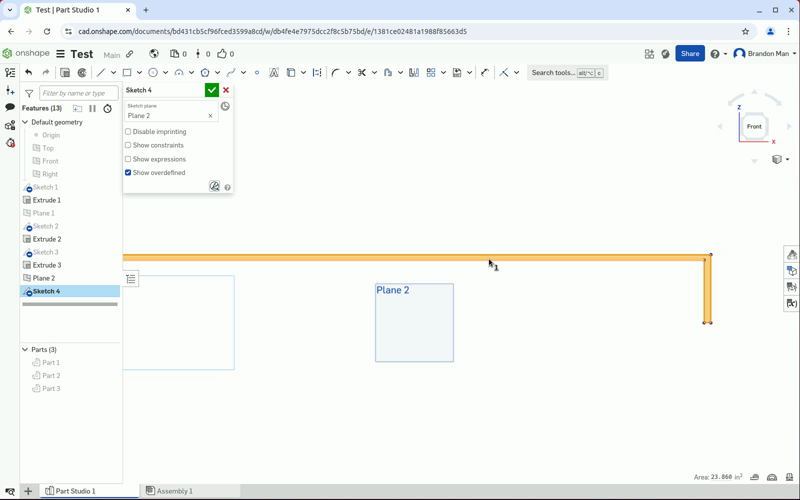
scroll(-6)
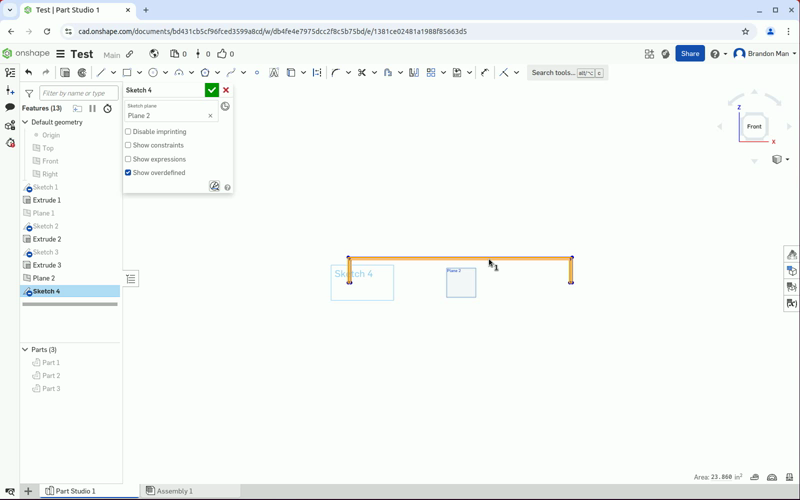
mouse_move(73, 352)
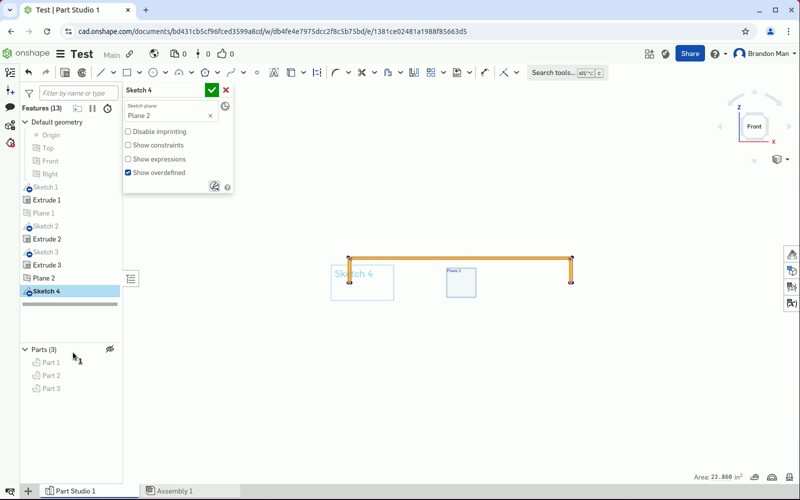
key(shift+y)
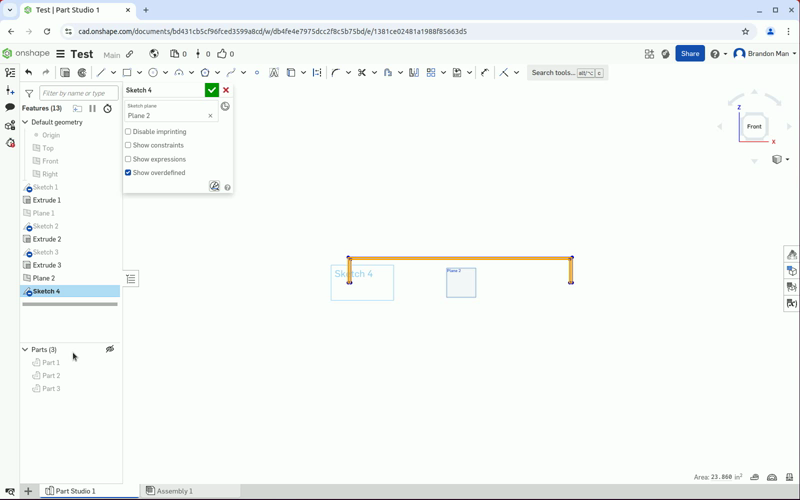
key(shift+e)
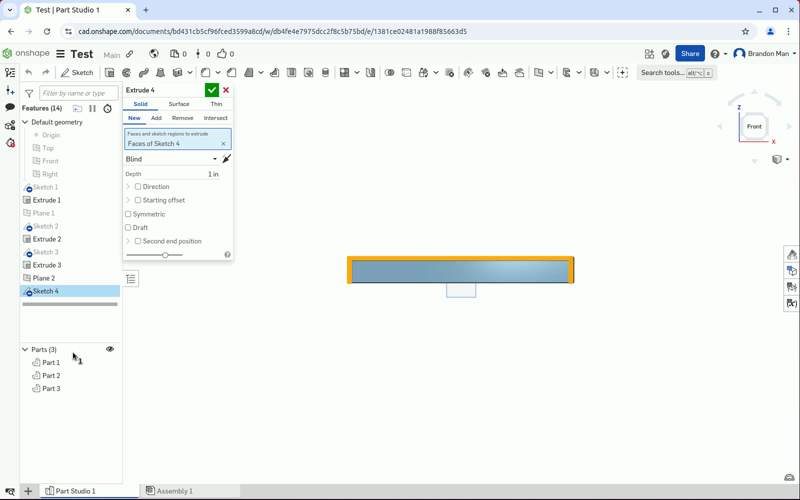
mouse_move(143, 106)
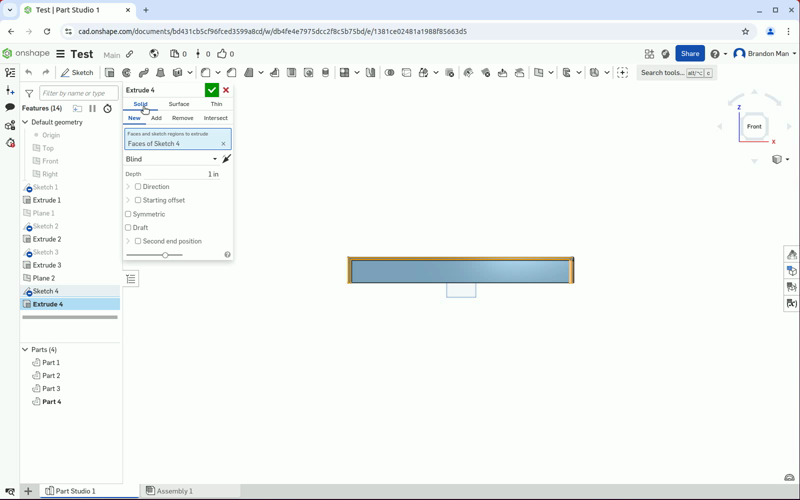
click(143, 106)
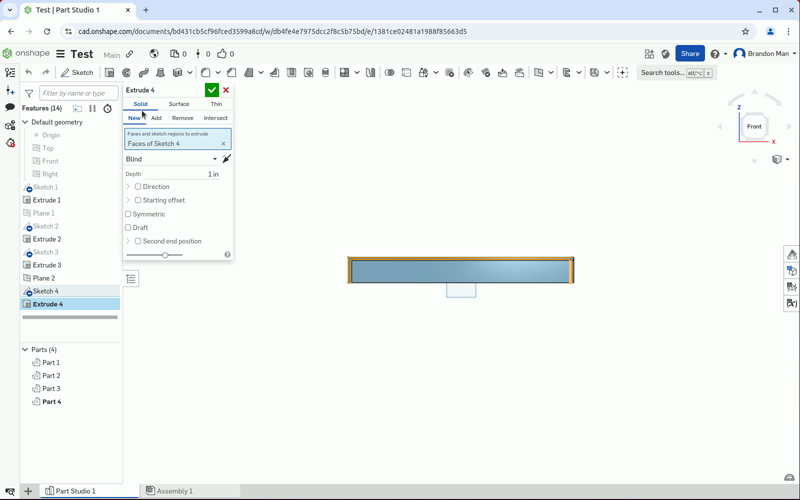
mouse_move(137, 120)
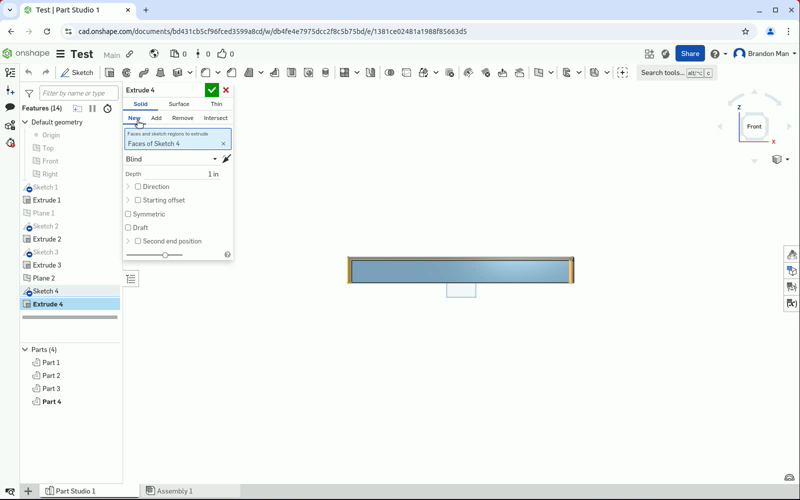
click(137, 120)
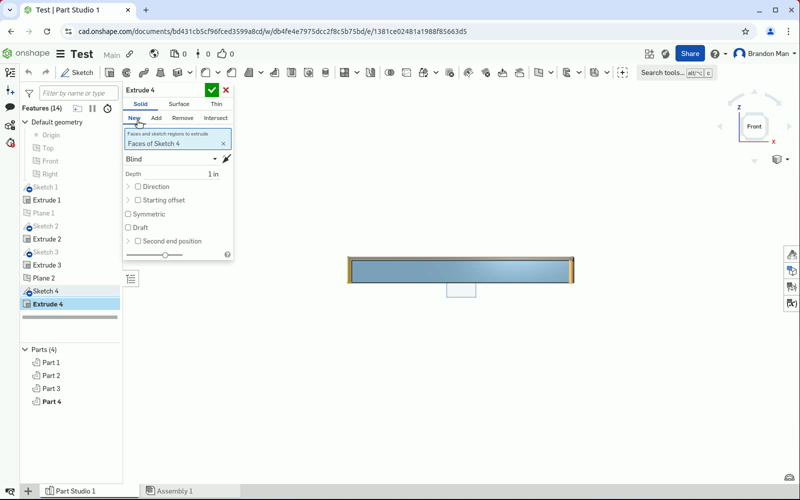
key(tab, 4)
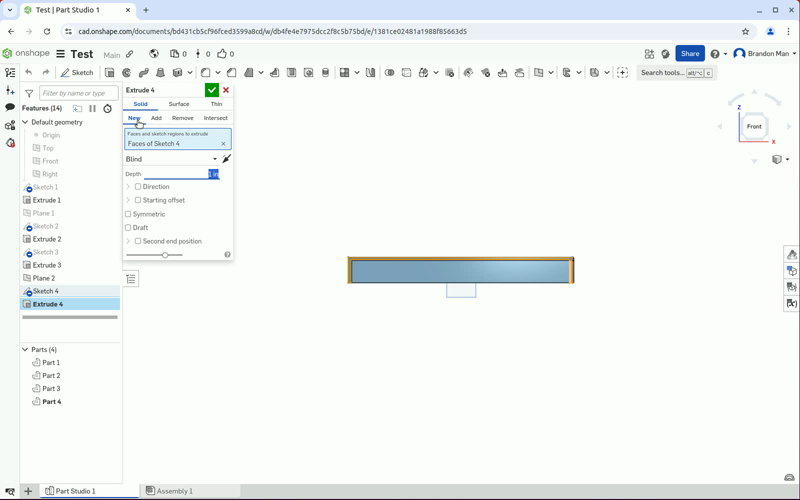
text(0.722)
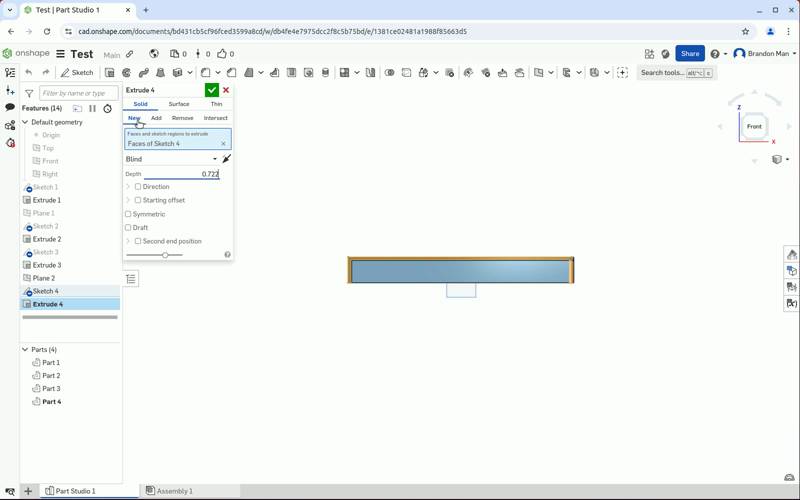
key(enter)
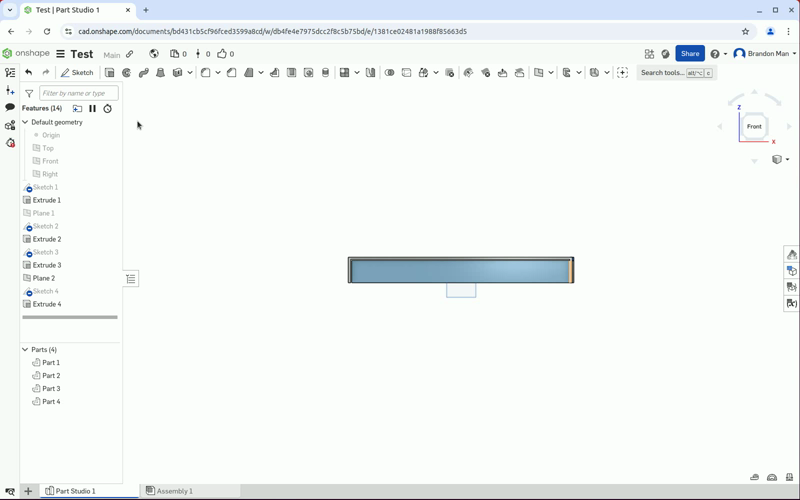
key(shift+h)
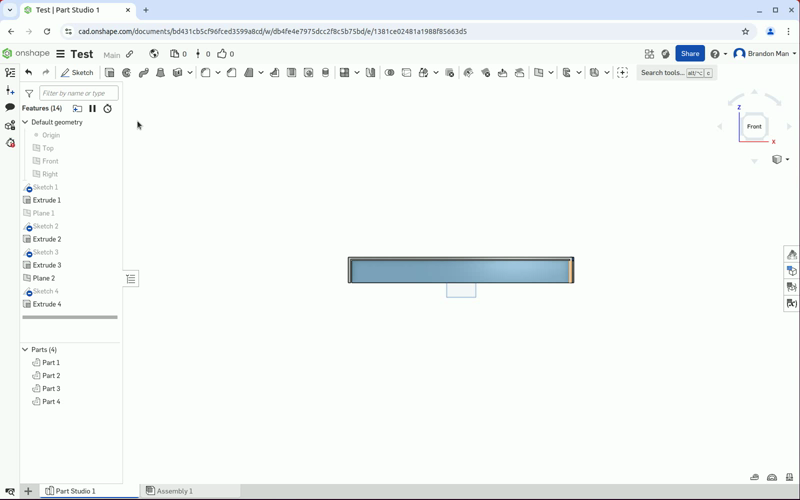
key(shift+h)
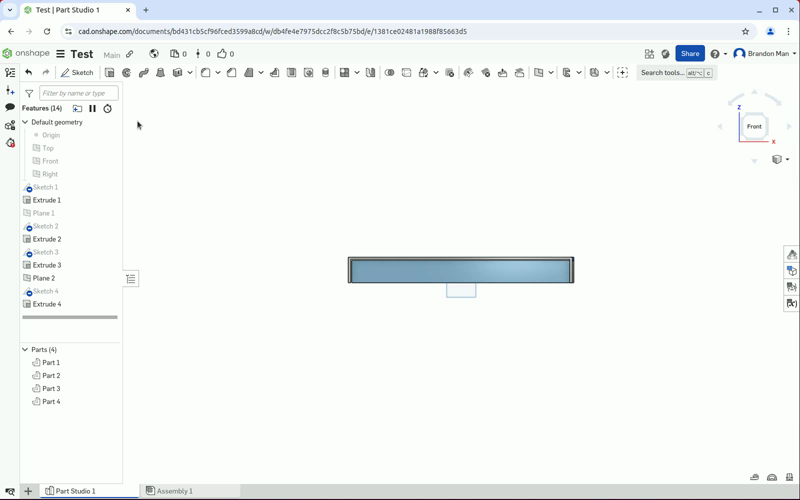
mouse_move(73, 189)
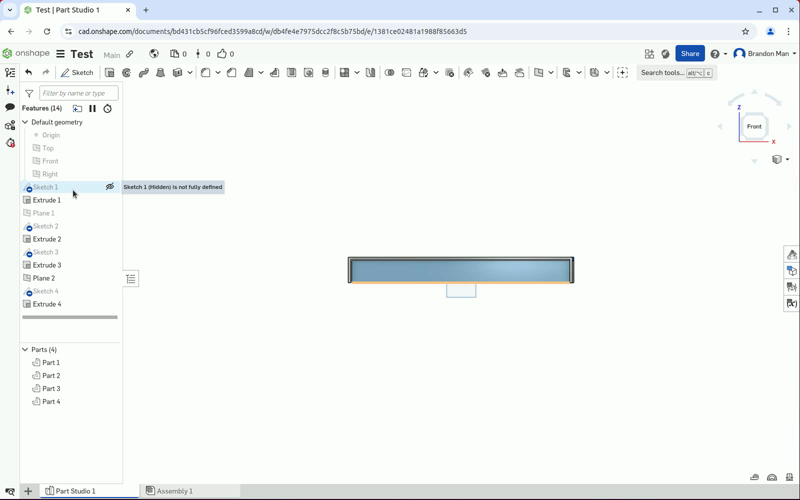
click(73, 189)
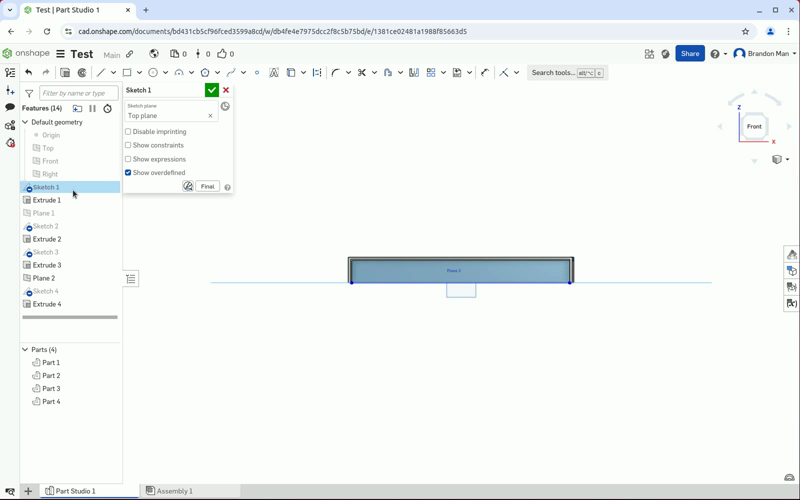
mouse_move(229, 92)
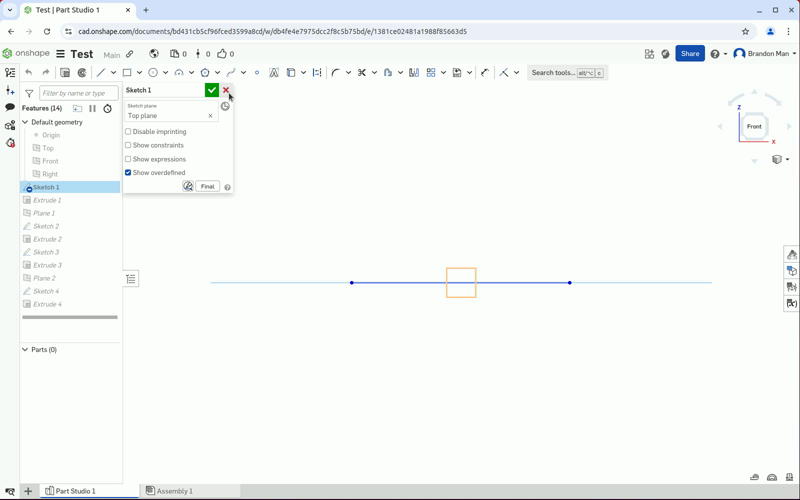
click(229, 92)
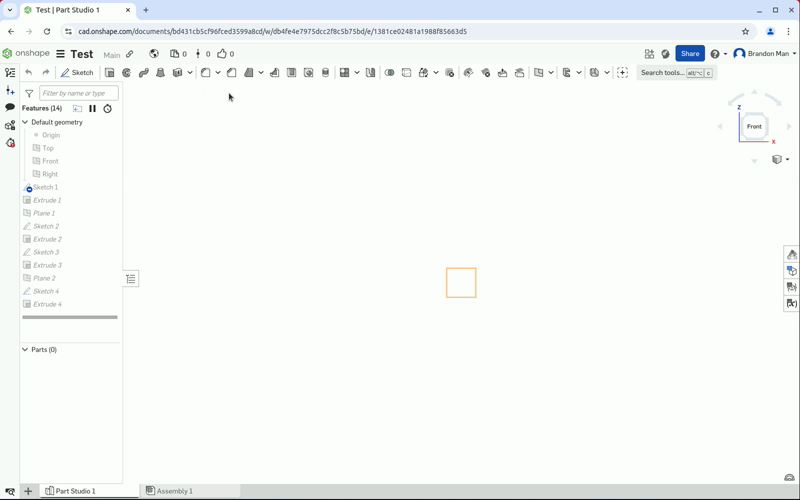
key(shift+s)
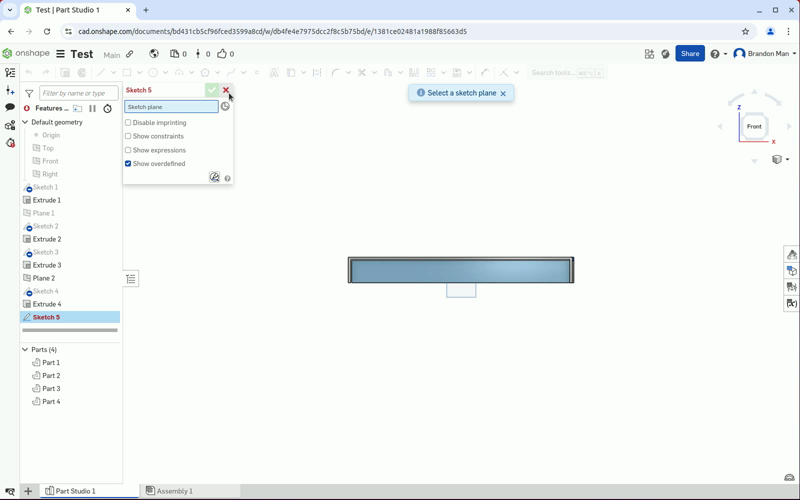
mouse_move(73, 280)
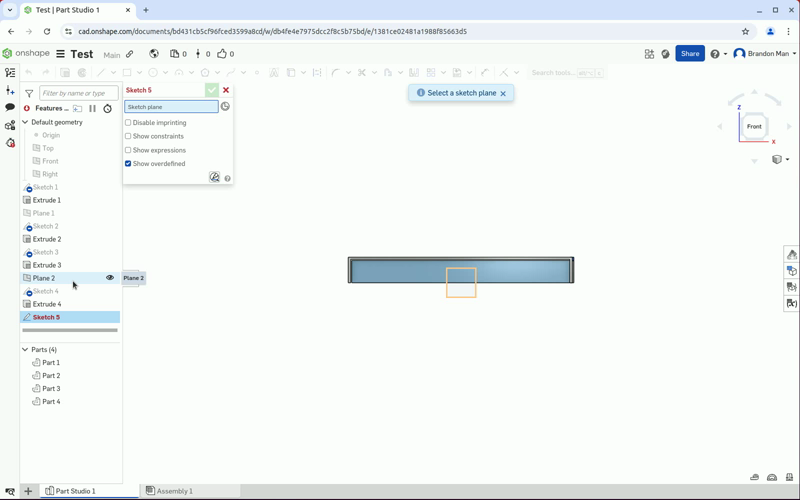
click(73, 280)
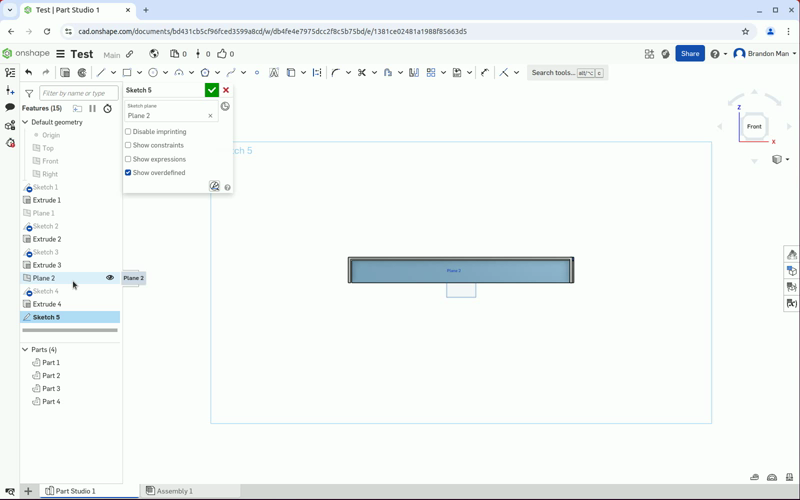
mouse_move(73, 352)
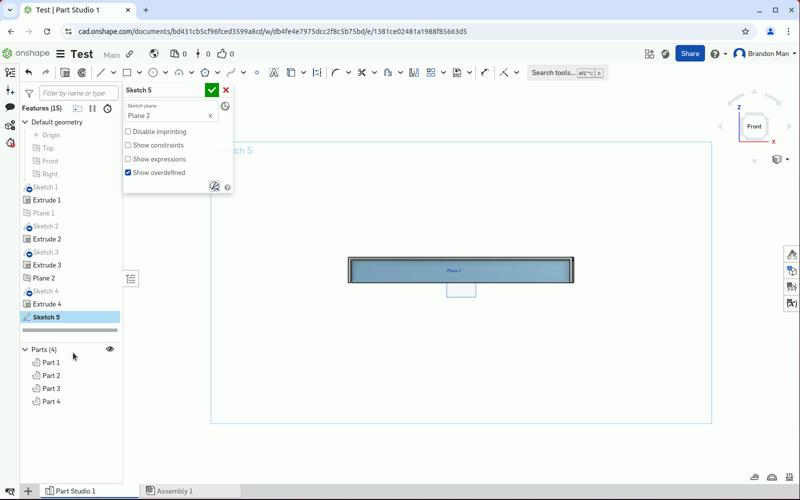
key(y)
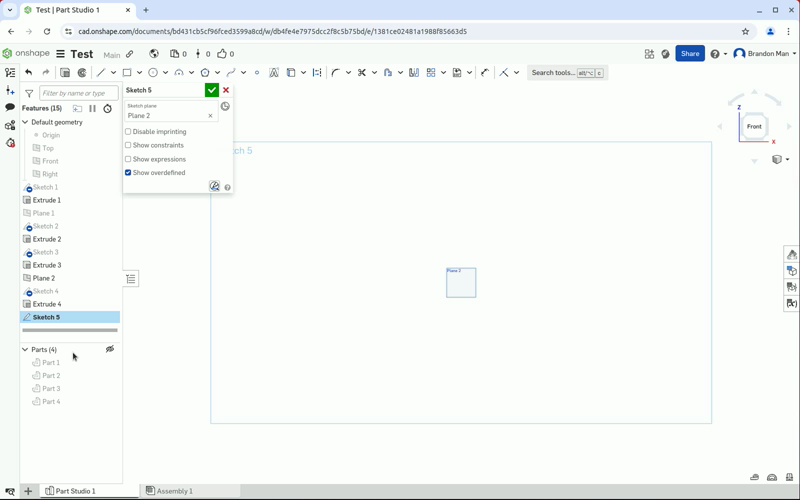
key(l)
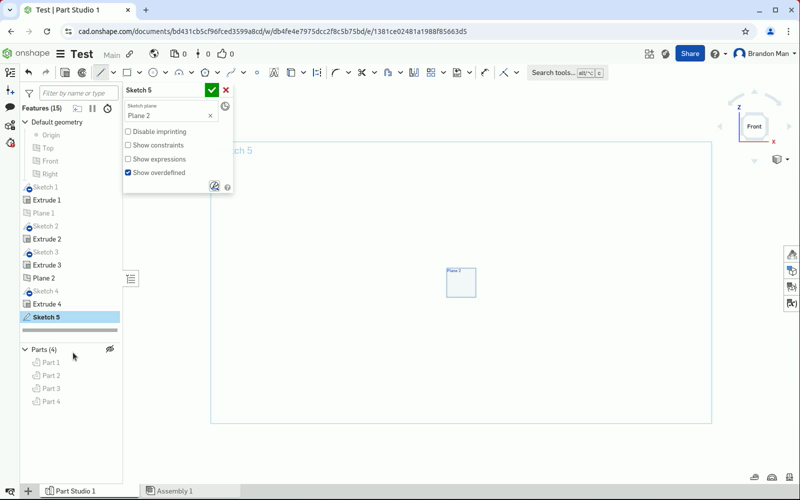
key_down(shift)
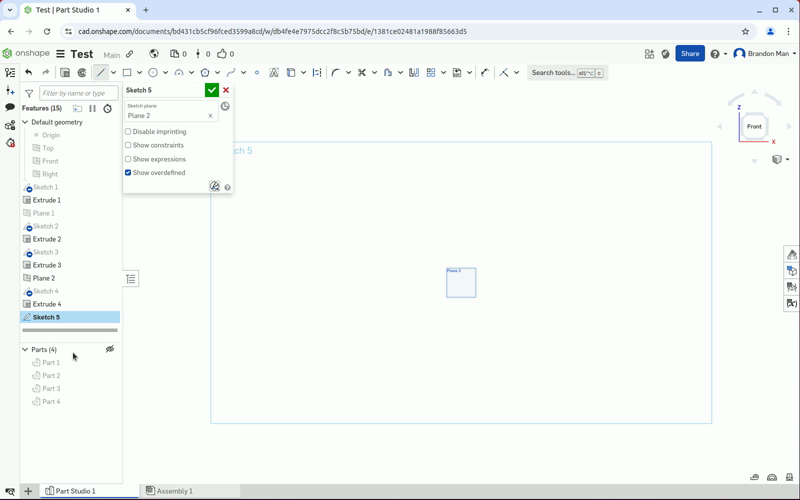
mouse_move(351, 282)
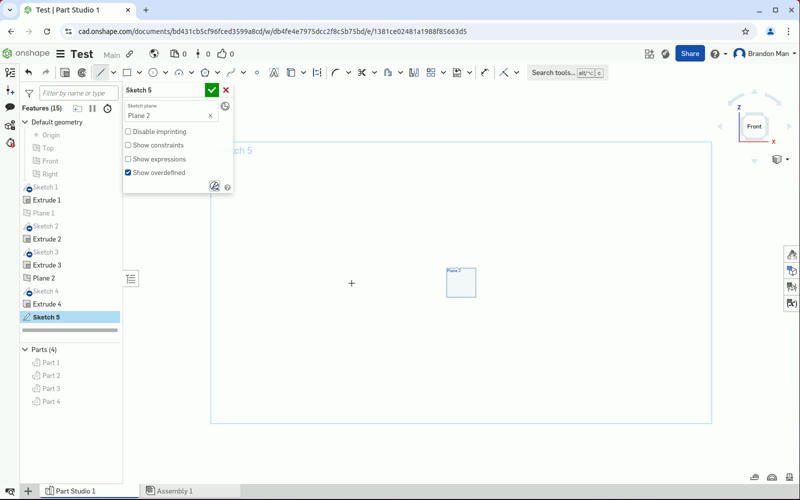
click(351, 282)
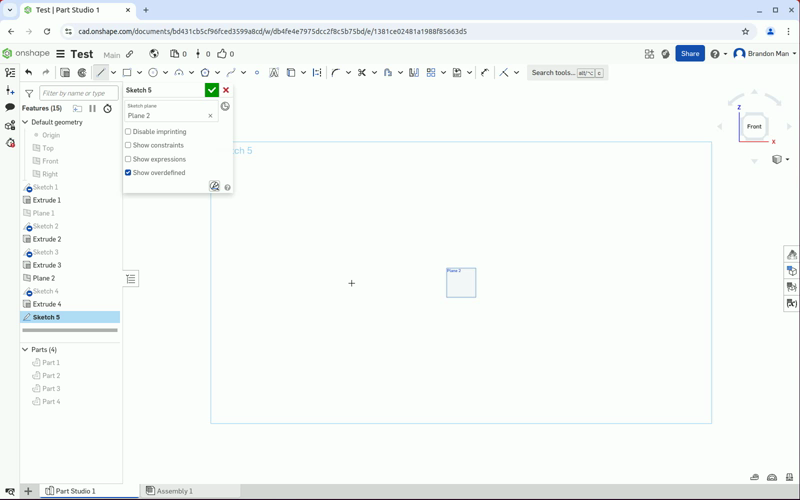
key_up(shift)
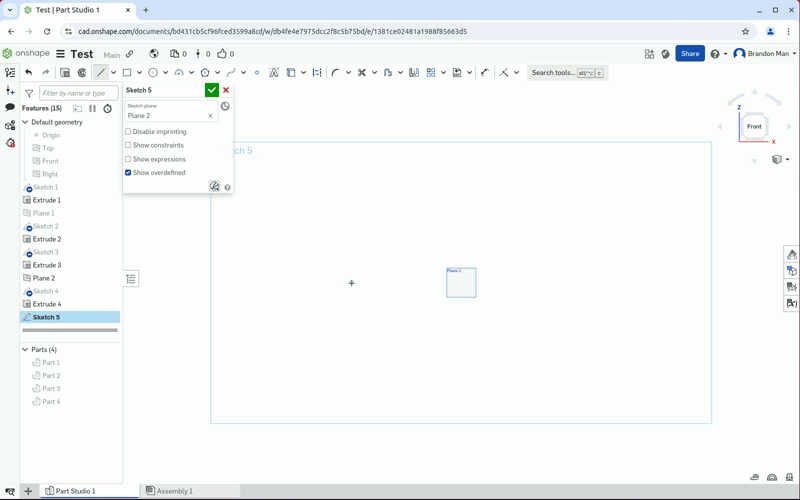
key_down(shift)
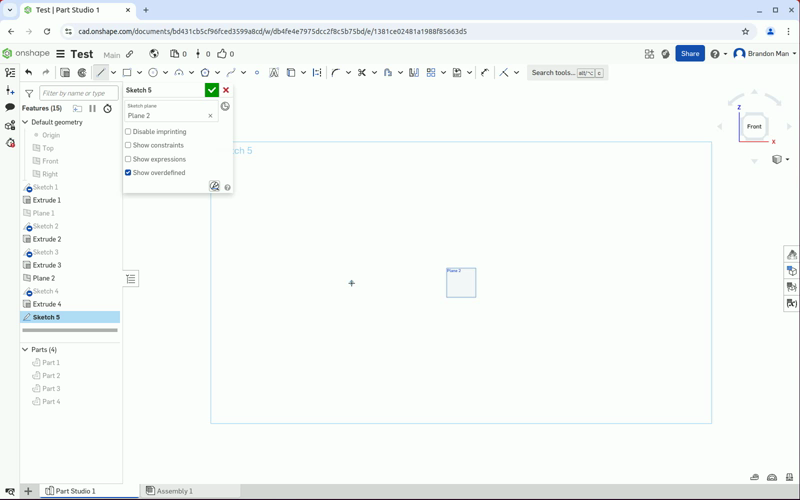
mouse_move(569, 282)
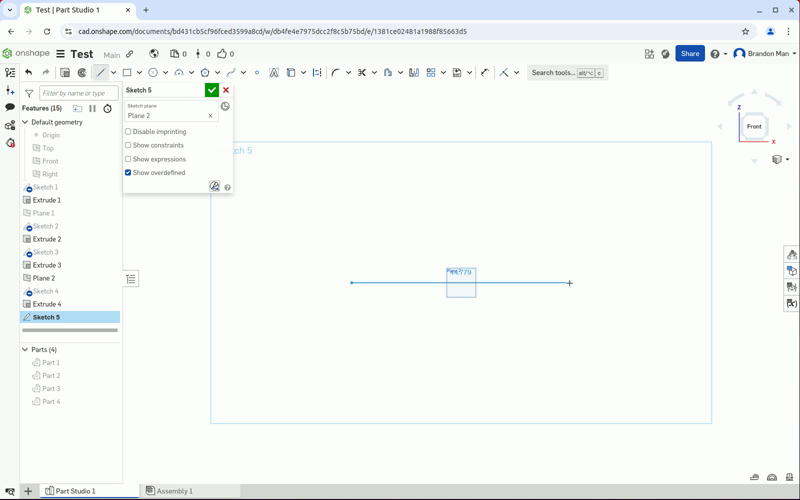
click(569, 282)
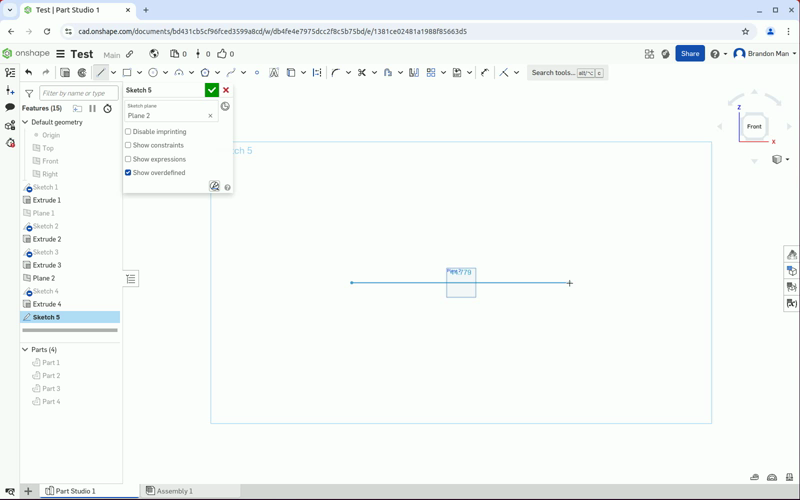
key_up(shift)
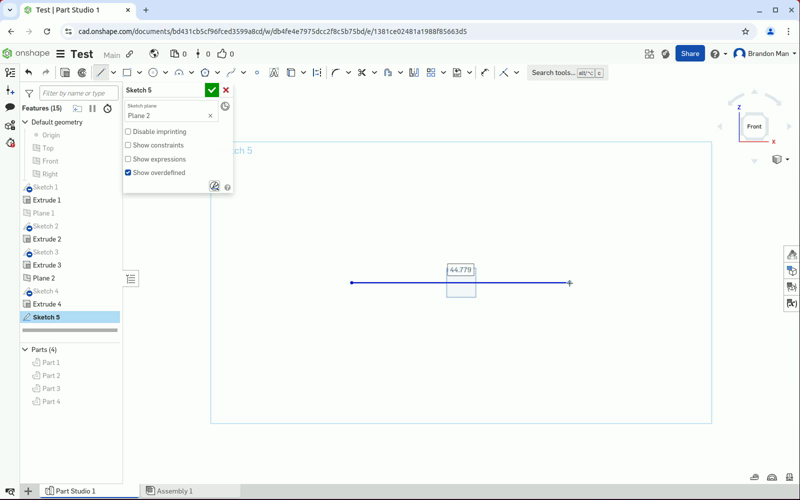
key_down(shift)
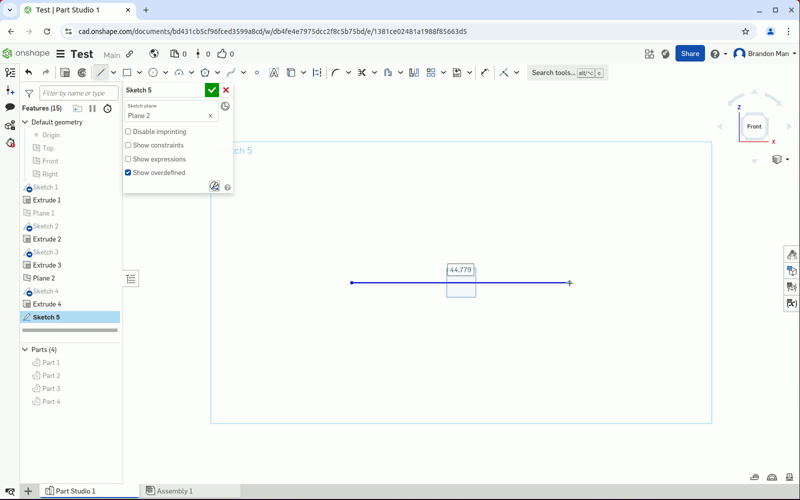
mouse_move(589, 282)
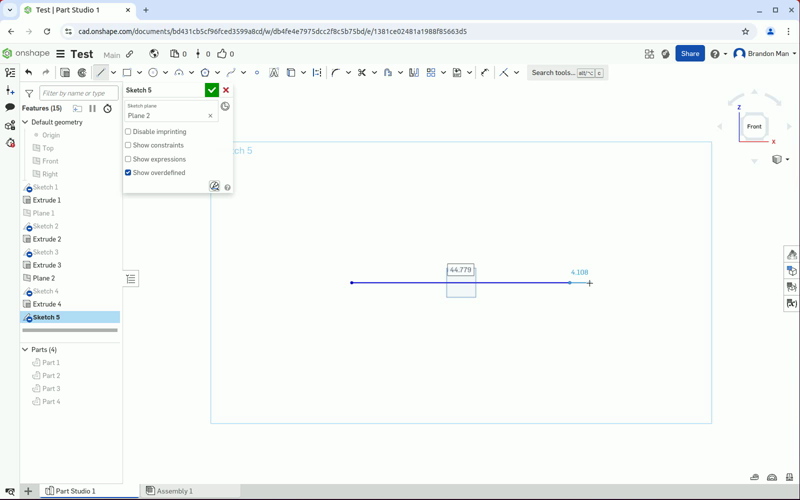
mouse_move(569, 260)
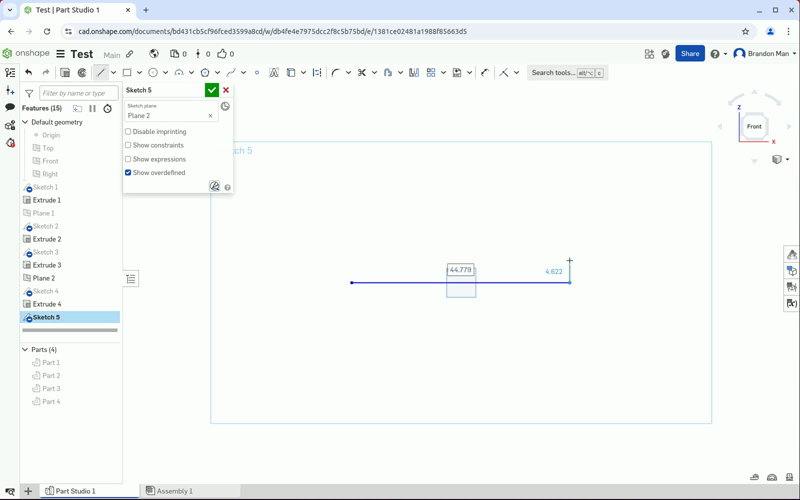
click(569, 260)
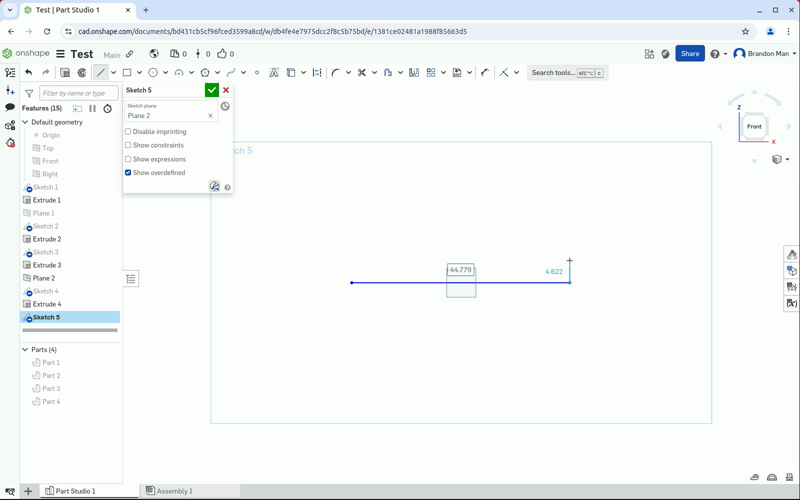
key_up(shift)
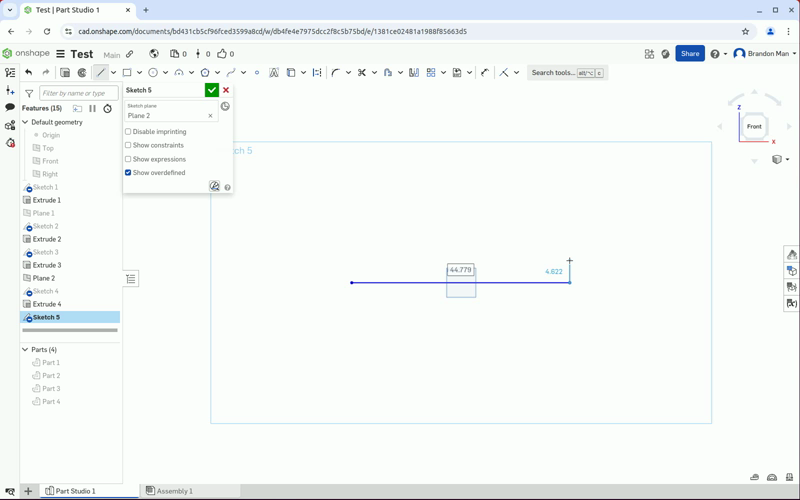
key_down(shift)
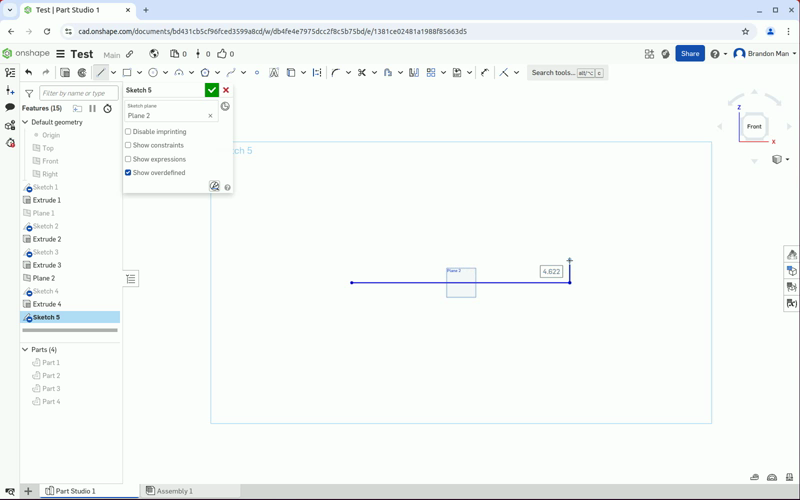
mouse_move(351, 260)
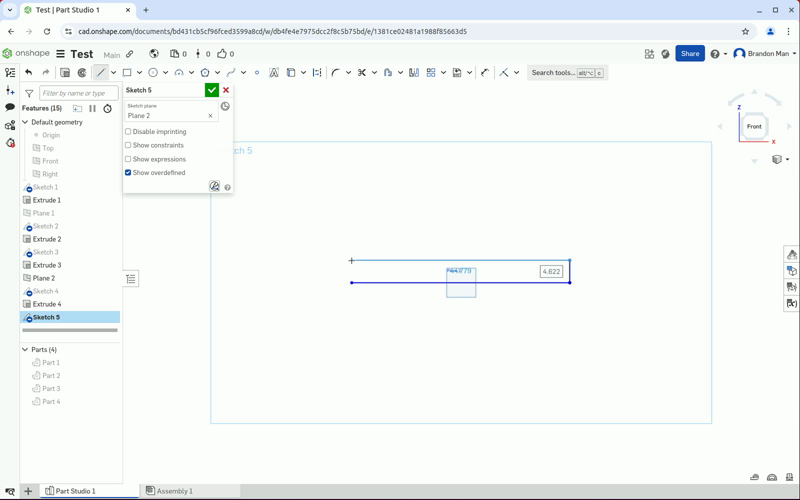
click(351, 260)
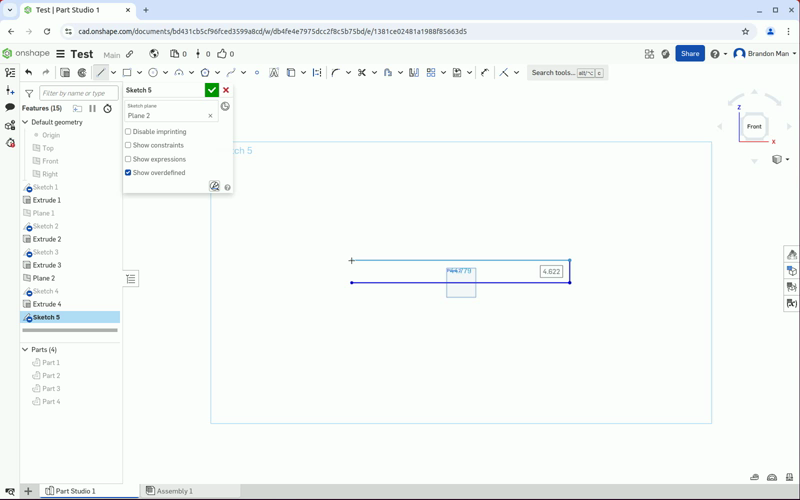
key_up(shift)
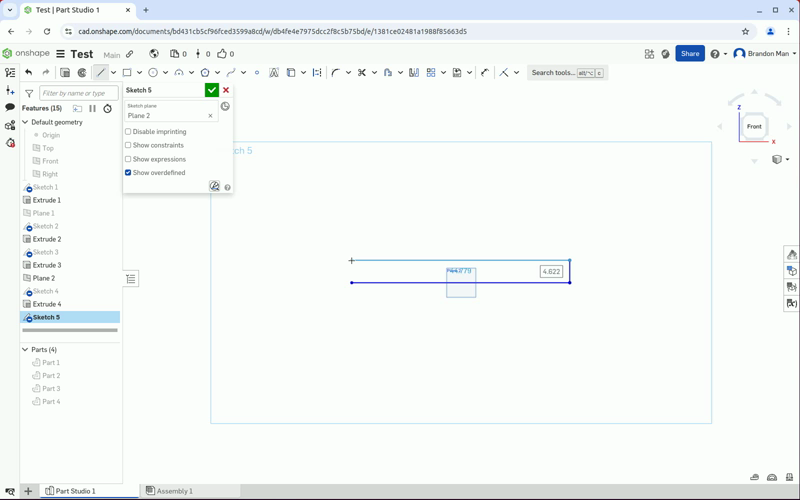
mouse_move(381, 260)
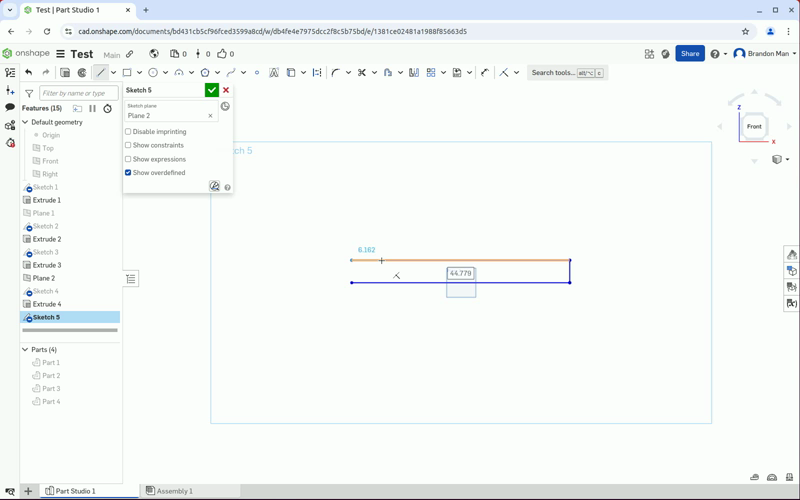
key_down(shift)
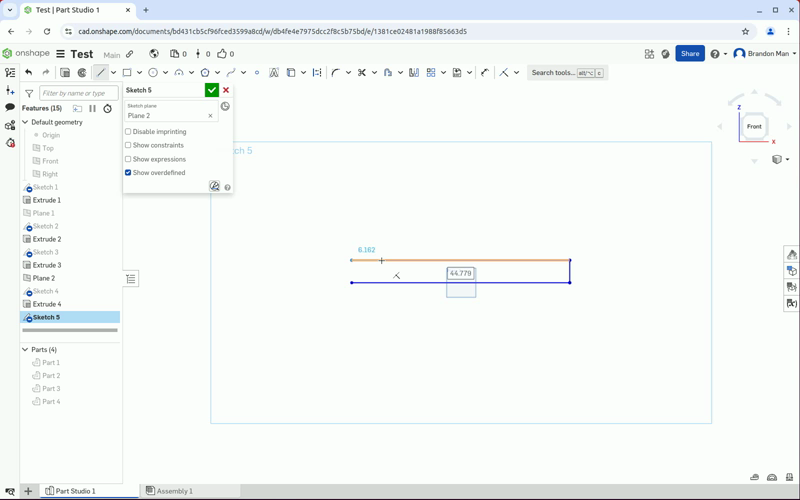
mouse_move(351, 282)
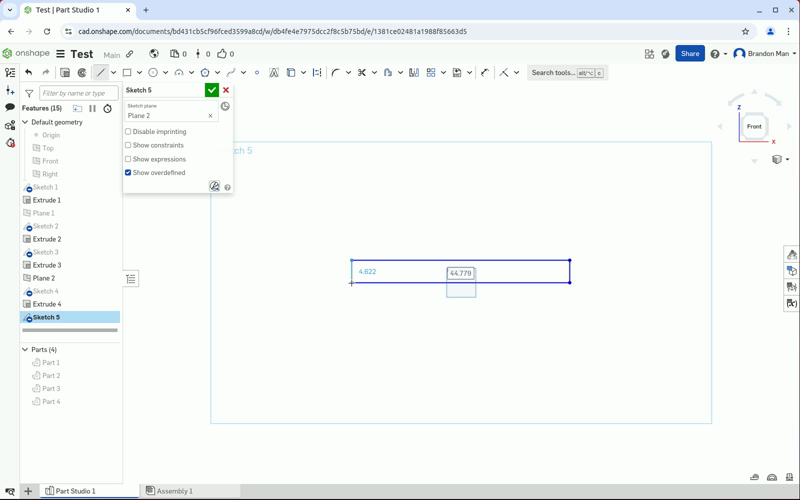
key_up(shift)
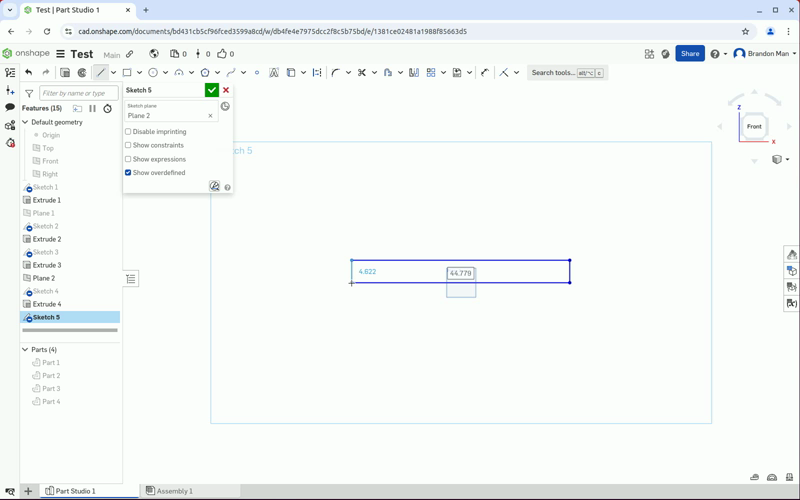
click(351, 282)
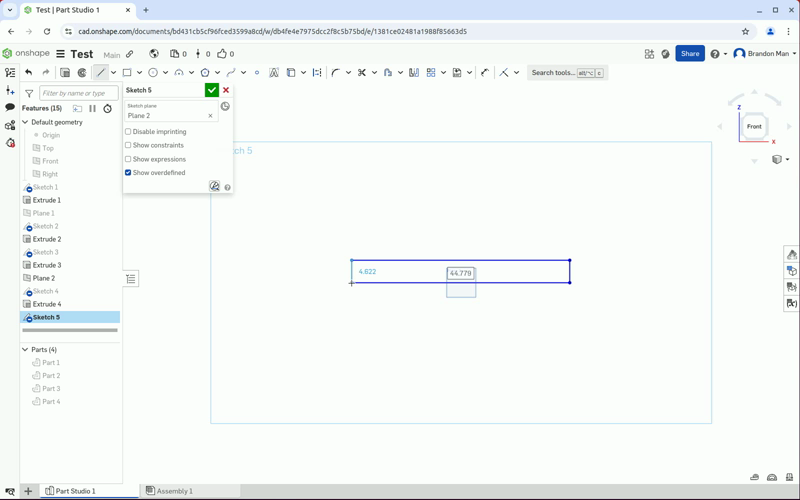
key(esc)
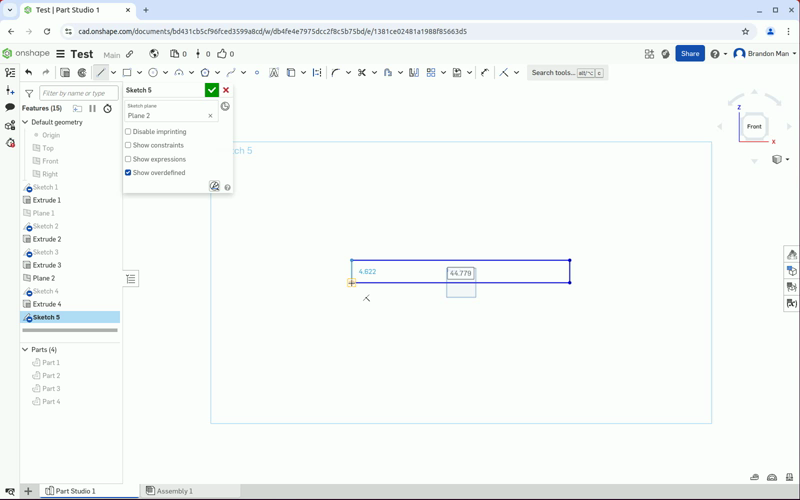
mouse_move(494, 266)
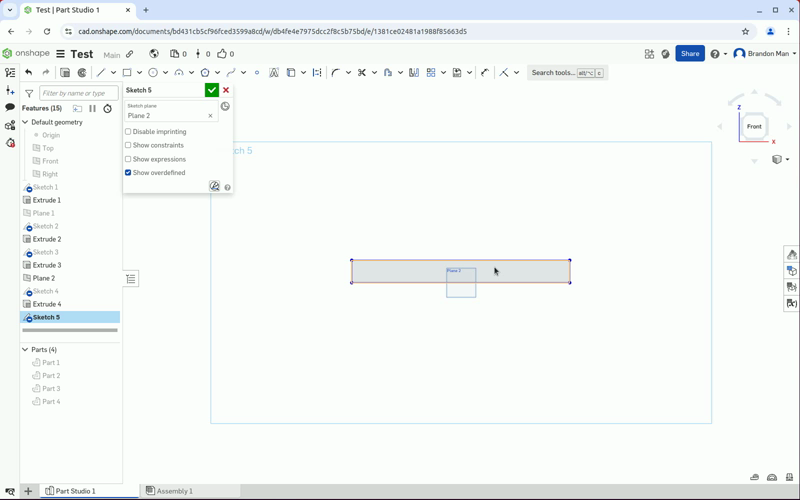
click(494, 266)
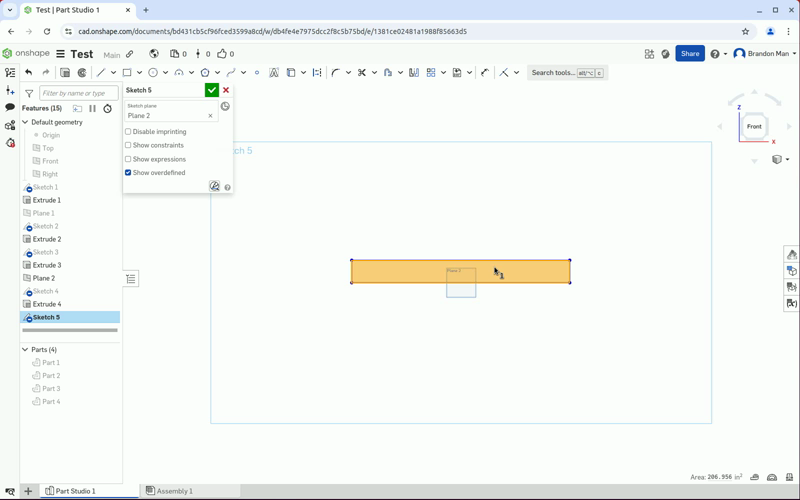
mouse_move(73, 352)
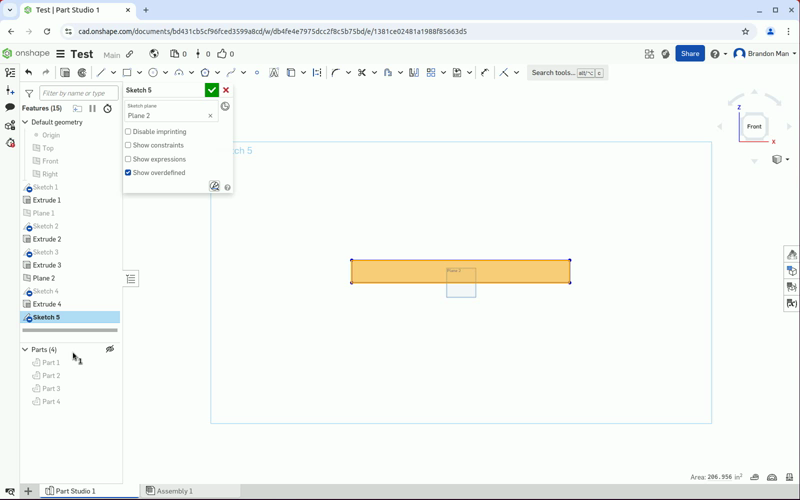
key(shift+y)
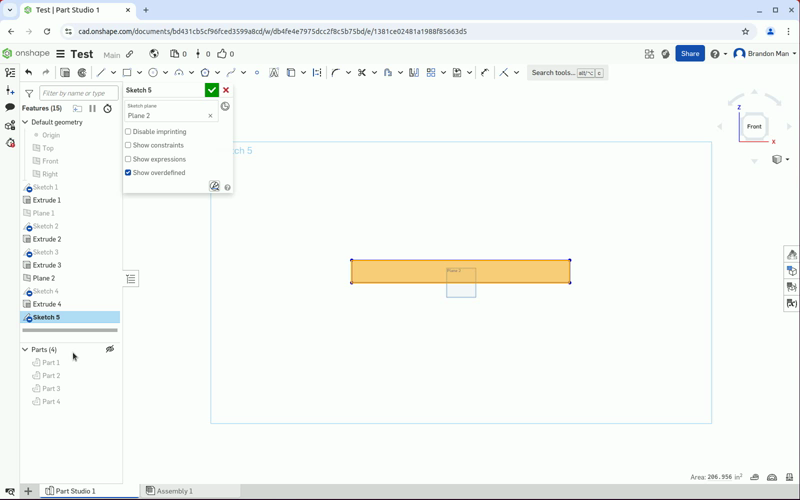
key(shift+e)
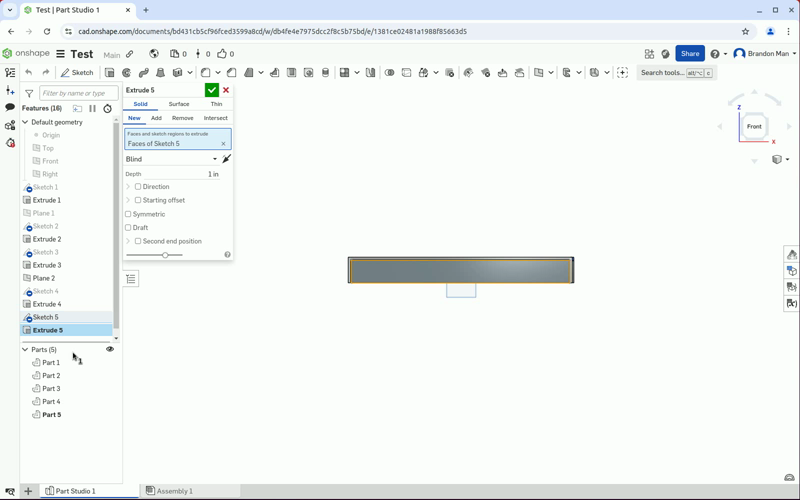
mouse_move(143, 106)
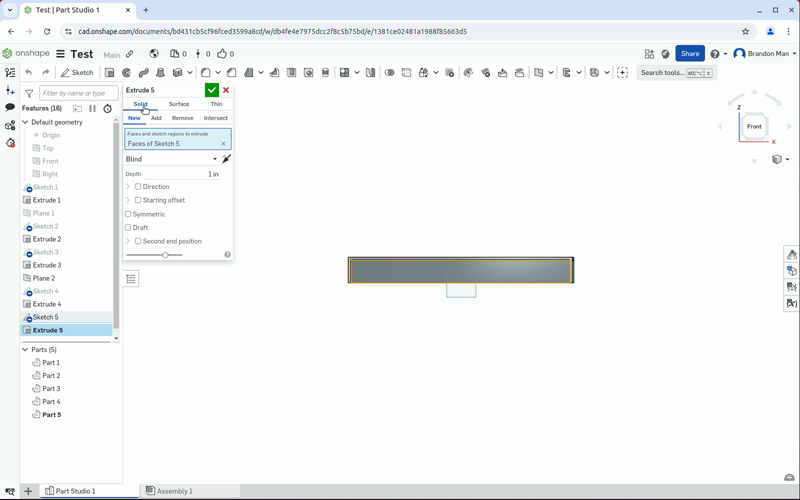
click(143, 106)
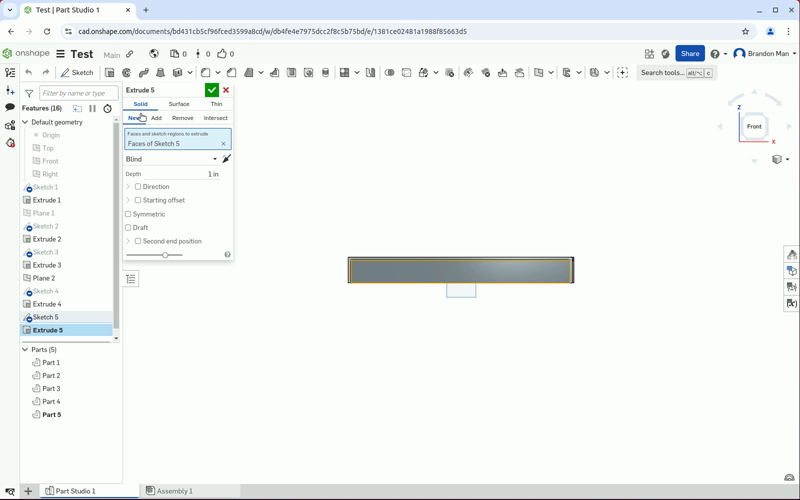
mouse_move(137, 120)
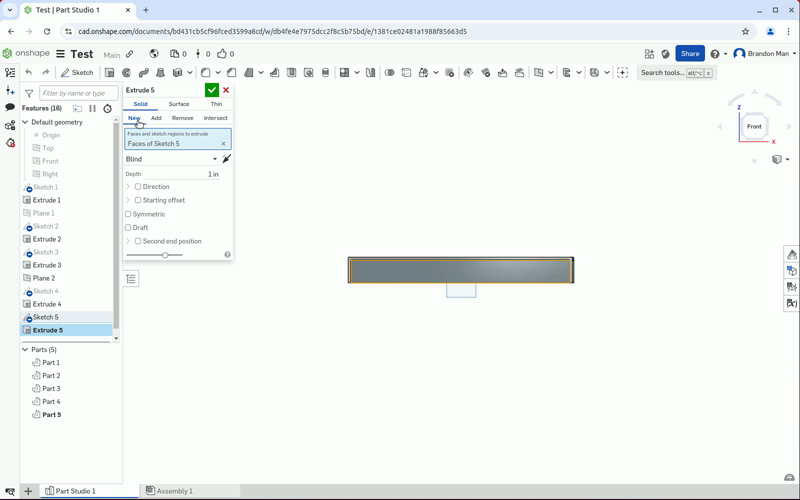
click(137, 120)
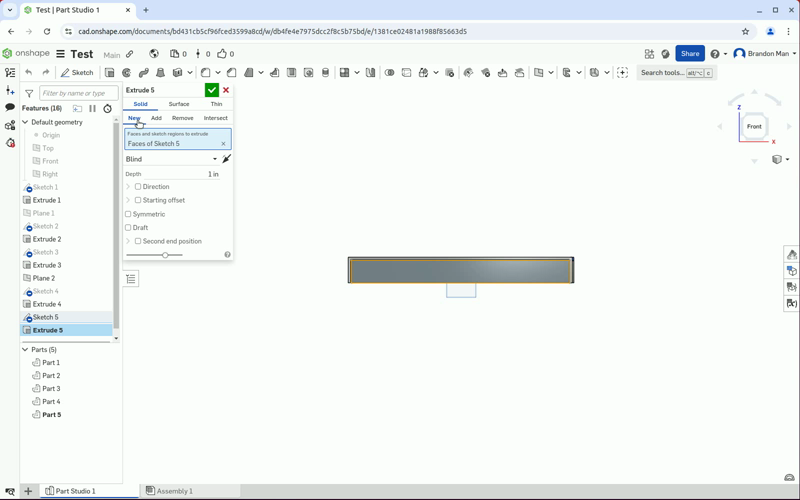
key(tab, 4)
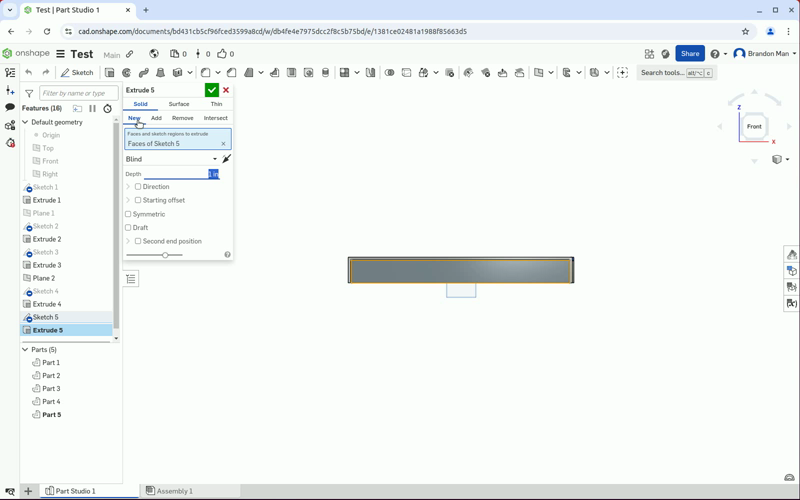
text(0.722)
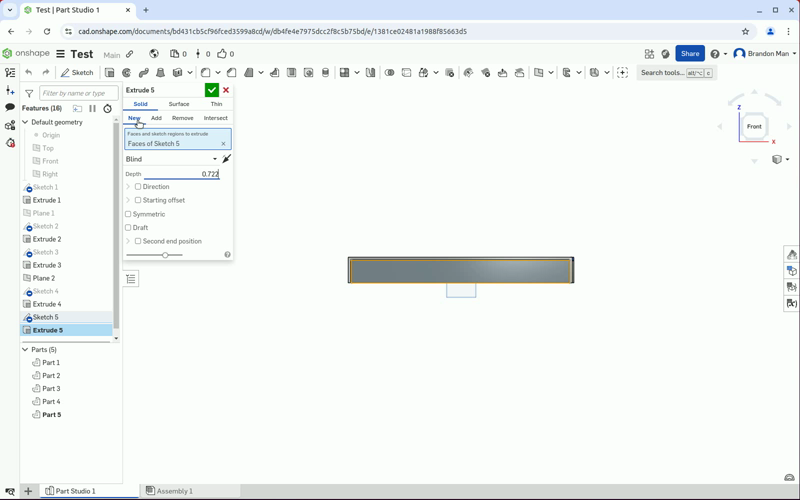
key(enter)
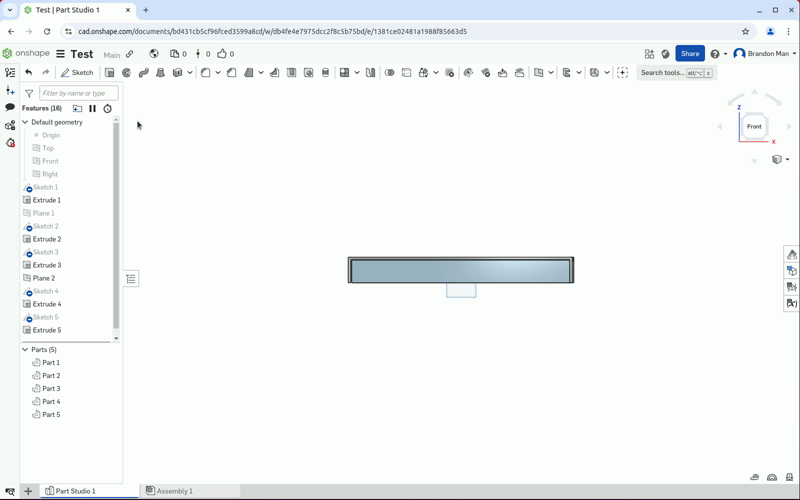
key(shift+h)
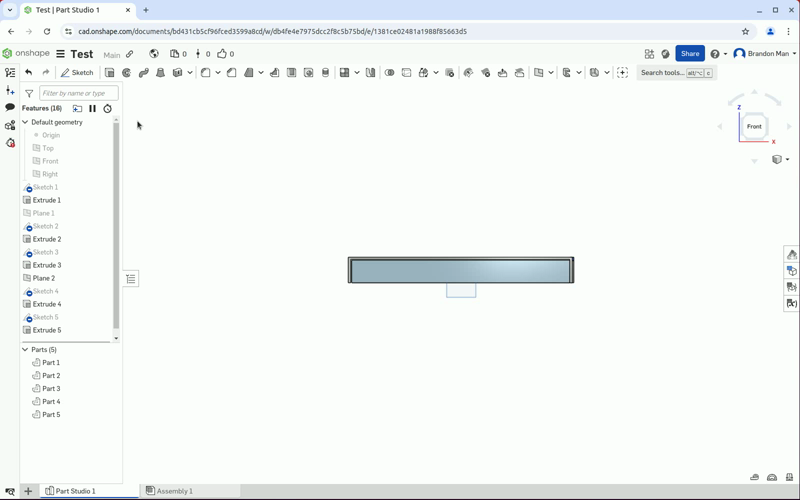
key(shift+h)
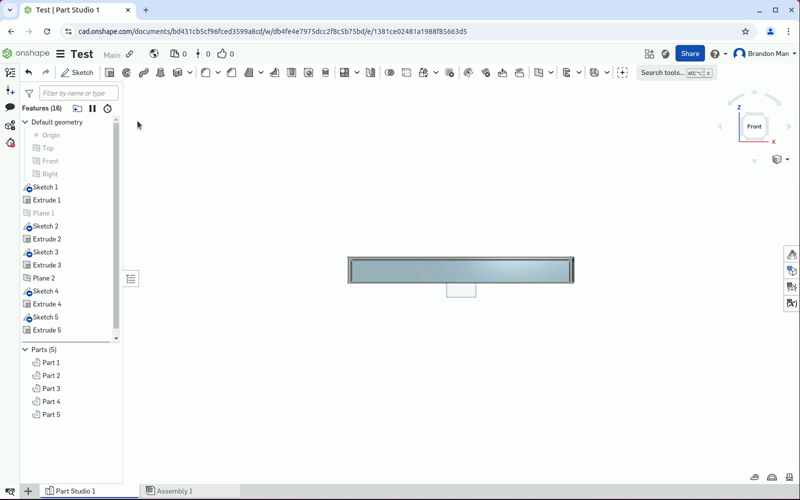
key(shift+7)
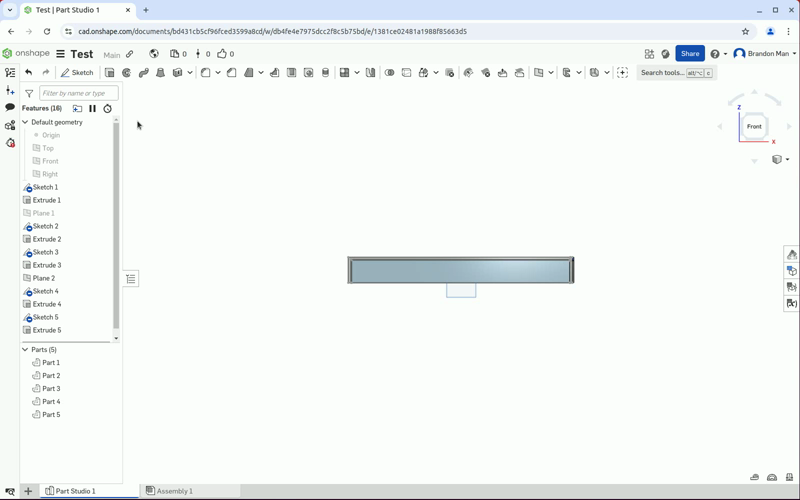
key(left, 2)
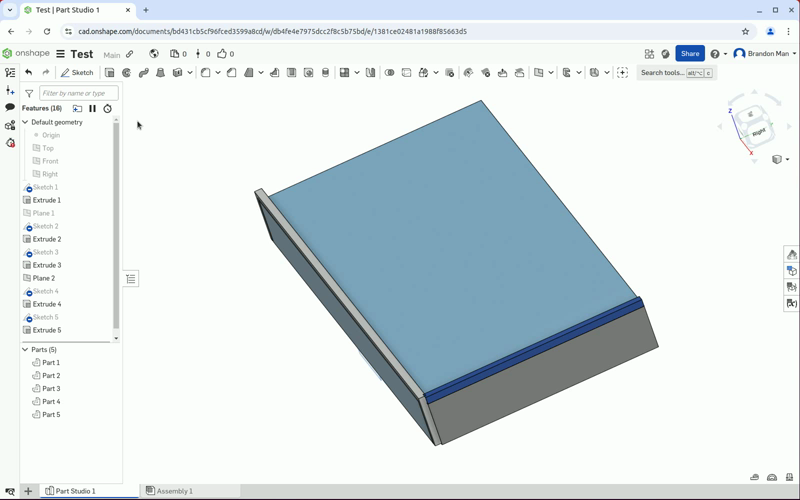
key(down, 2)
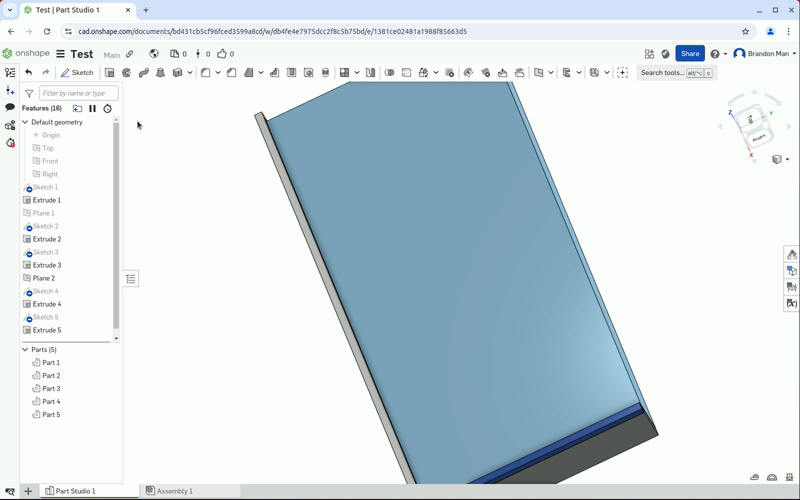
key(up, 2)
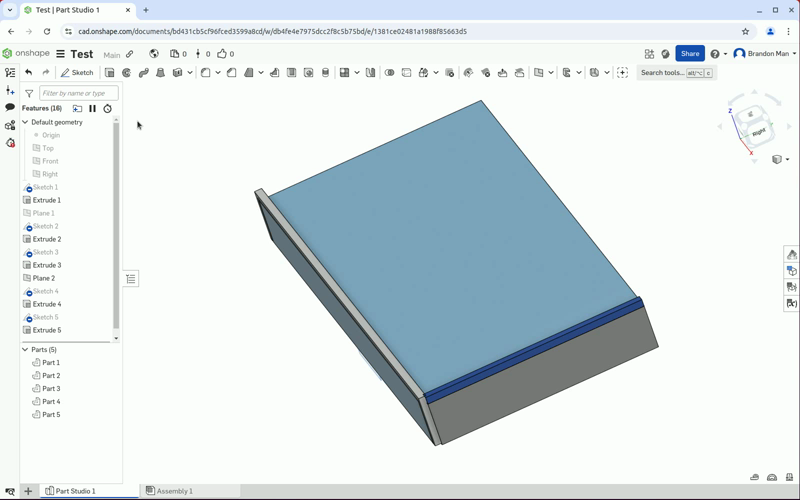
key(right, 2)
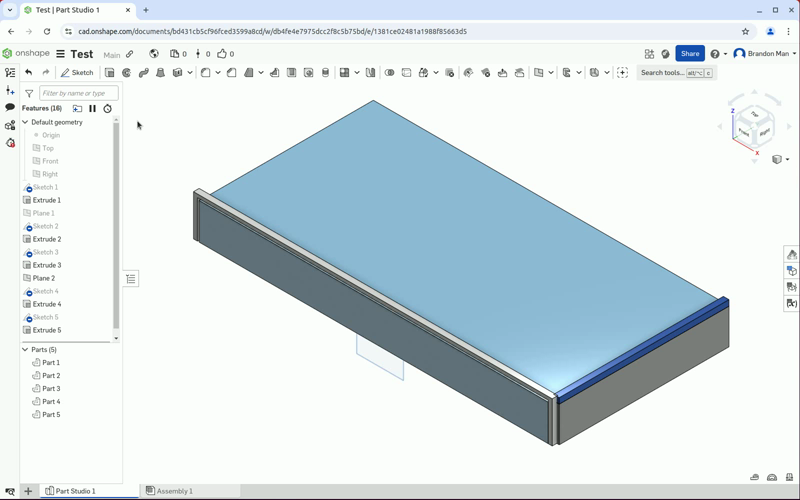
mouse_move(69, 189)
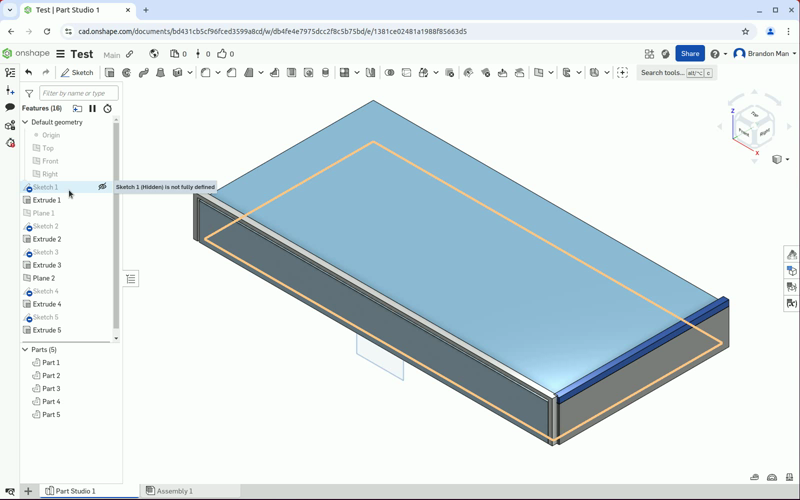
click(69, 189)